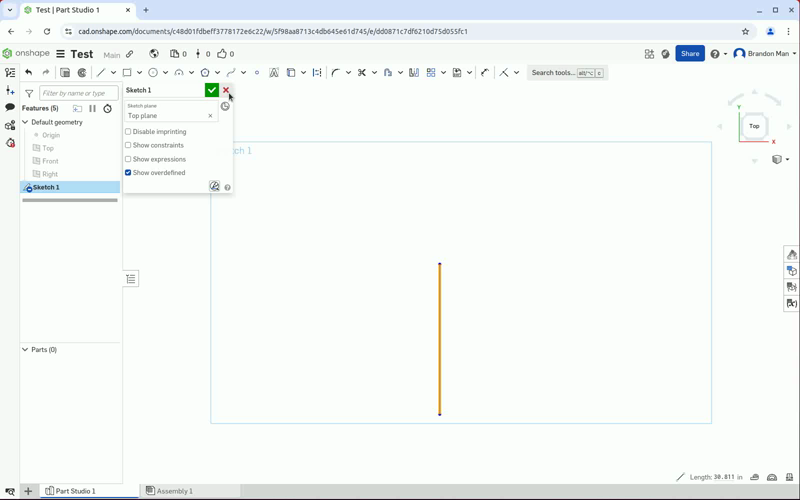
key(shift+h)
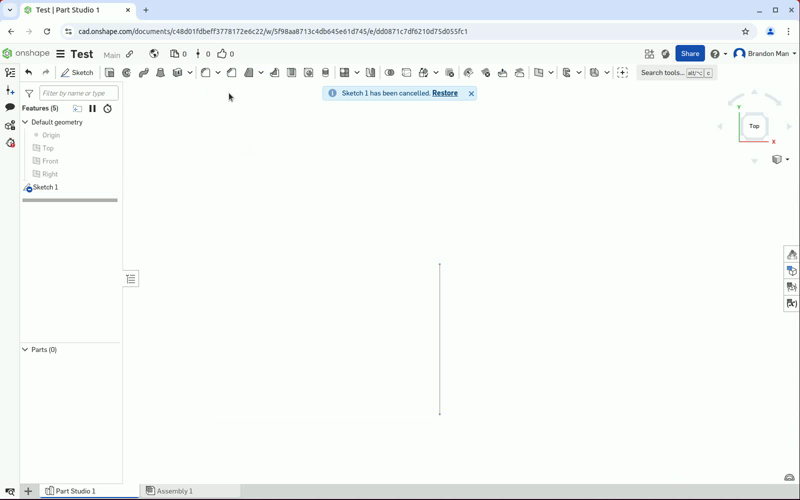
key(shift+s)
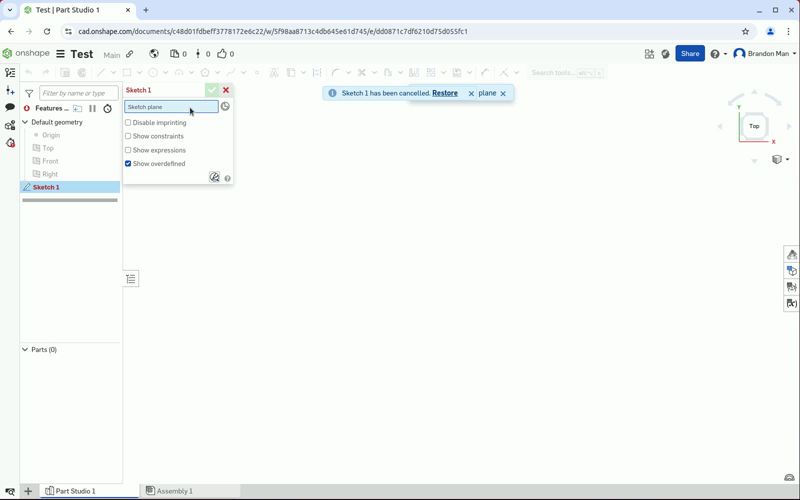
mouse_move(73, 150)
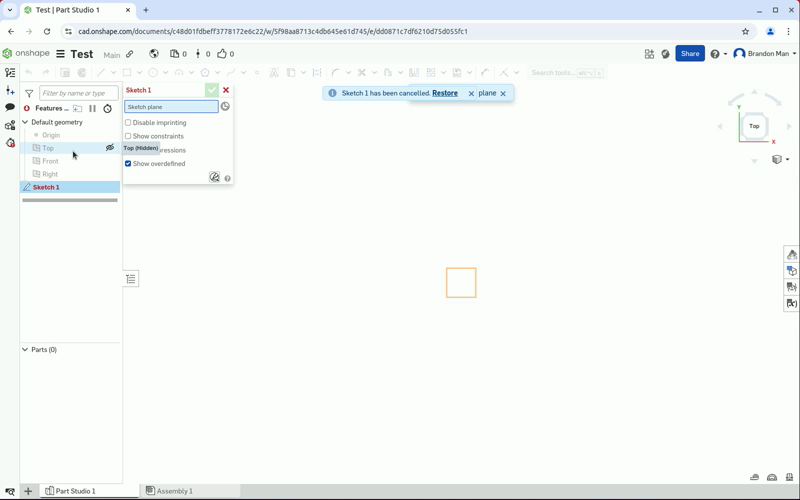
click(73, 150)
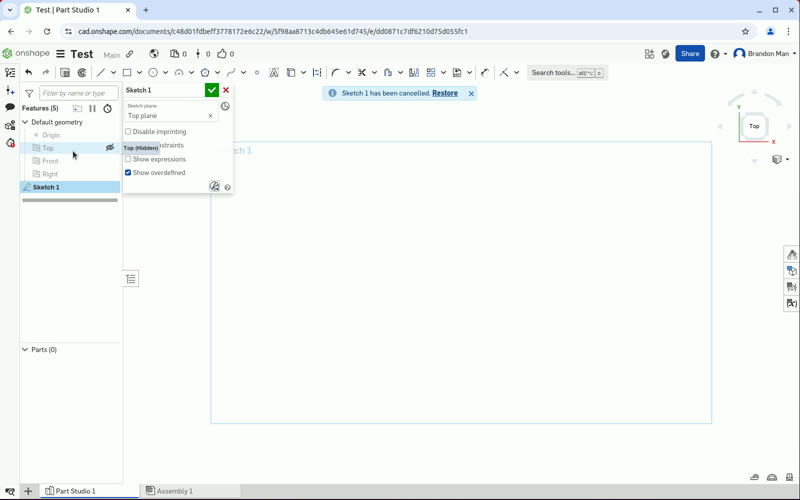
mouse_move(73, 352)
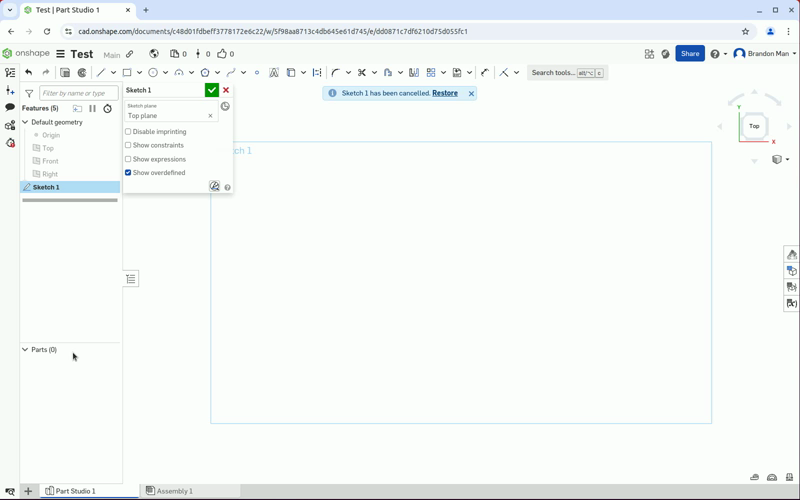
key(y)
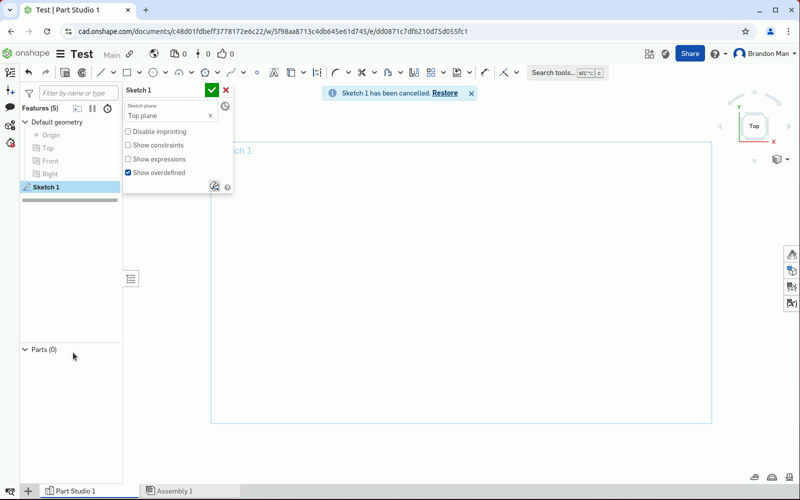
key(l)
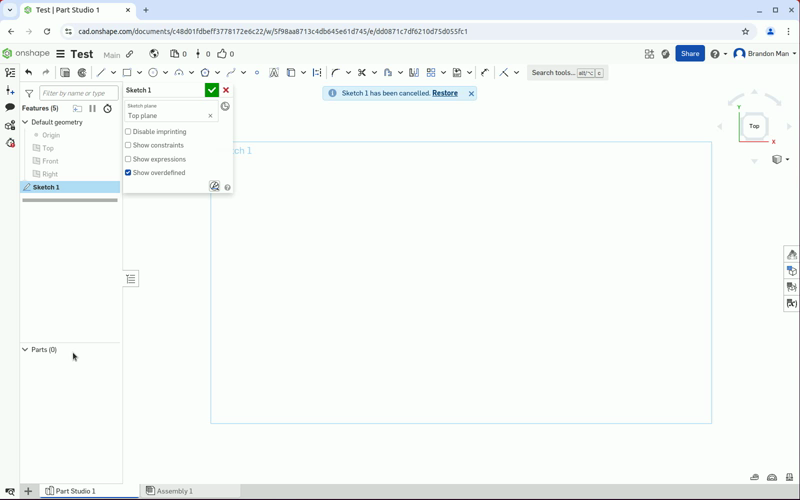
key_down(shift)
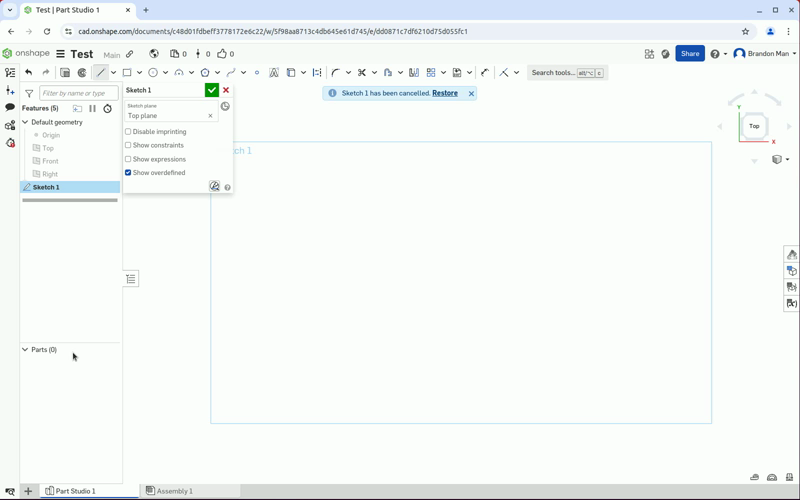
mouse_move(385, 320)
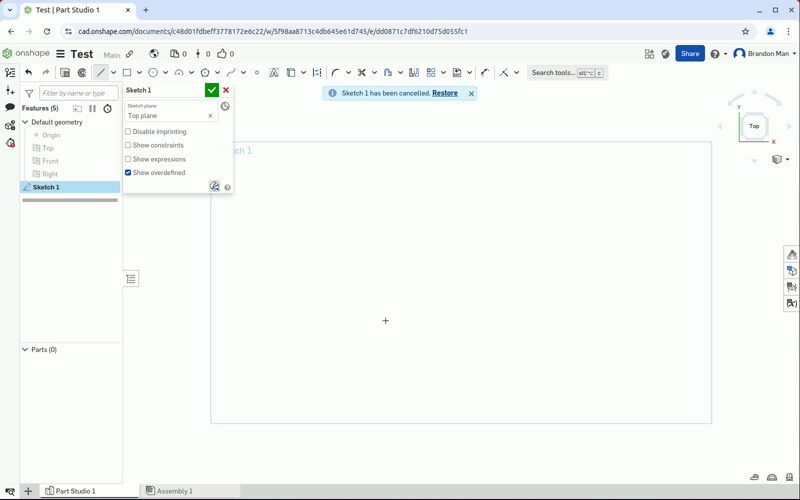
click(385, 320)
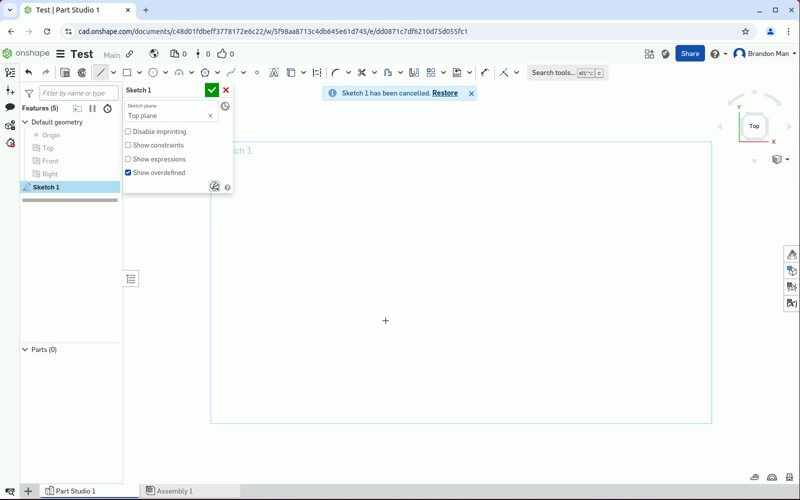
key_up(shift)
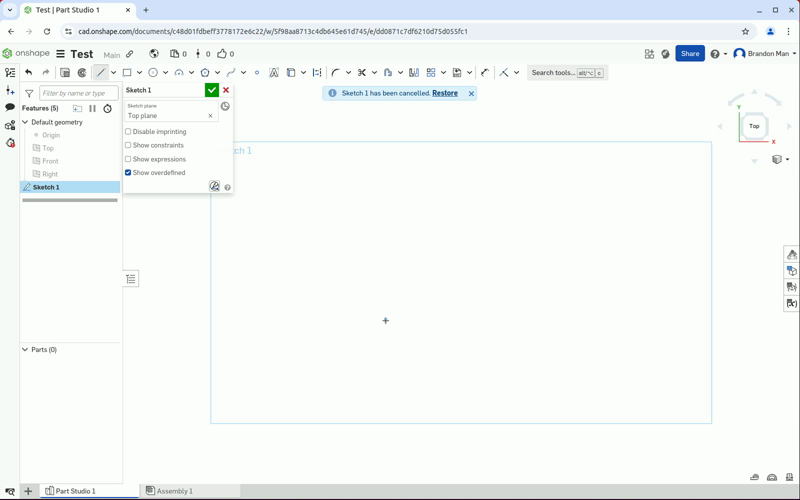
key_down(shift)
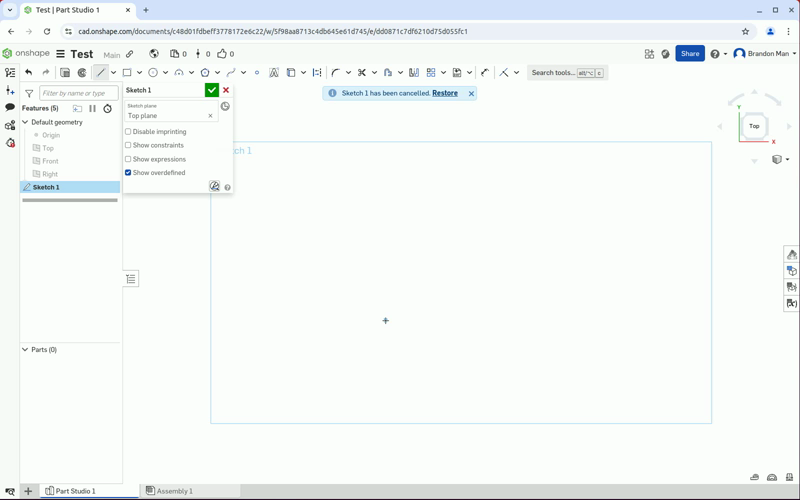
mouse_move(415, 320)
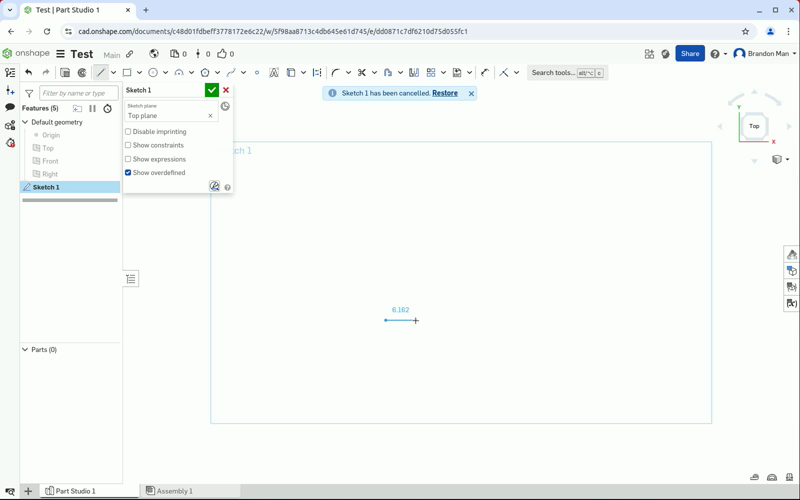
mouse_move(385, 282)
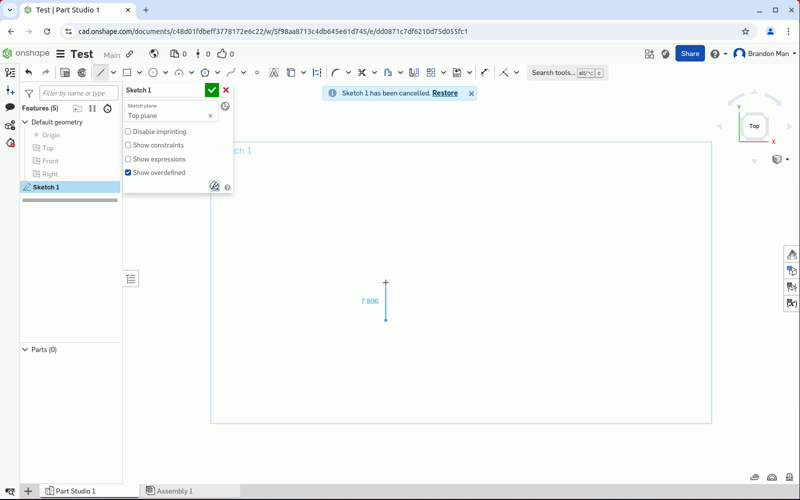
click(385, 282)
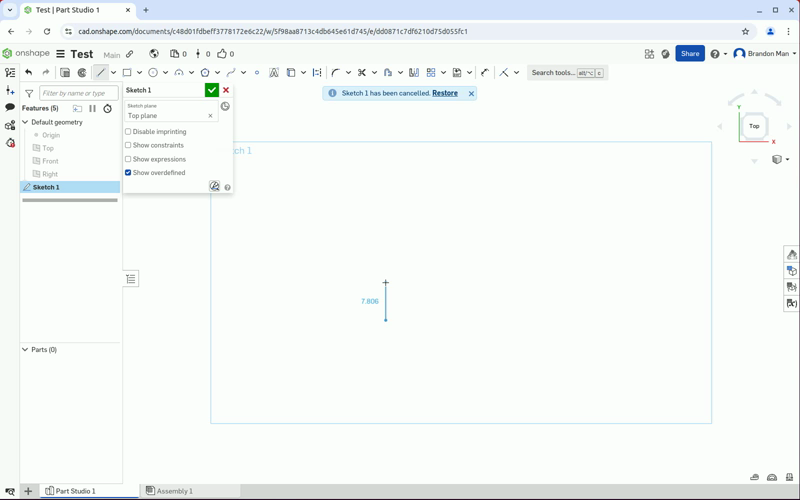
key_up(shift)
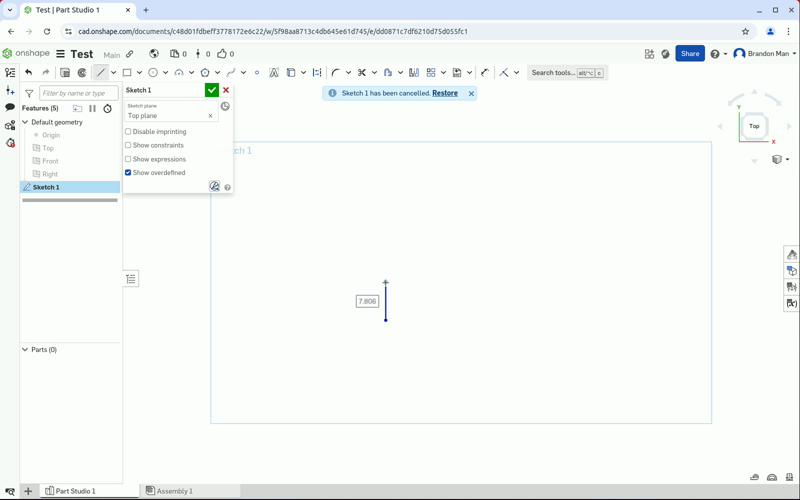
key_down(shift)
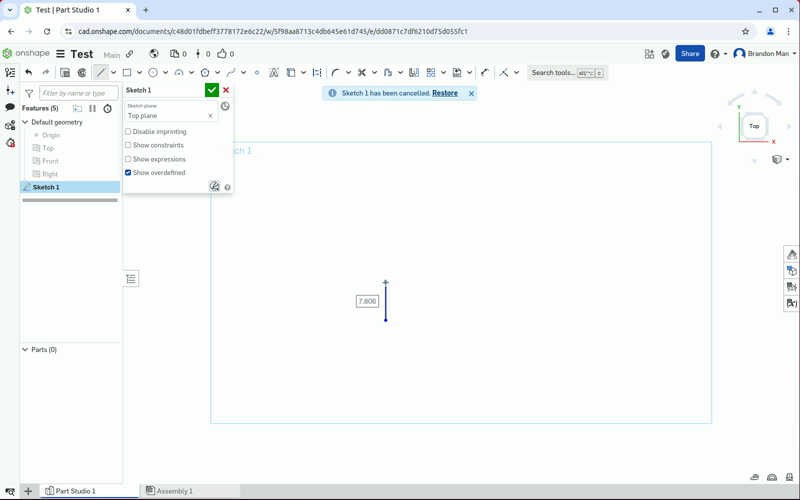
mouse_move(415, 282)
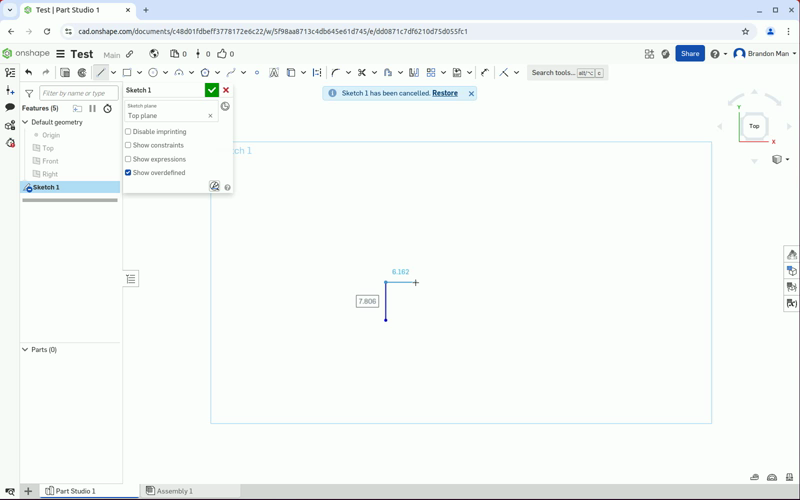
mouse_move(385, 245)
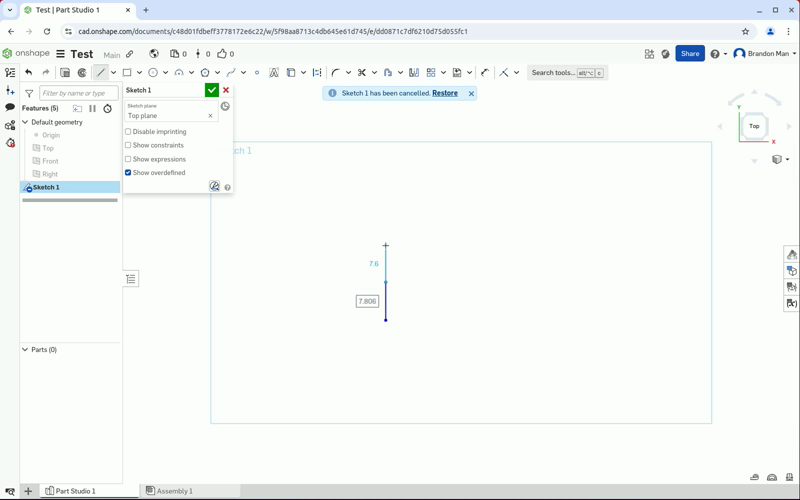
click(385, 245)
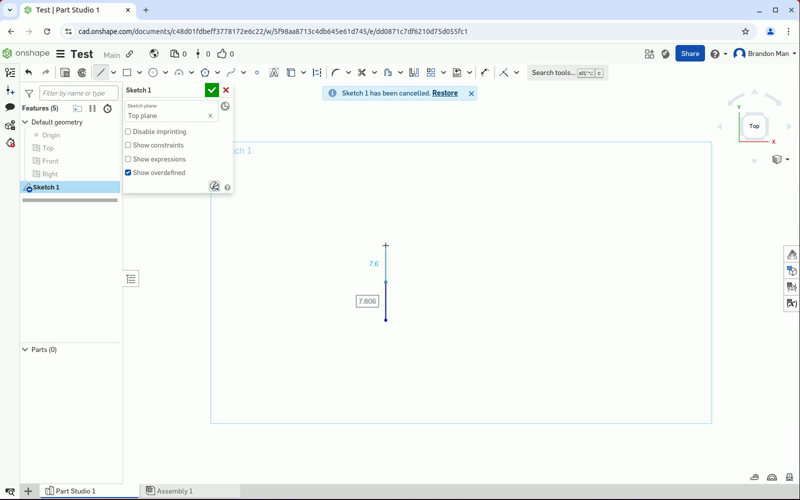
key_up(shift)
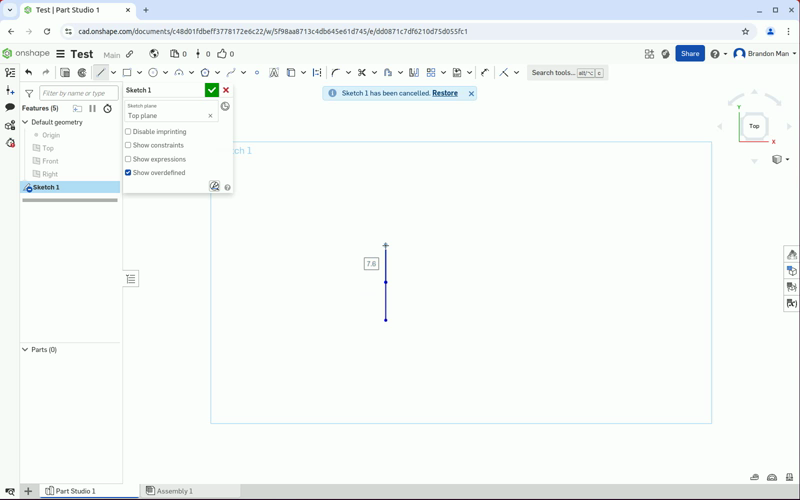
key(esc)
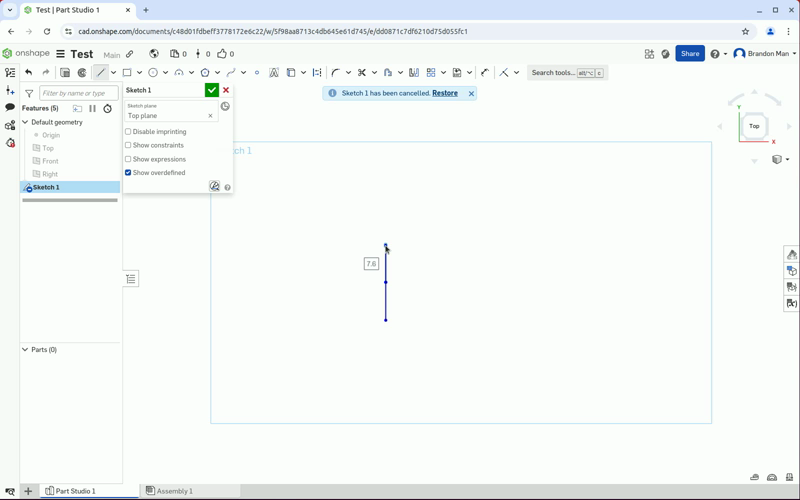
key(a)
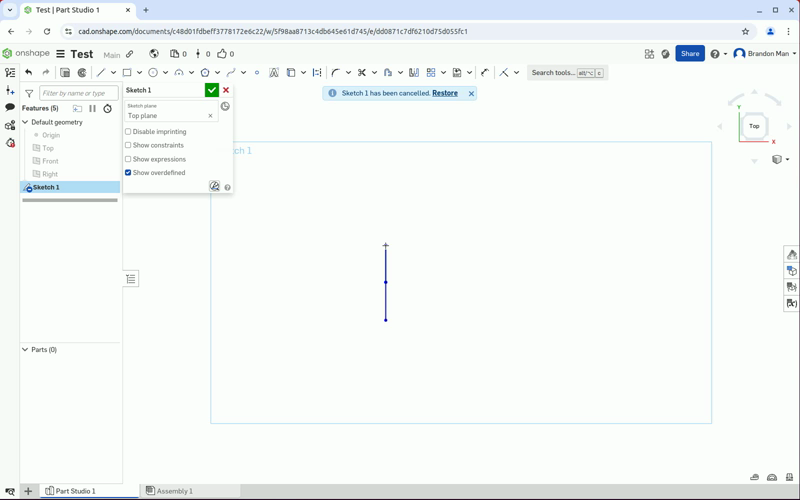
mouse_move(385, 245)
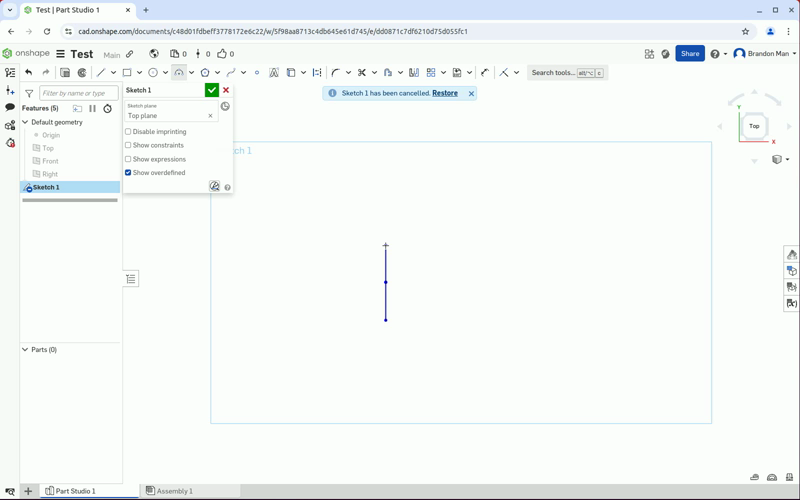
click(385, 245)
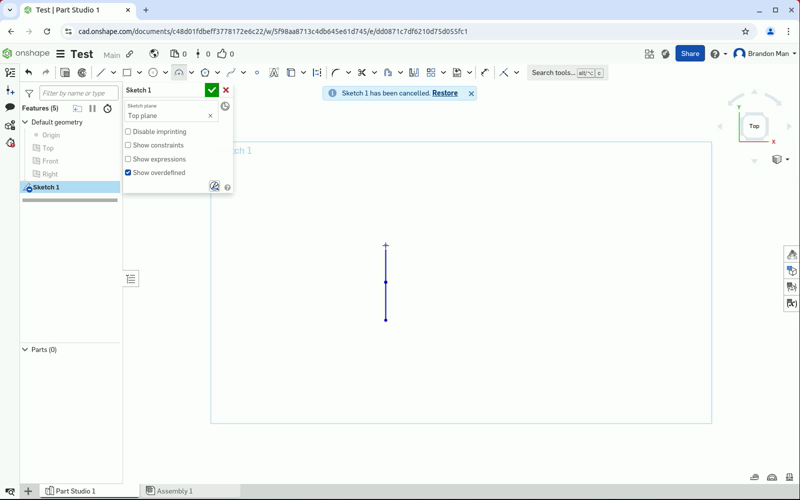
mouse_move(385, 320)
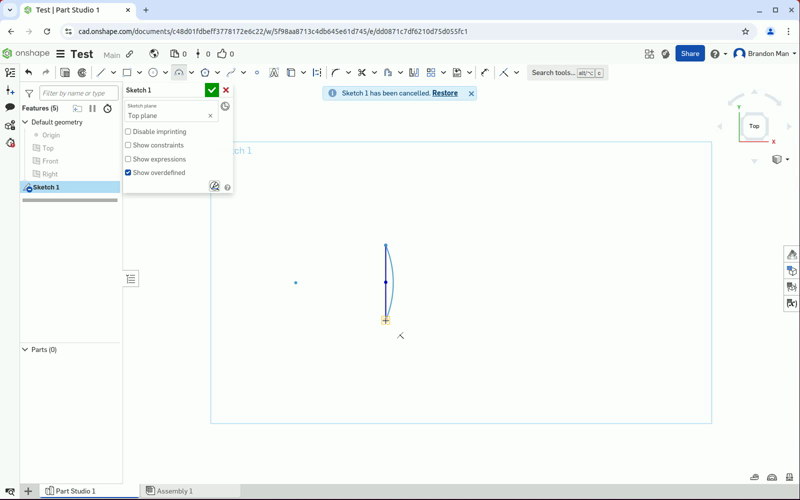
click(385, 320)
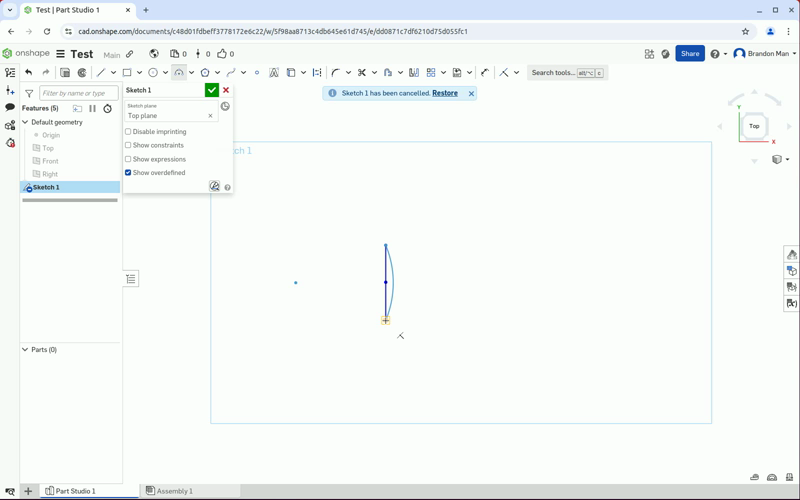
key_down(shift)
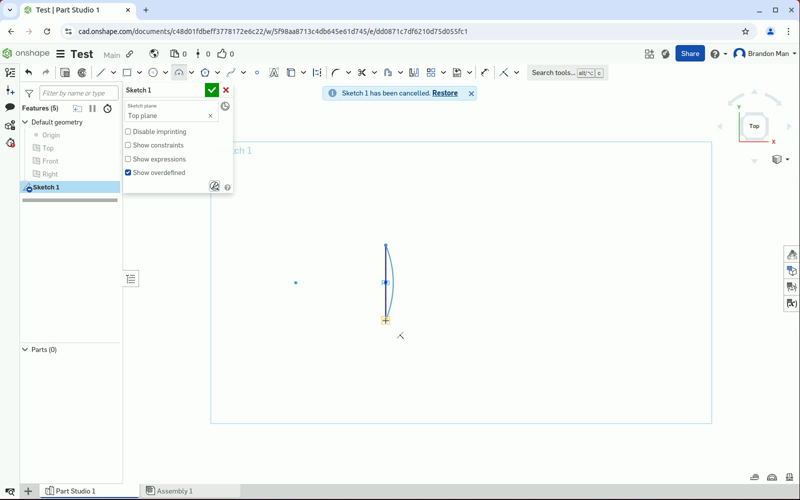
mouse_move(347, 282)
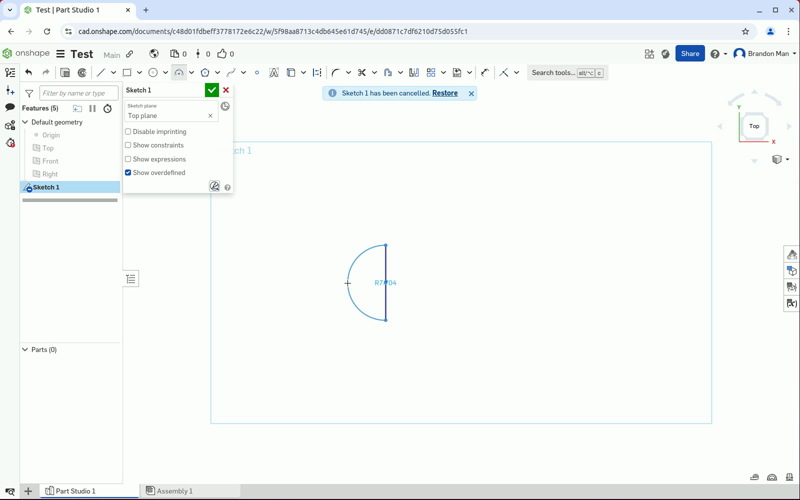
click(347, 282)
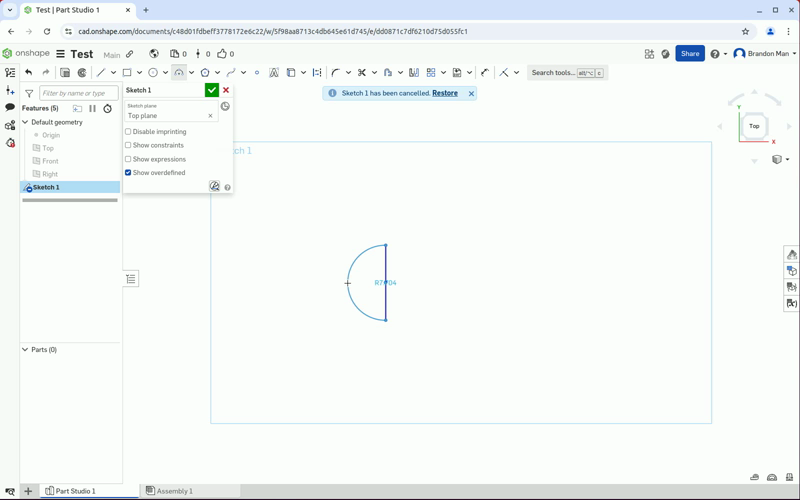
key_up(shift)
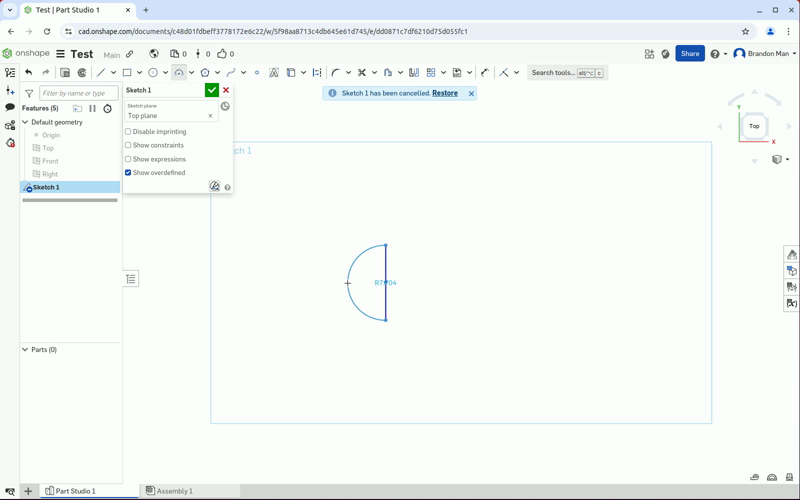
key(esc)
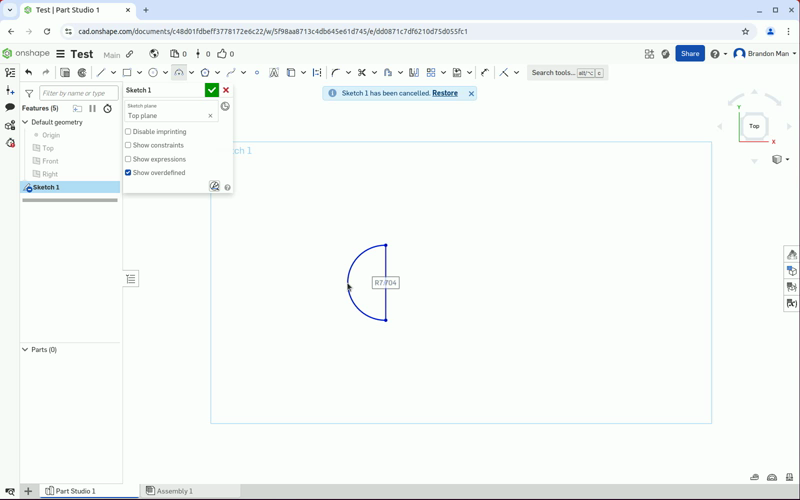
mouse_move(360, 299)
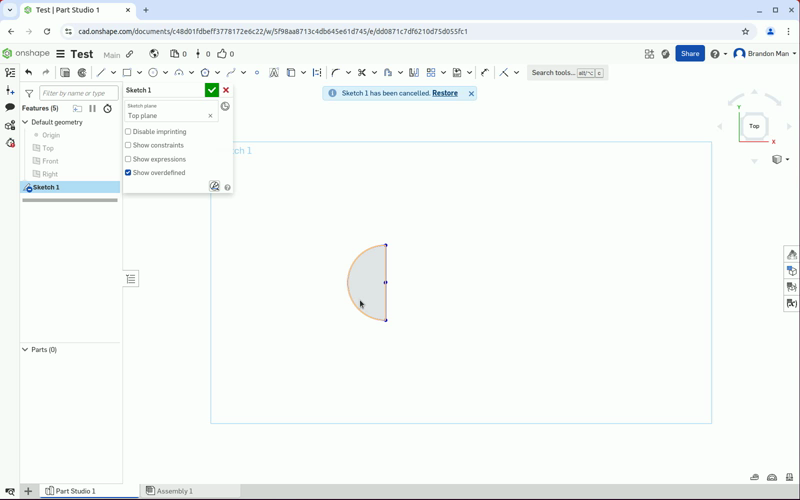
scroll(6)
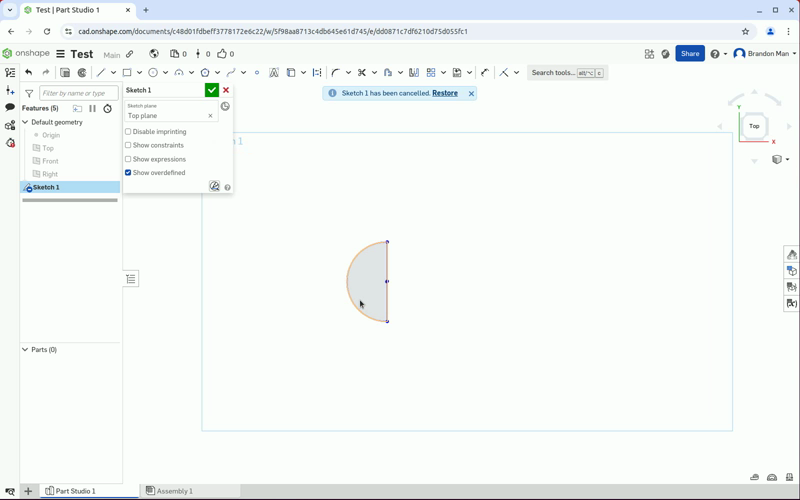
scroll(6)
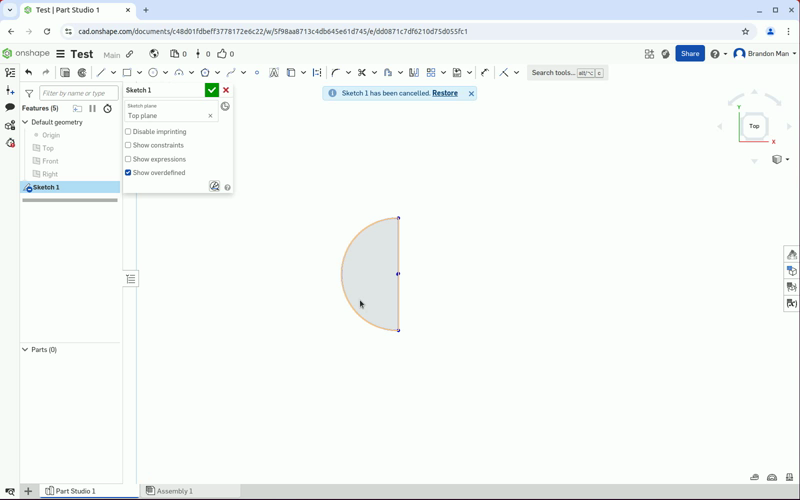
scroll(6)
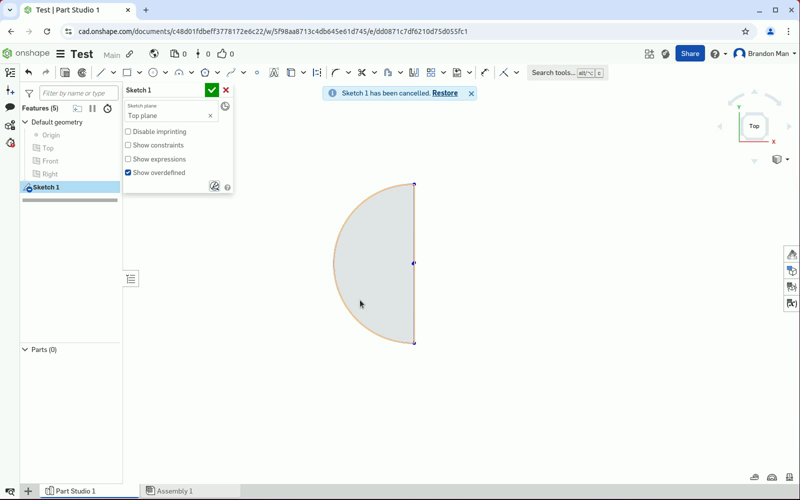
scroll(6)
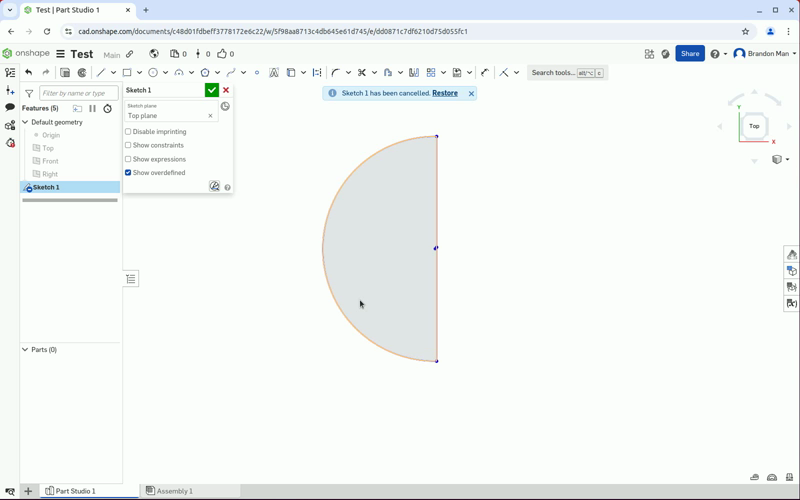
scroll(6)
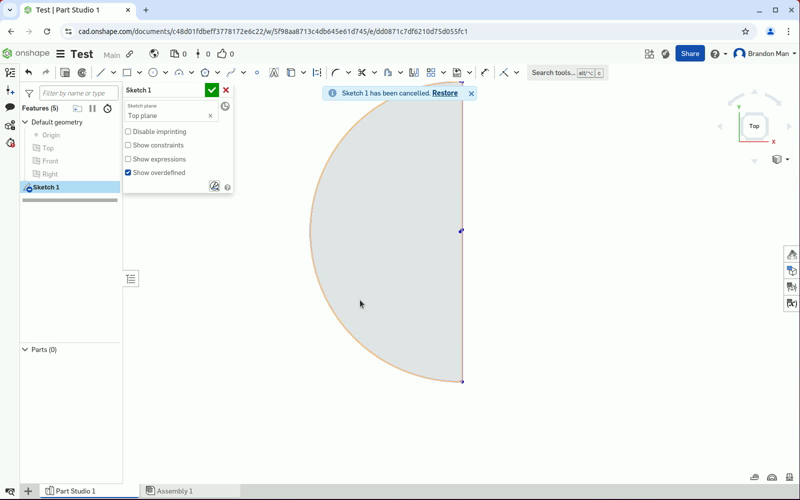
scroll(6)
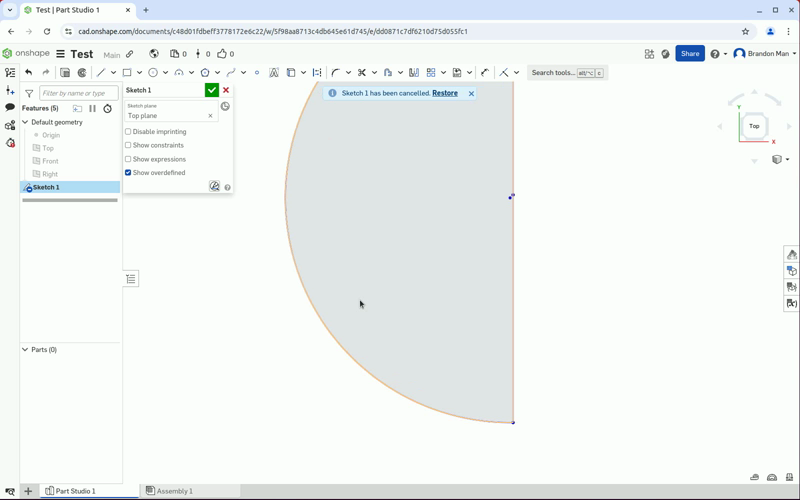
scroll(6)
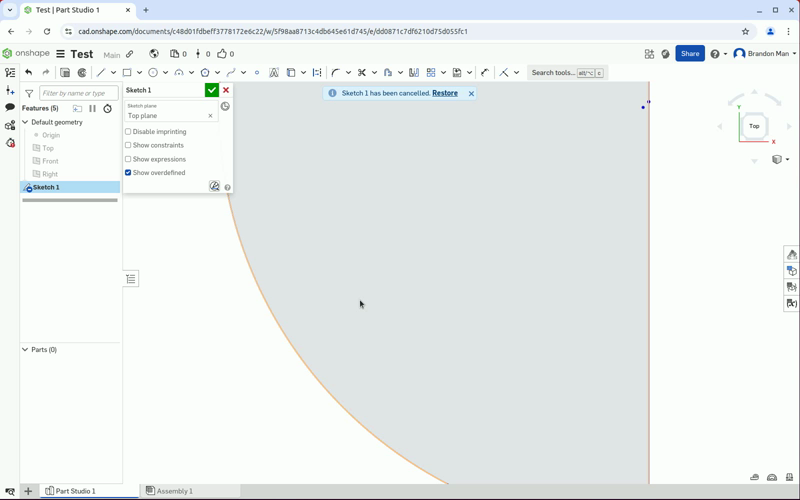
click(360, 299)
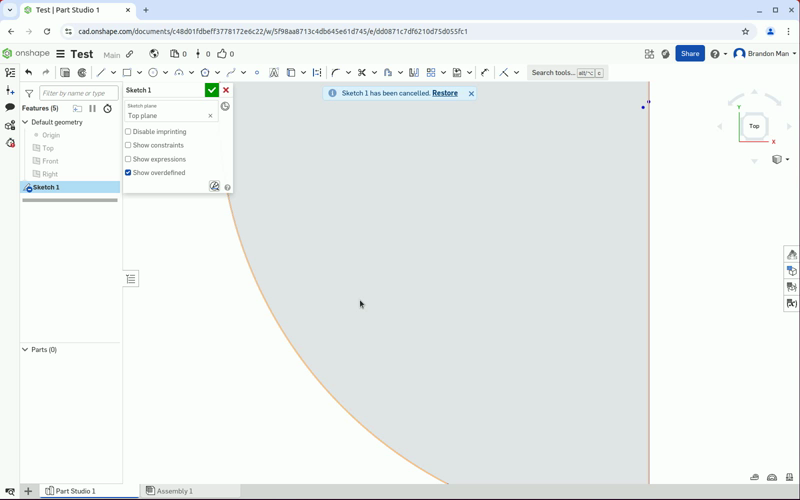
scroll(-6)
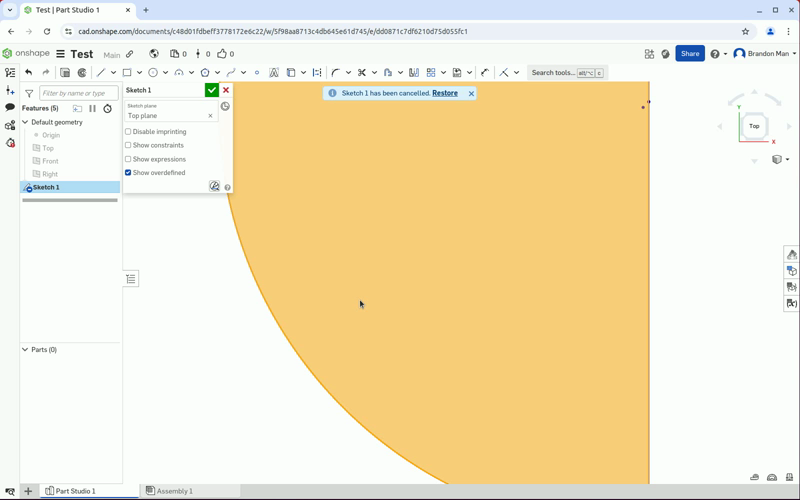
scroll(-6)
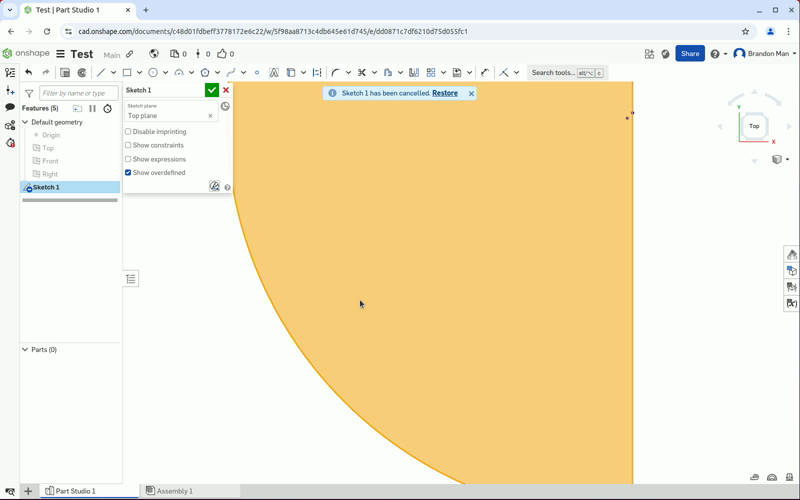
scroll(-6)
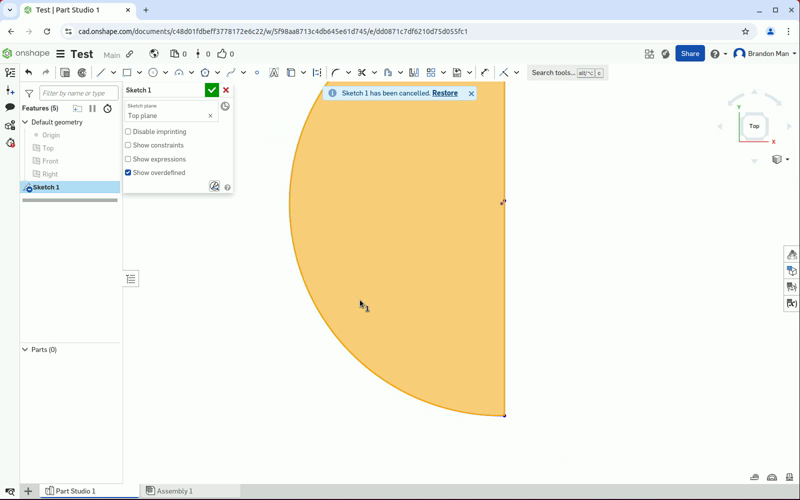
scroll(-6)
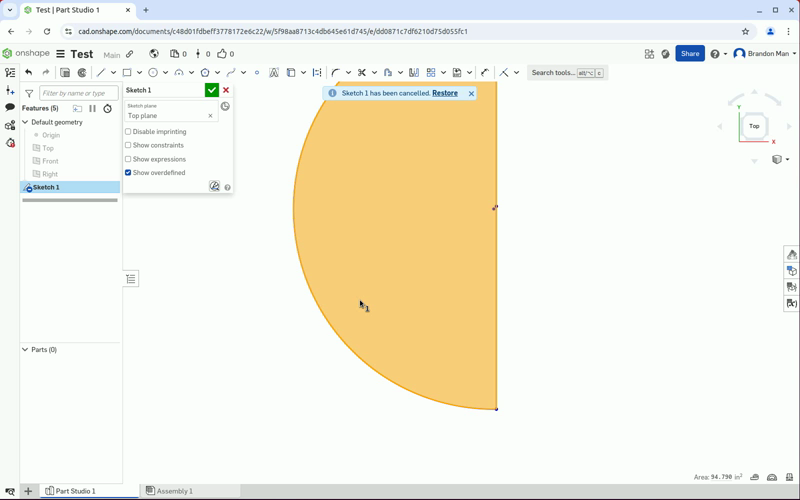
scroll(-6)
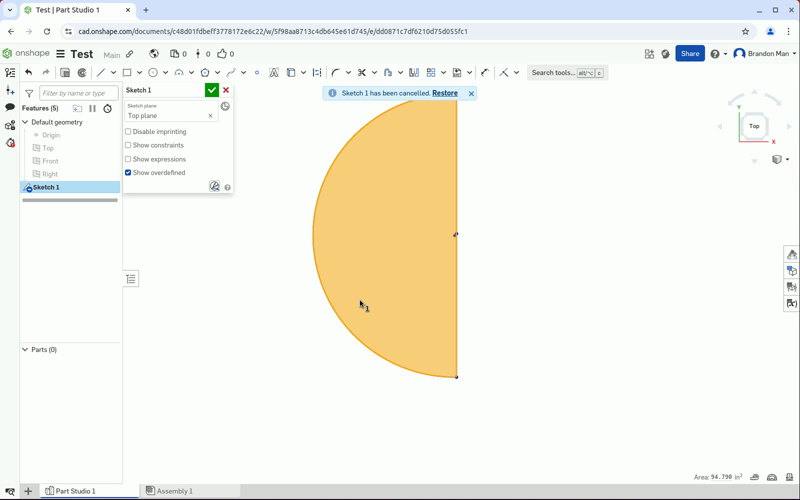
scroll(-6)
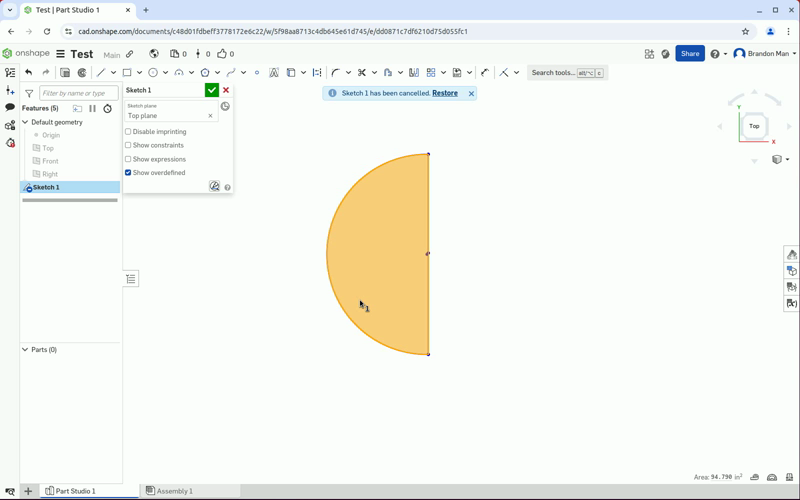
scroll(-6)
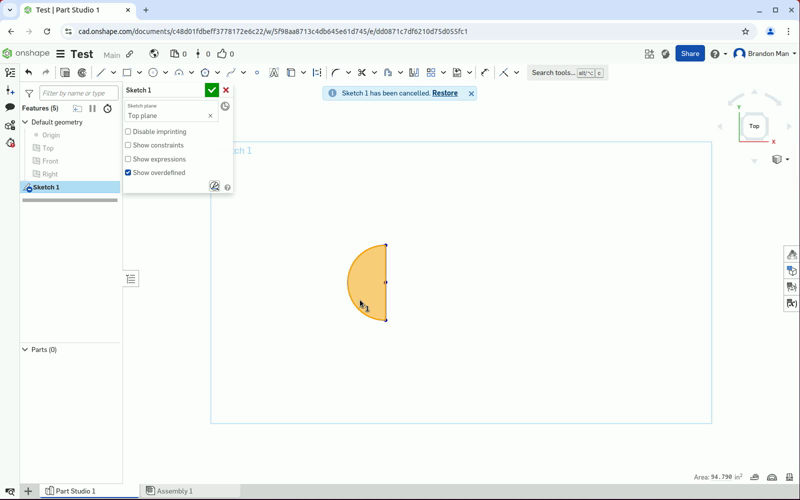
mouse_move(73, 352)
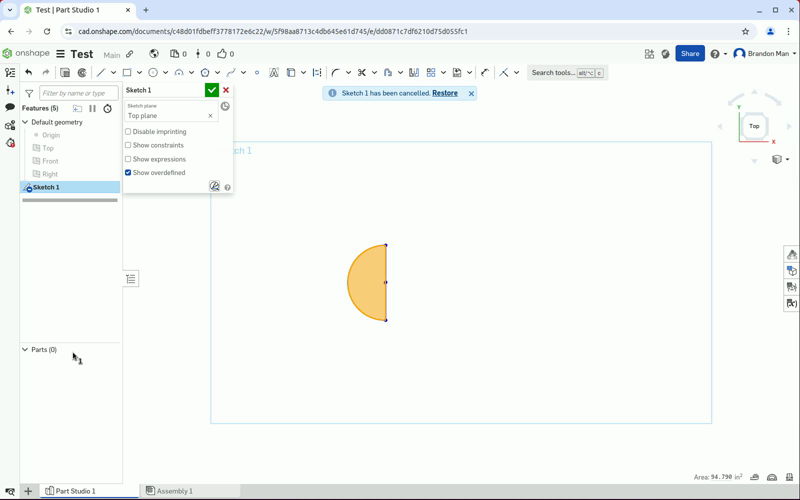
key(shift+y)
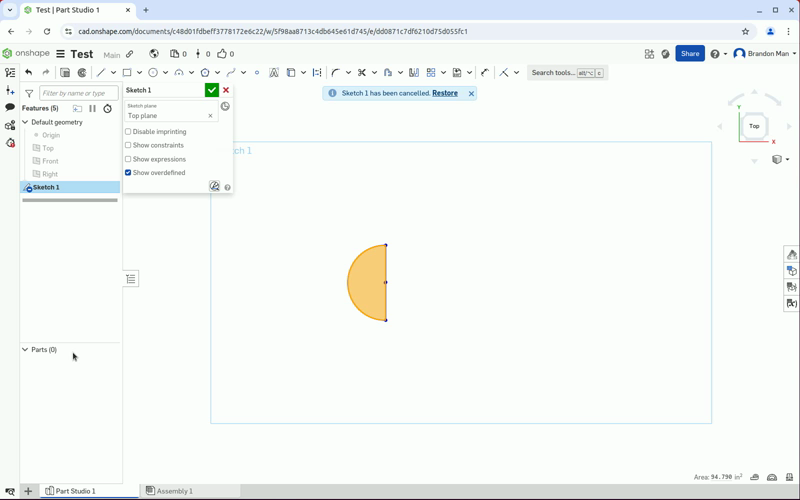
key(shift+e)
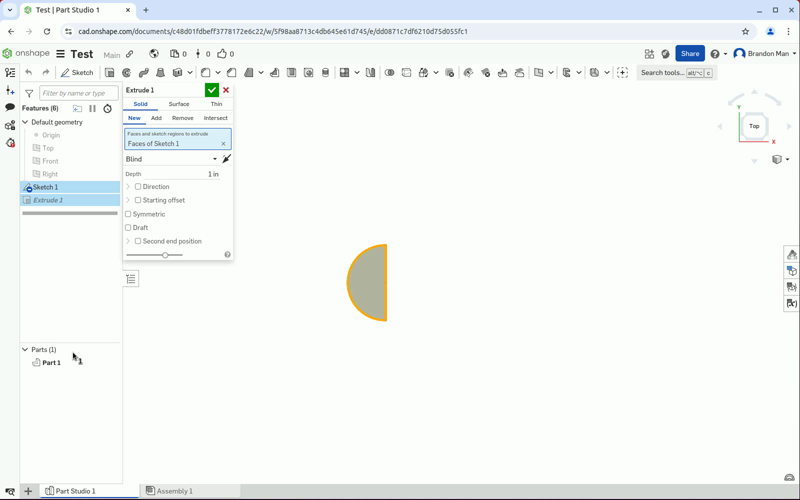
mouse_move(143, 106)
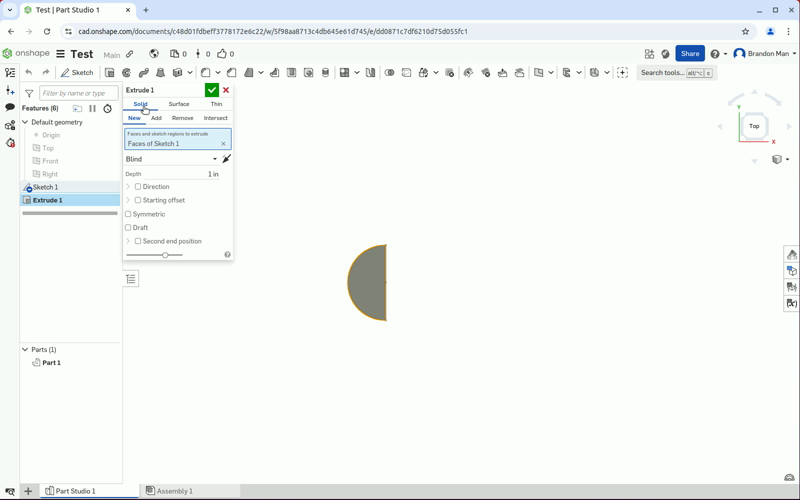
click(143, 106)
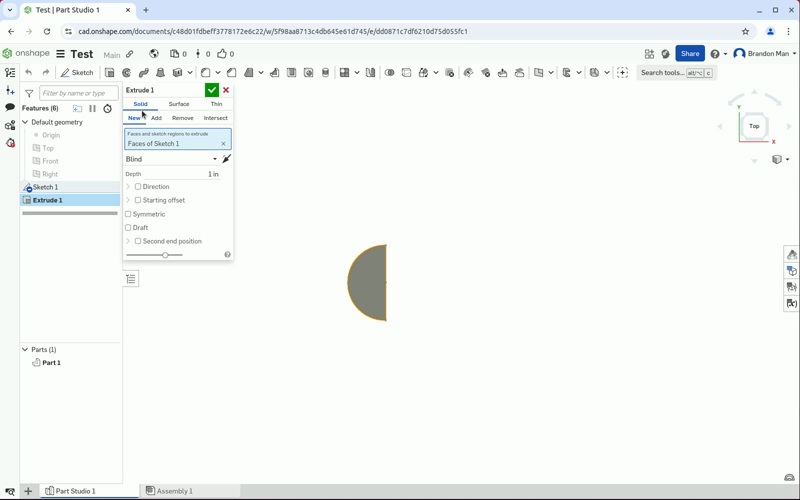
mouse_move(137, 120)
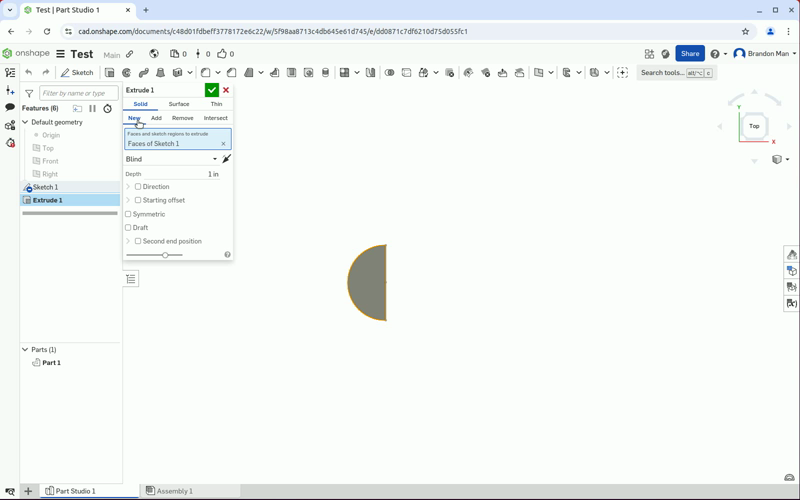
click(137, 120)
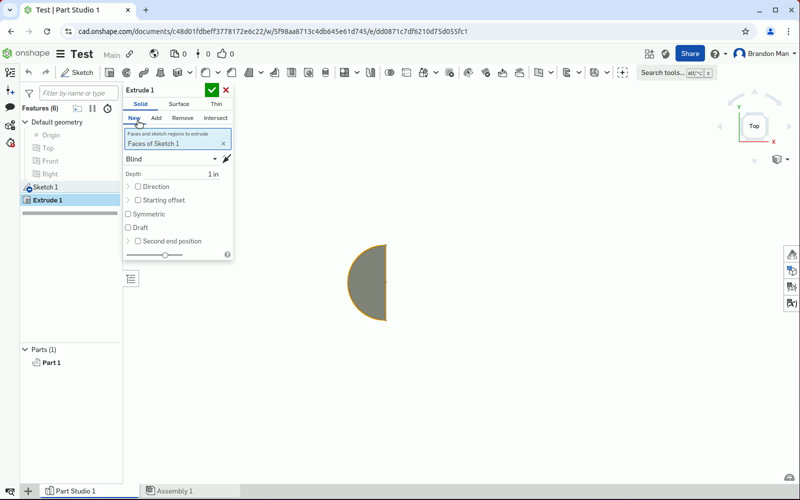
key(tab, 4)
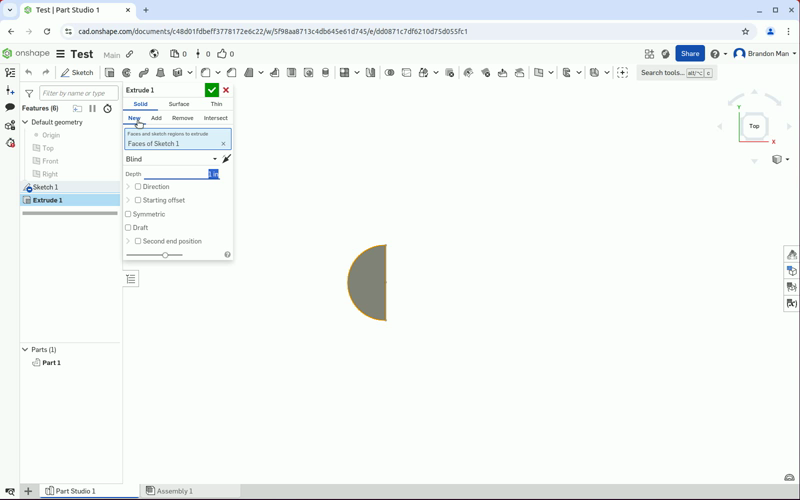
text(2.648)
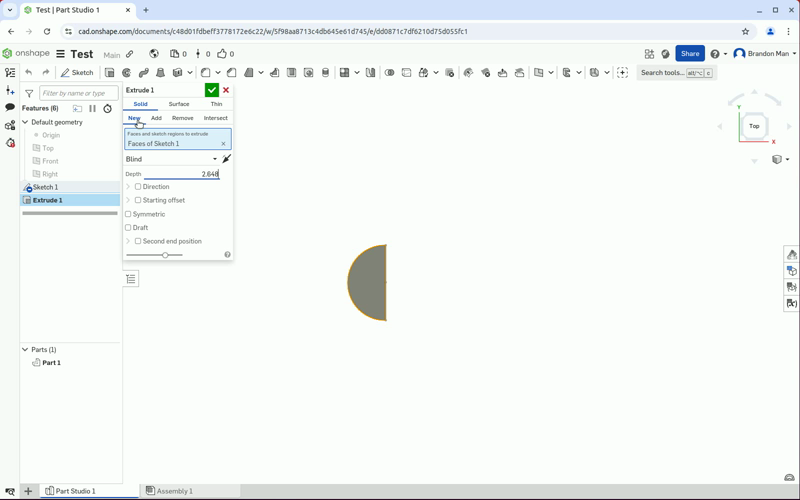
key(enter)
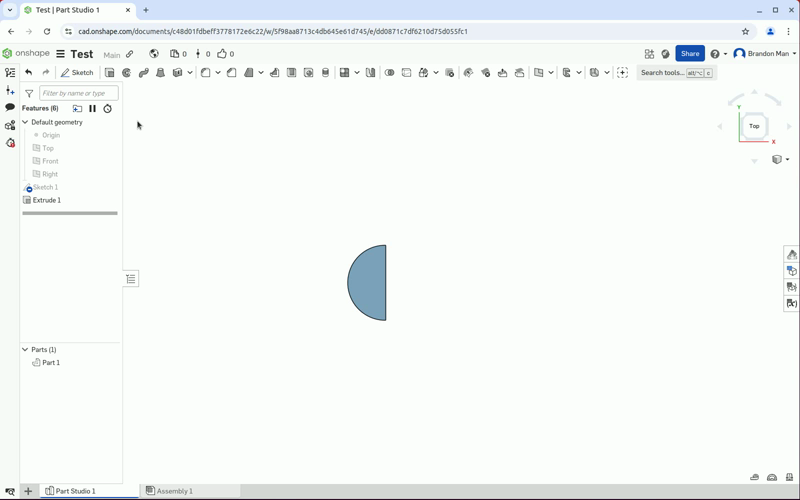
key(shift+h)
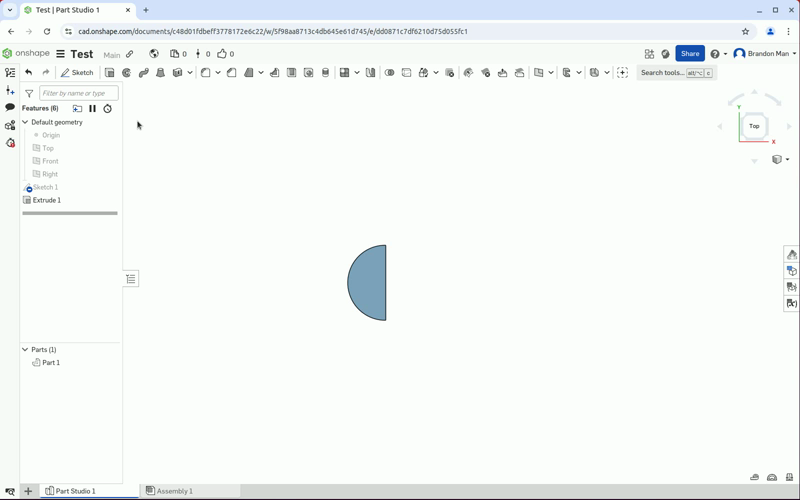
key(shift+h)
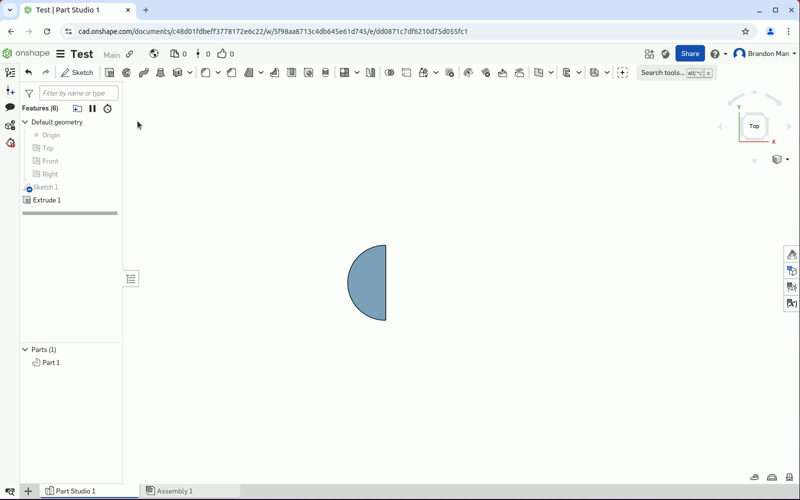
mouse_move(73, 189)
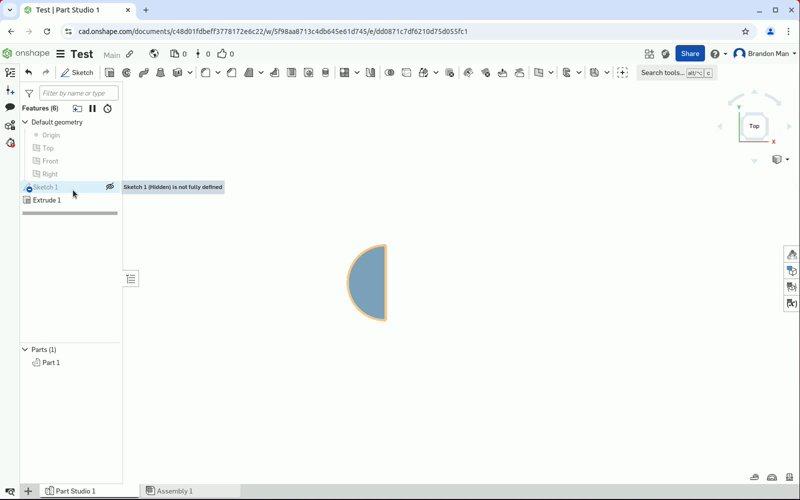
click(73, 189)
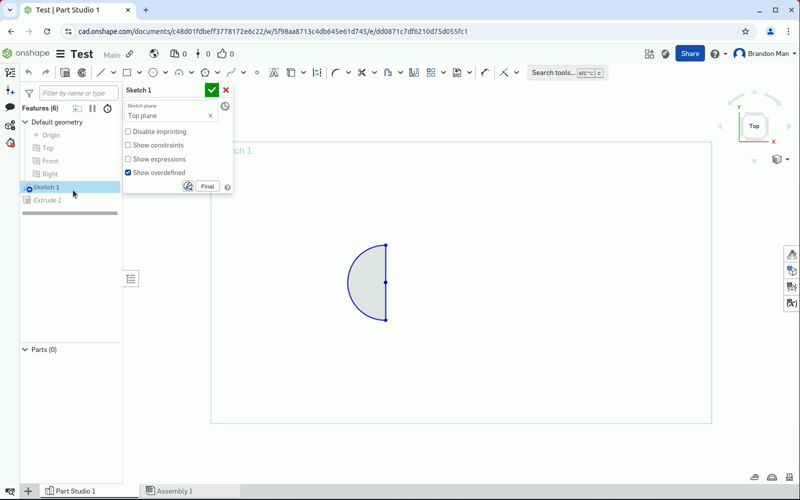
mouse_move(229, 92)
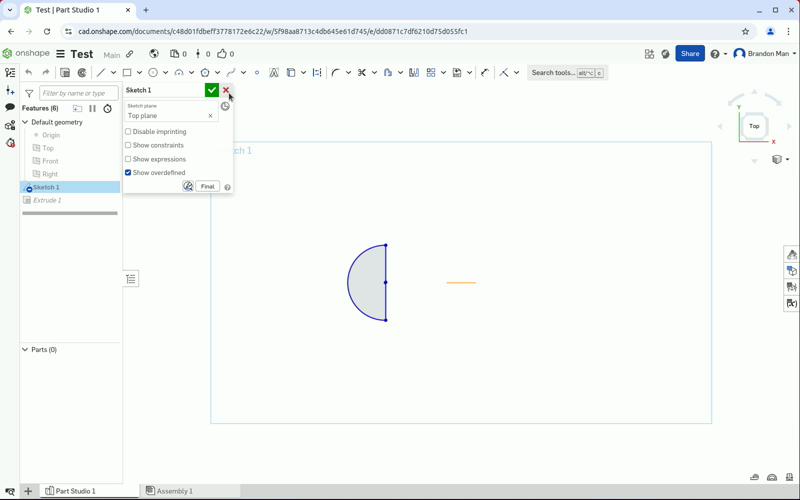
click(229, 92)
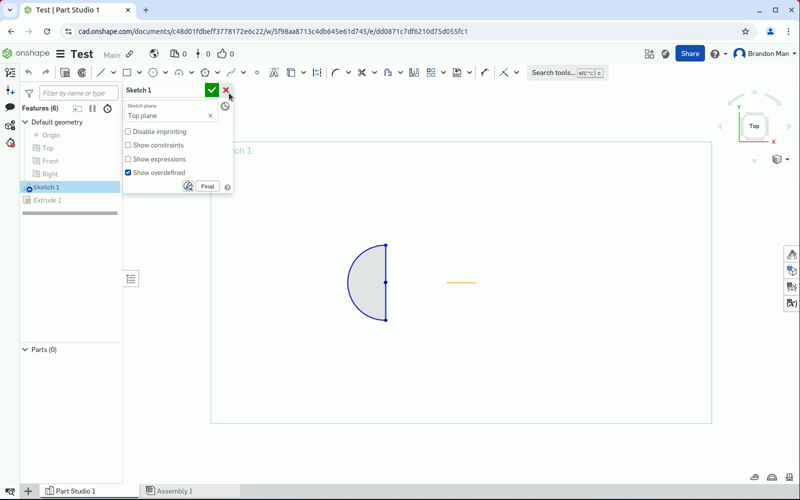
key(shift+s)
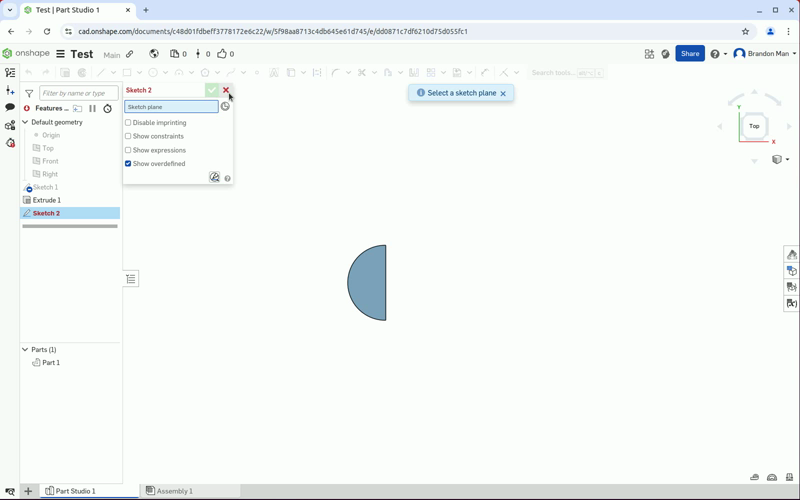
mouse_move(73, 150)
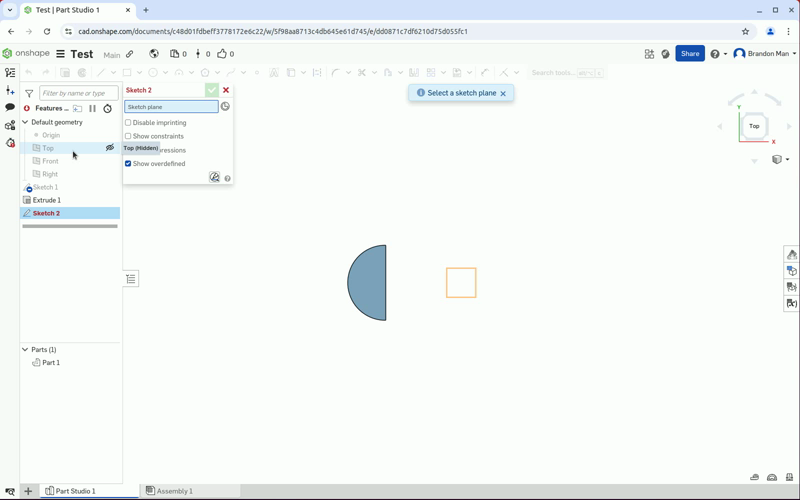
click(73, 150)
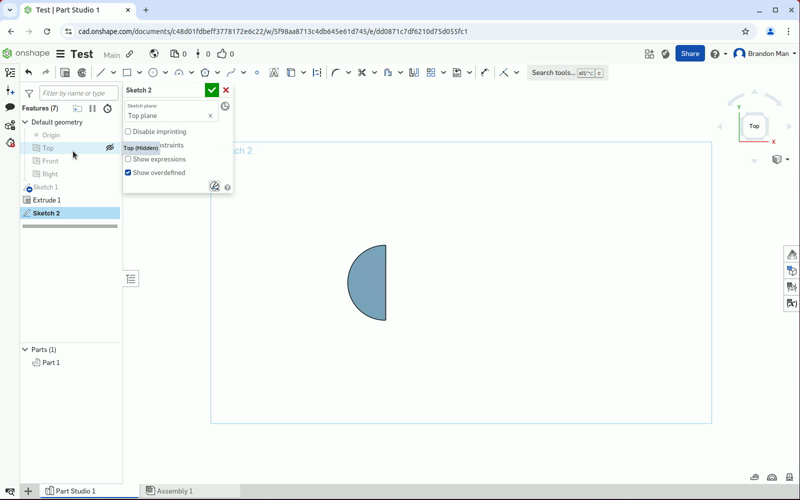
mouse_move(73, 352)
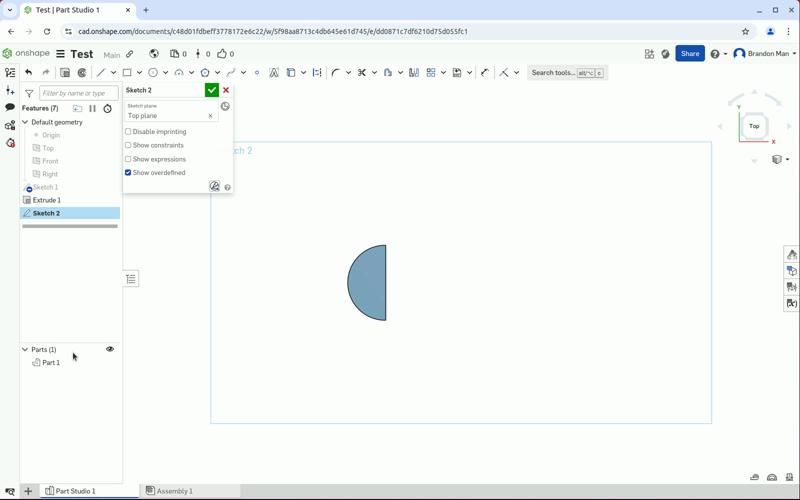
key(y)
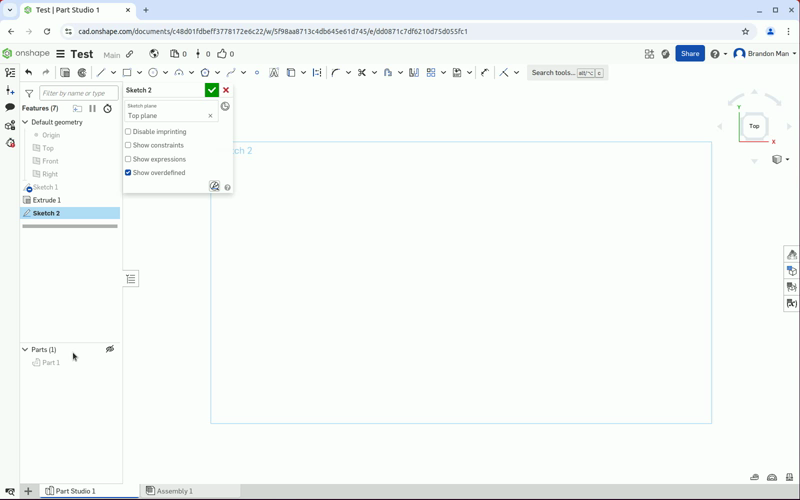
key(a)
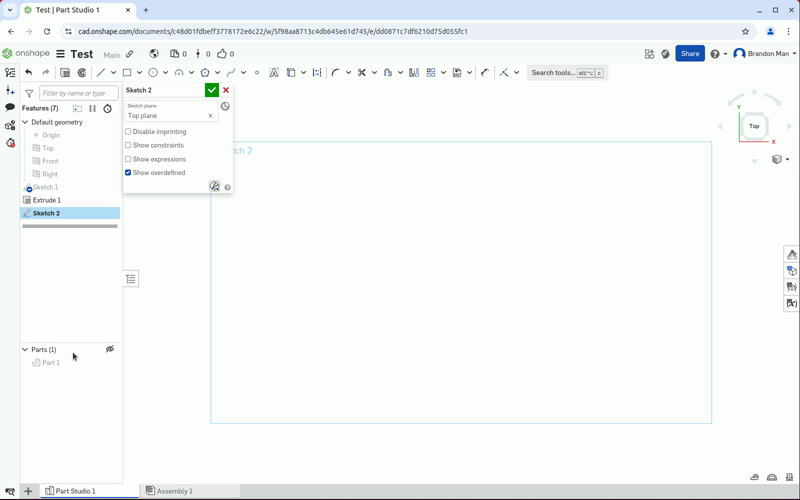
key_down(shift)
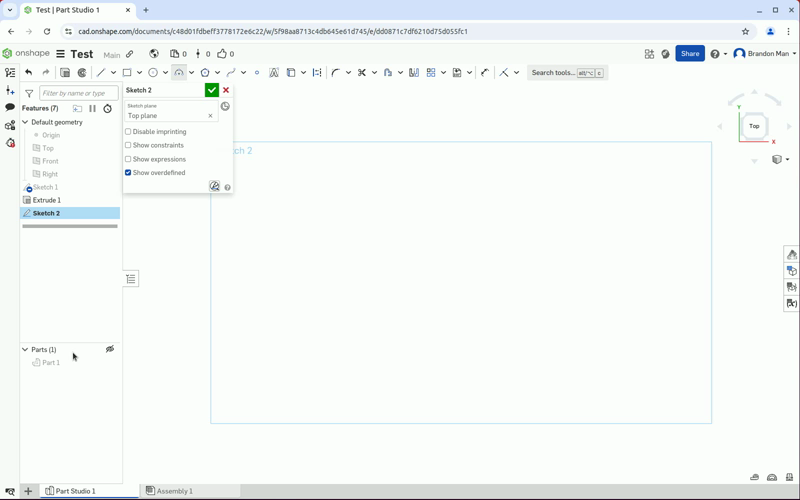
mouse_move(535, 320)
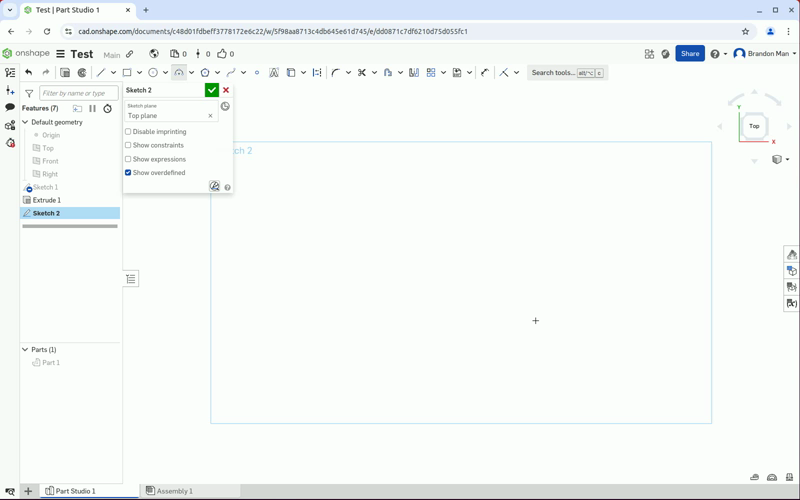
click(535, 320)
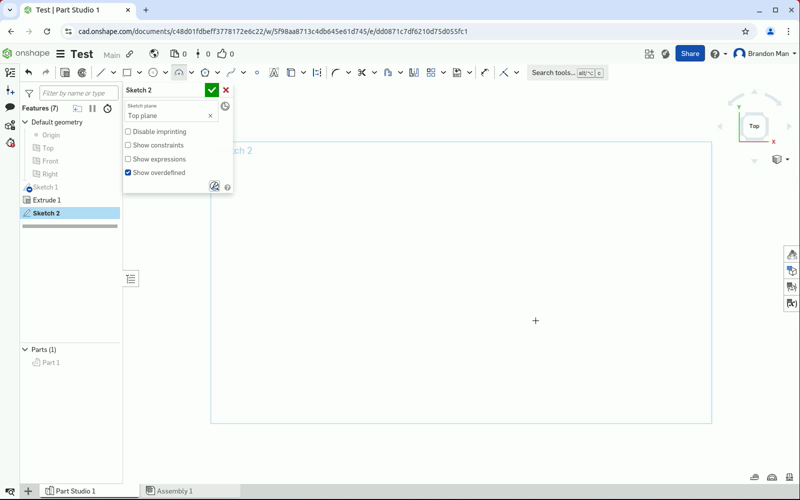
key_up(shift)
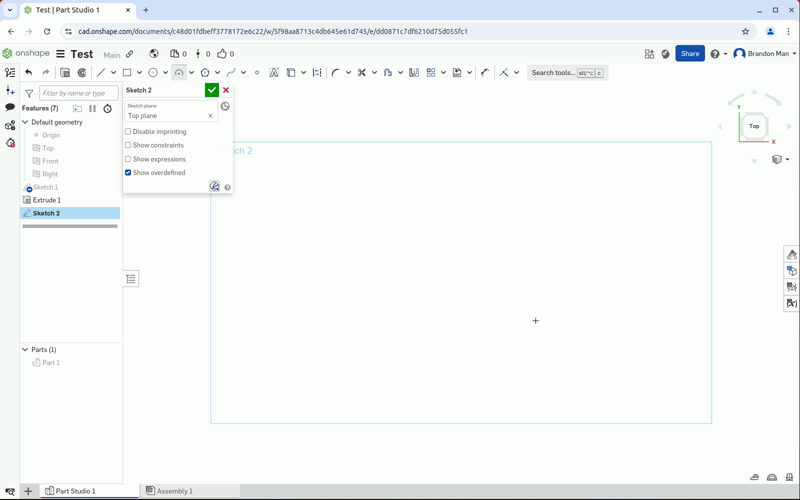
key_down(shift)
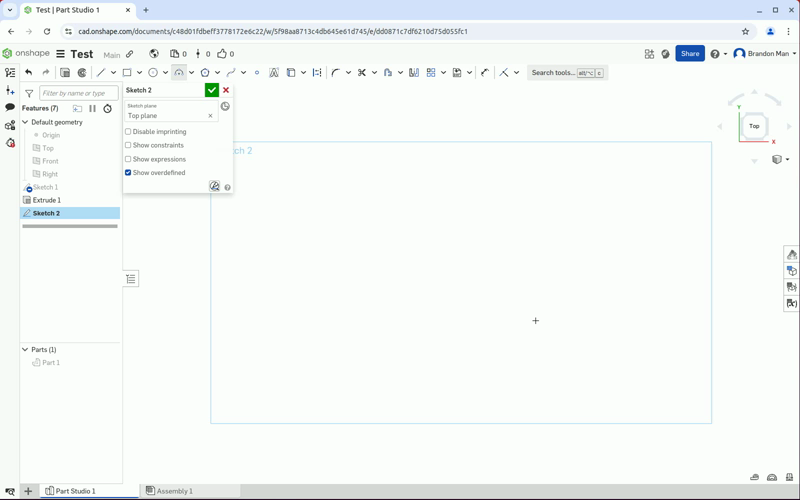
mouse_move(535, 245)
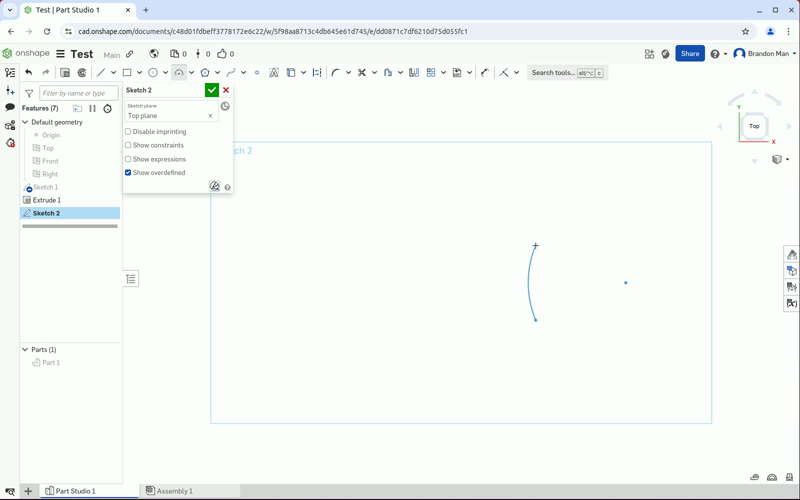
click(535, 245)
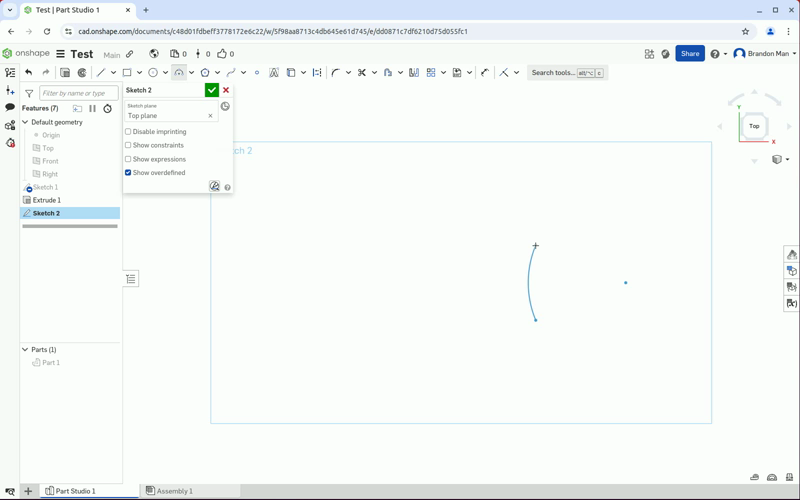
mouse_move(573, 282)
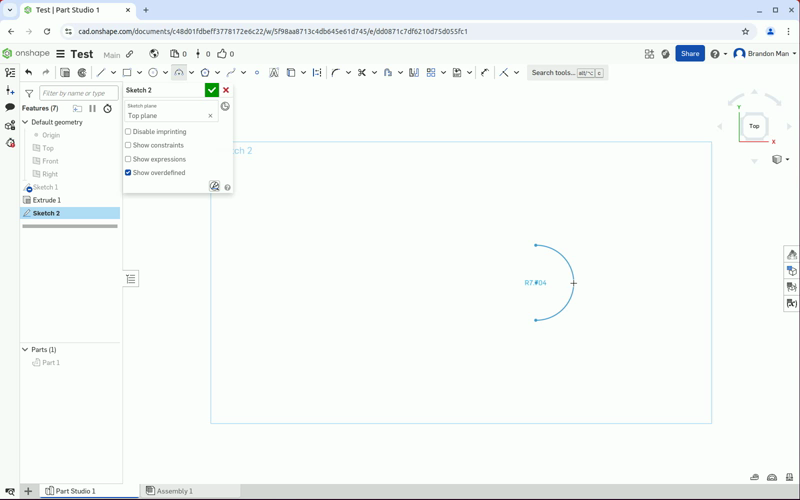
click(573, 282)
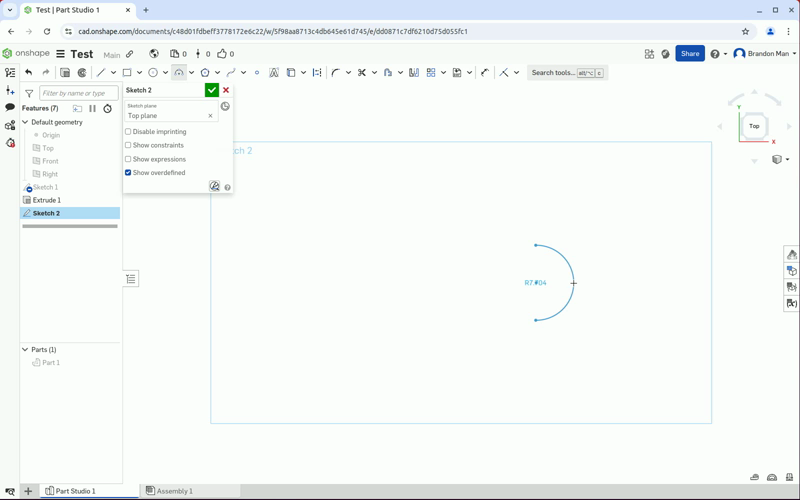
key_up(shift)
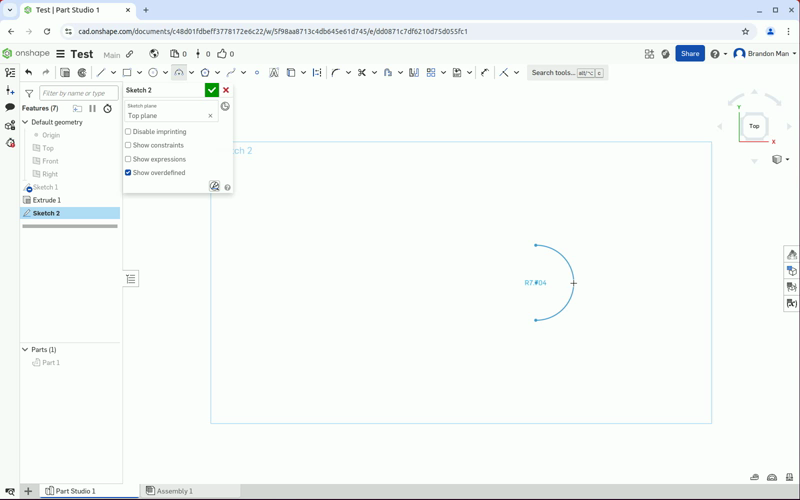
key(esc)
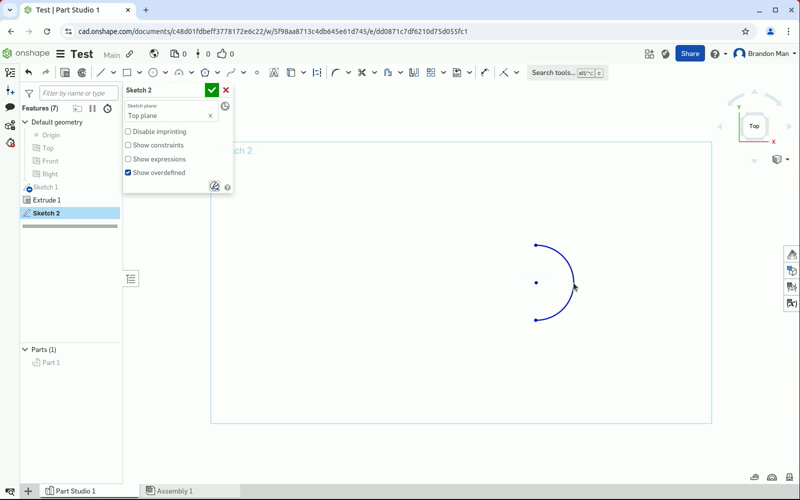
key(l)
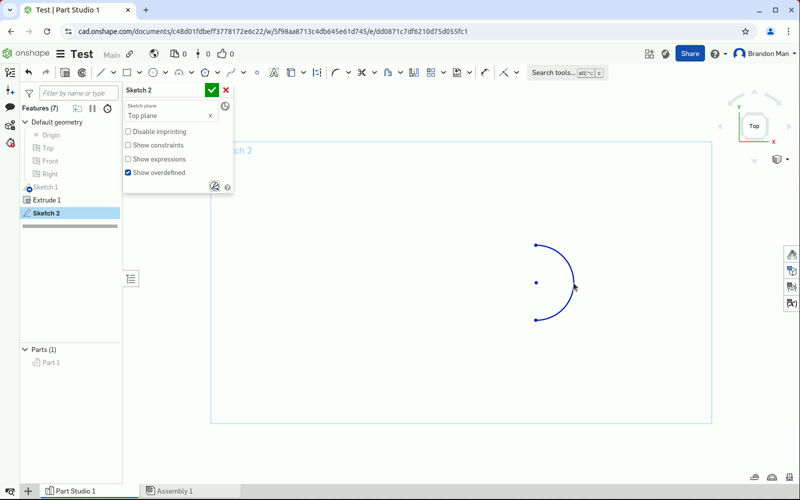
mouse_move(535, 245)
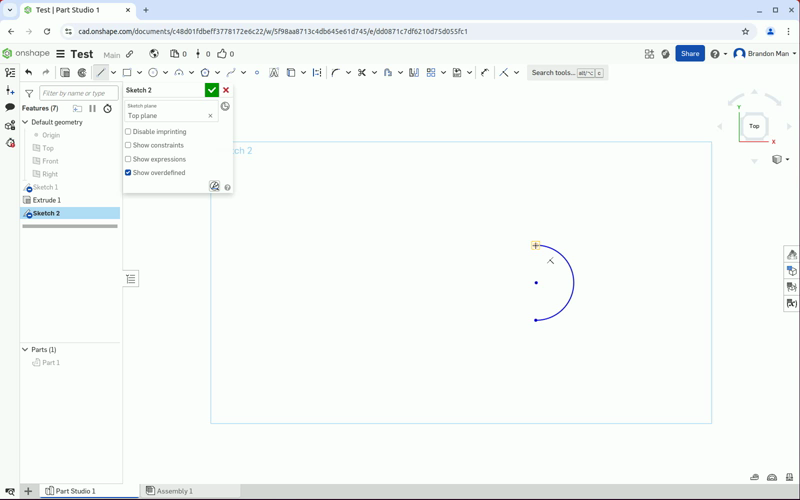
click(535, 245)
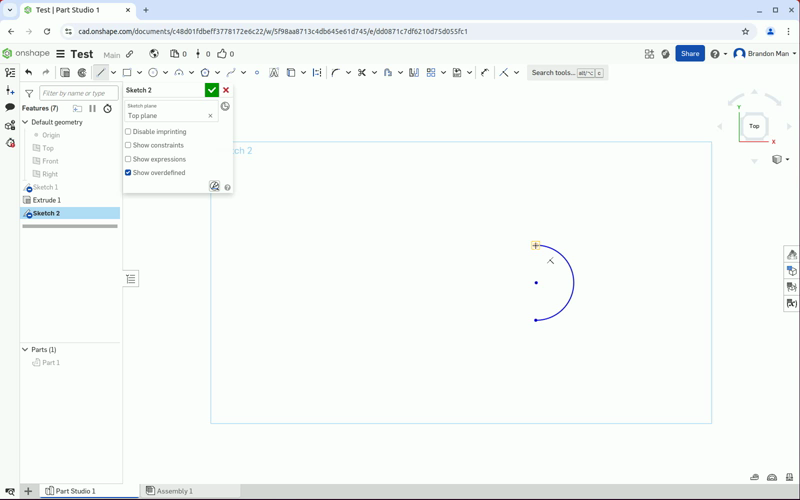
key_down(shift)
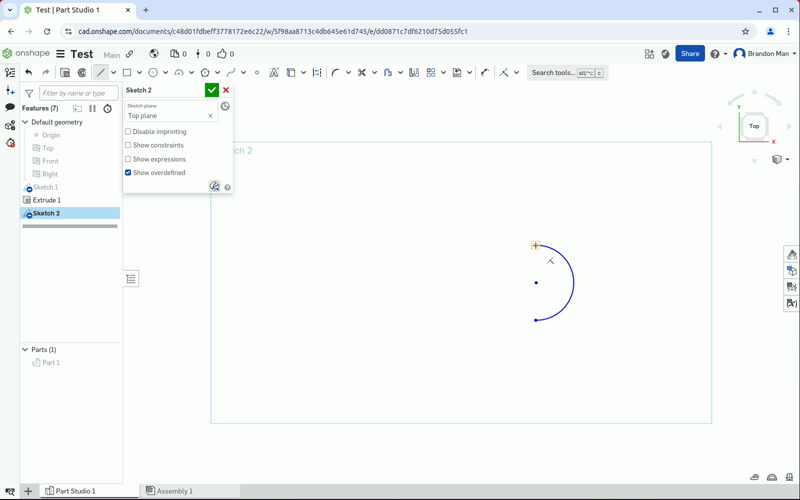
mouse_move(565, 245)
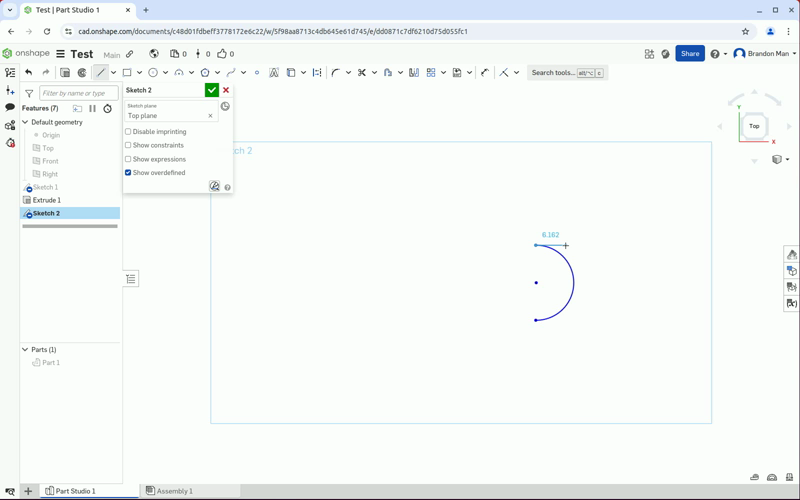
mouse_move(535, 282)
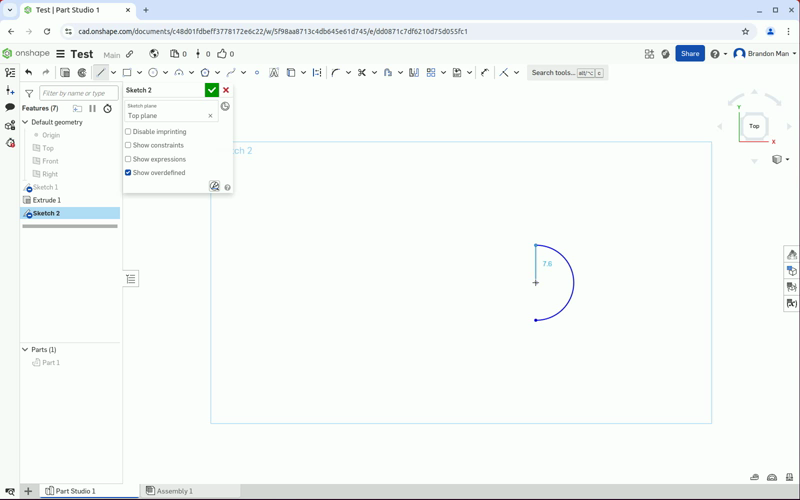
click(535, 282)
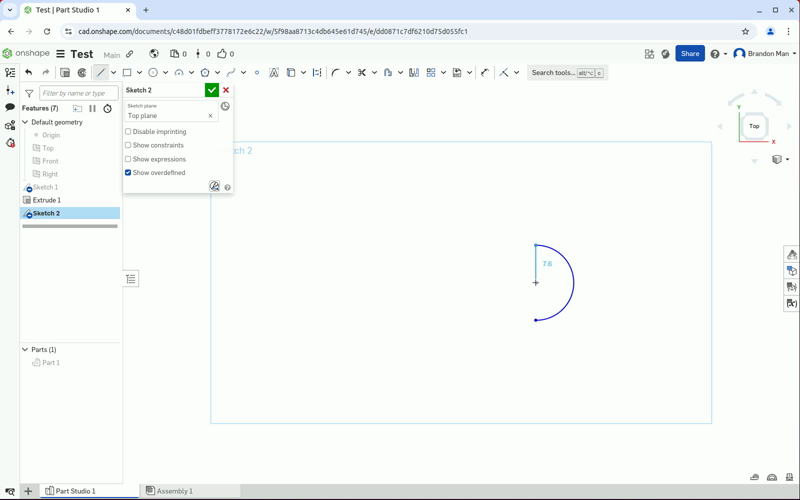
key_up(shift)
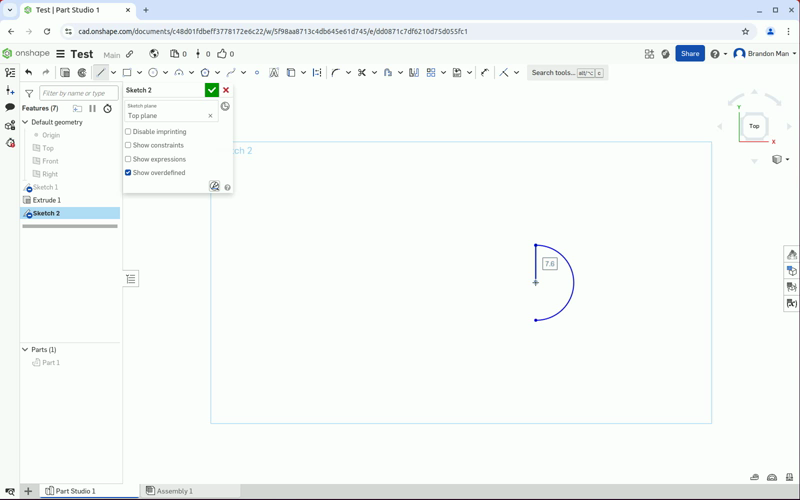
mouse_move(565, 282)
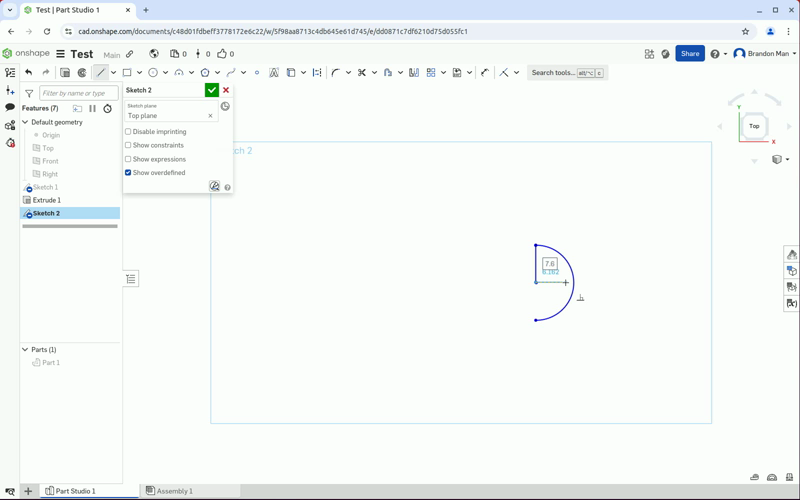
key_down(shift)
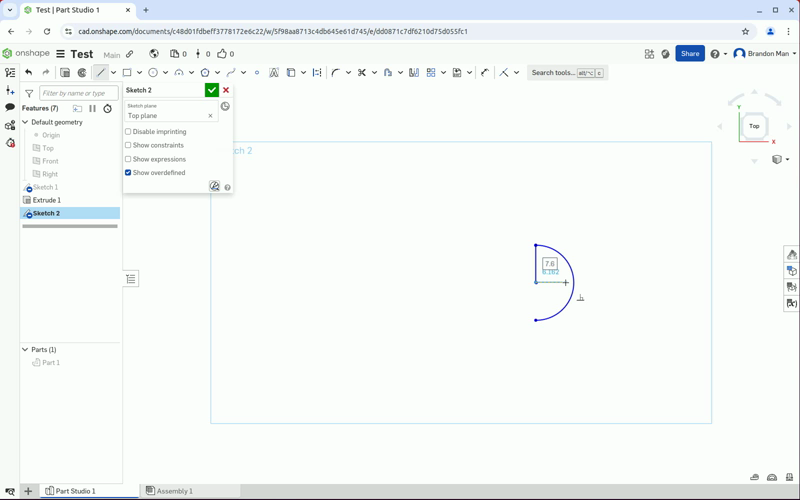
mouse_move(535, 320)
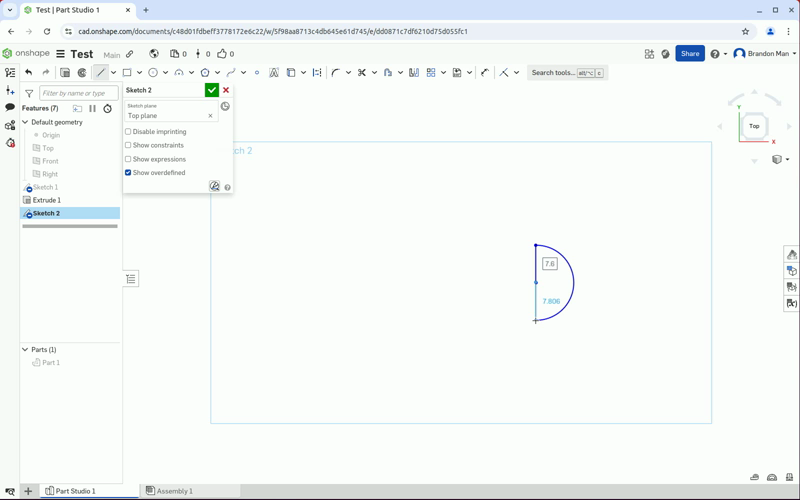
key_up(shift)
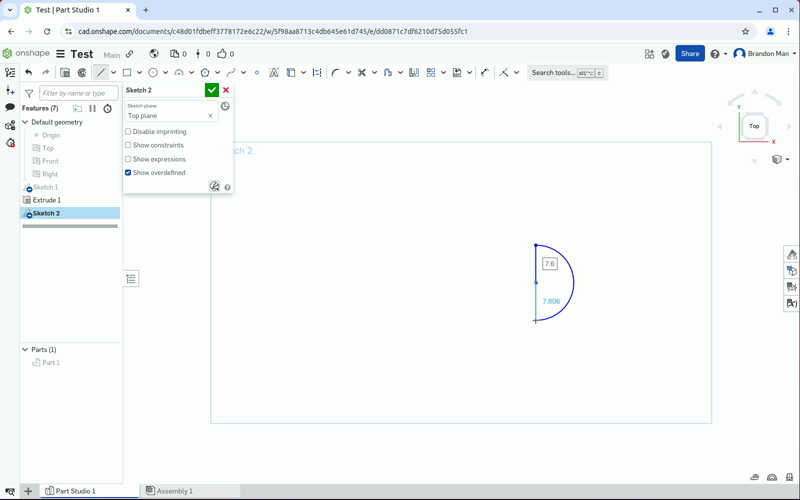
click(535, 320)
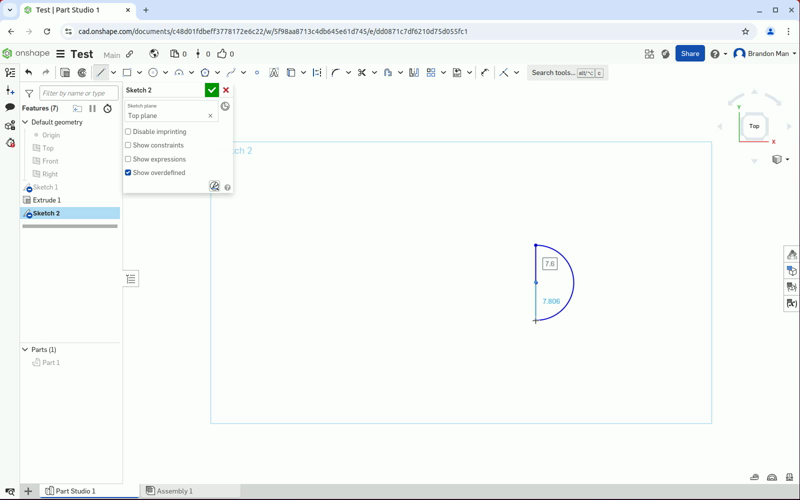
key(esc)
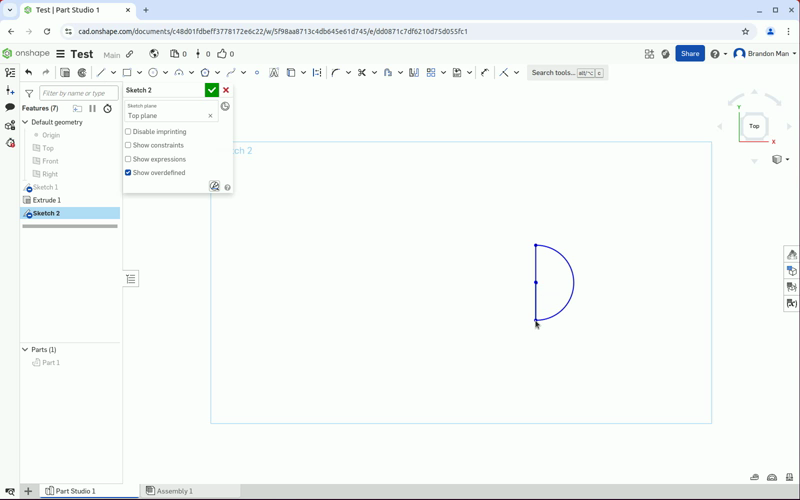
mouse_move(571, 283)
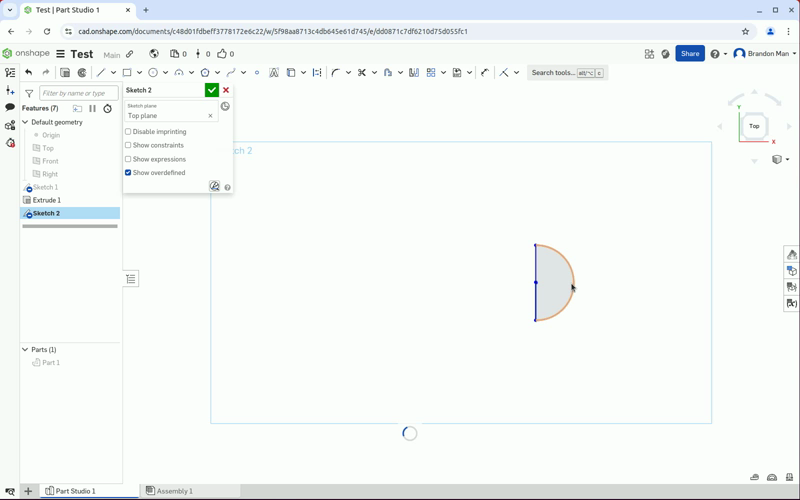
scroll(6)
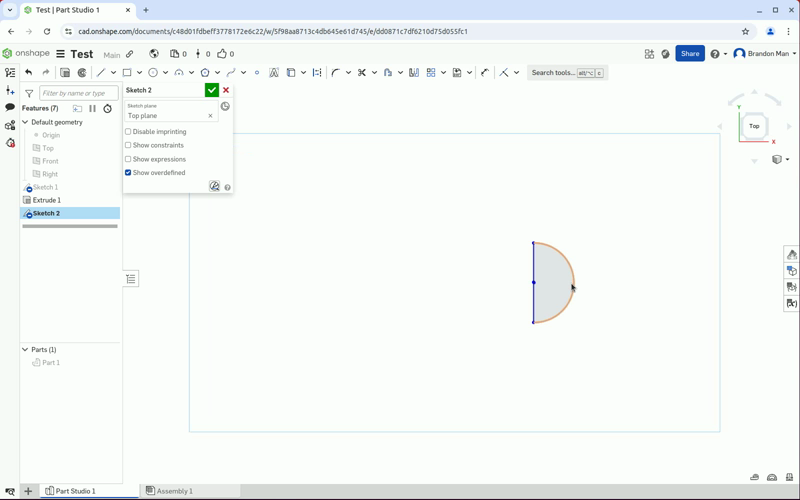
scroll(6)
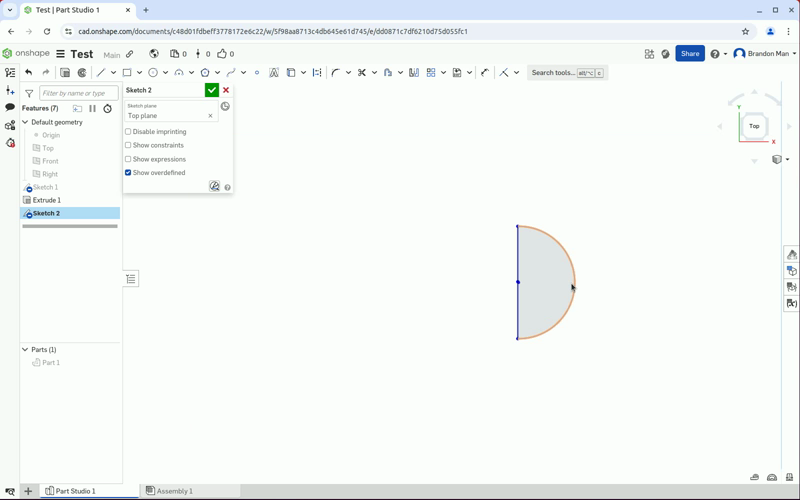
scroll(6)
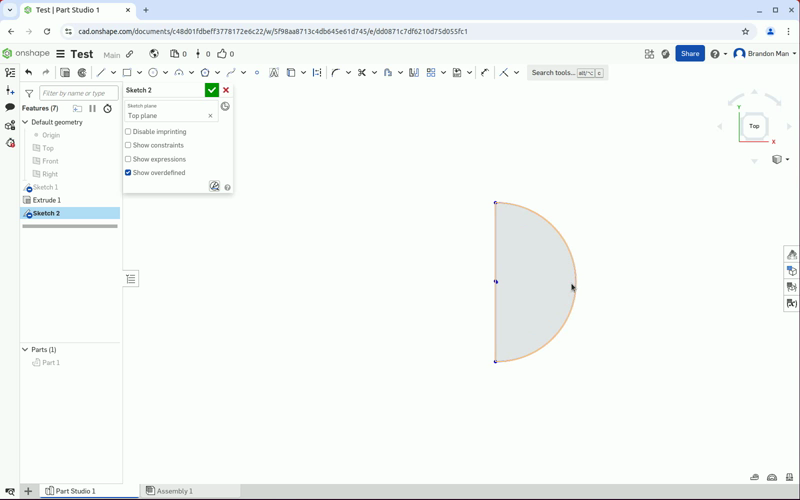
scroll(6)
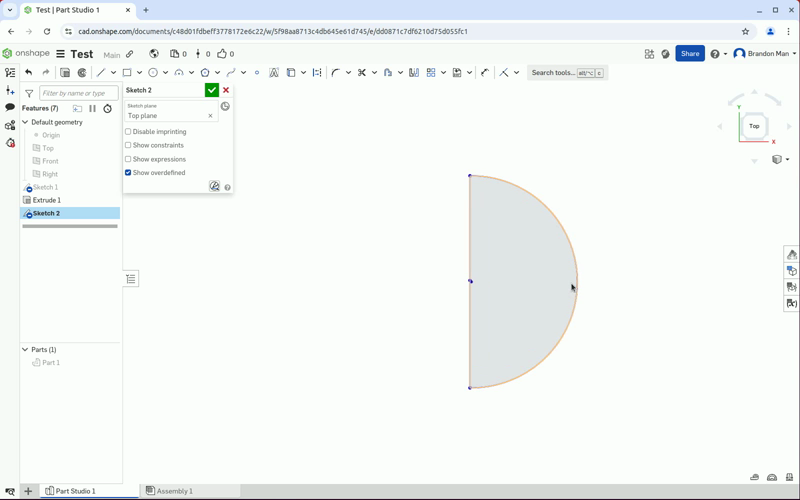
scroll(6)
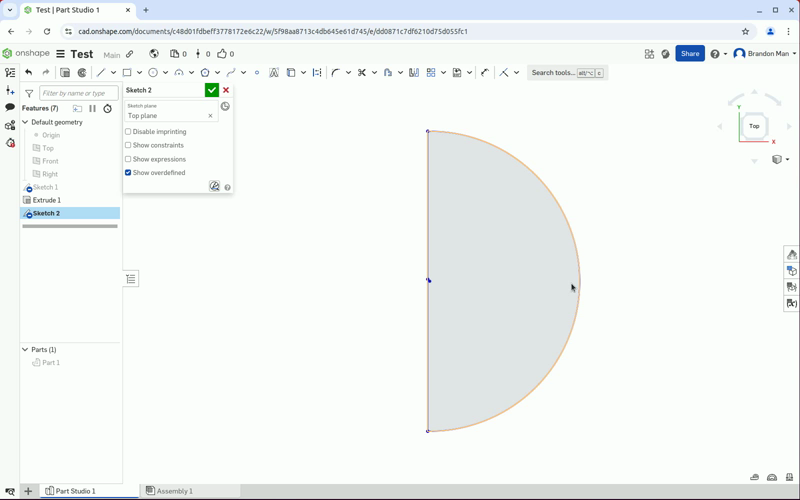
scroll(6)
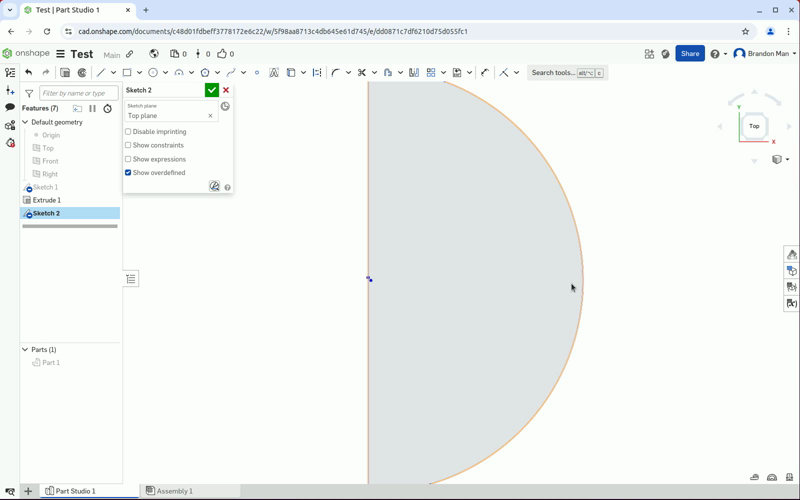
scroll(6)
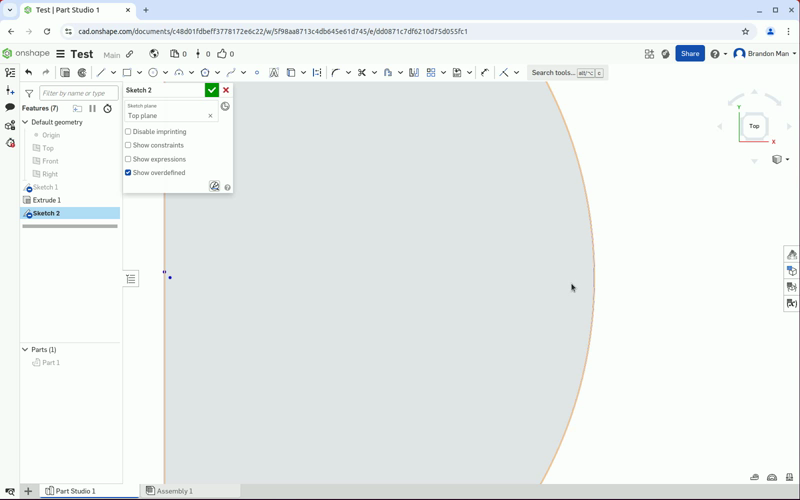
click(571, 283)
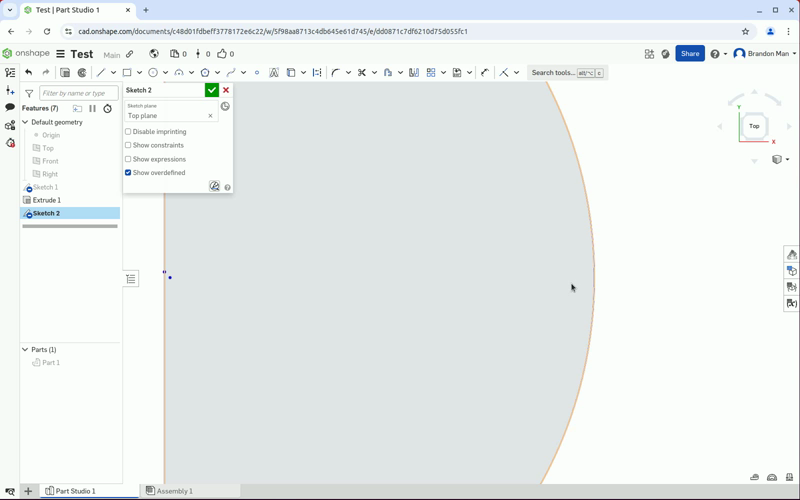
scroll(-6)
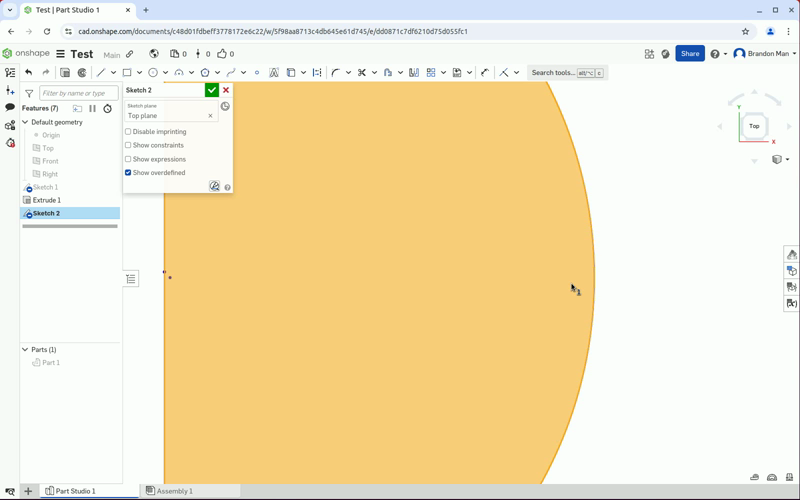
scroll(-6)
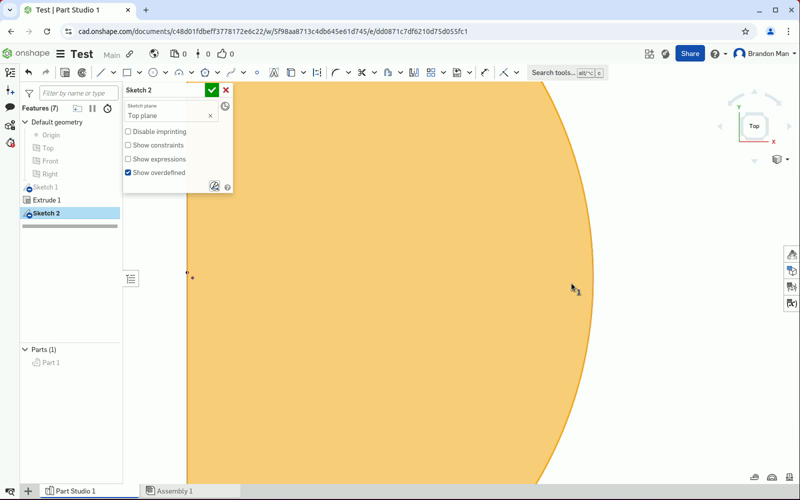
scroll(-6)
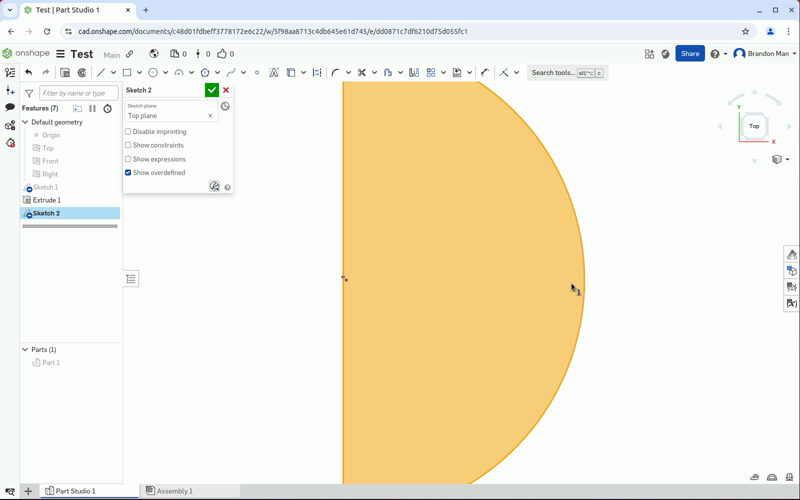
scroll(-6)
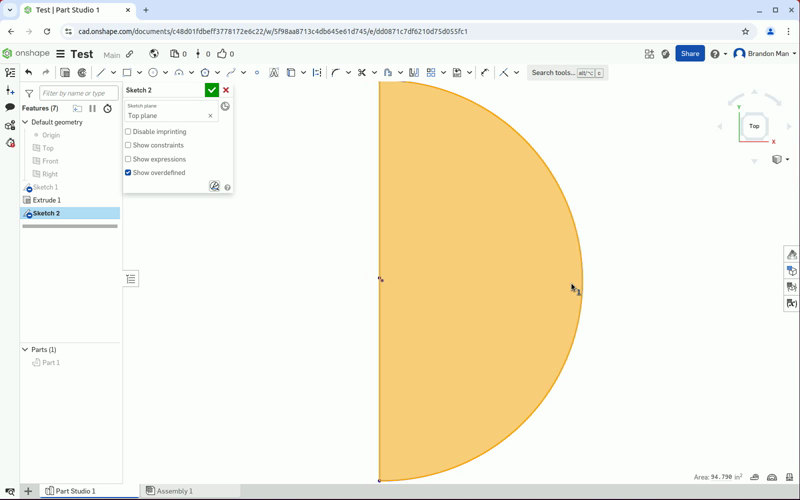
scroll(-6)
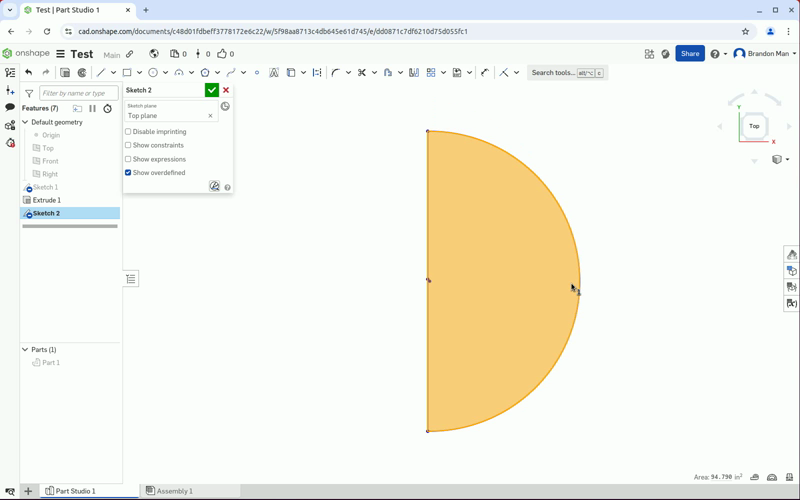
scroll(-6)
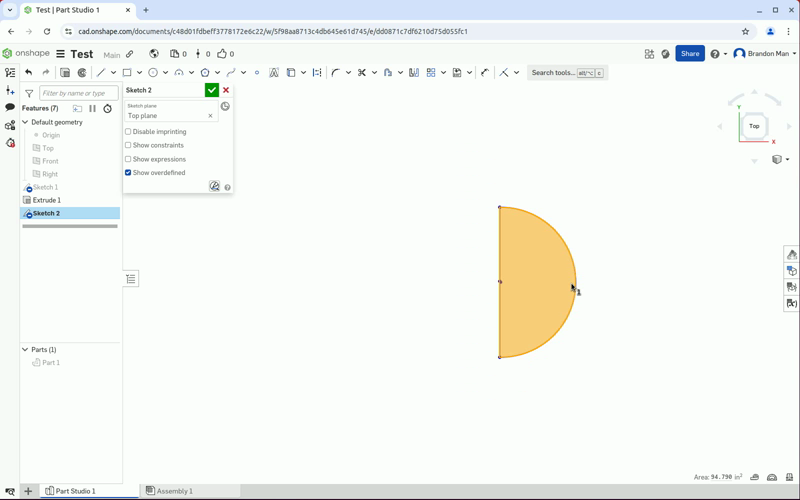
scroll(-6)
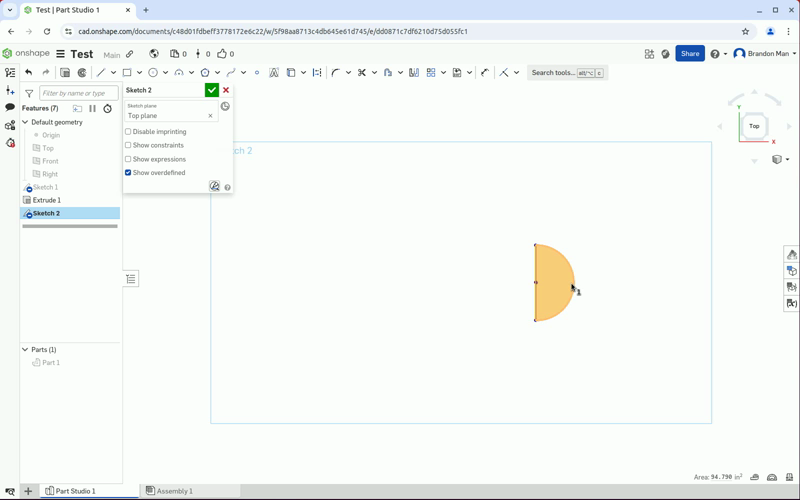
mouse_move(73, 352)
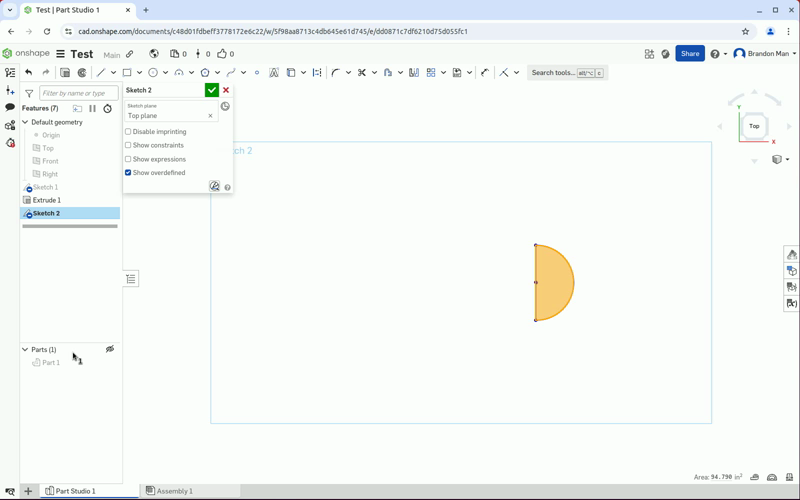
key(shift+y)
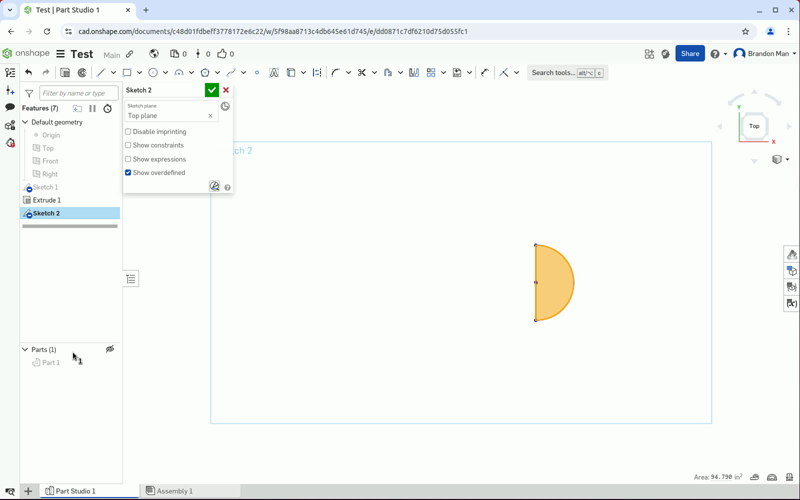
key(shift+e)
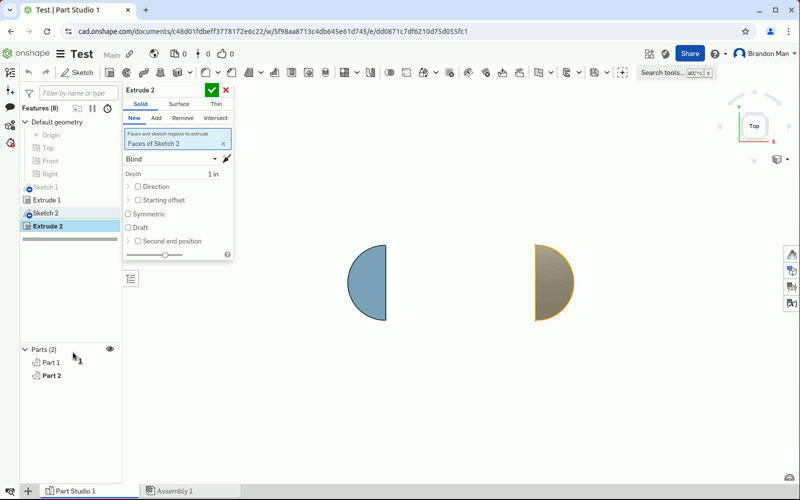
mouse_move(143, 106)
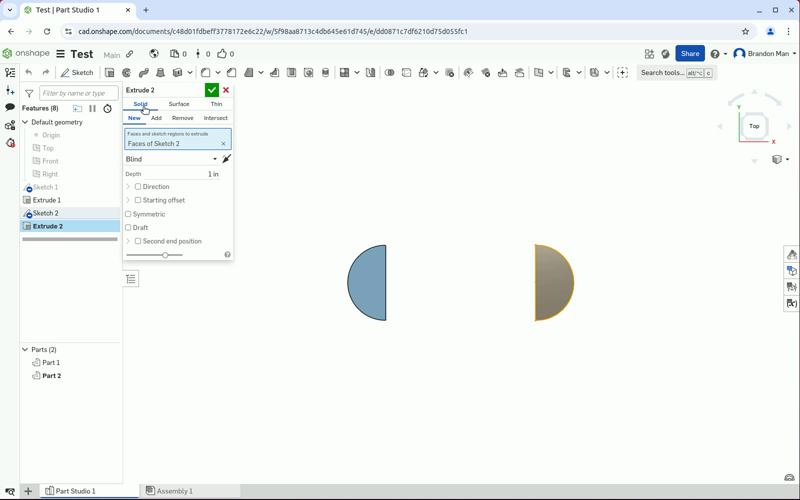
click(143, 106)
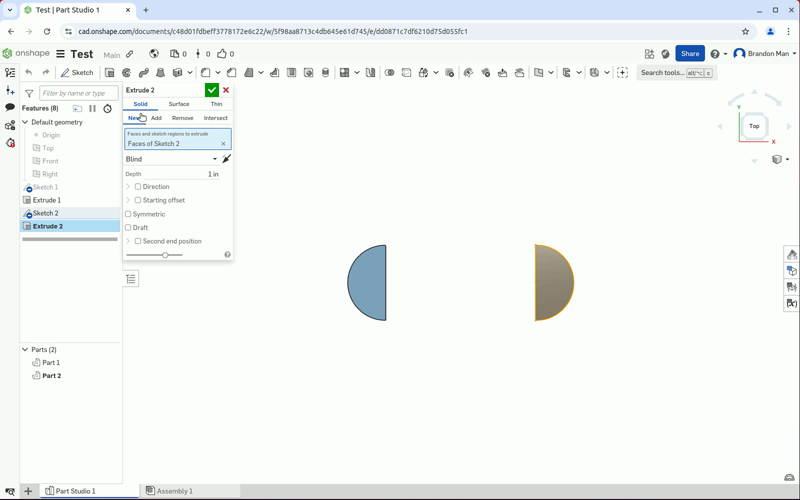
mouse_move(137, 120)
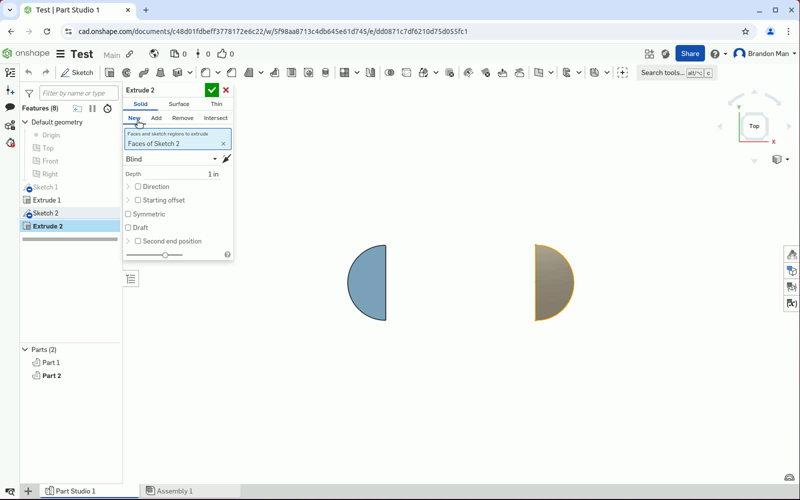
click(137, 120)
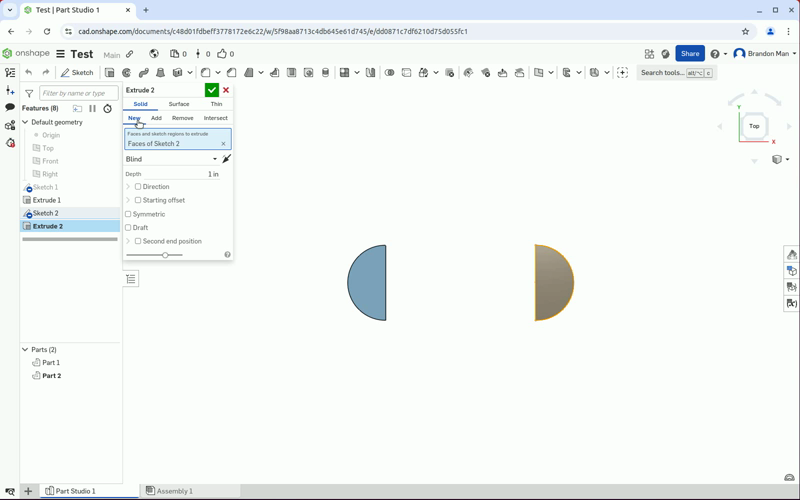
key(tab, 4)
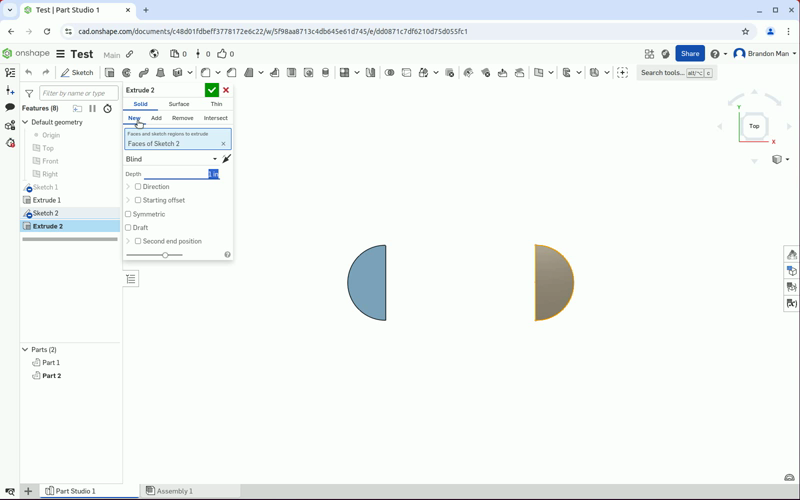
text(2.648)
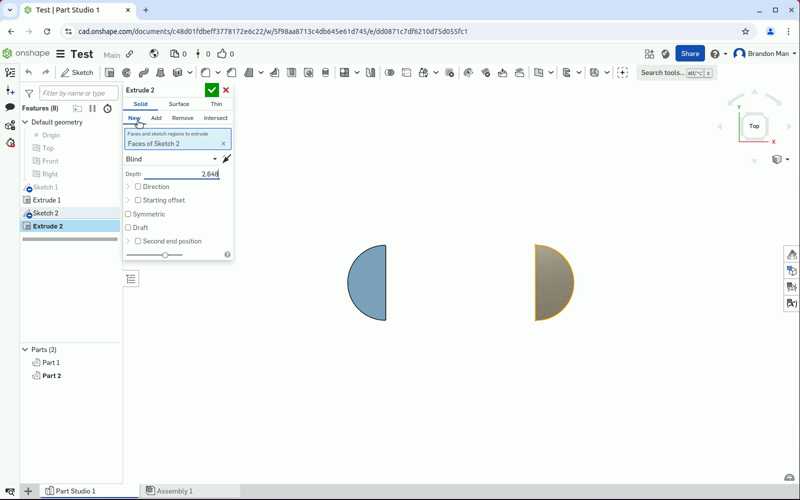
key(enter)
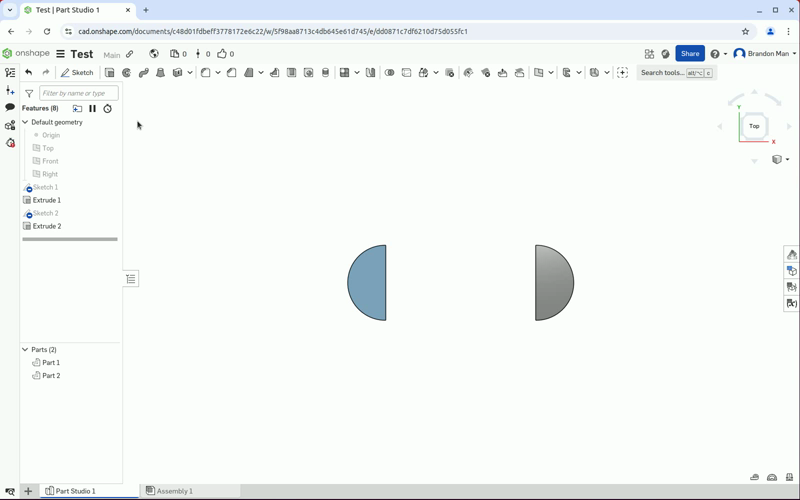
key(shift+h)
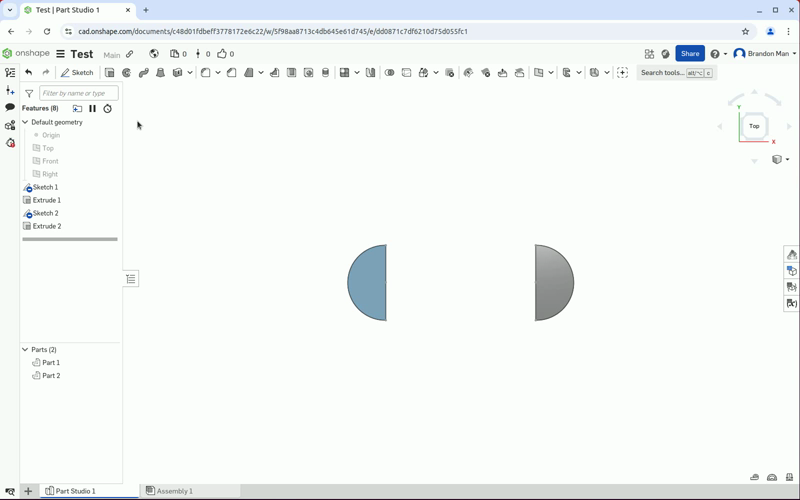
key(shift+h)
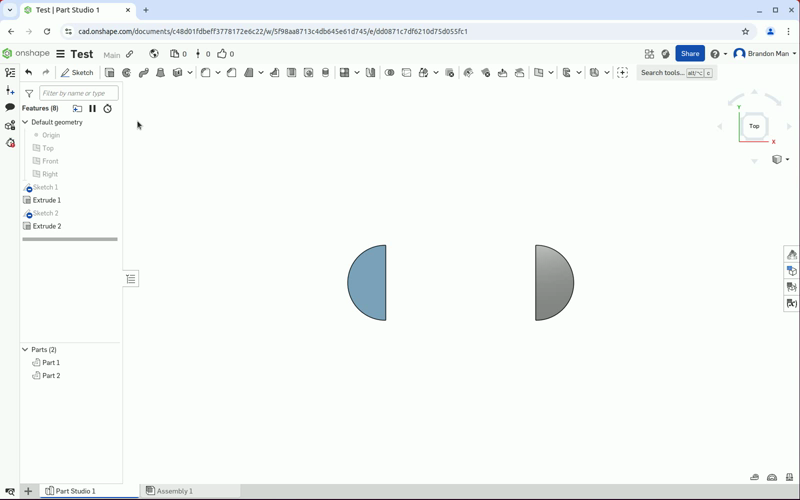
mouse_move(73, 189)
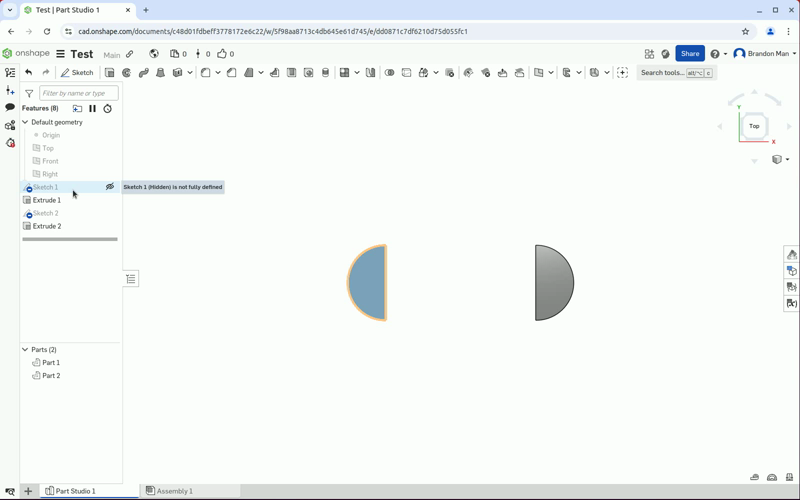
click(73, 189)
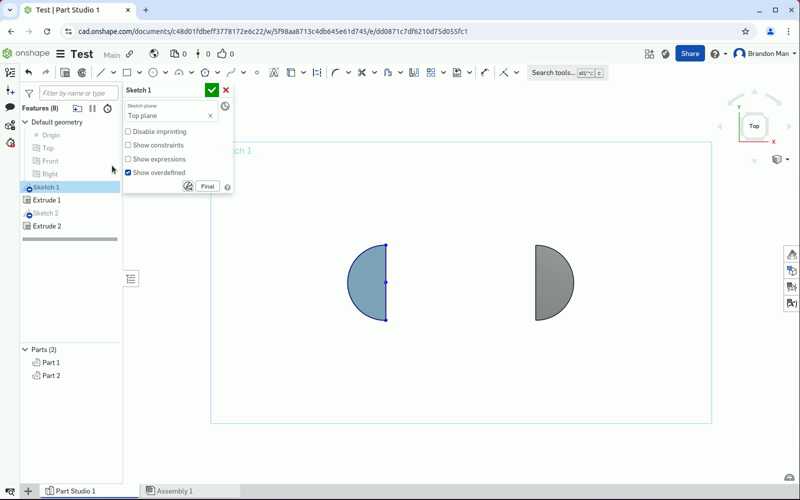
mouse_move(229, 92)
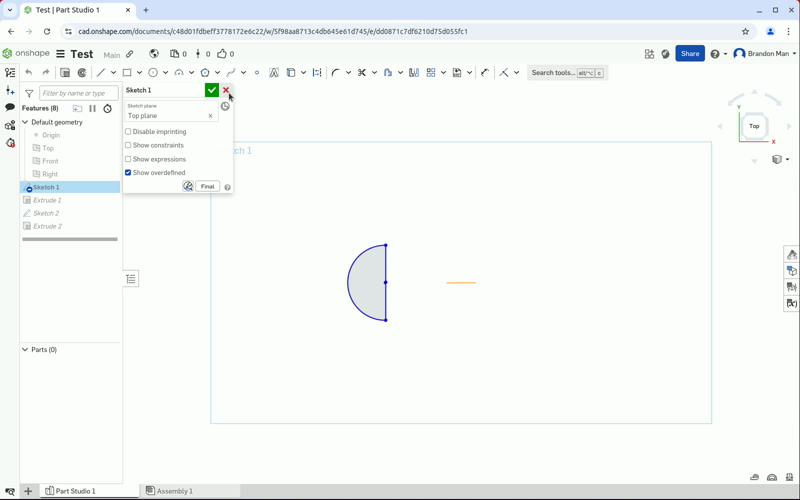
click(229, 92)
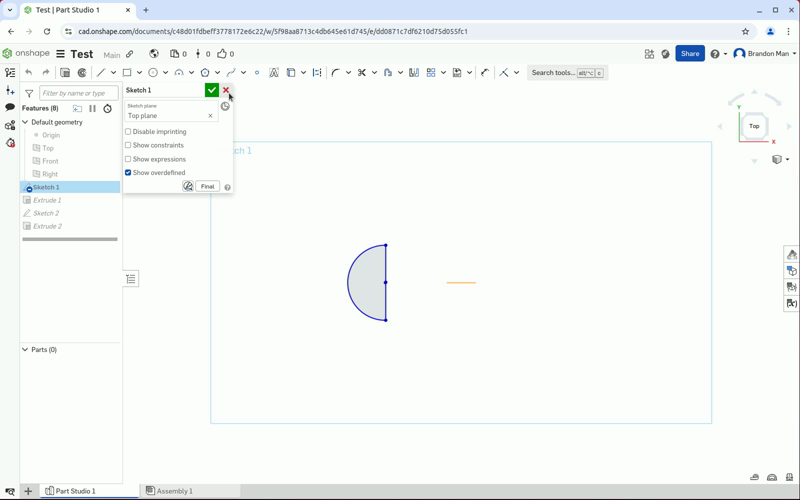
key(shift+s)
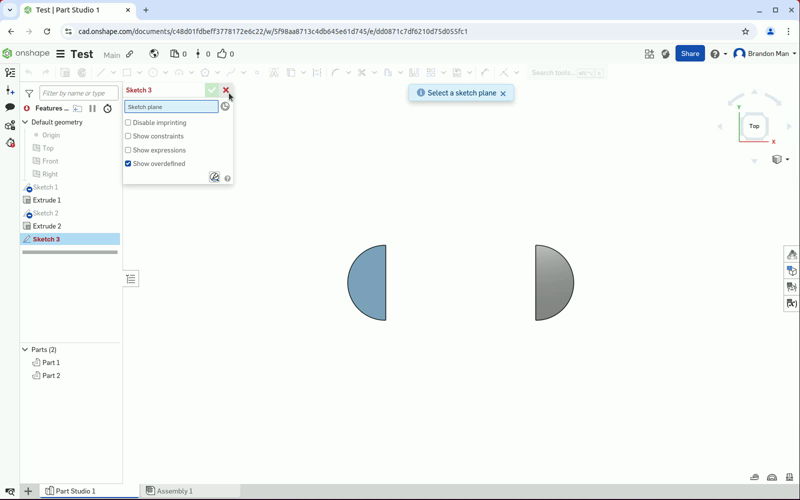
mouse_move(73, 150)
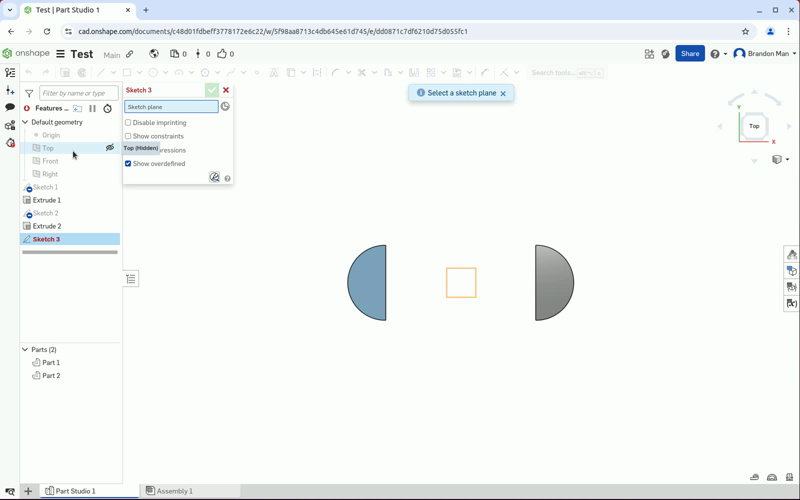
click(73, 150)
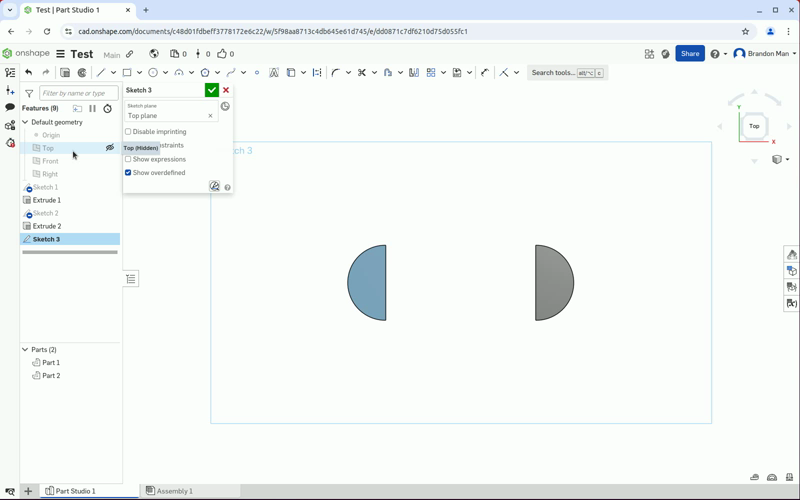
mouse_move(73, 352)
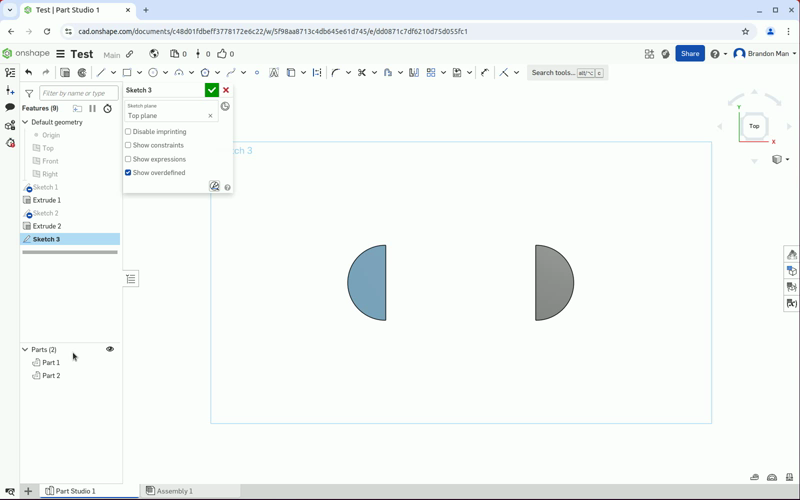
key(y)
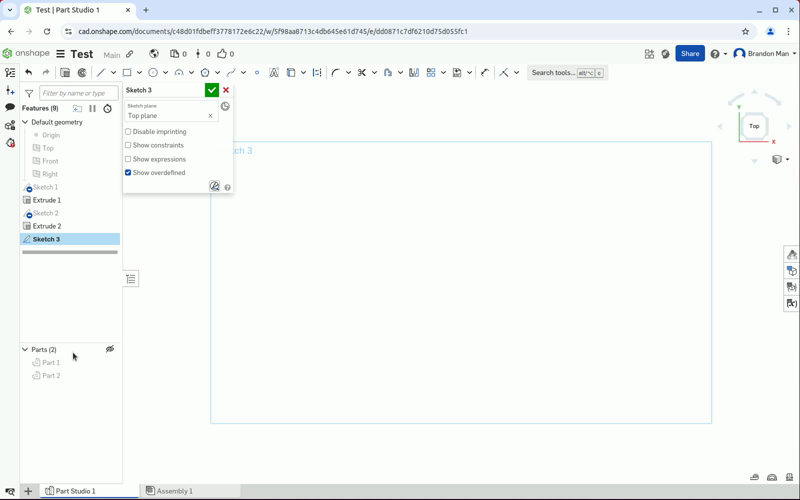
key(l)
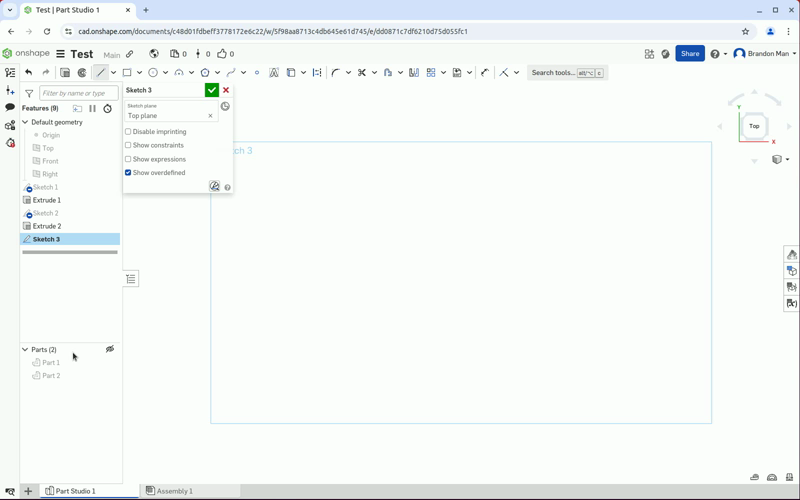
key_down(shift)
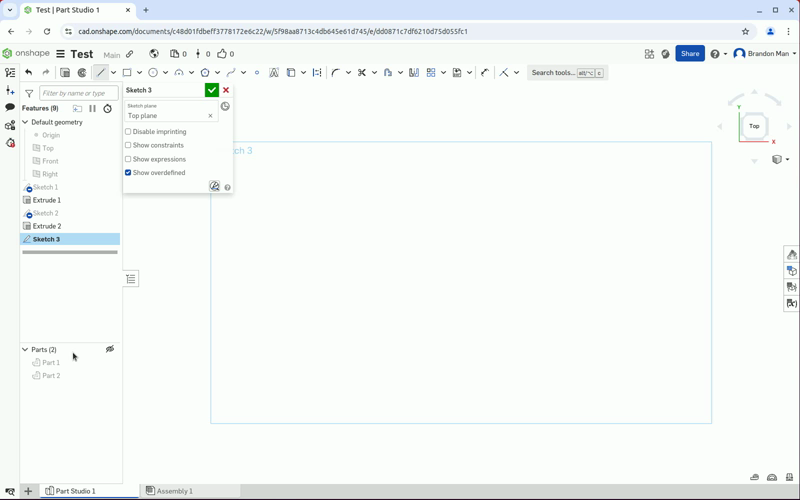
mouse_move(385, 320)
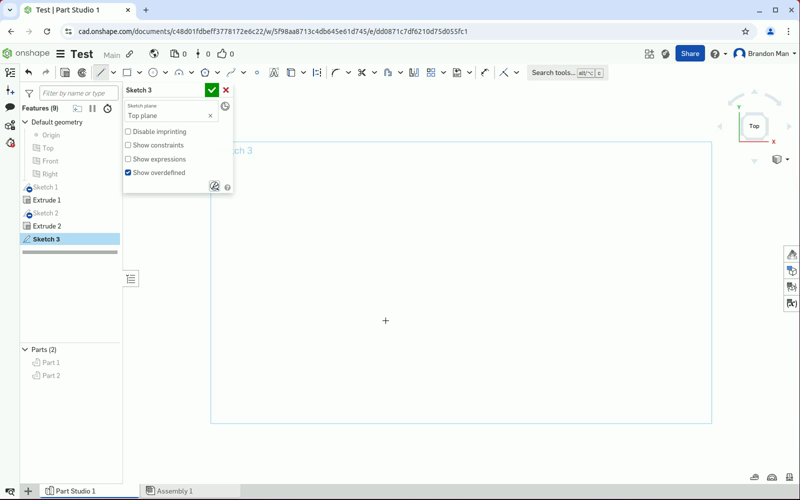
click(385, 320)
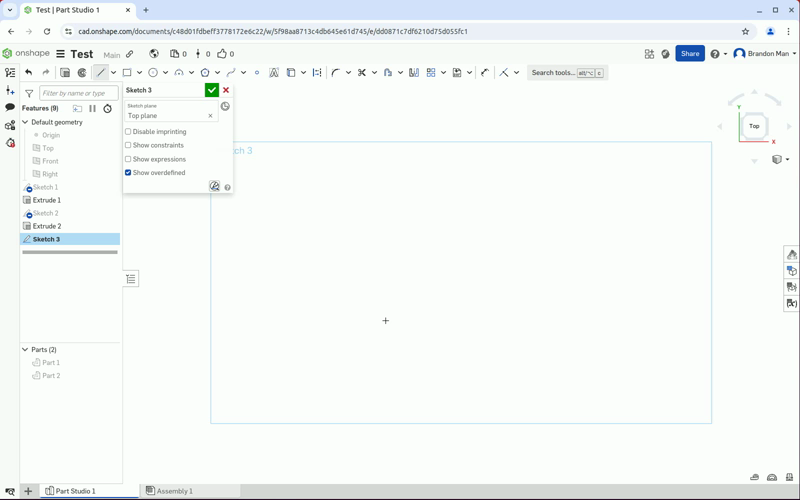
key_up(shift)
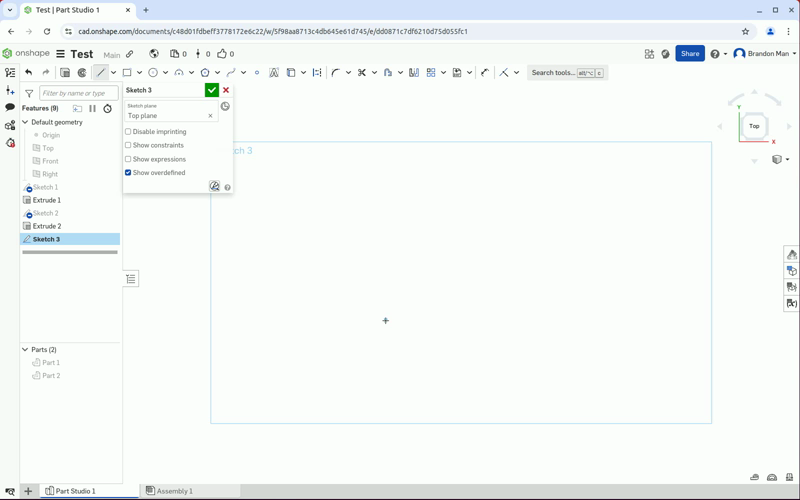
key_down(shift)
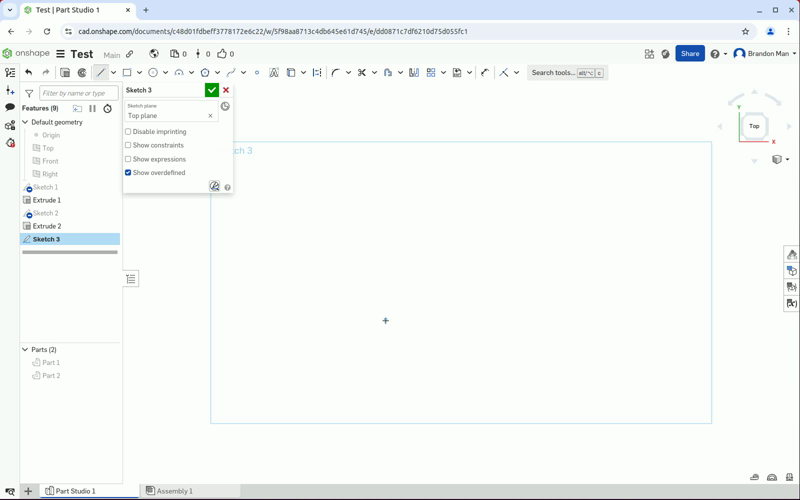
mouse_move(461, 320)
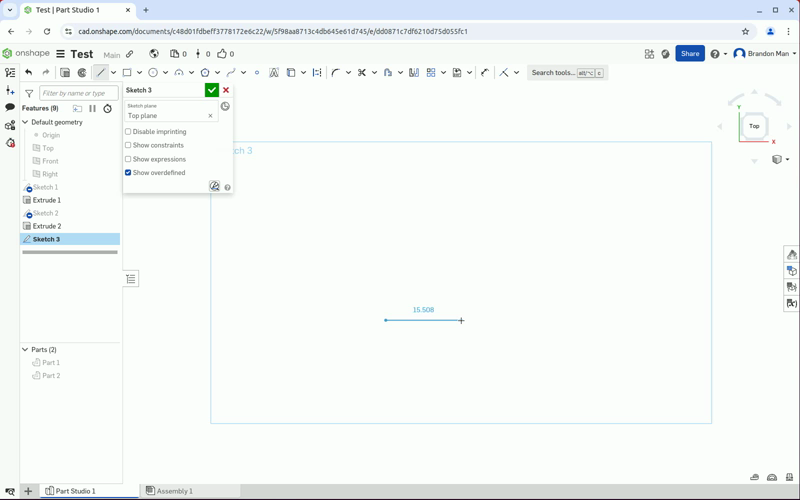
click(461, 320)
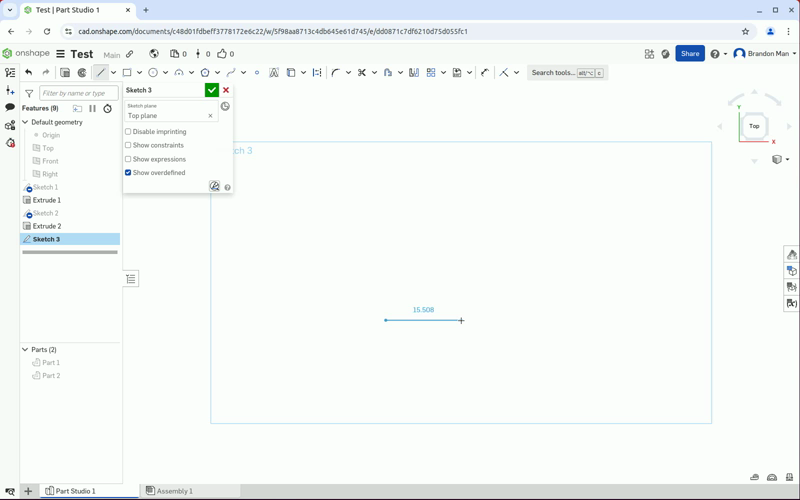
key_up(shift)
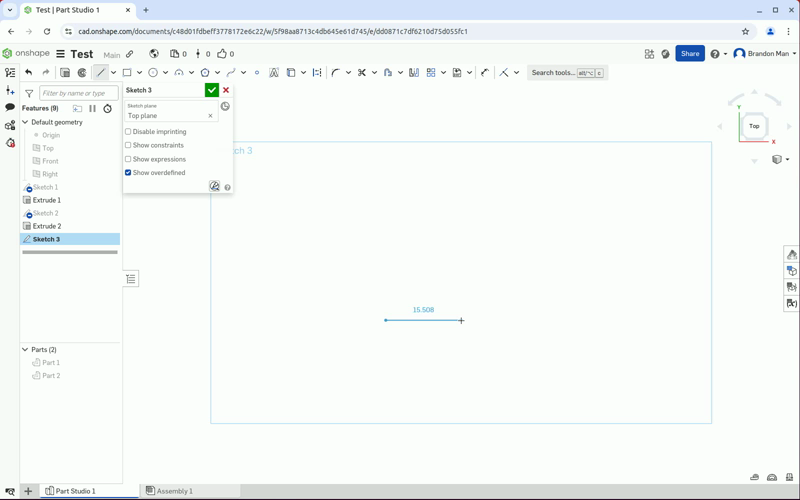
key_down(shift)
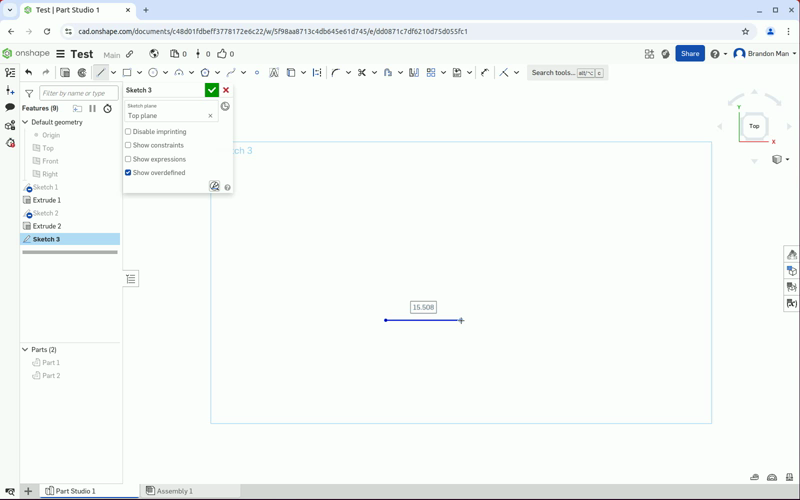
mouse_move(491, 320)
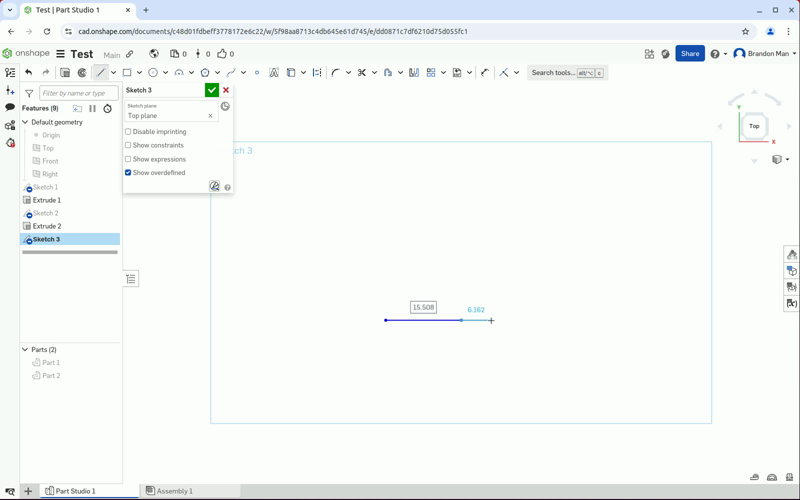
mouse_move(461, 282)
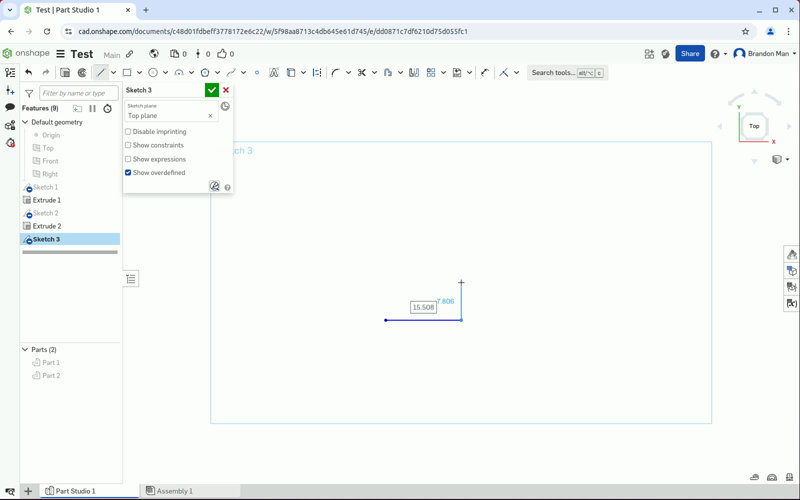
click(461, 282)
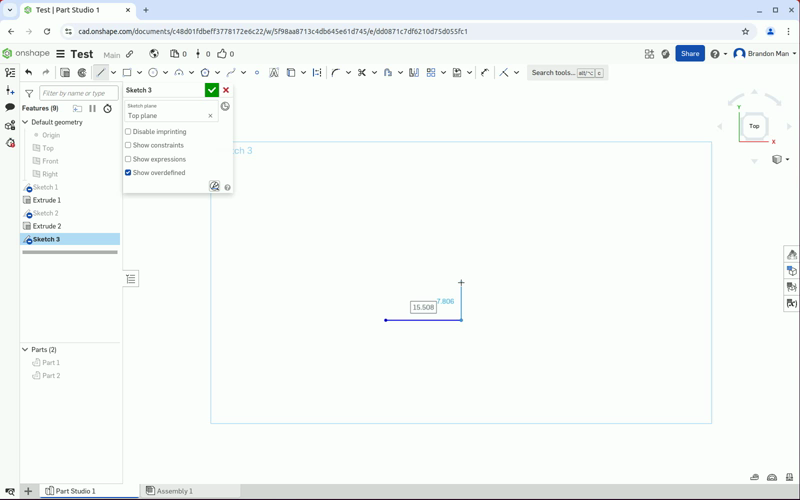
key_up(shift)
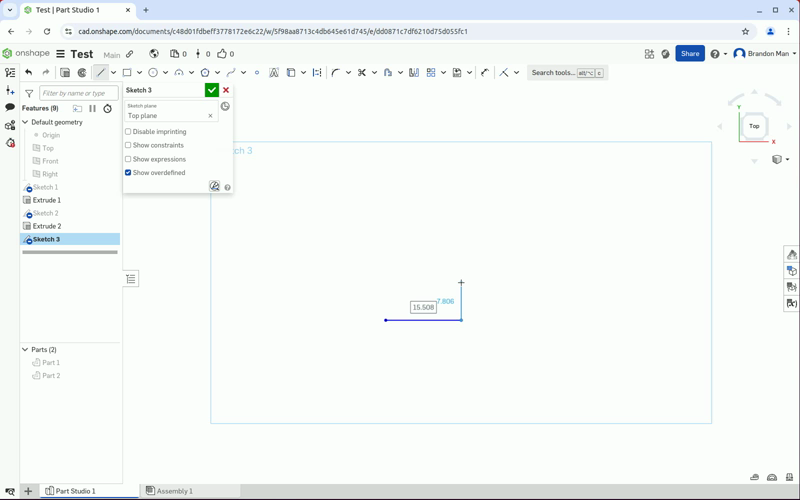
key_down(shift)
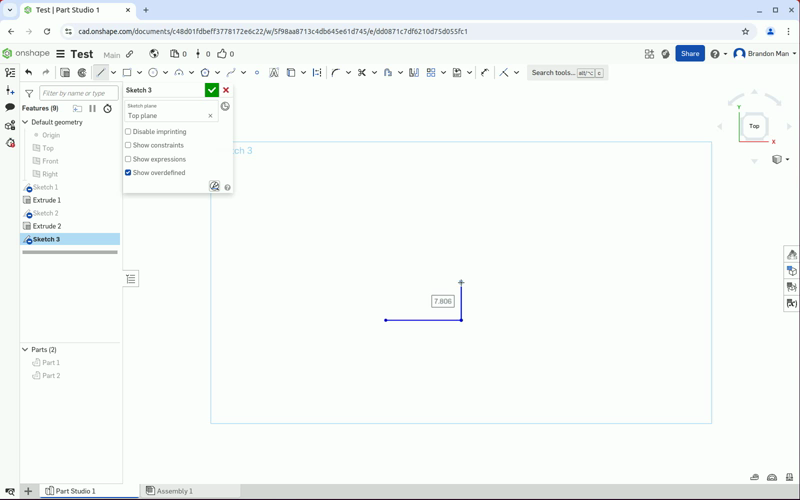
mouse_move(385, 282)
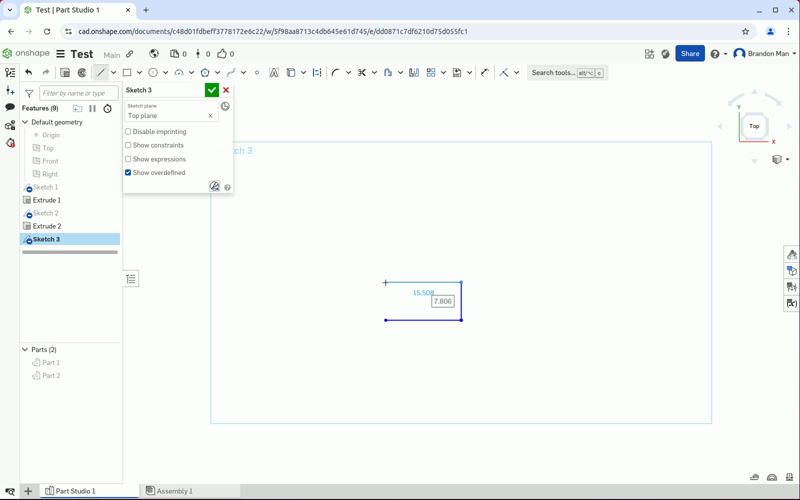
click(385, 282)
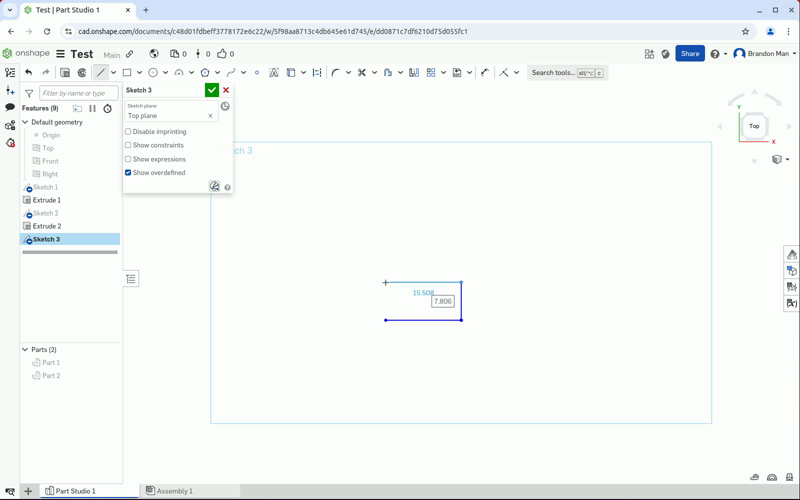
key_up(shift)
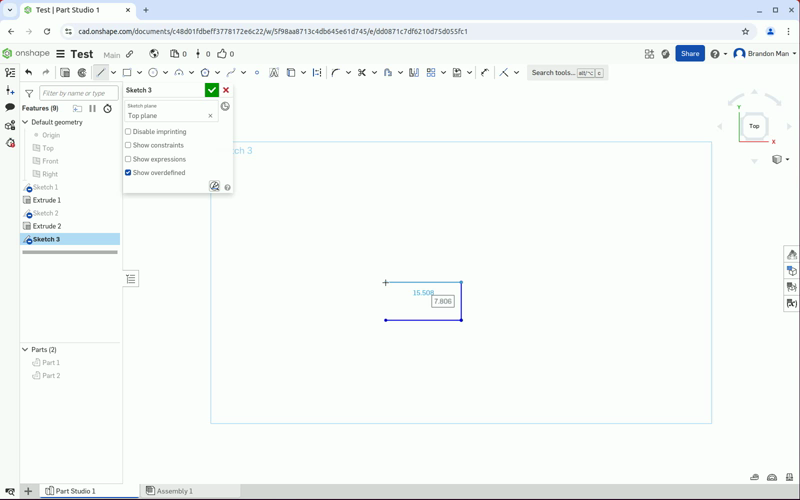
mouse_move(415, 282)
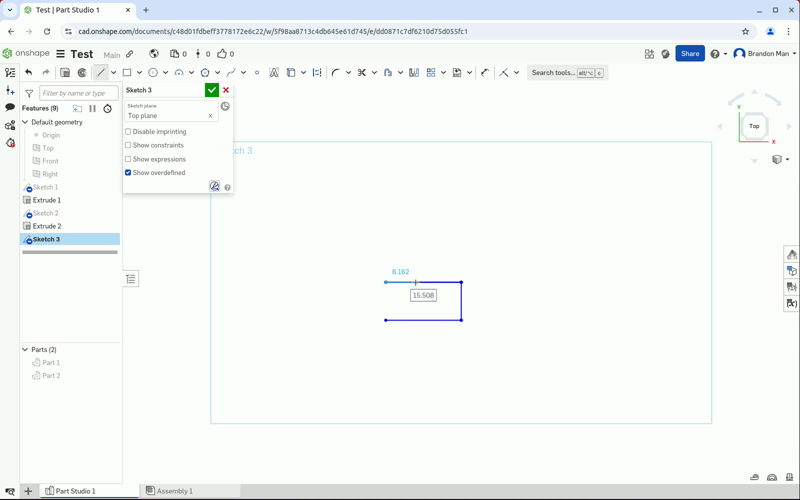
key_down(shift)
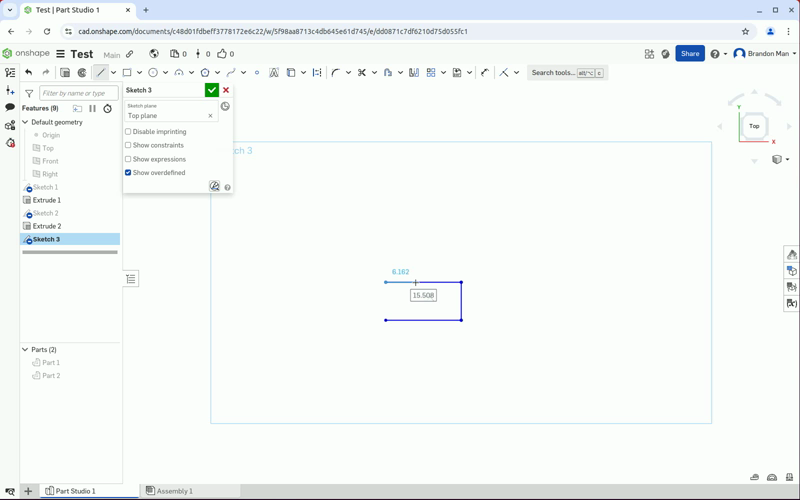
mouse_move(385, 320)
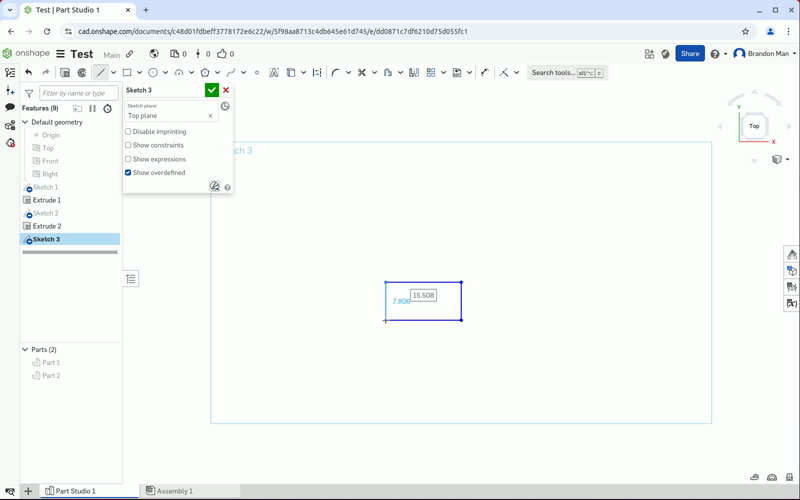
key_up(shift)
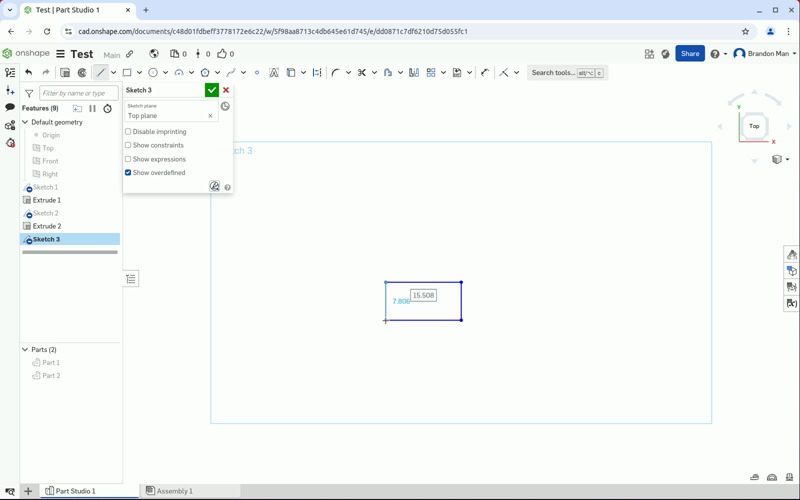
click(385, 320)
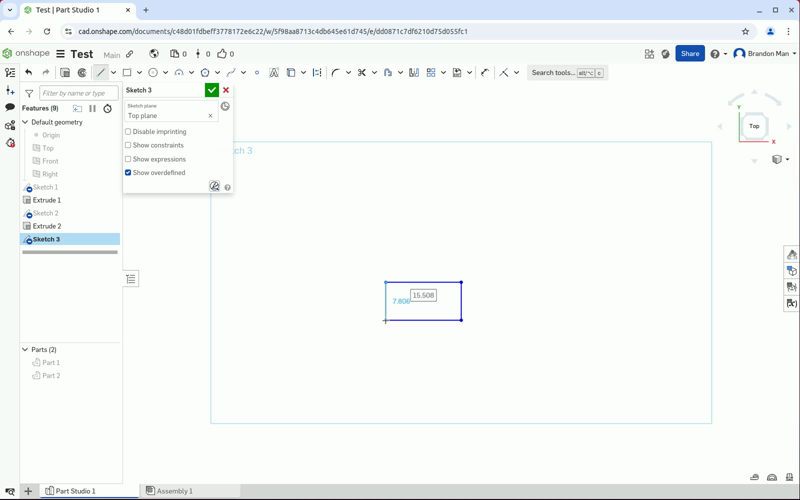
key(esc)
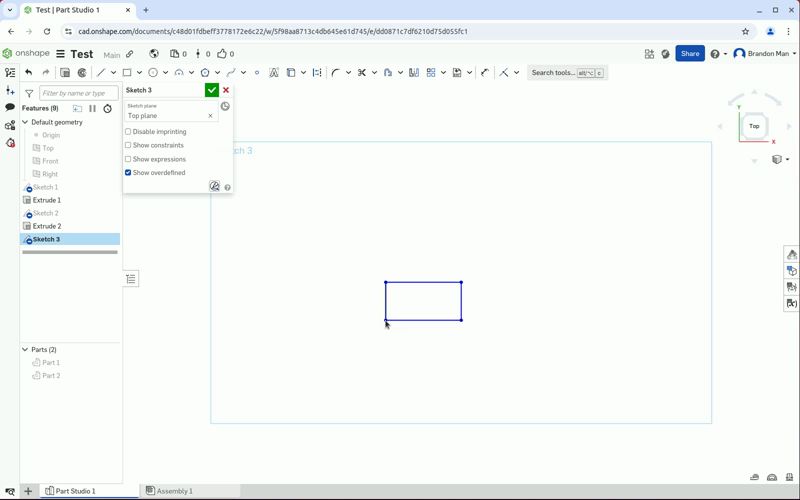
mouse_move(454, 291)
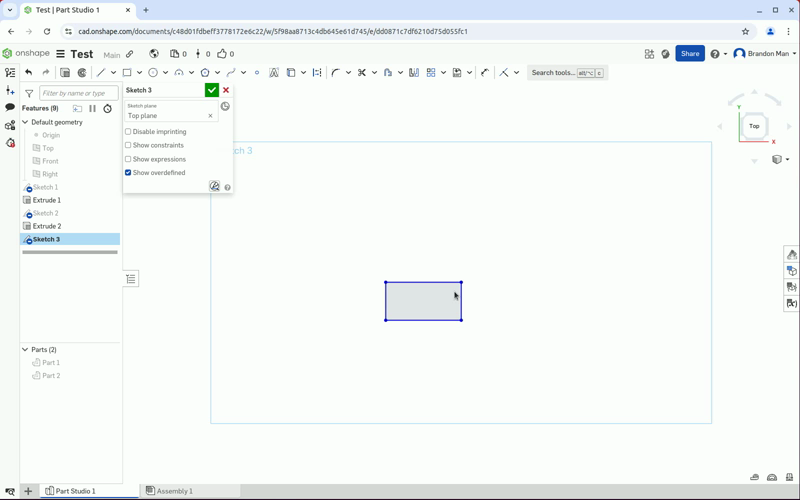
click(454, 291)
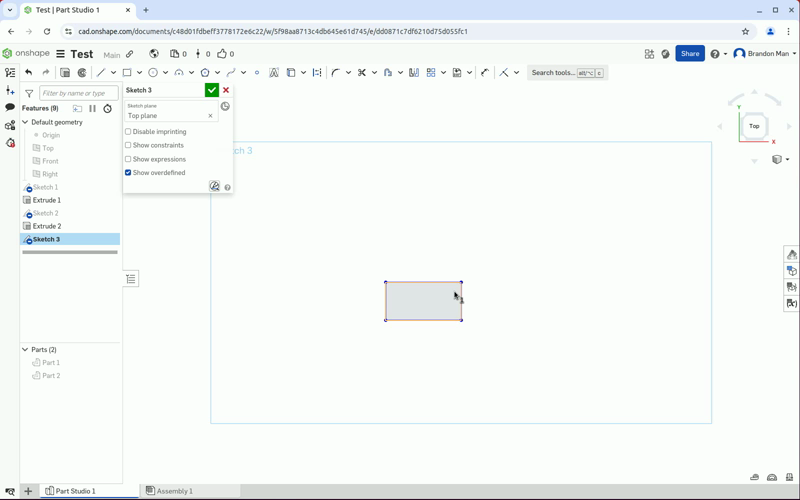
mouse_move(73, 352)
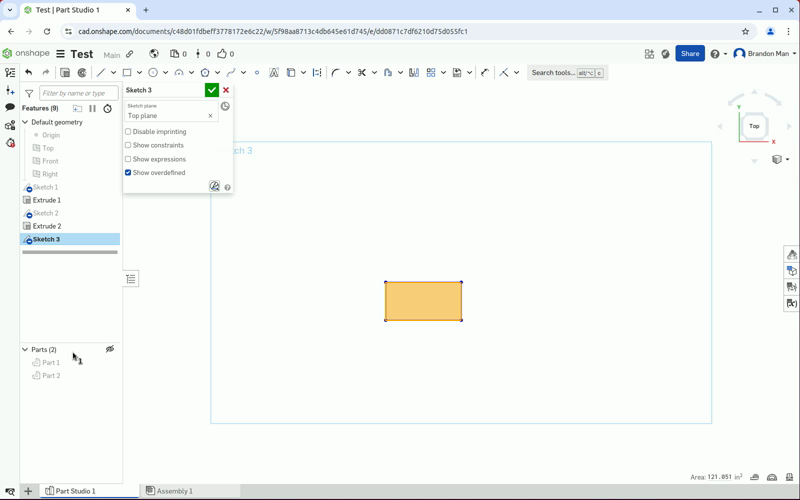
key(shift+y)
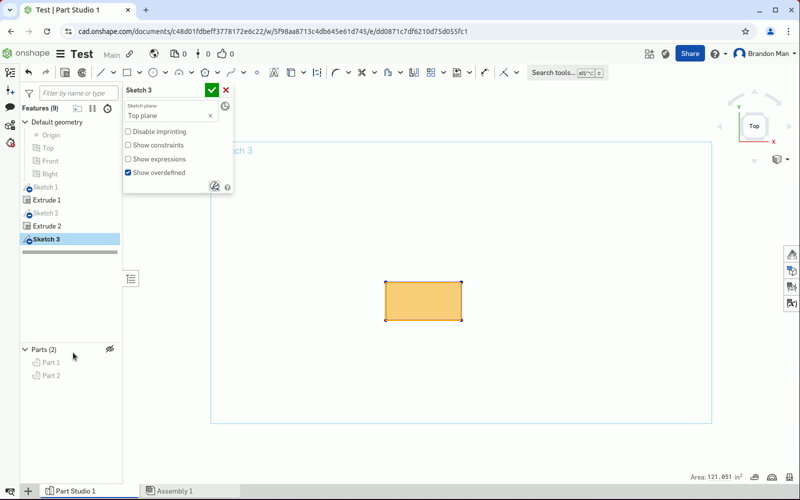
key(shift+e)
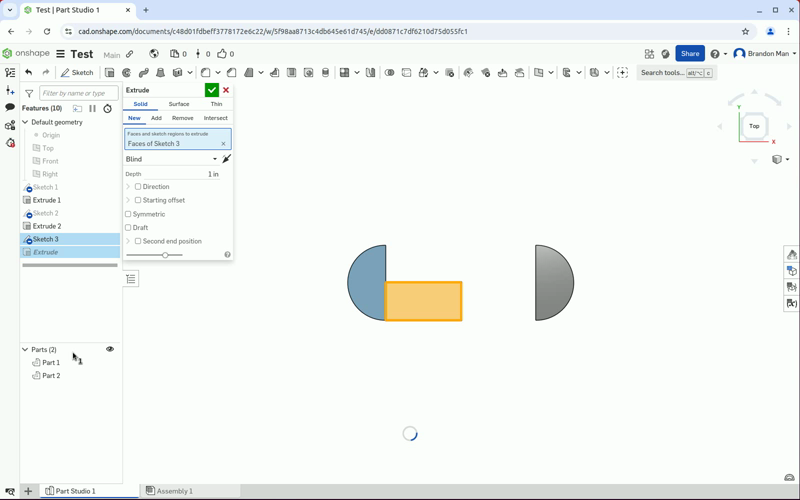
mouse_move(143, 106)
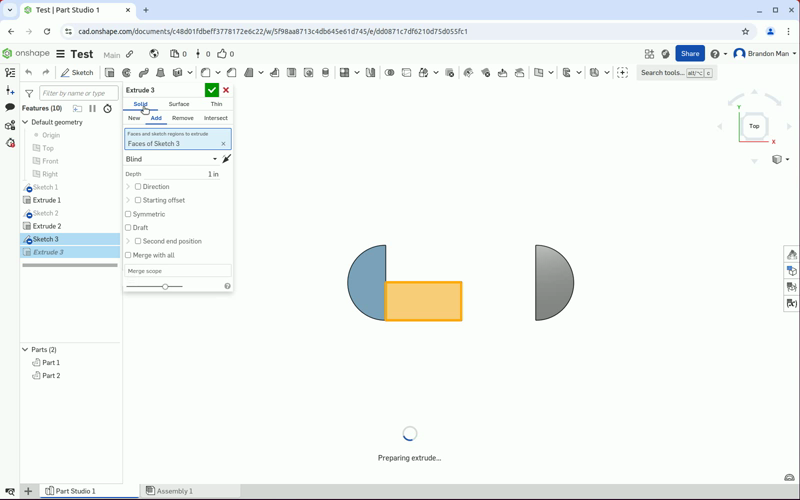
click(143, 106)
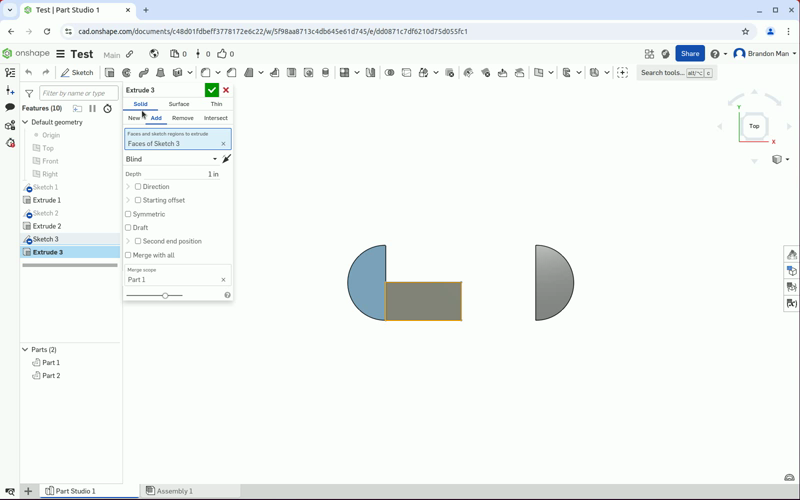
mouse_move(137, 120)
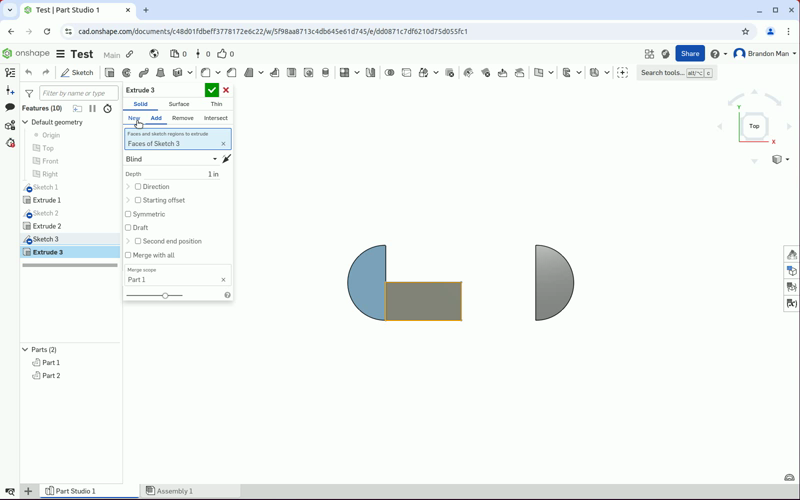
click(137, 120)
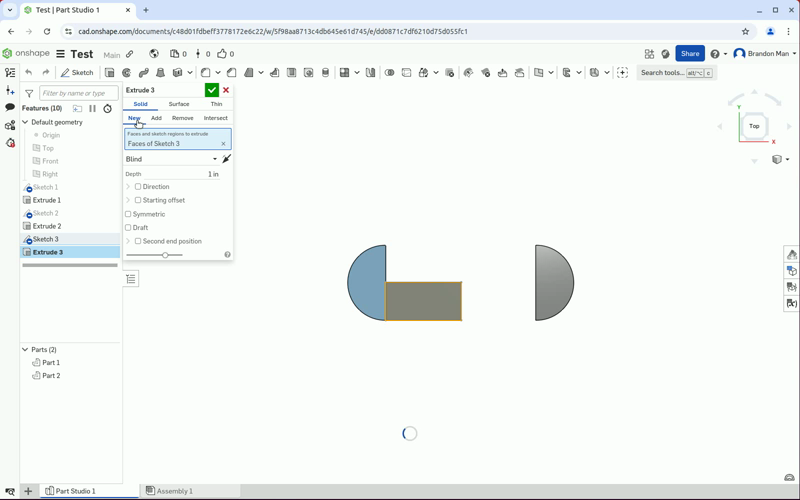
key(tab, 4)
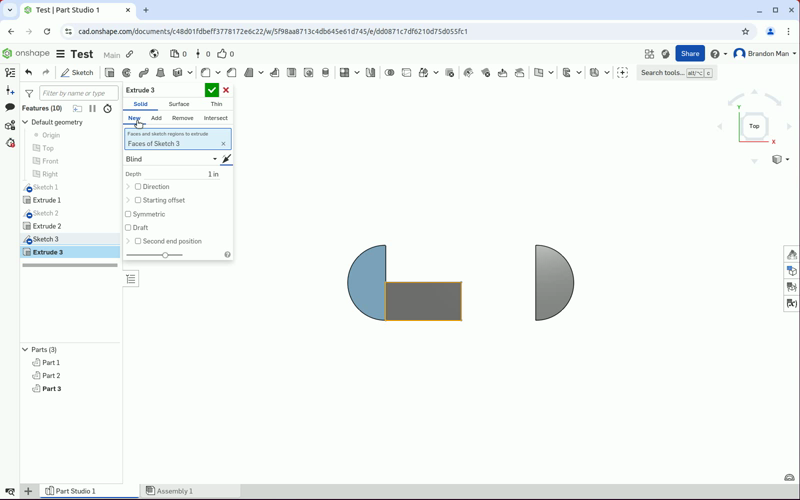
text(2.648)
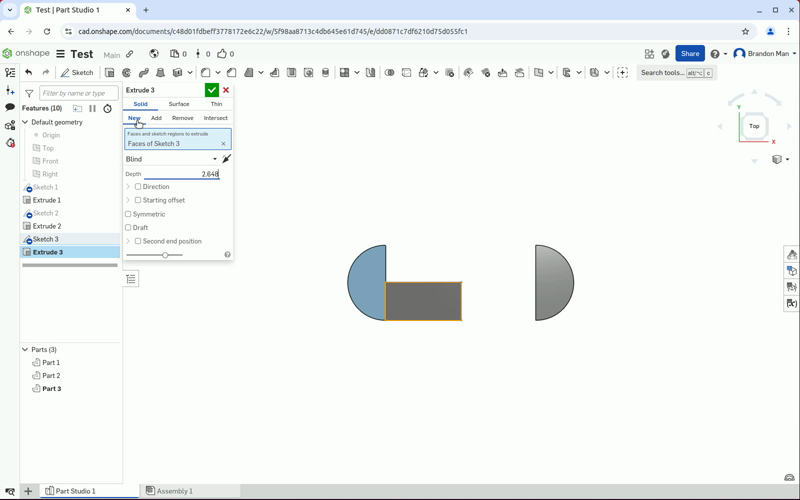
key(enter)
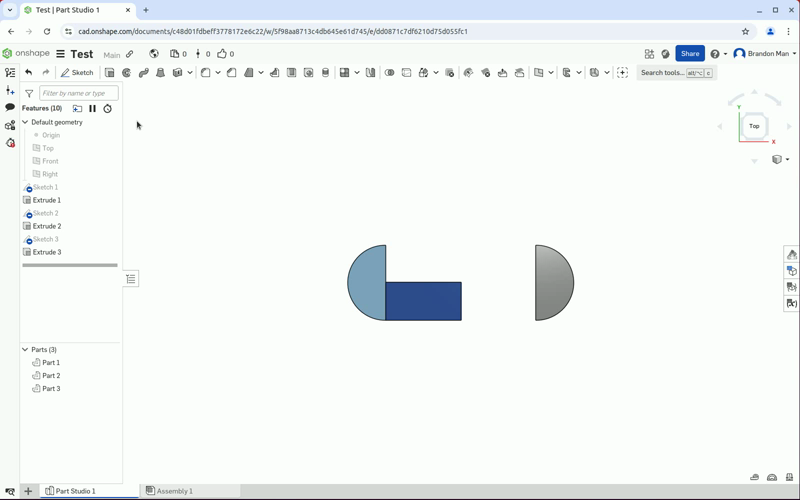
key(shift+h)
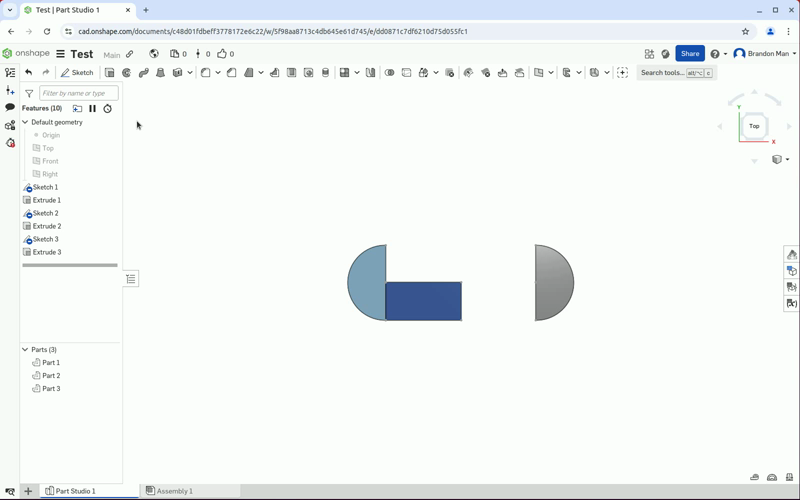
key(shift+h)
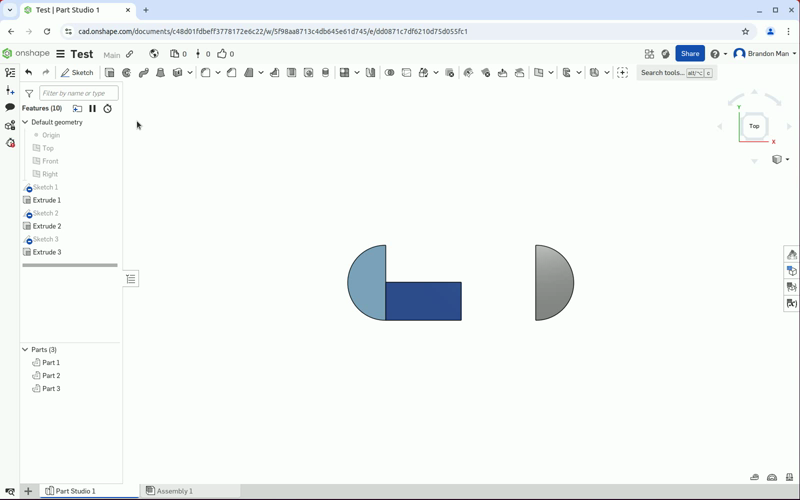
mouse_move(73, 189)
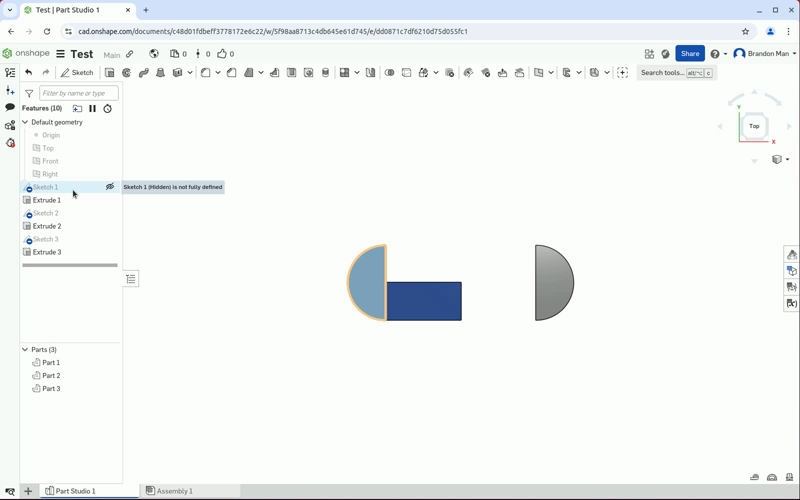
click(73, 189)
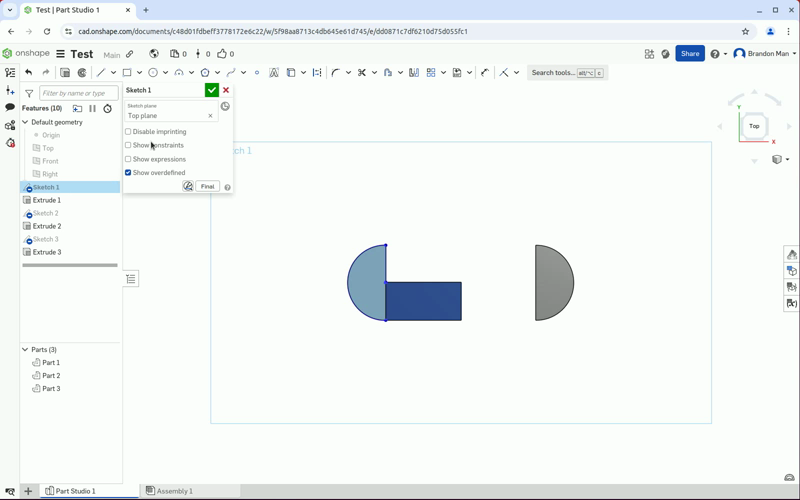
mouse_move(229, 92)
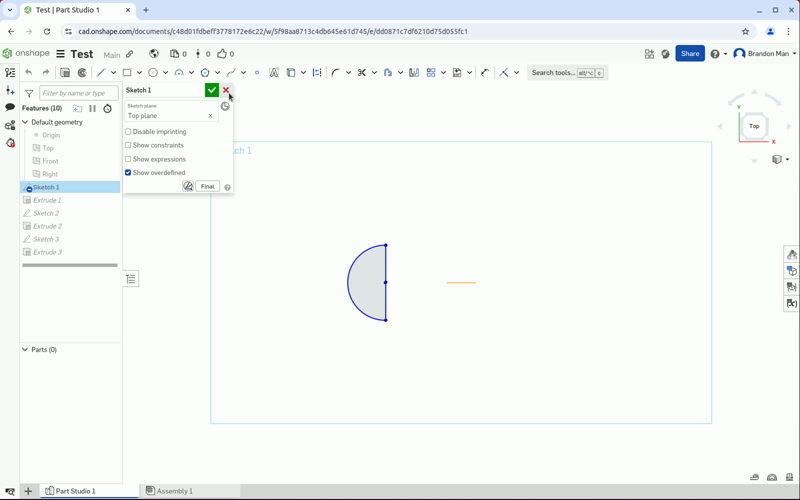
click(229, 92)
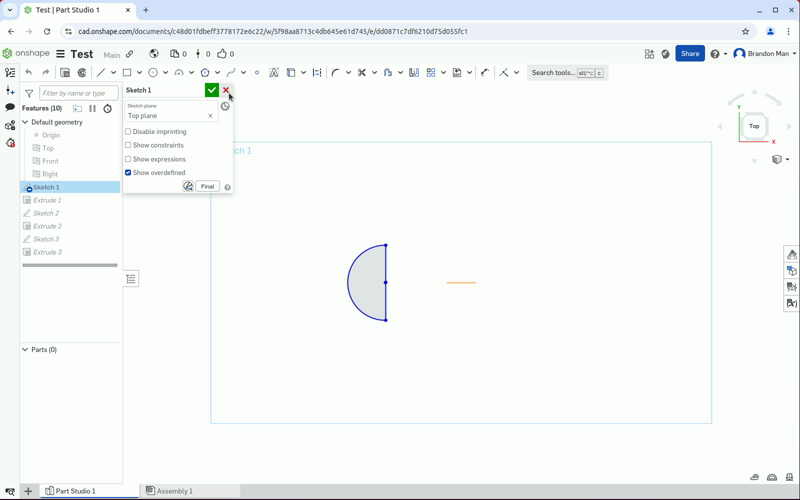
key(shift+s)
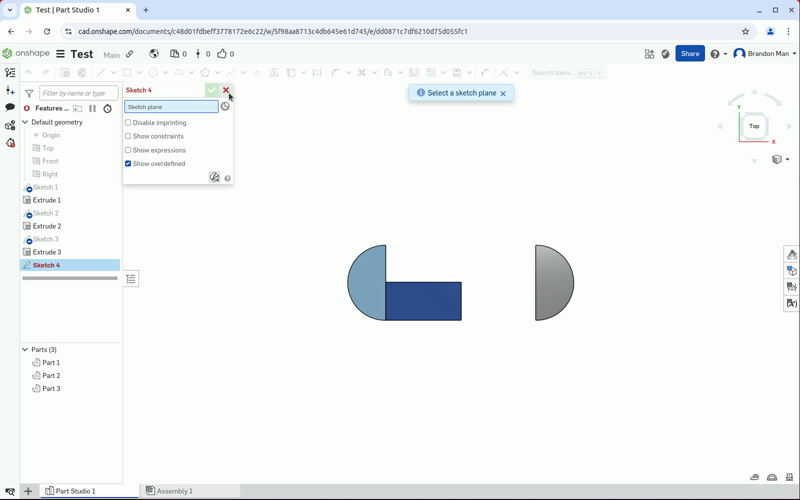
mouse_move(73, 150)
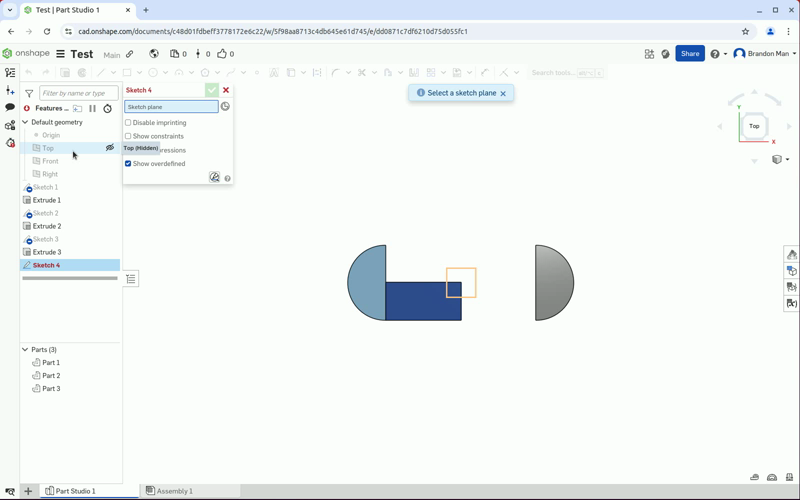
click(73, 150)
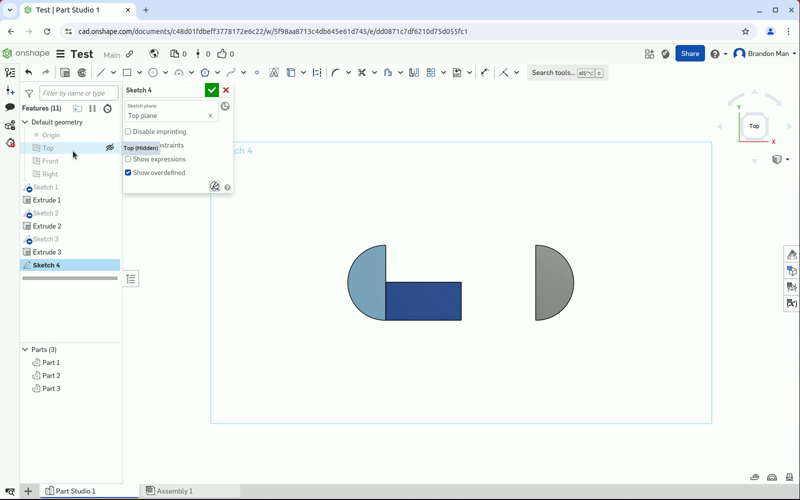
mouse_move(73, 352)
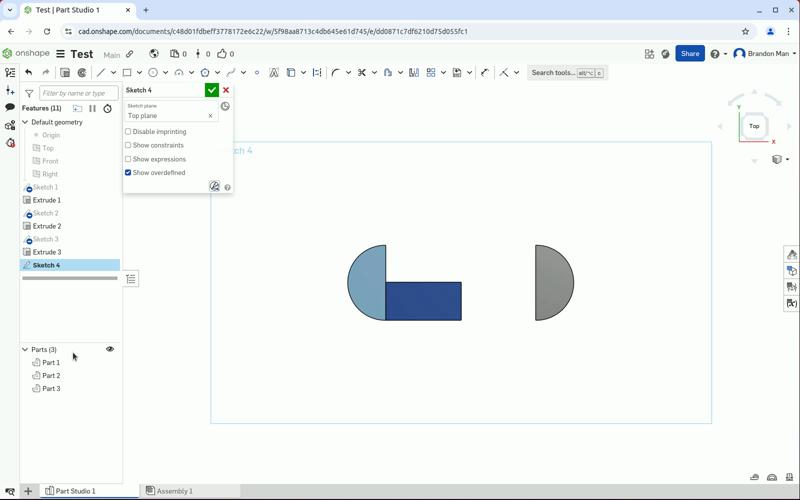
key(y)
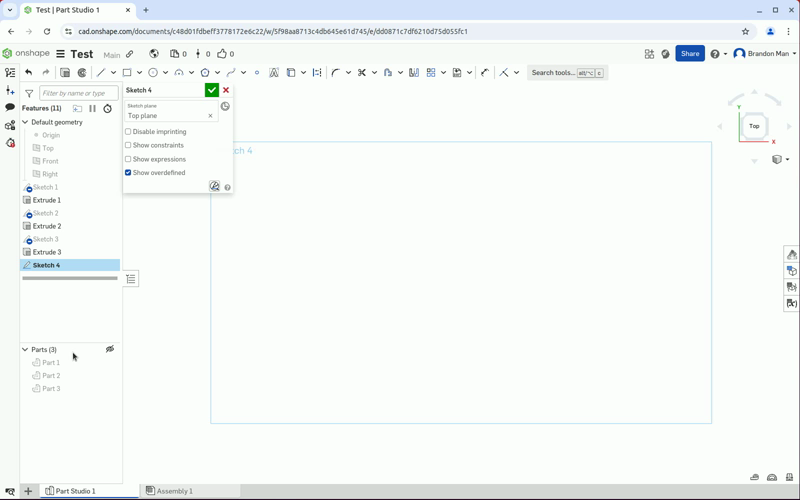
key(l)
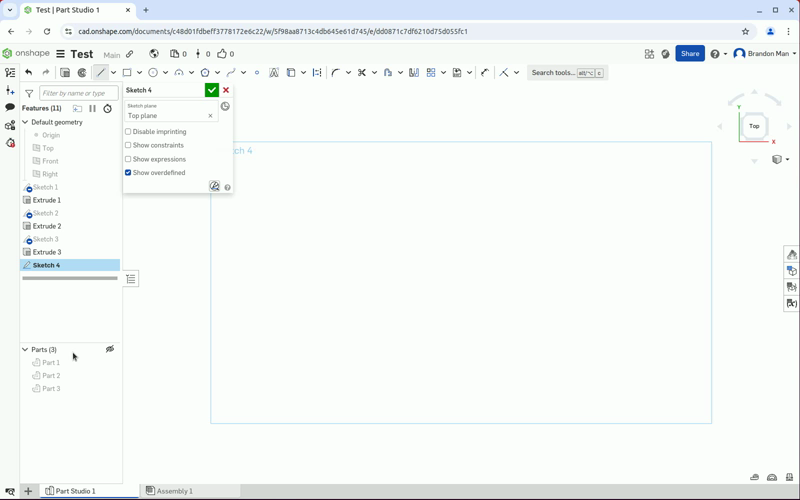
key_down(shift)
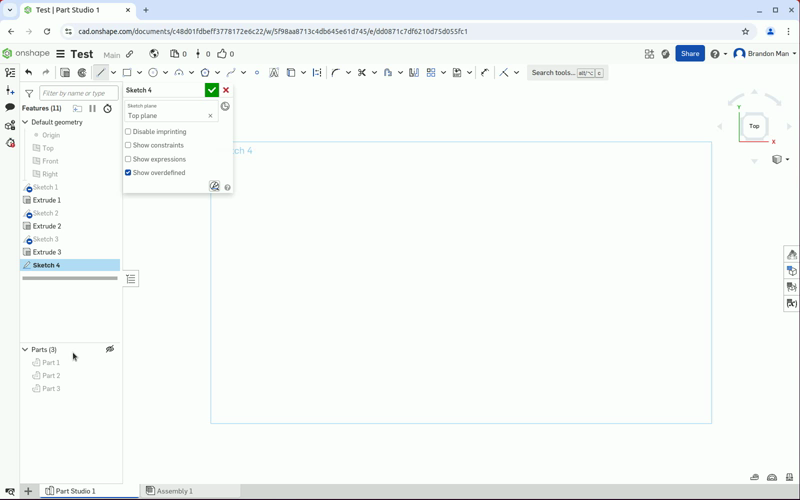
mouse_move(385, 282)
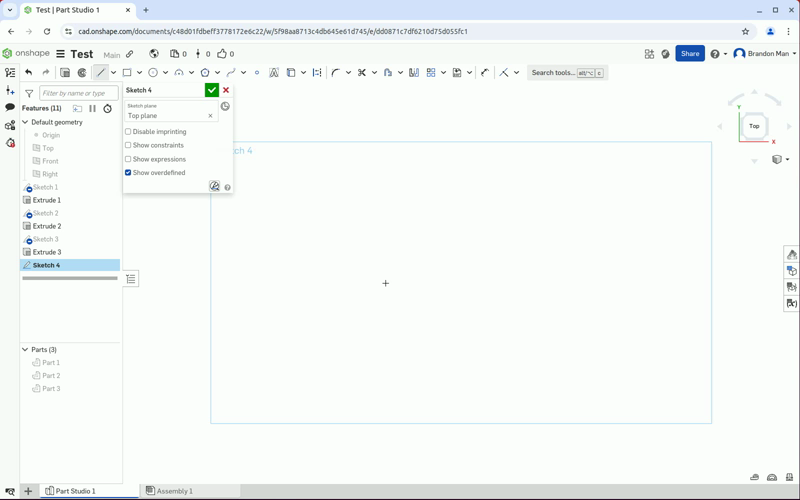
click(385, 282)
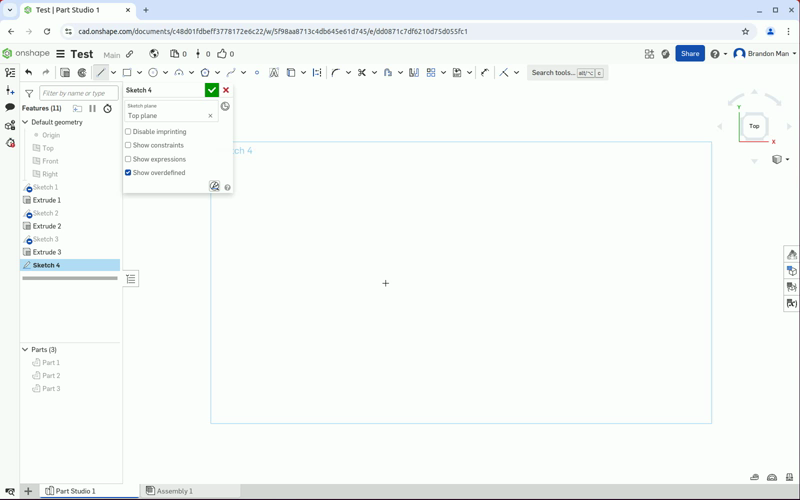
key_up(shift)
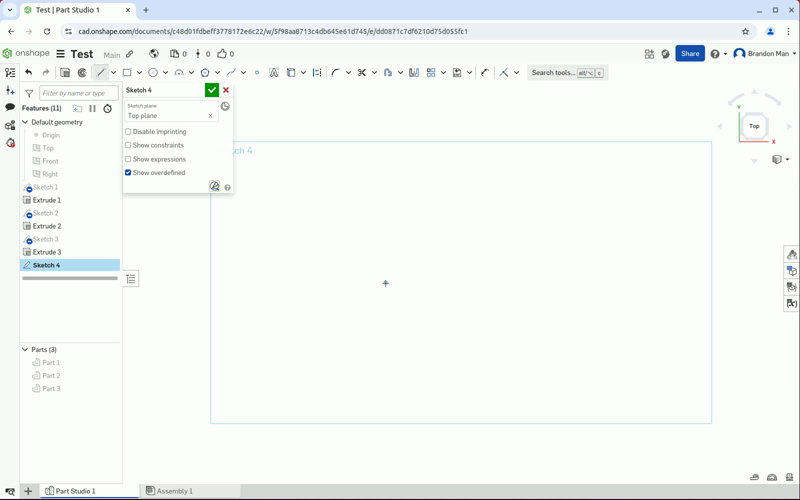
key_down(shift)
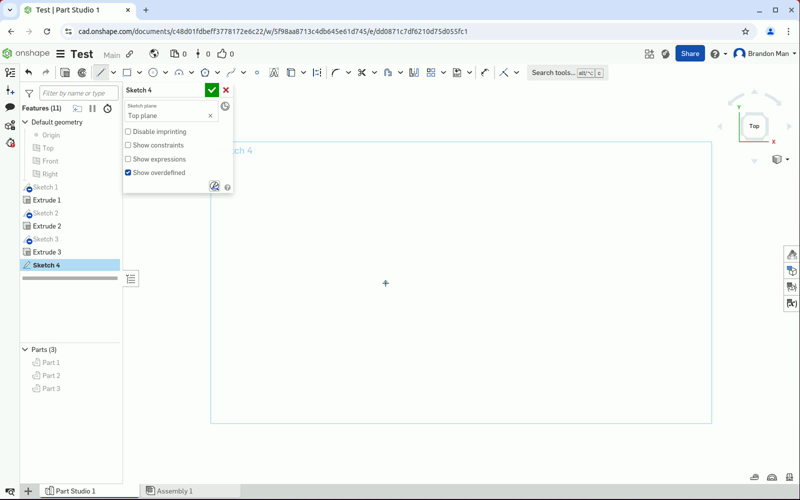
mouse_move(461, 282)
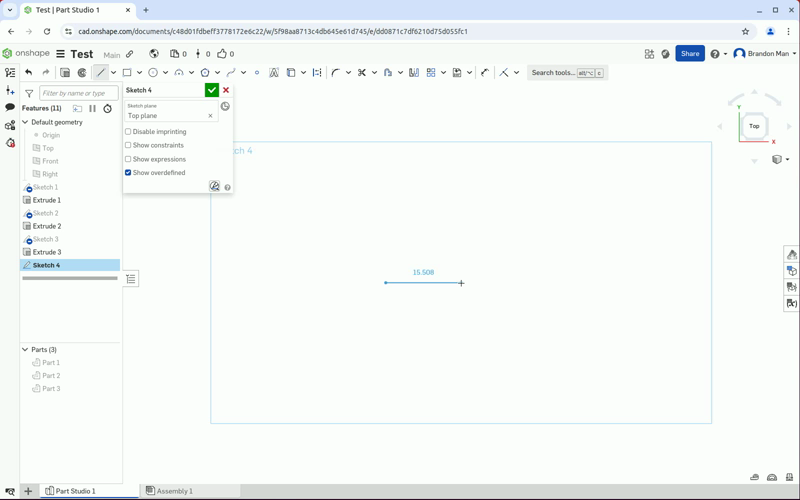
click(461, 282)
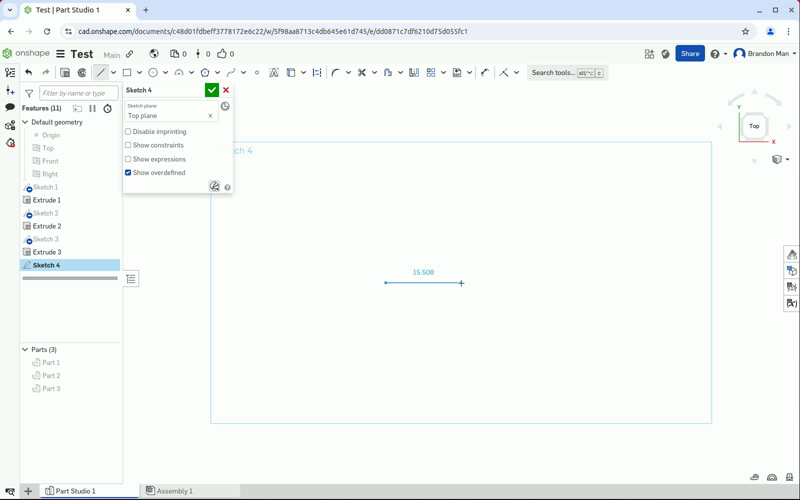
key_up(shift)
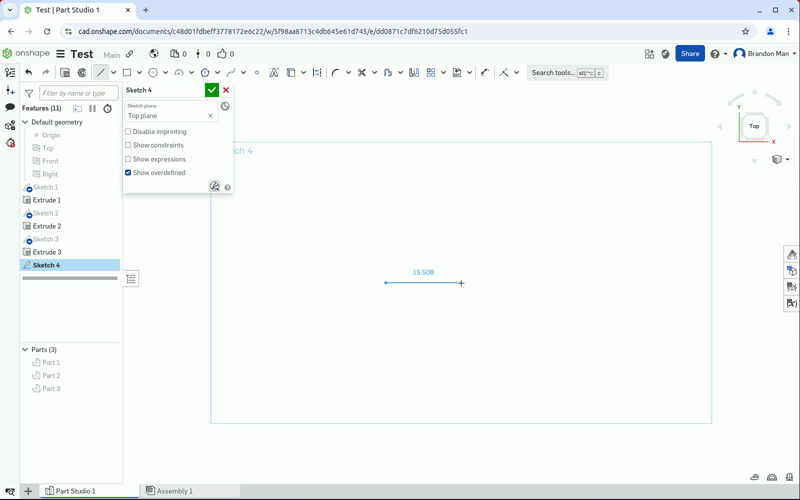
key_down(shift)
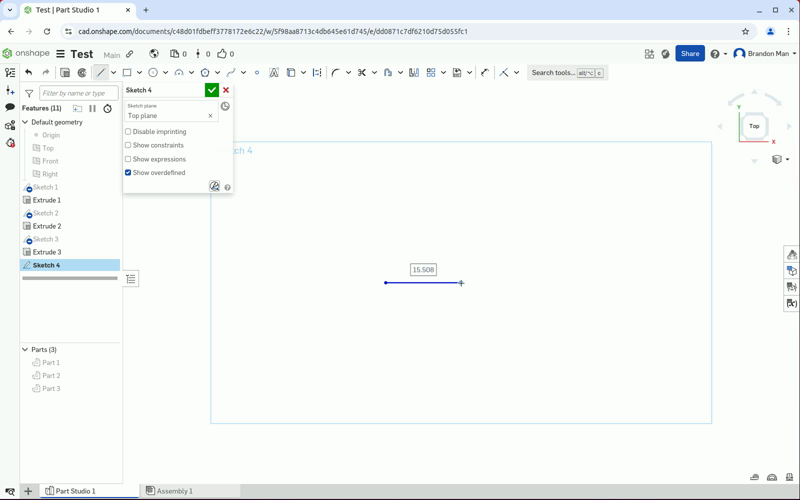
mouse_move(491, 282)
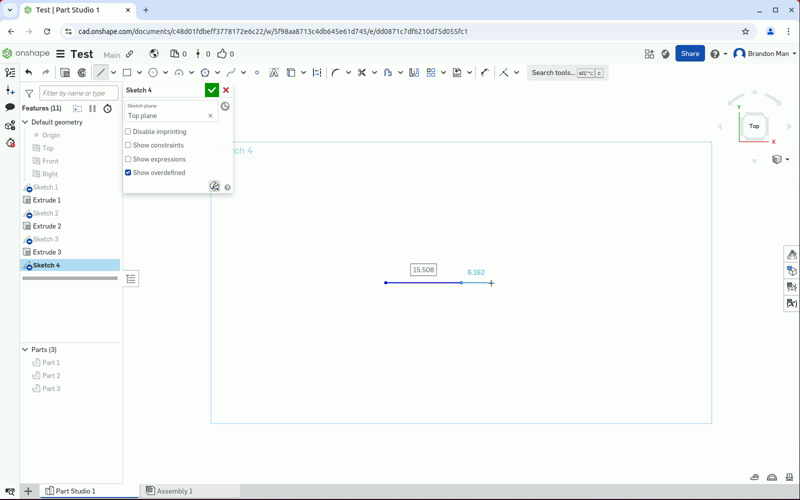
mouse_move(461, 244)
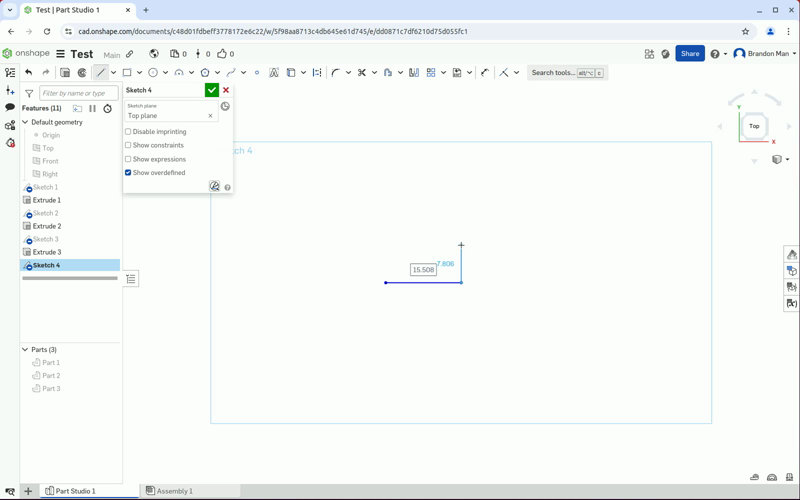
click(461, 244)
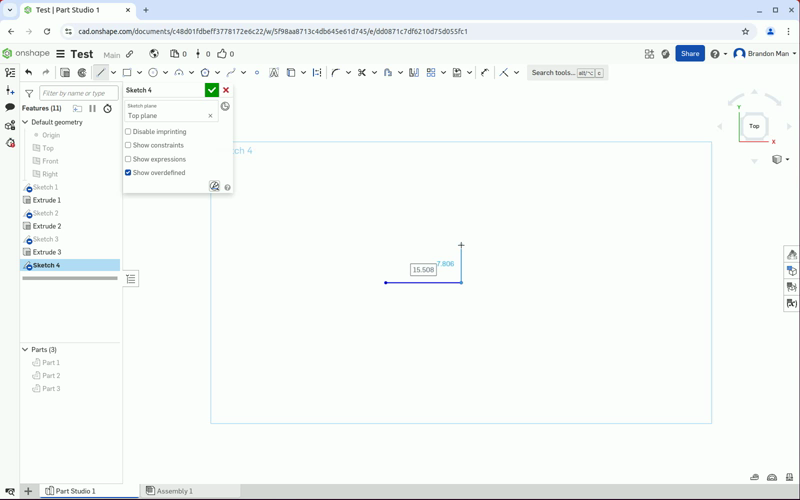
key_up(shift)
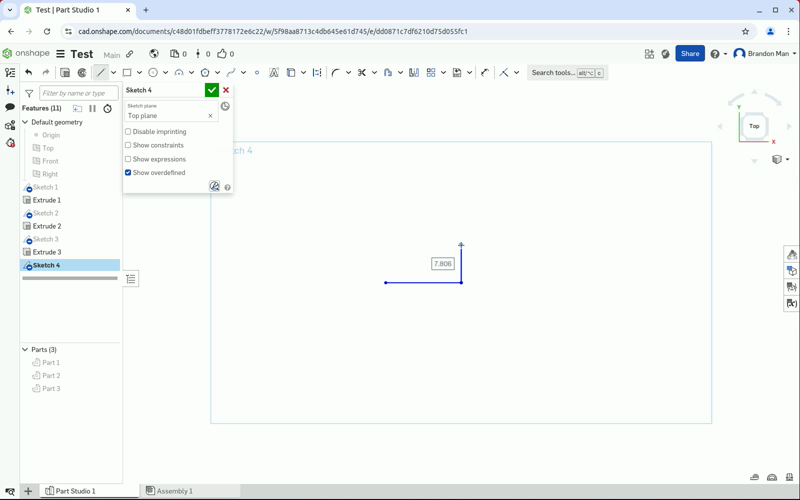
key_down(shift)
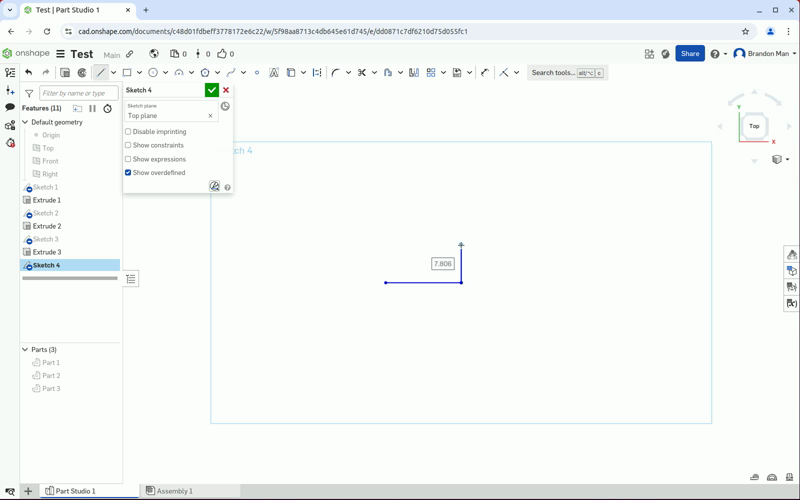
mouse_move(385, 244)
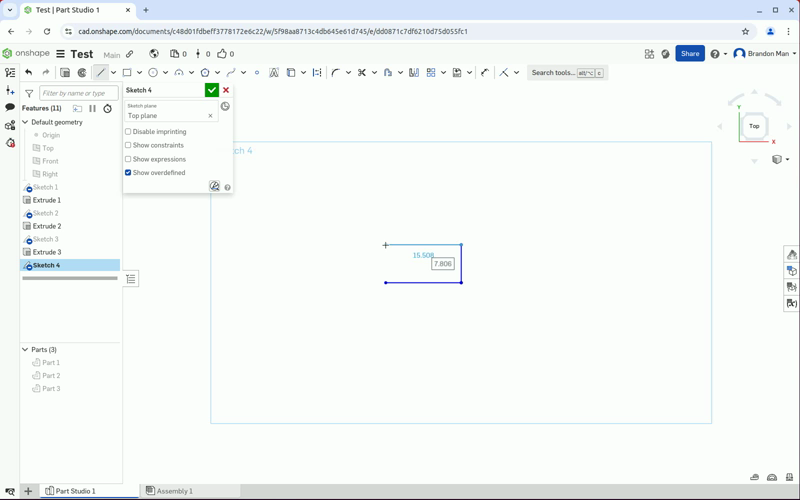
click(385, 244)
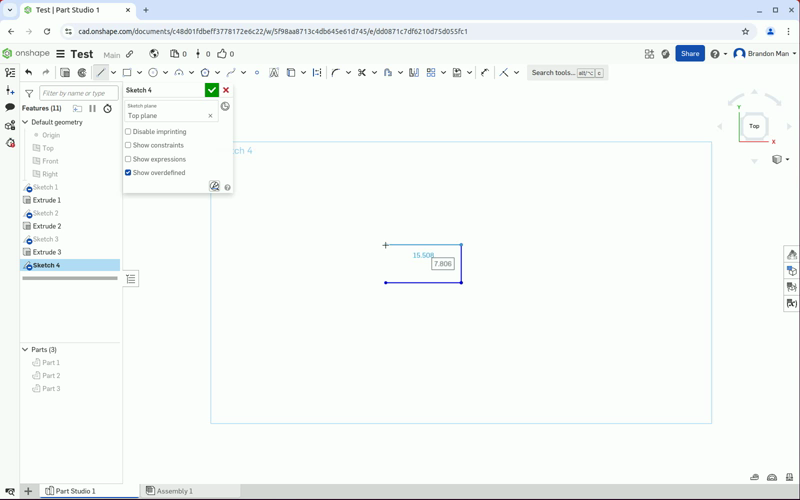
key_up(shift)
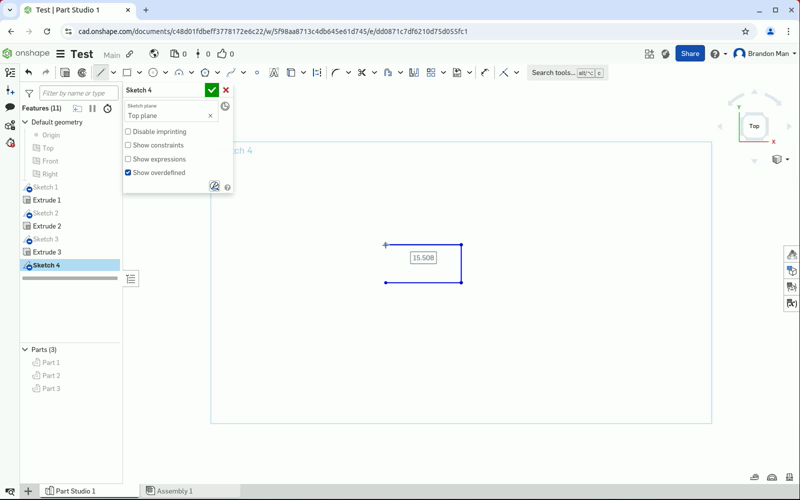
mouse_move(415, 244)
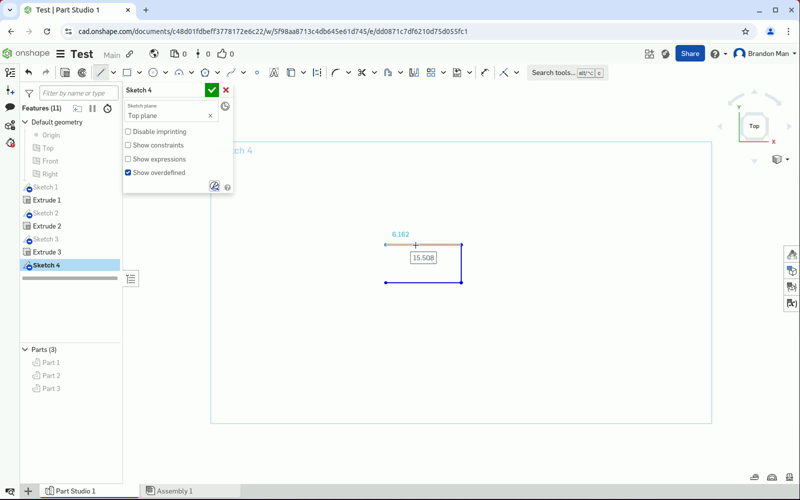
key_down(shift)
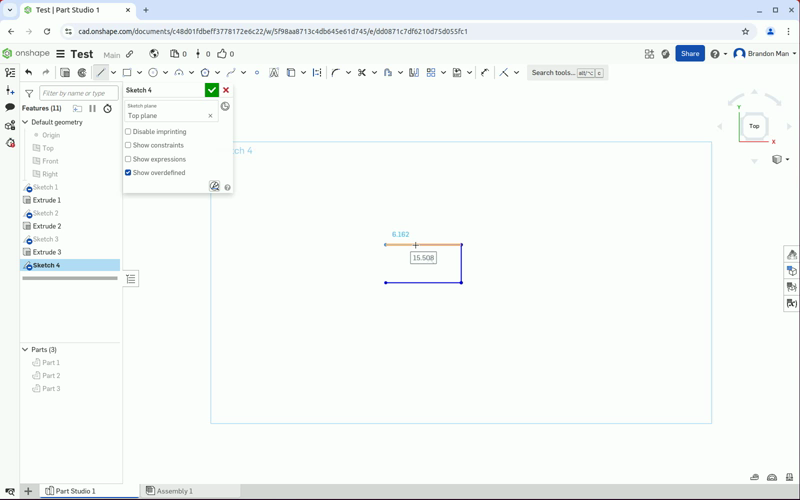
mouse_move(385, 282)
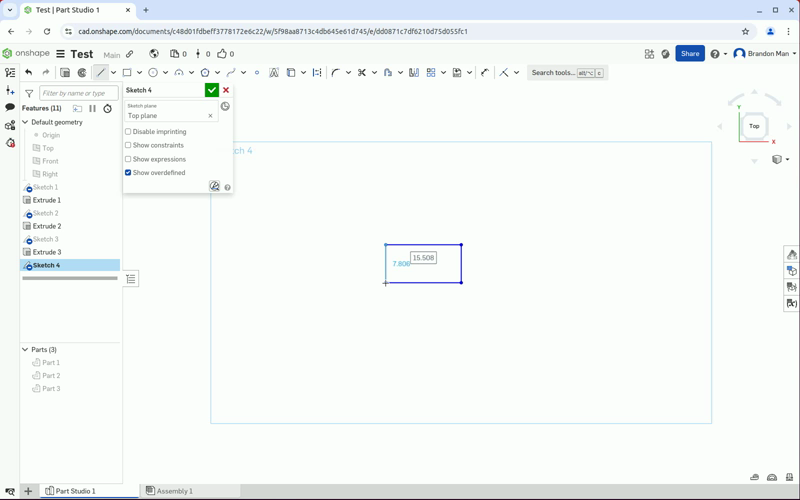
key_up(shift)
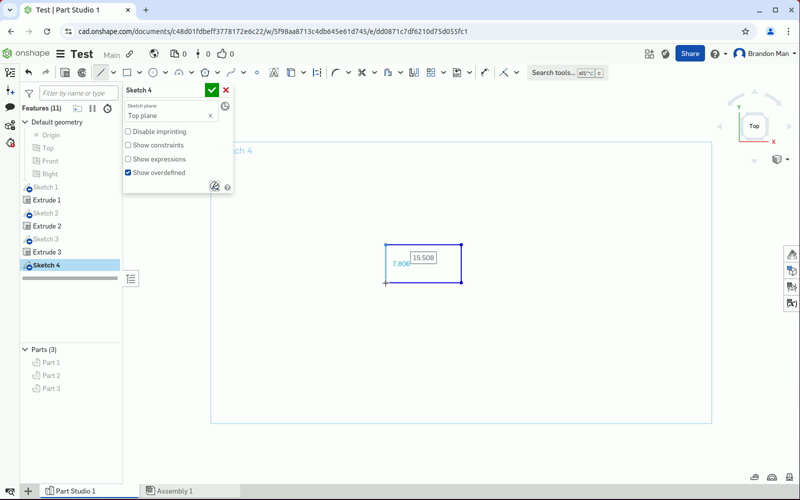
click(385, 282)
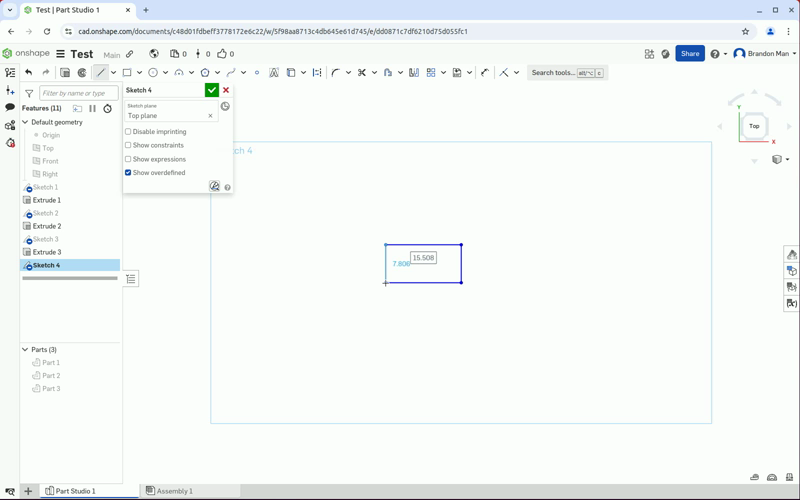
key(esc)
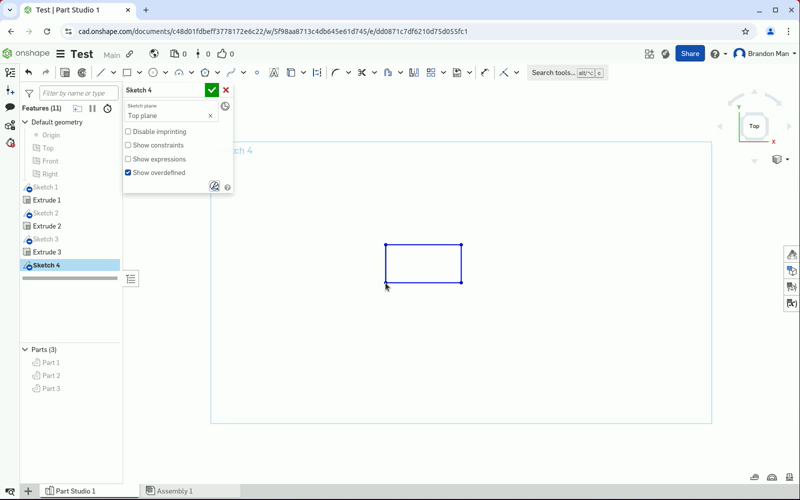
mouse_move(445, 278)
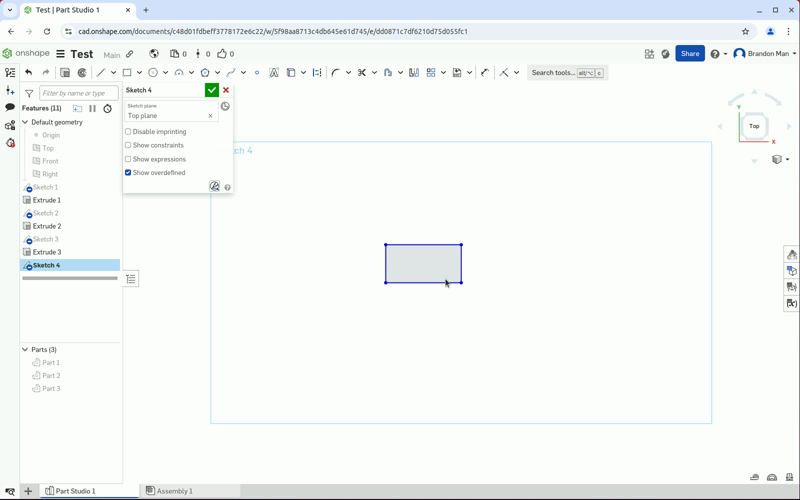
click(445, 278)
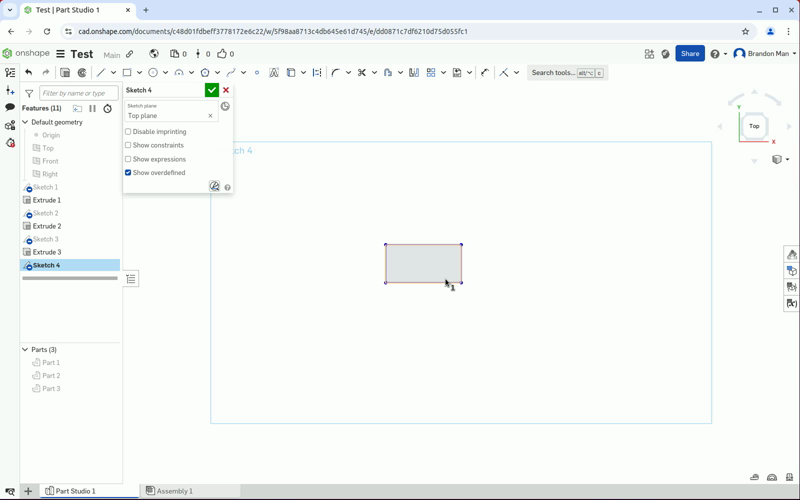
mouse_move(73, 352)
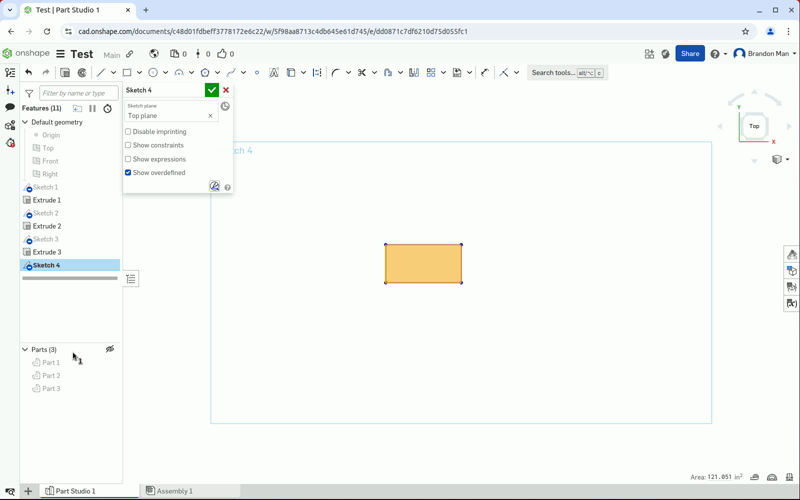
key(shift+y)
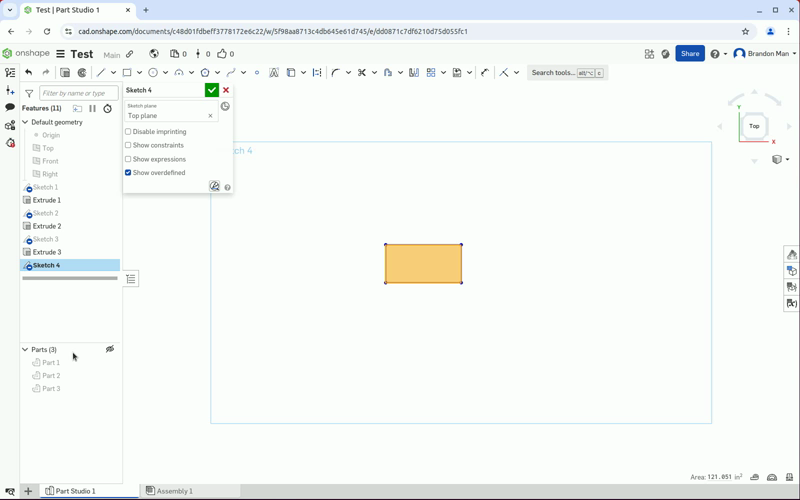
key(shift+e)
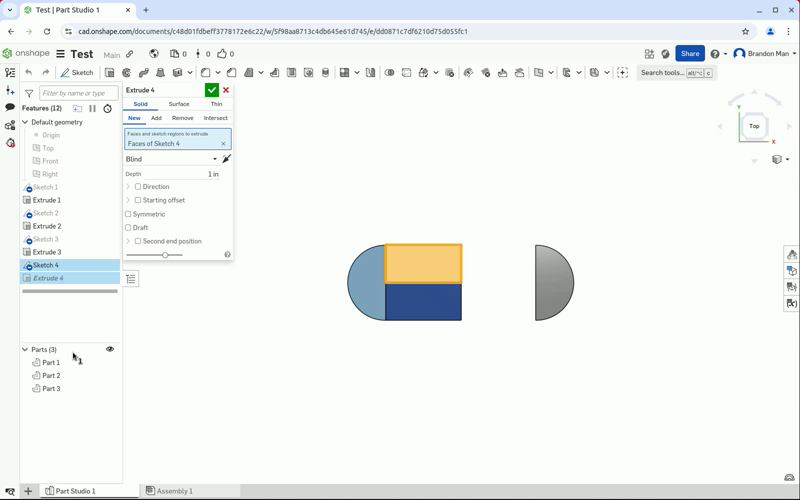
mouse_move(143, 106)
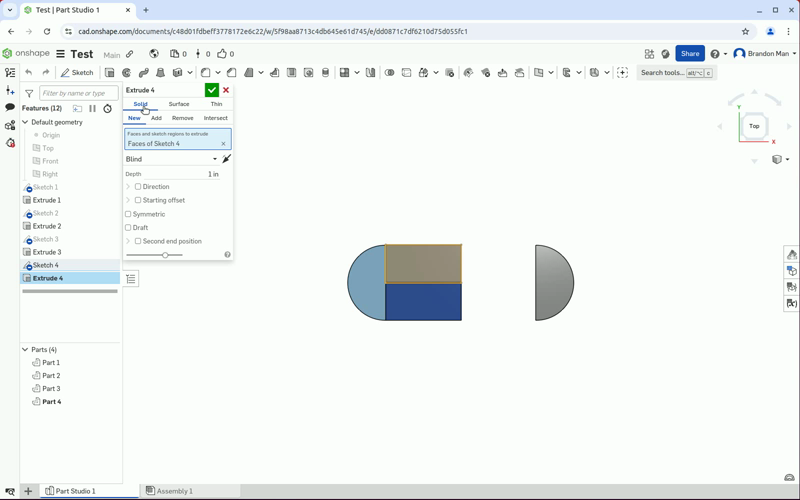
click(143, 106)
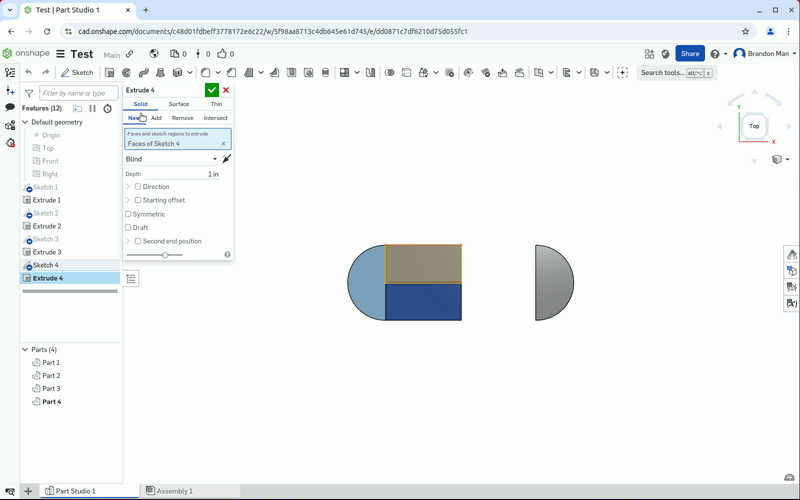
mouse_move(137, 120)
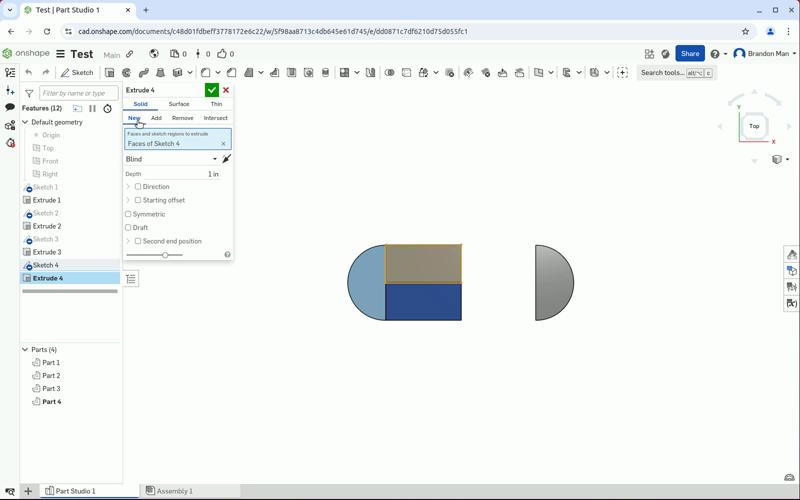
click(137, 120)
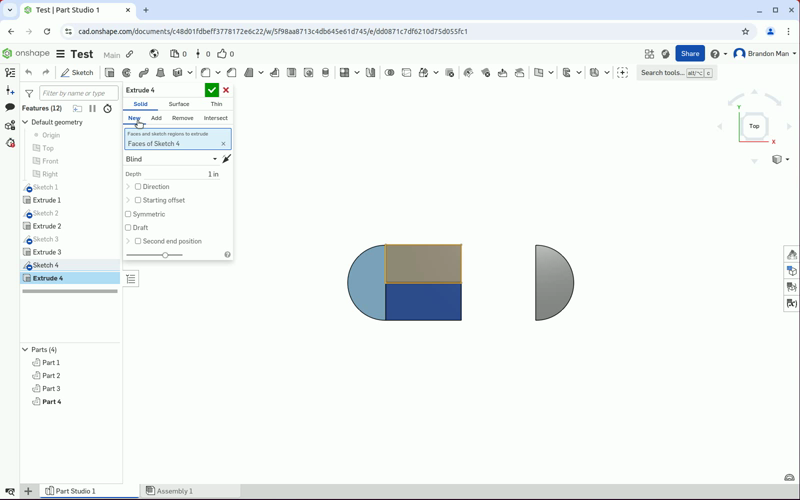
key(tab, 4)
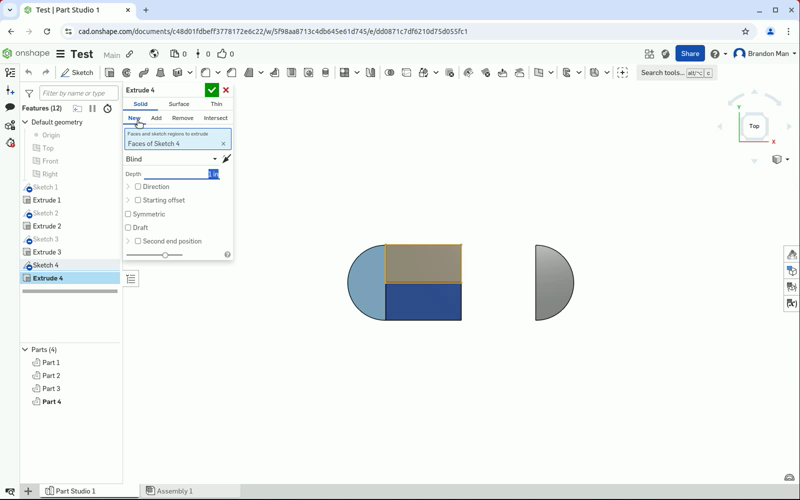
text(2.648)
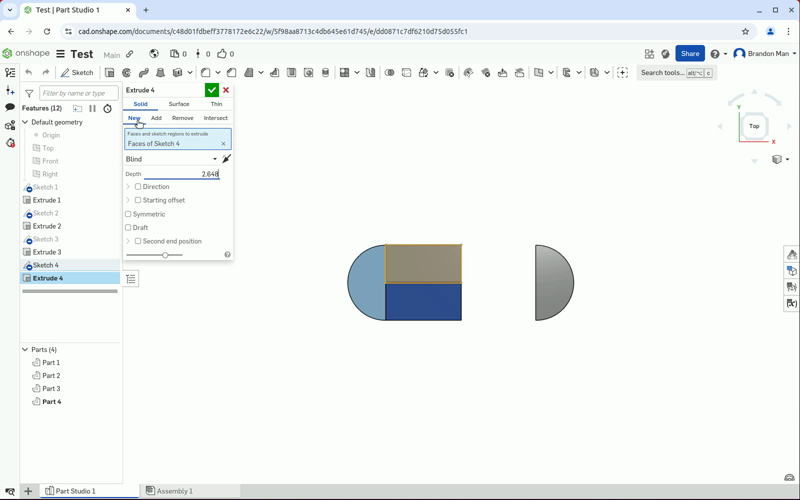
key(enter)
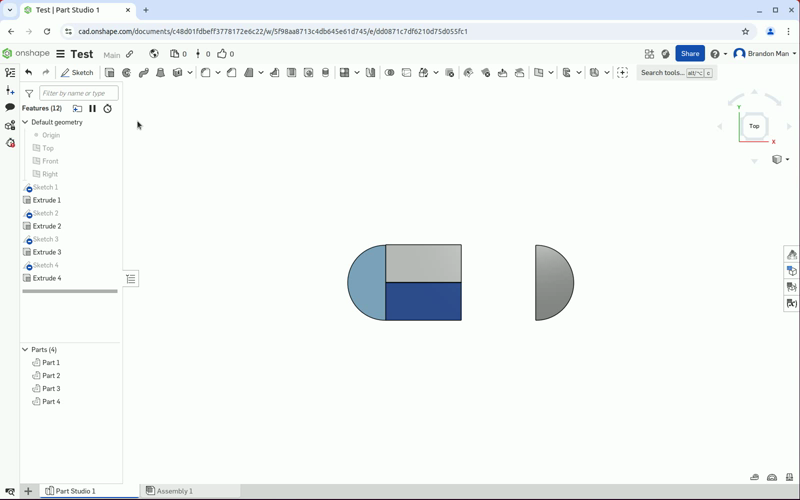
key(shift+h)
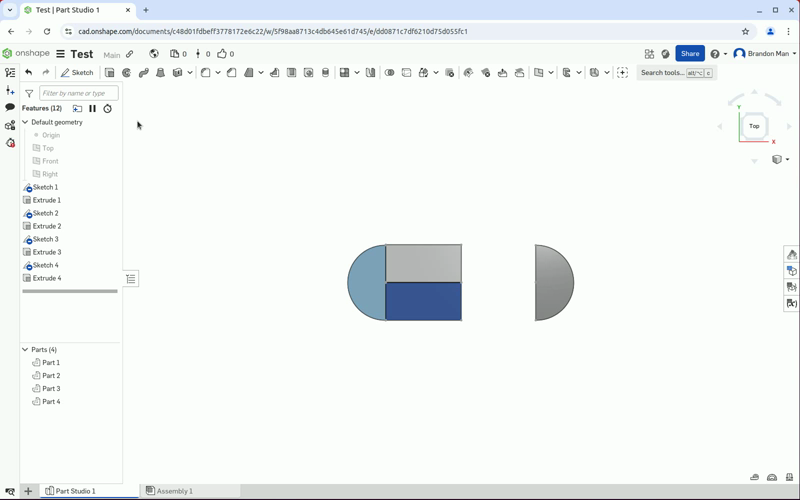
key(shift+h)
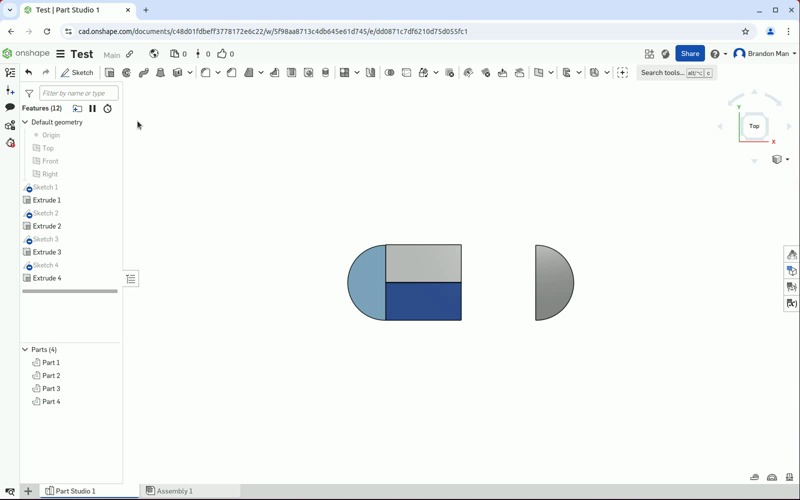
mouse_move(73, 189)
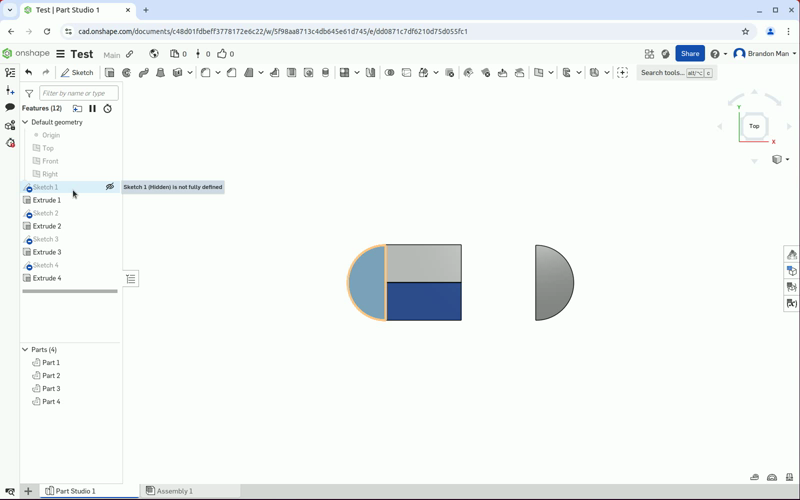
click(73, 189)
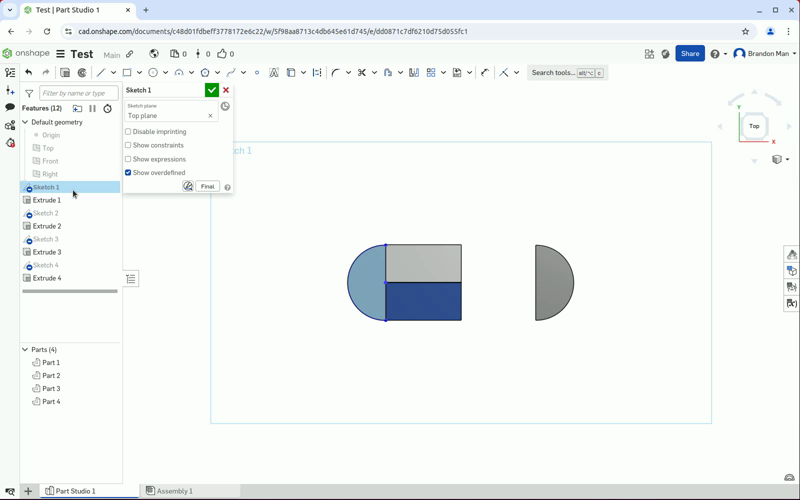
mouse_move(229, 92)
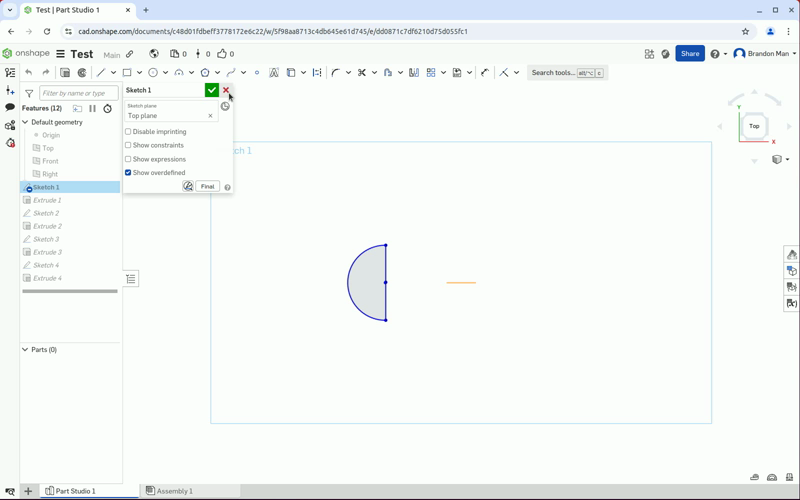
click(229, 92)
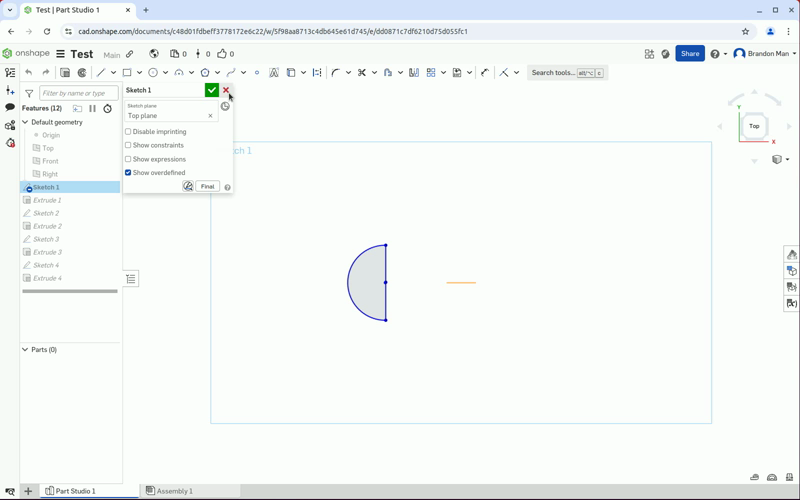
key(shift+s)
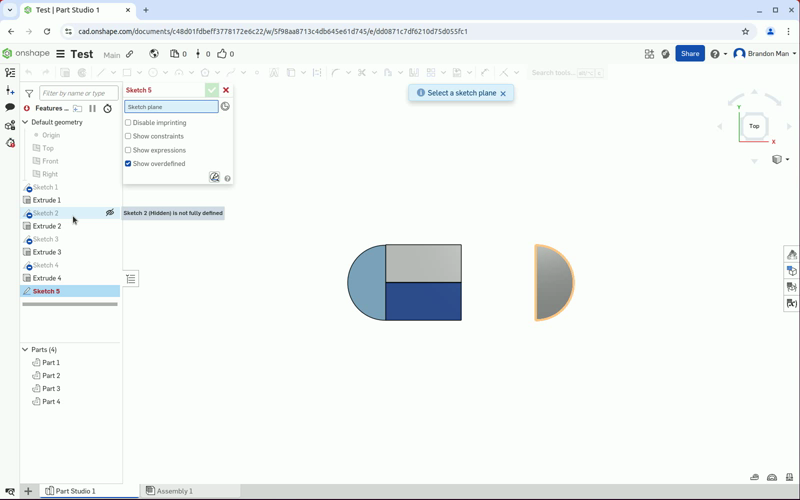
scroll(3)
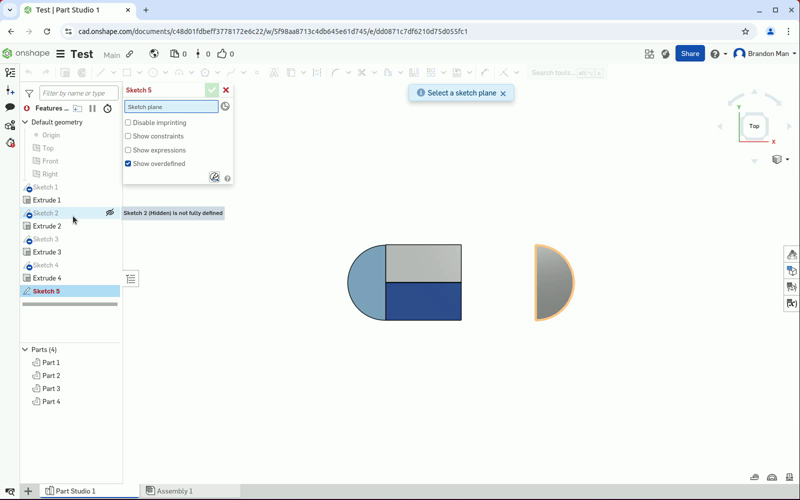
mouse_move(73, 150)
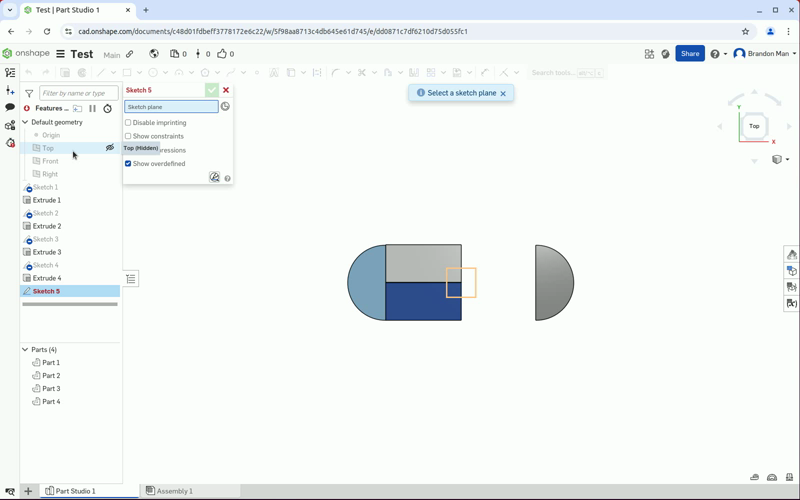
click(73, 150)
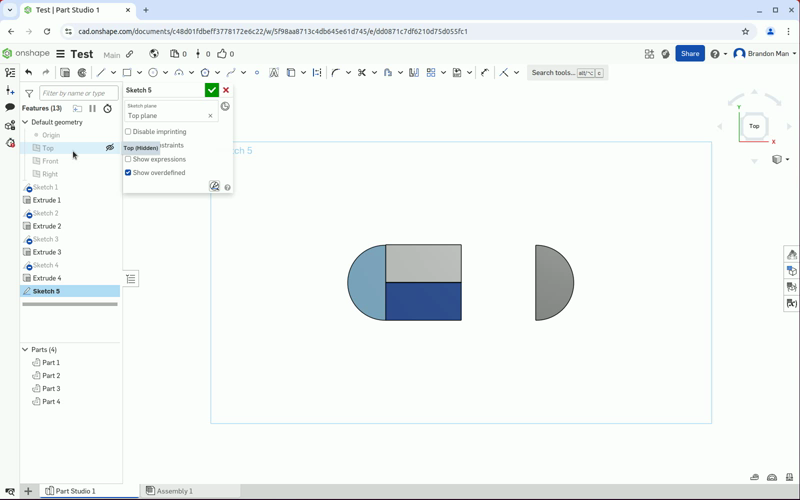
mouse_move(73, 352)
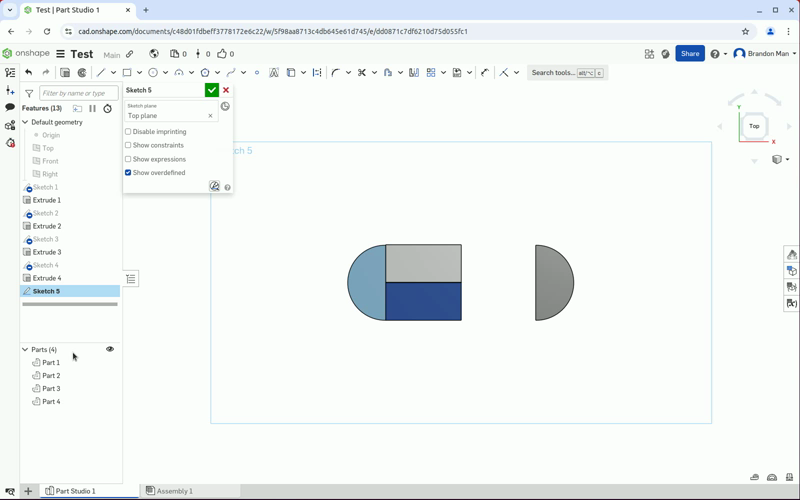
key(y)
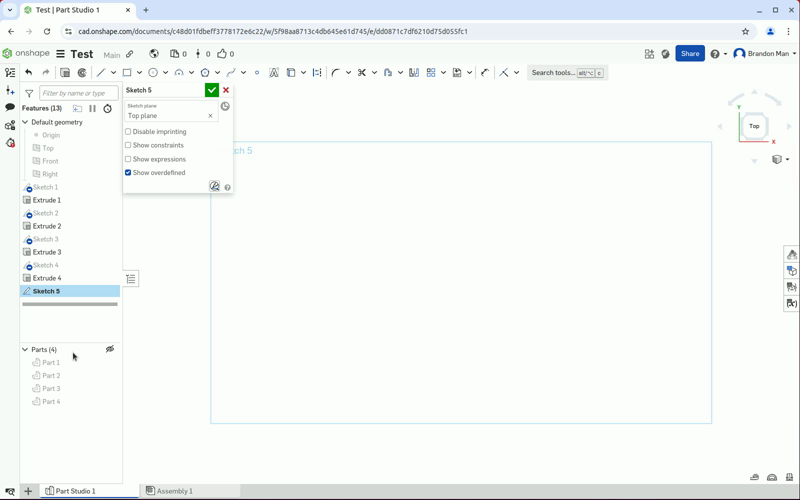
key(l)
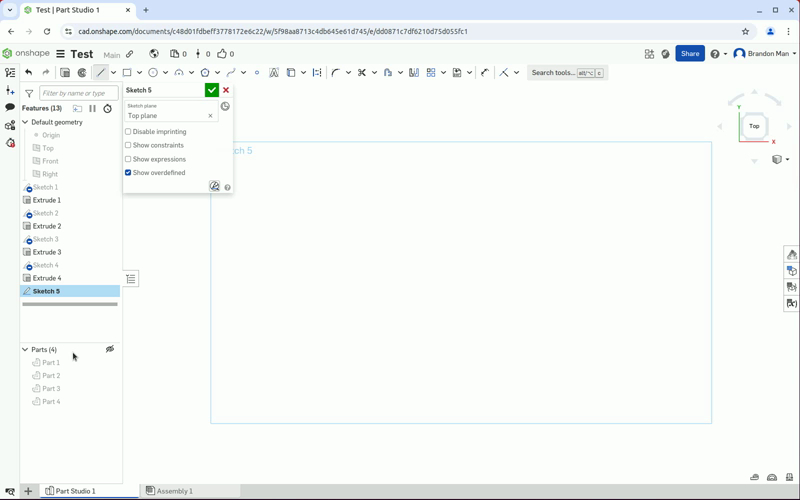
key_down(shift)
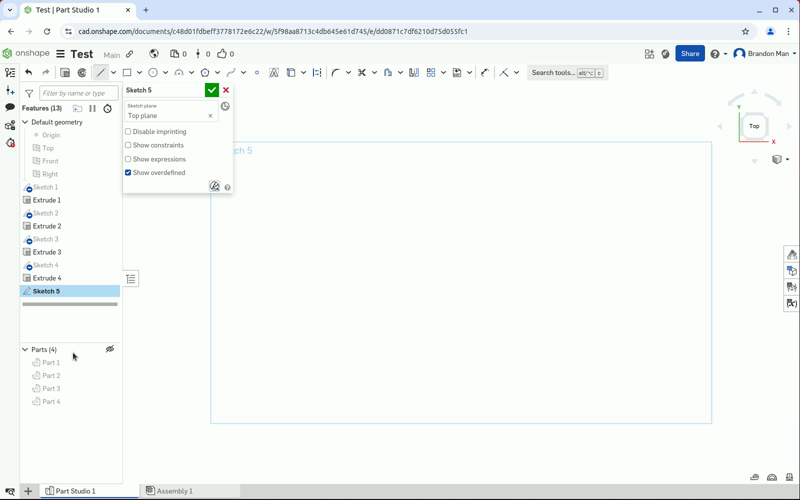
mouse_move(460, 320)
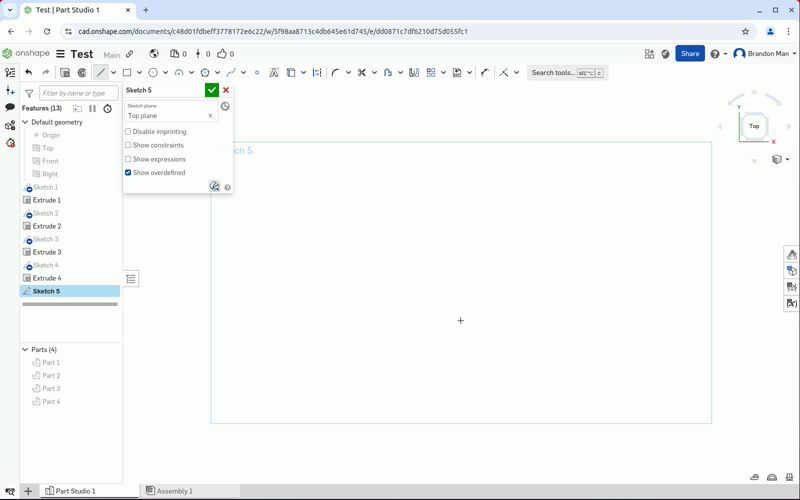
click(460, 320)
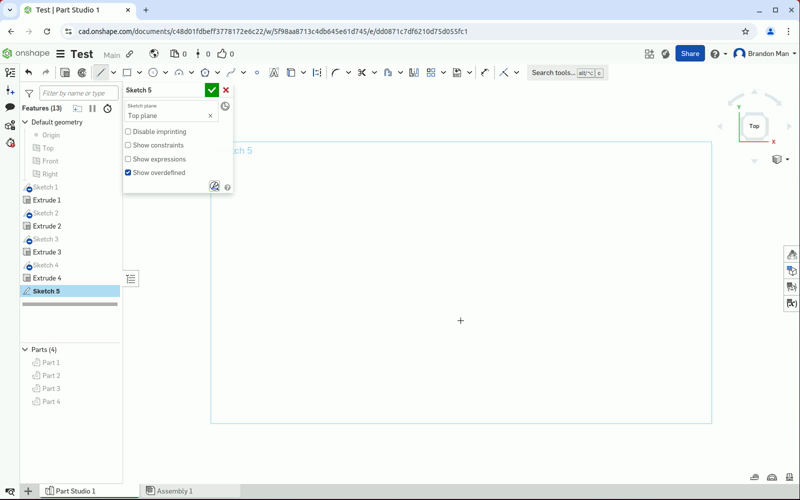
key_up(shift)
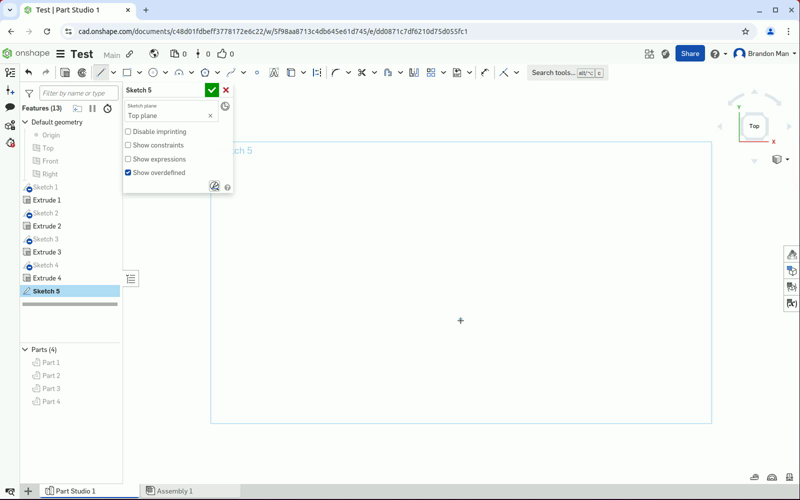
key_down(shift)
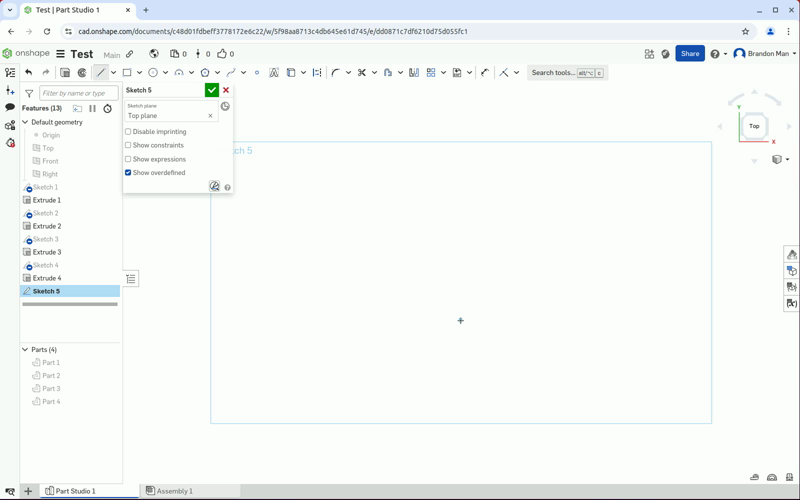
mouse_move(536, 320)
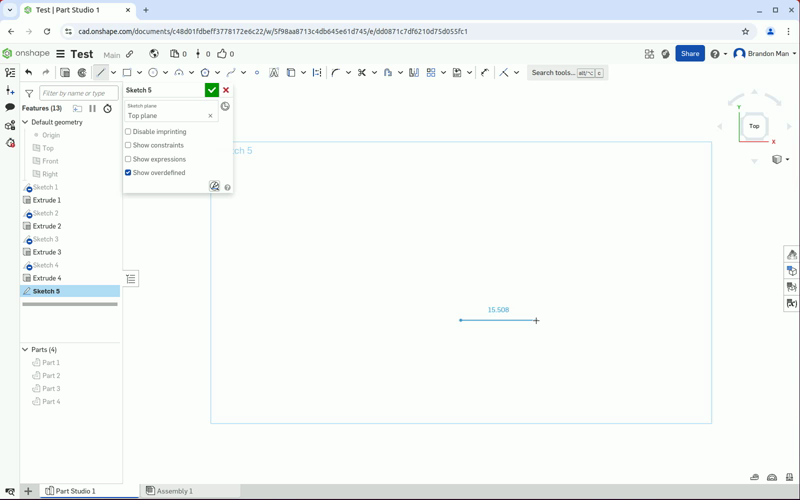
click(536, 320)
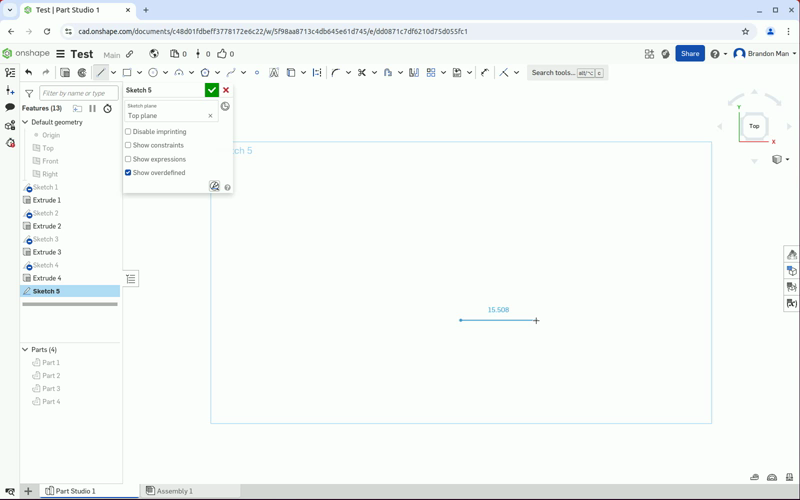
key_up(shift)
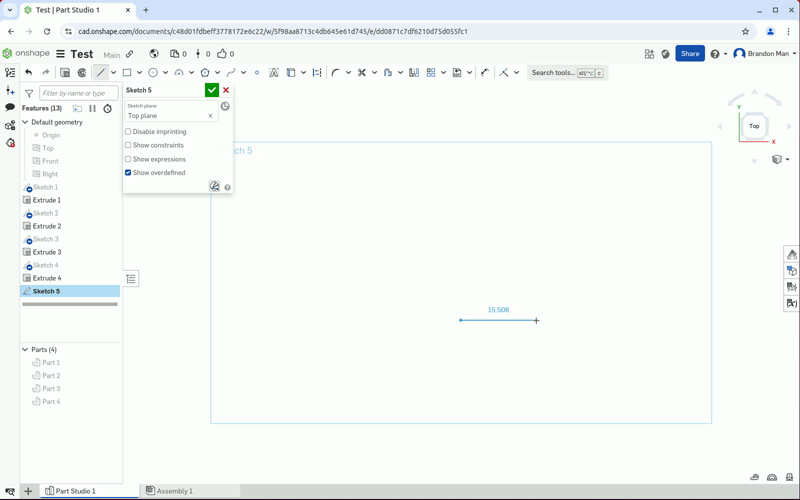
key_down(shift)
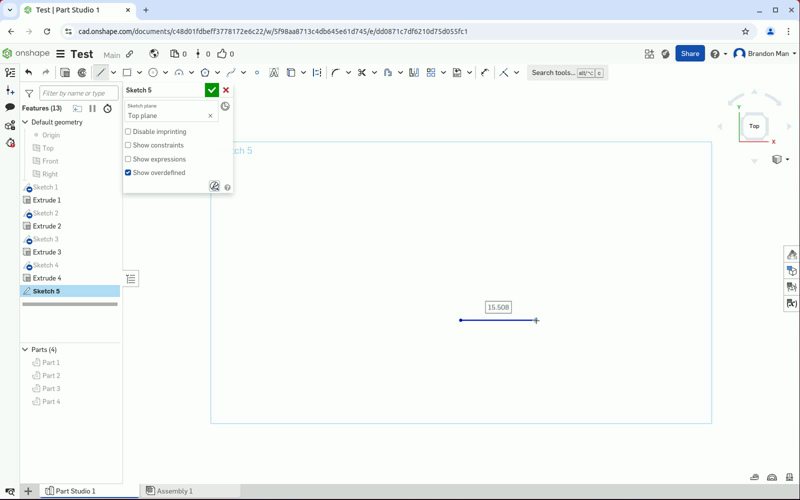
mouse_move(566, 320)
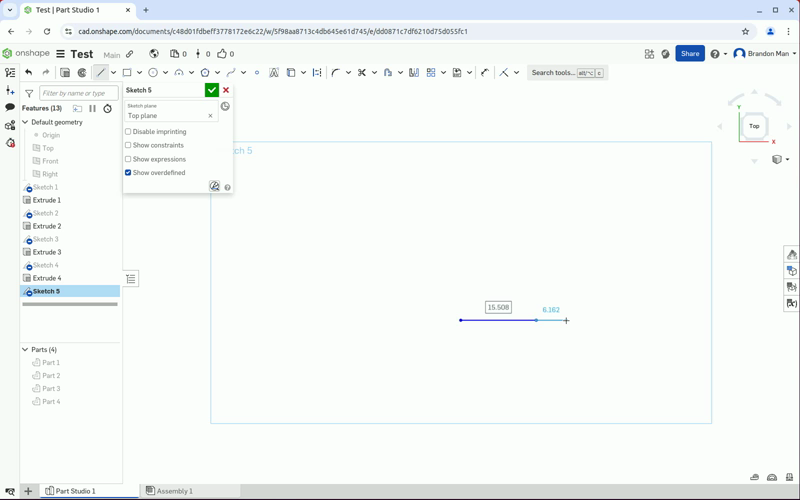
mouse_move(536, 282)
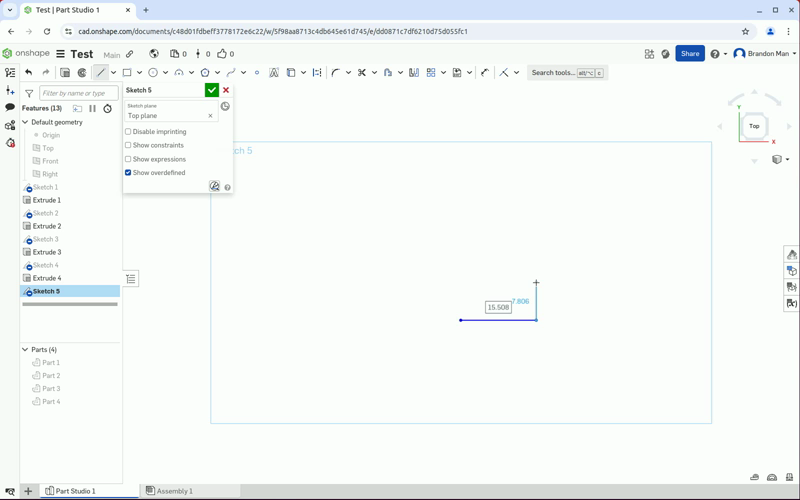
click(536, 282)
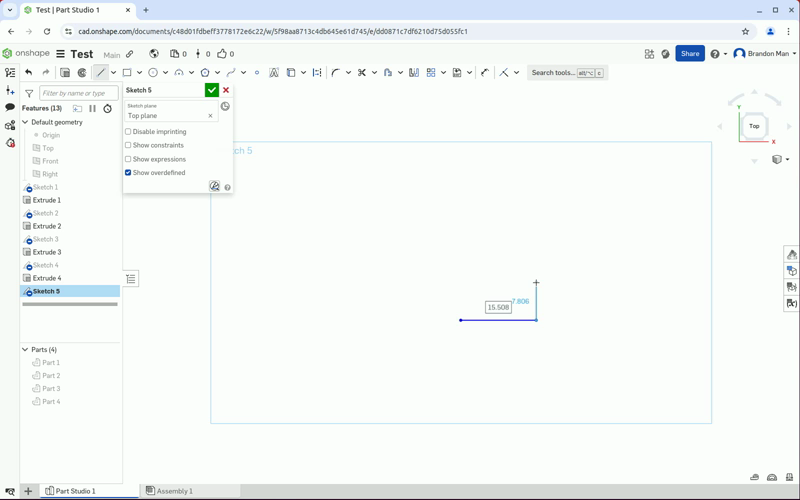
key_up(shift)
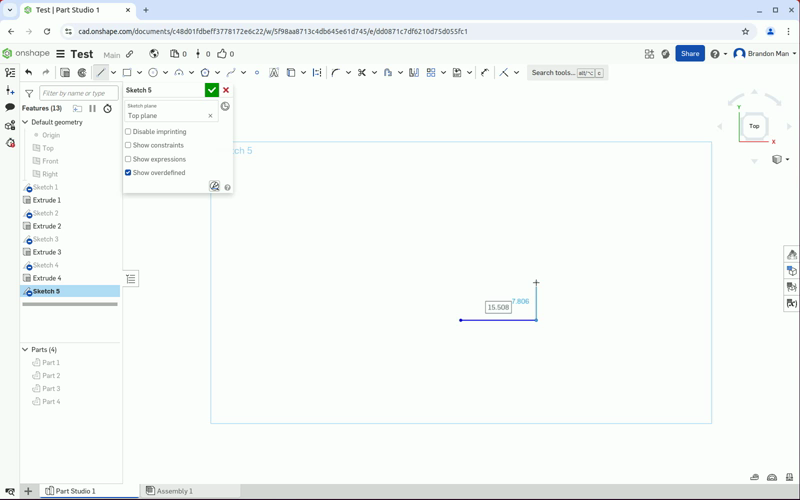
key_down(shift)
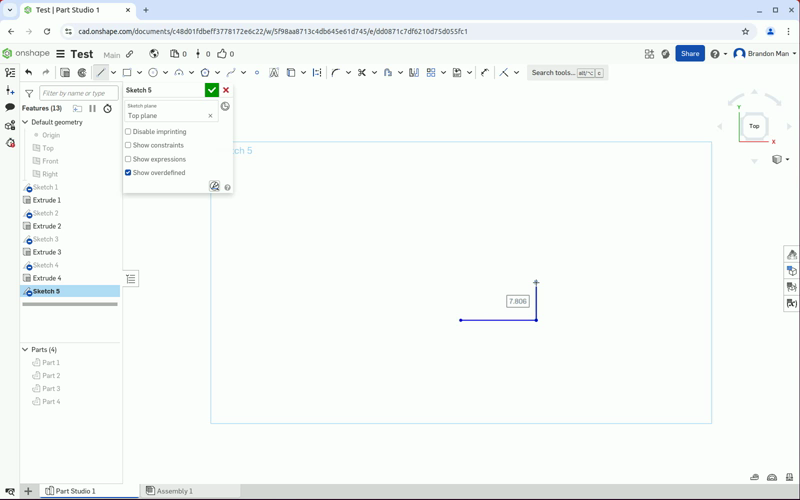
mouse_move(460, 282)
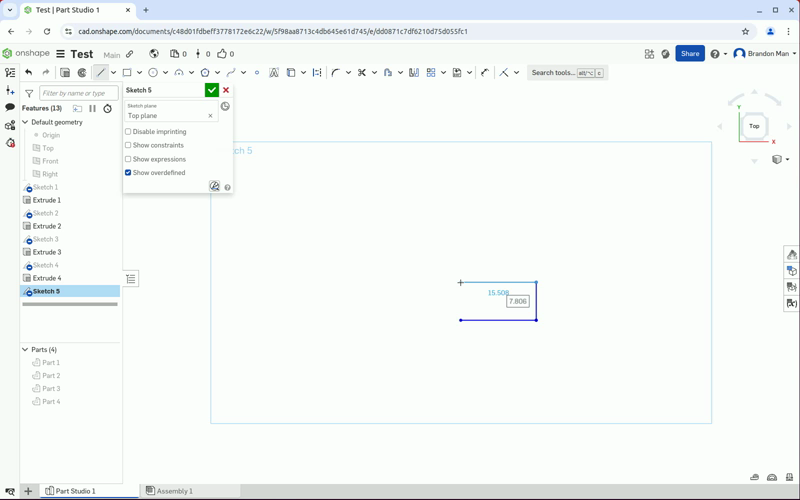
click(460, 282)
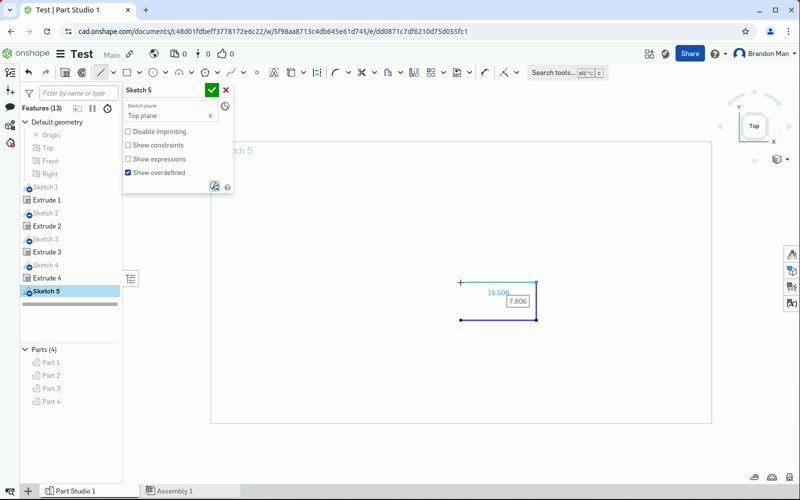
key_up(shift)
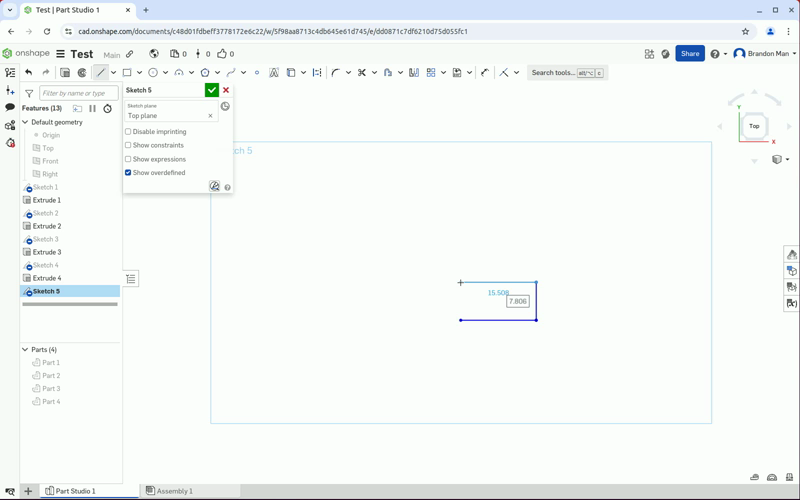
mouse_move(490, 282)
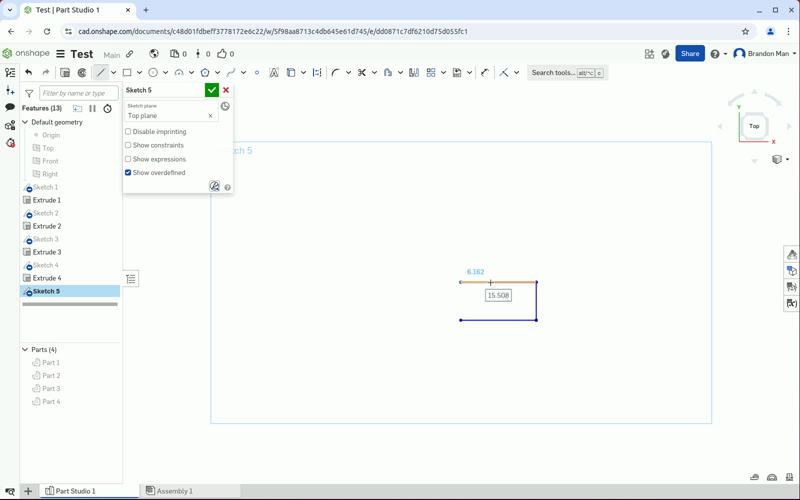
key_down(shift)
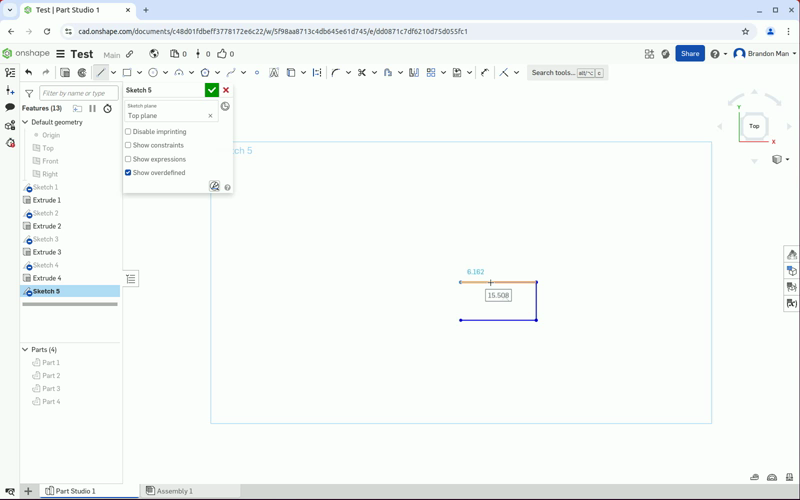
mouse_move(460, 320)
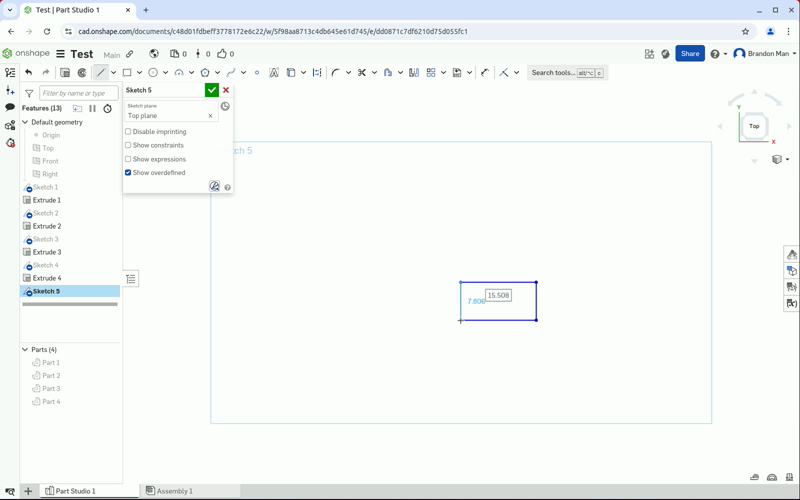
key_up(shift)
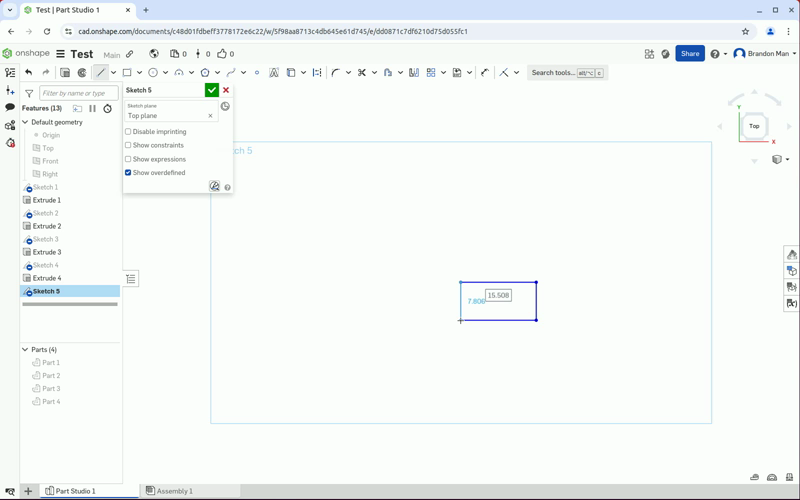
click(460, 320)
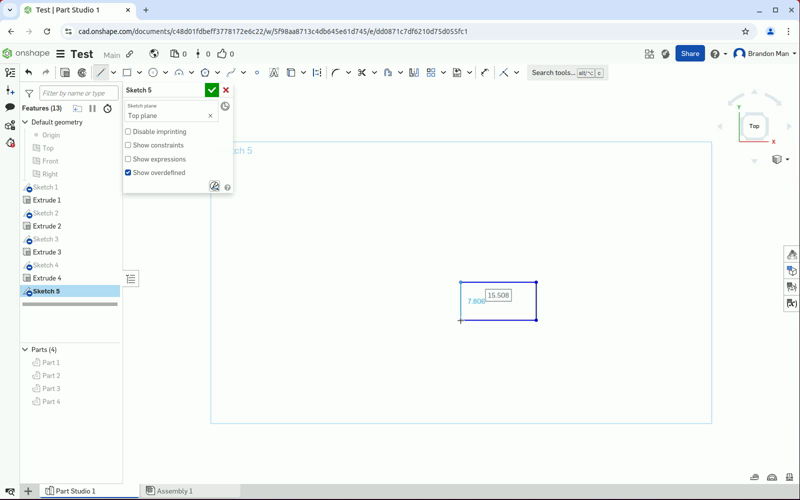
key(esc)
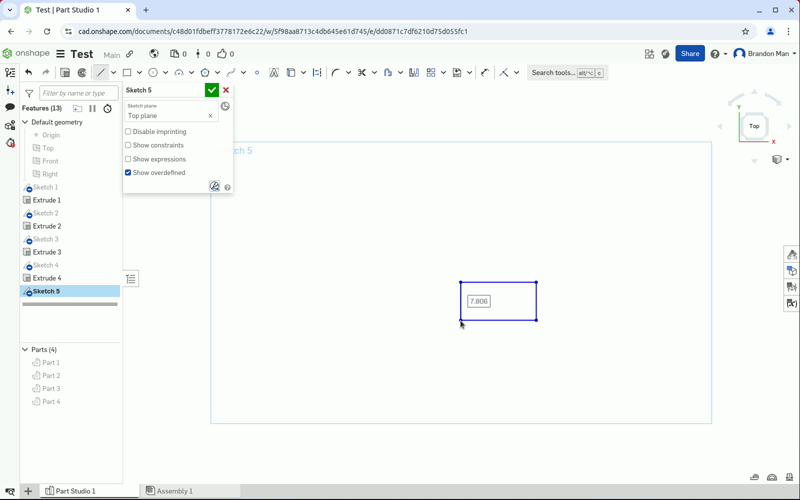
mouse_move(490, 291)
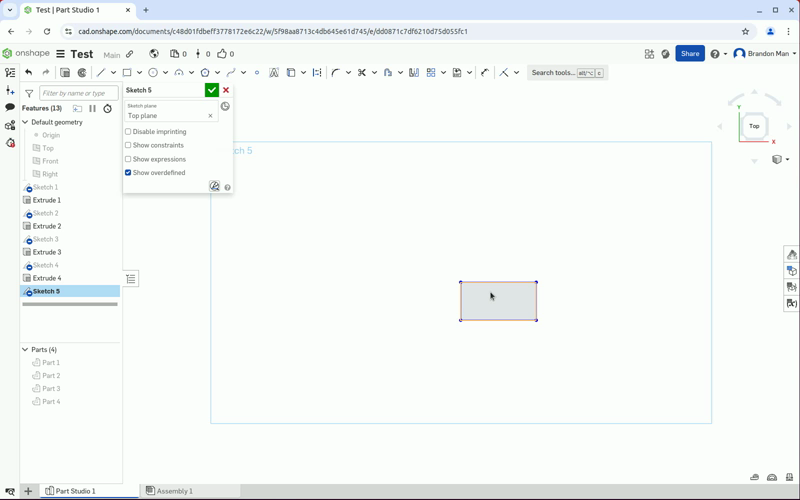
click(490, 291)
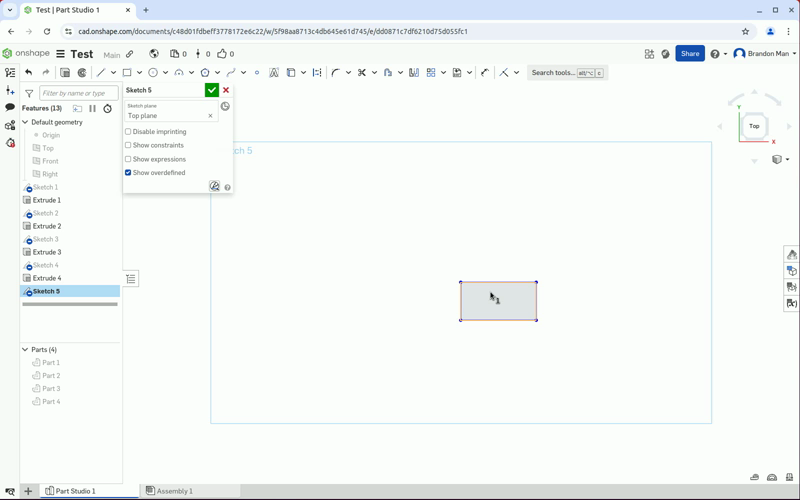
mouse_move(73, 352)
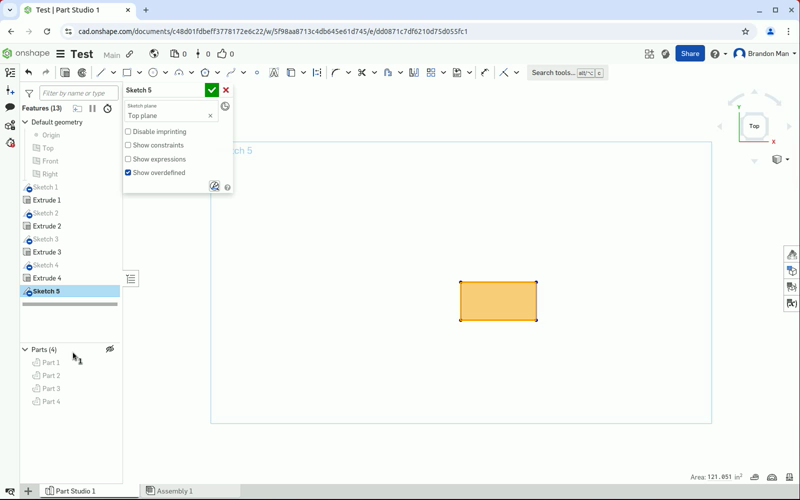
key(shift+y)
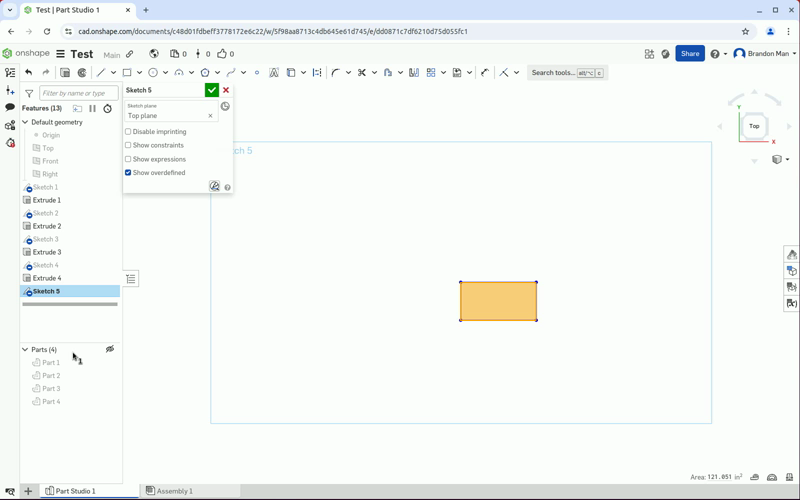
key(shift+e)
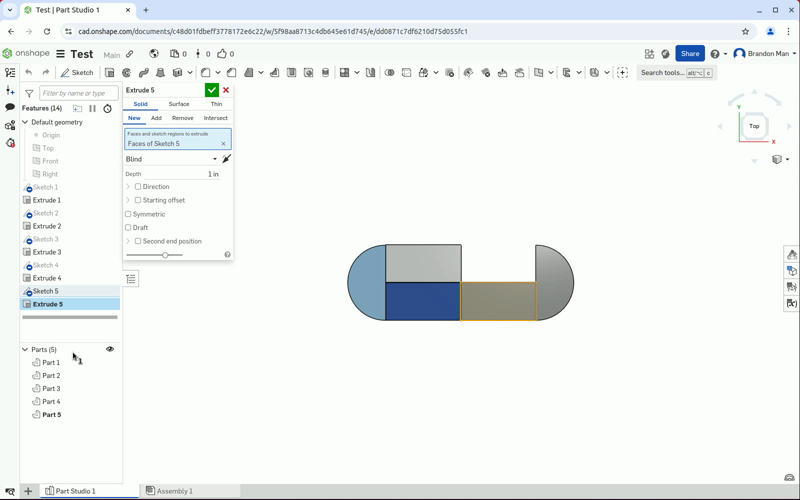
mouse_move(143, 106)
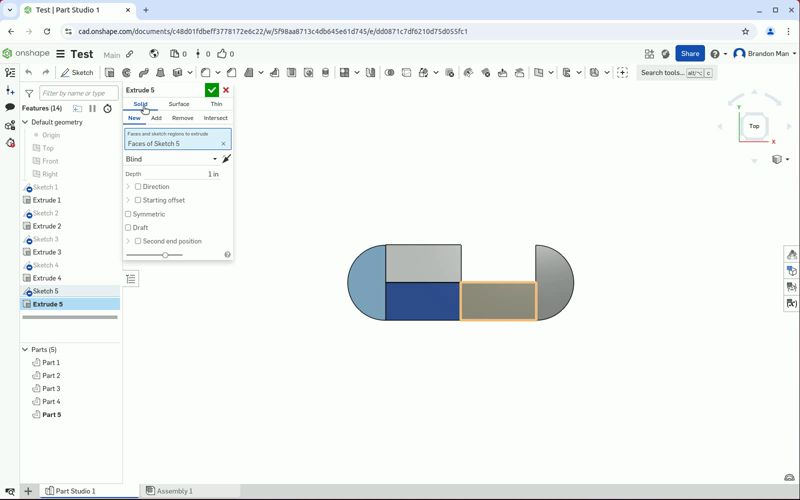
click(143, 106)
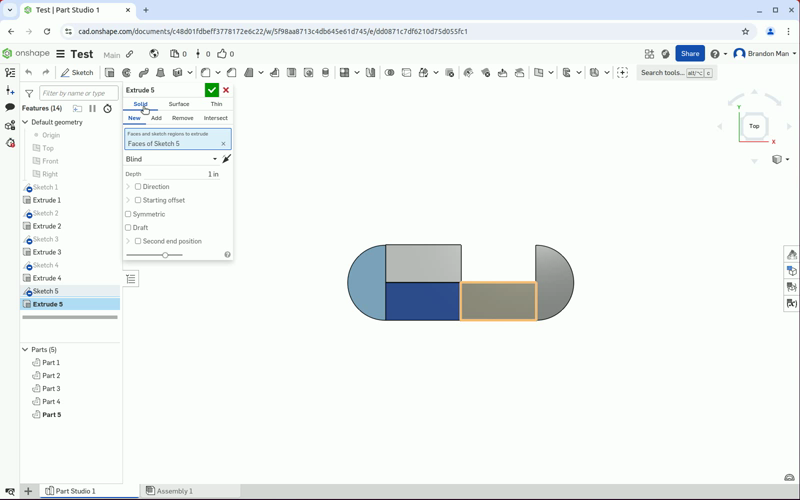
mouse_move(137, 120)
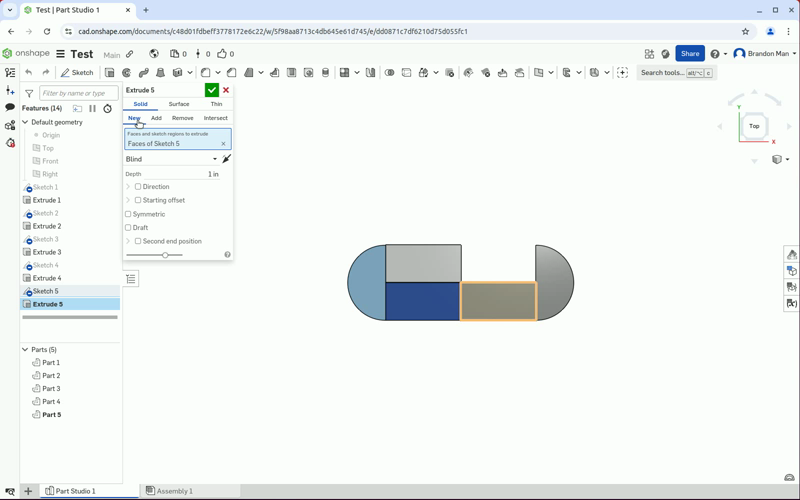
click(137, 120)
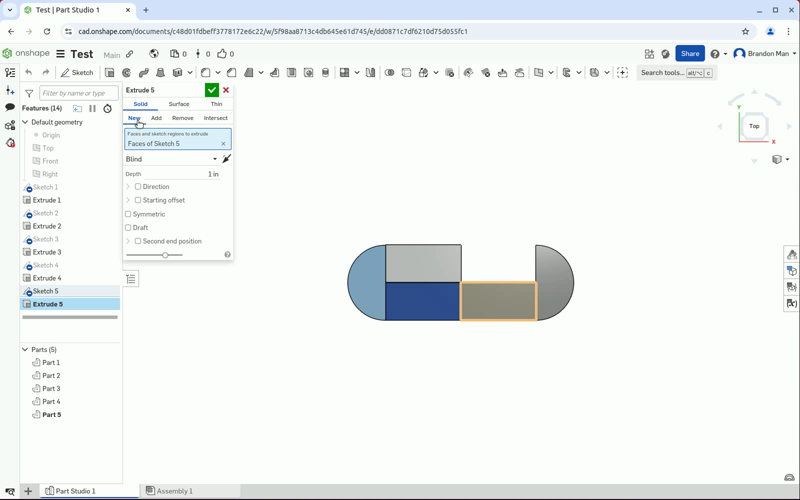
key(tab, 4)
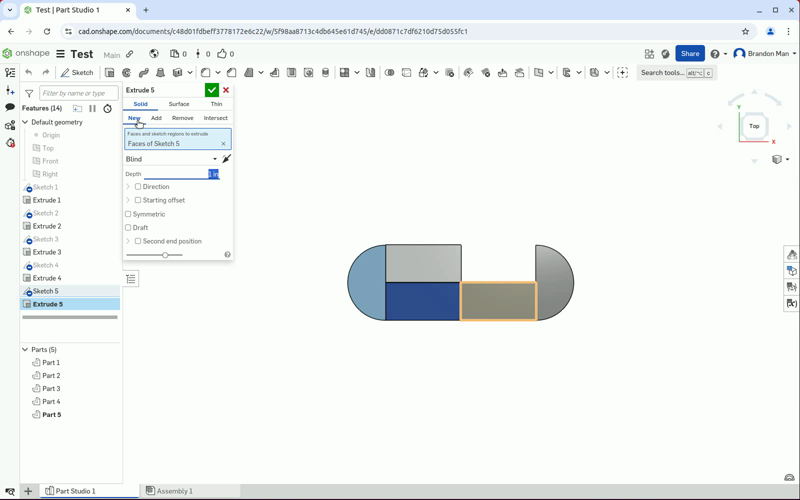
text(2.648)
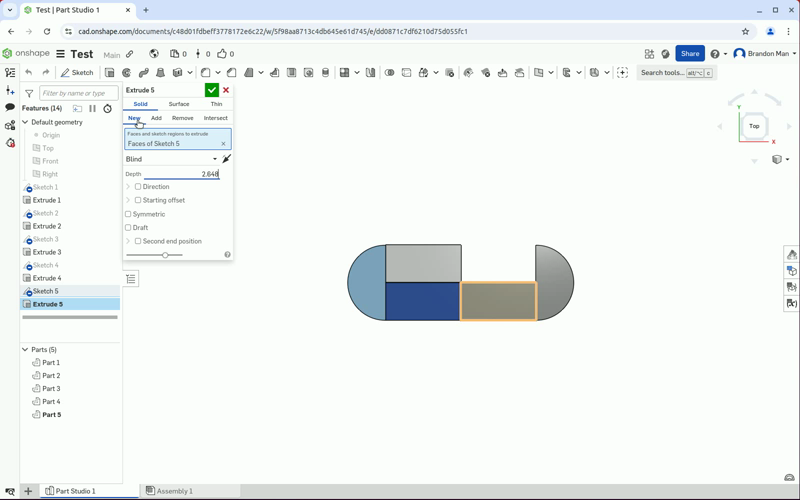
key(enter)
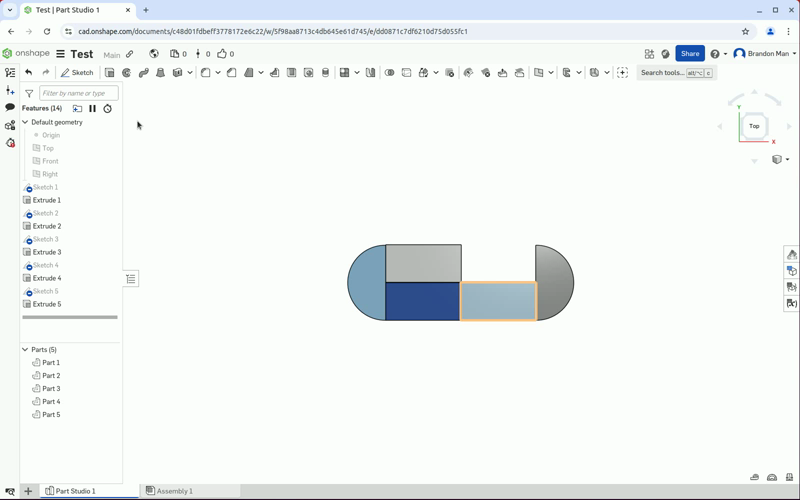
key(shift+h)
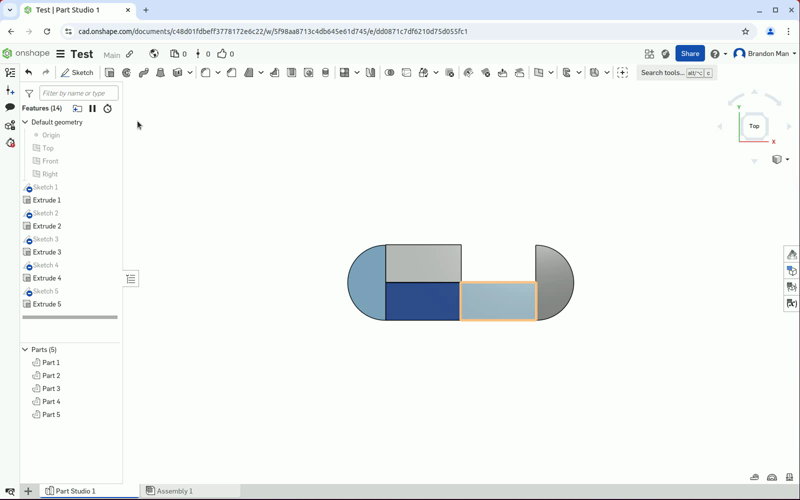
key(shift+h)
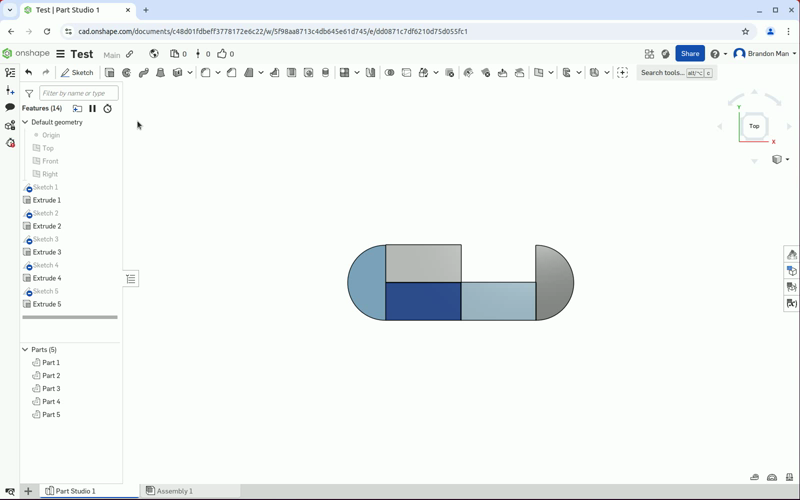
mouse_move(73, 189)
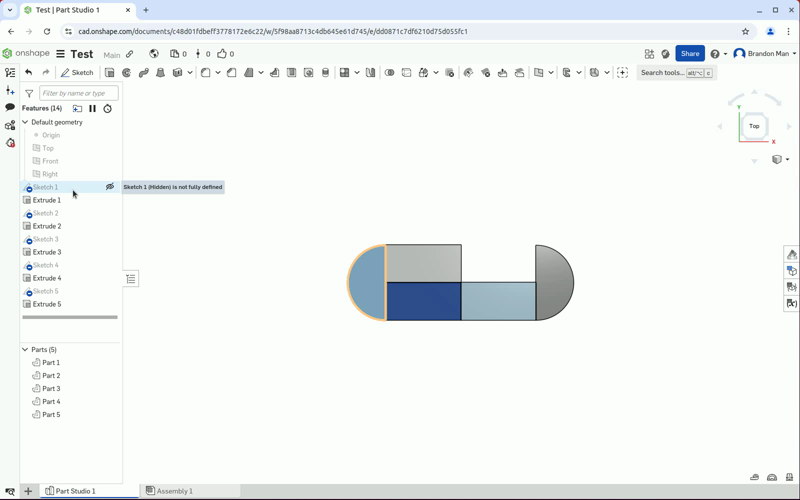
click(73, 189)
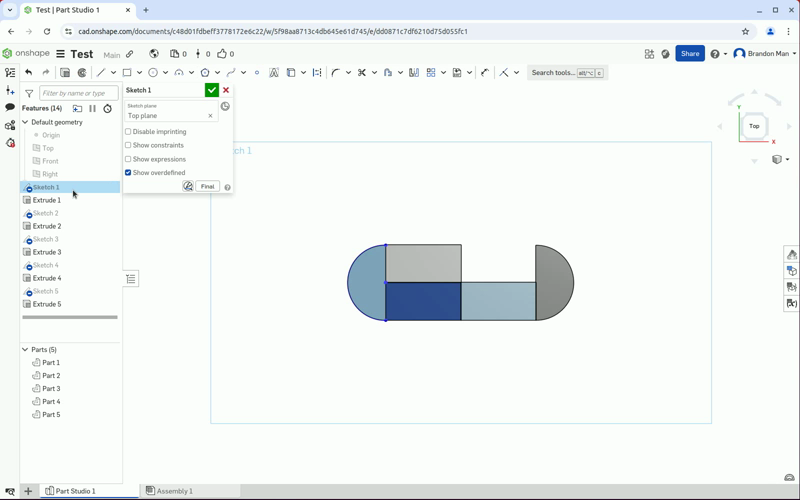
mouse_move(229, 92)
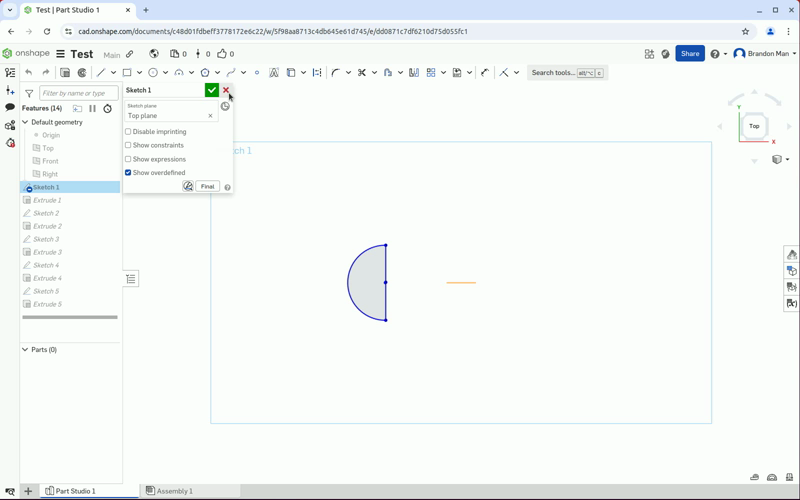
click(229, 92)
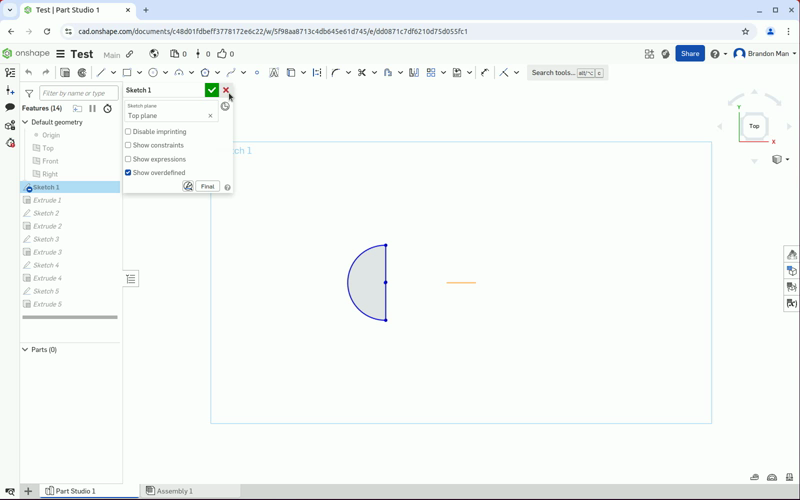
key(shift+s)
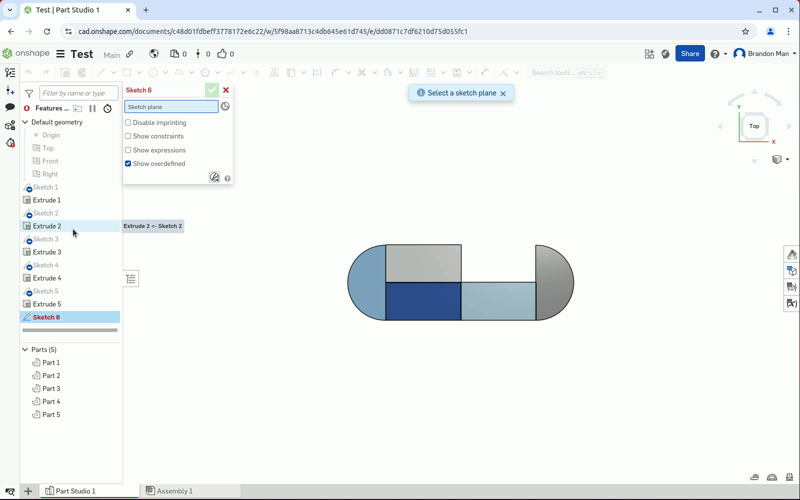
scroll(3)
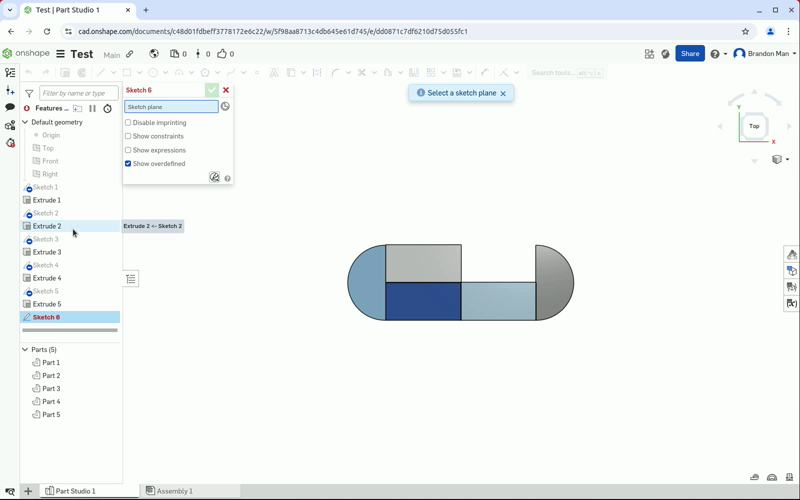
mouse_move(73, 150)
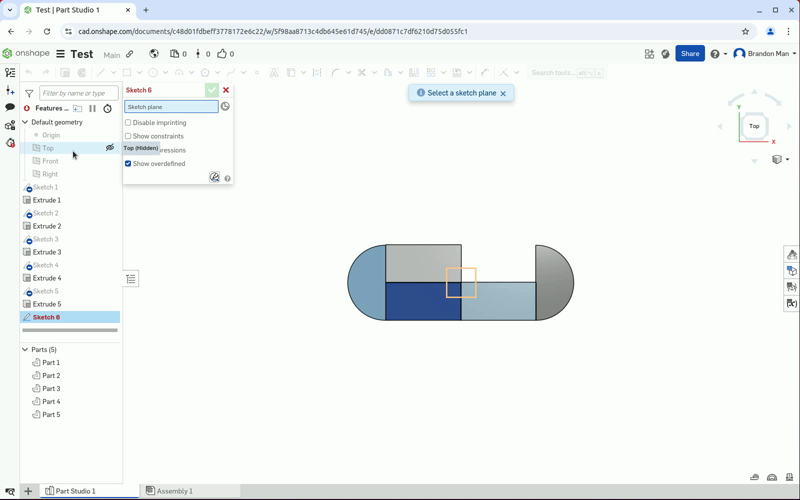
click(73, 150)
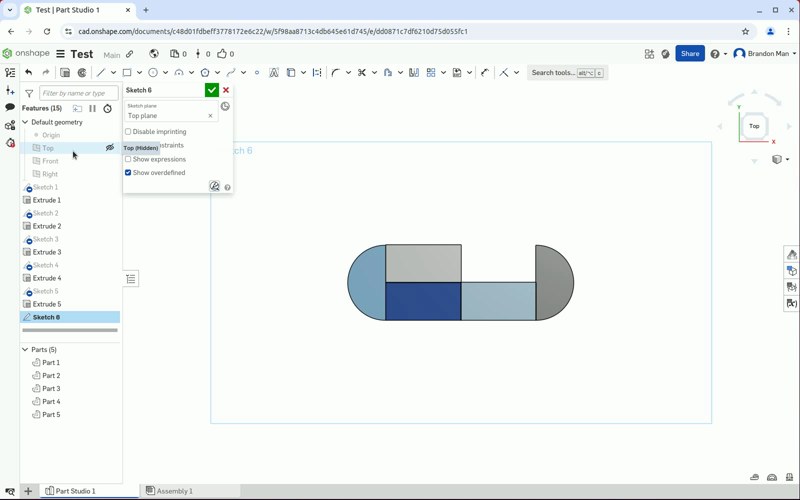
mouse_move(73, 352)
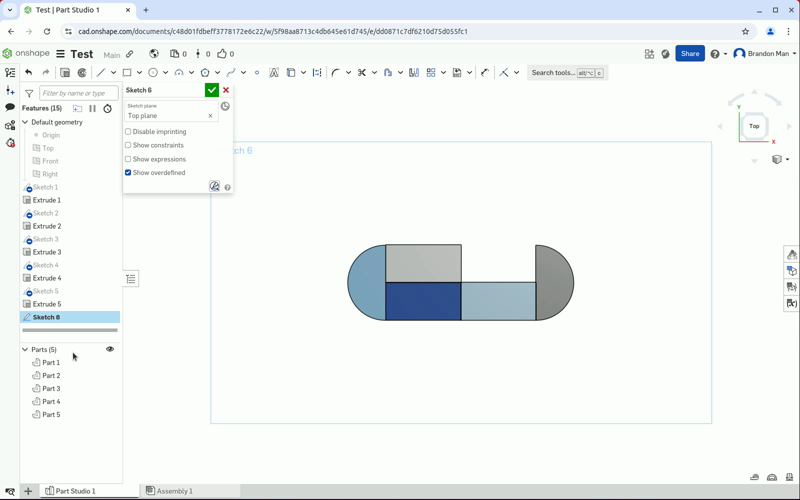
key(y)
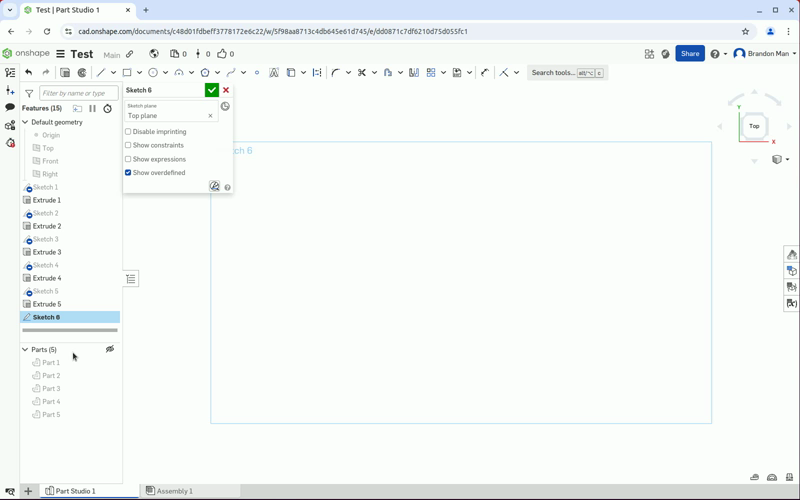
key(l)
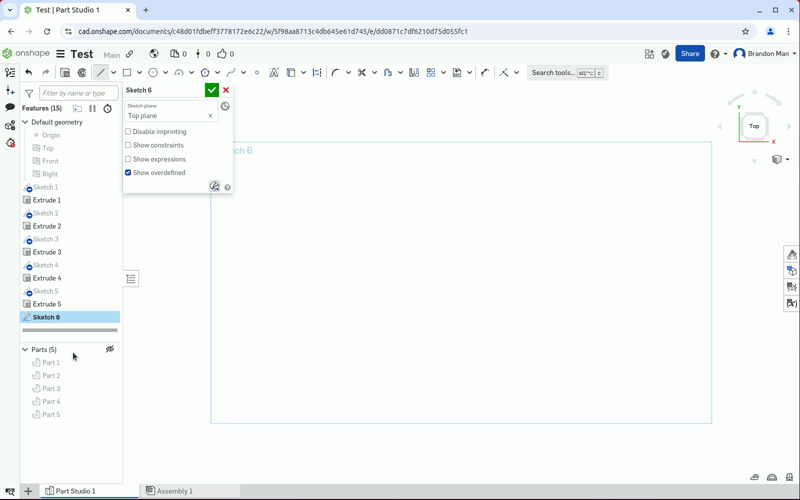
key_down(shift)
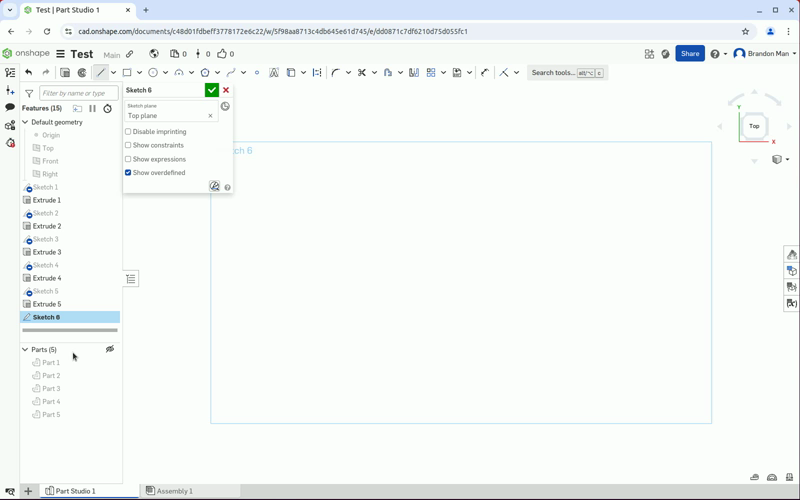
mouse_move(460, 282)
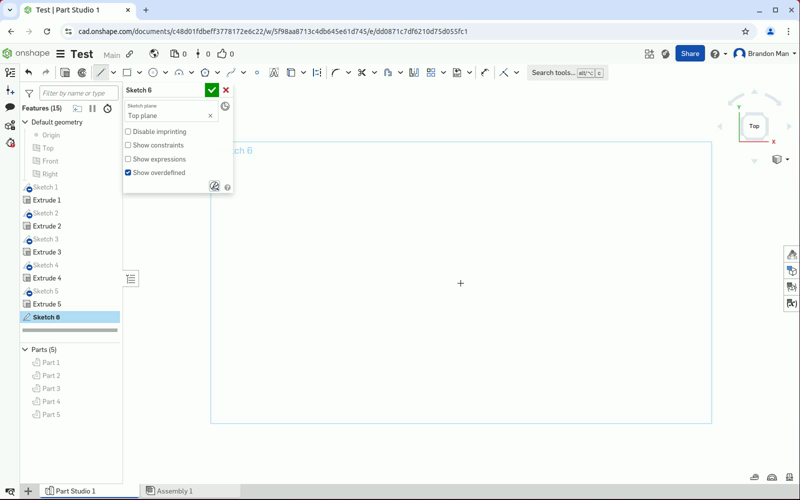
click(460, 282)
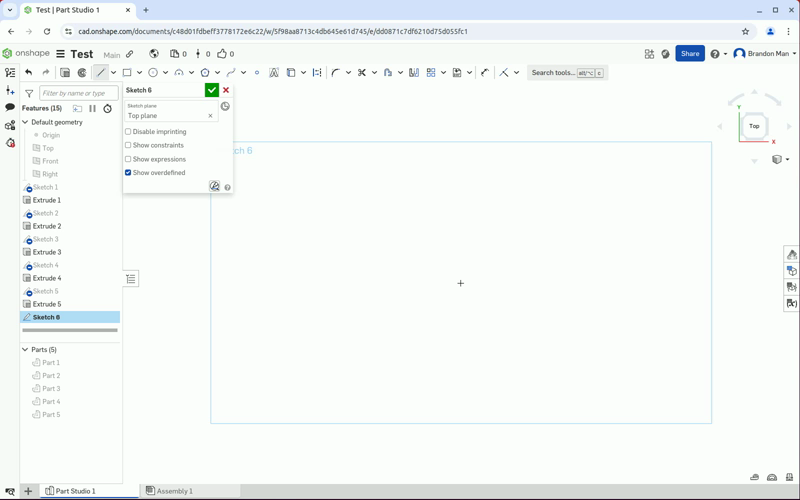
key_up(shift)
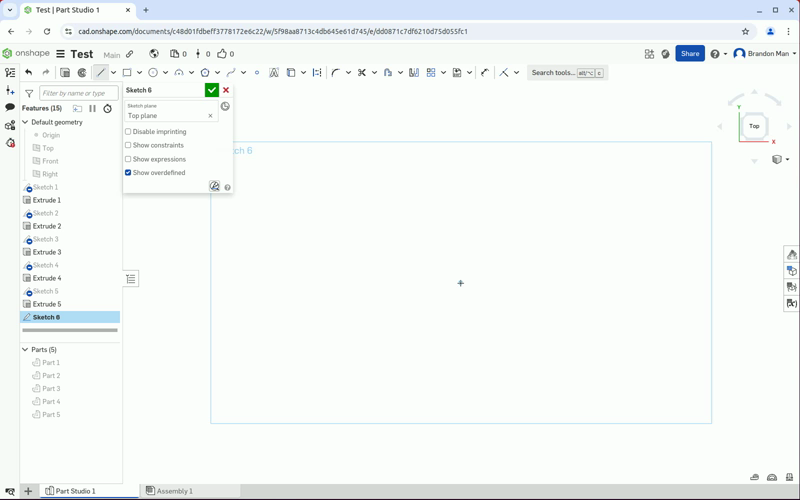
key_down(shift)
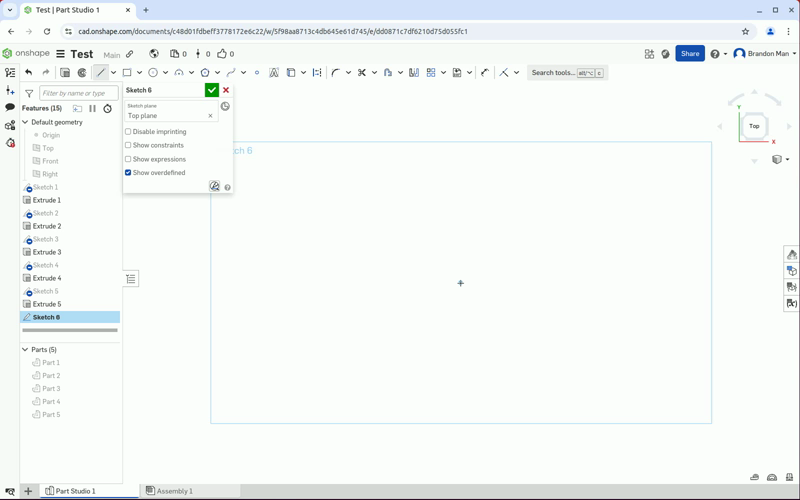
mouse_move(536, 282)
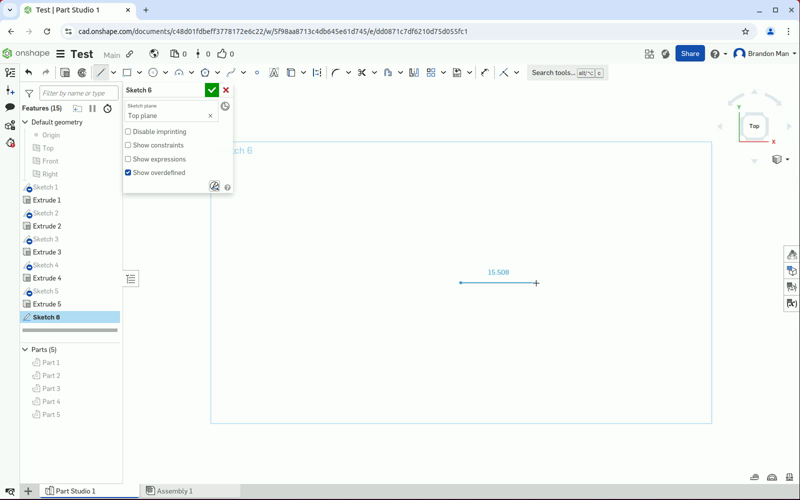
click(536, 282)
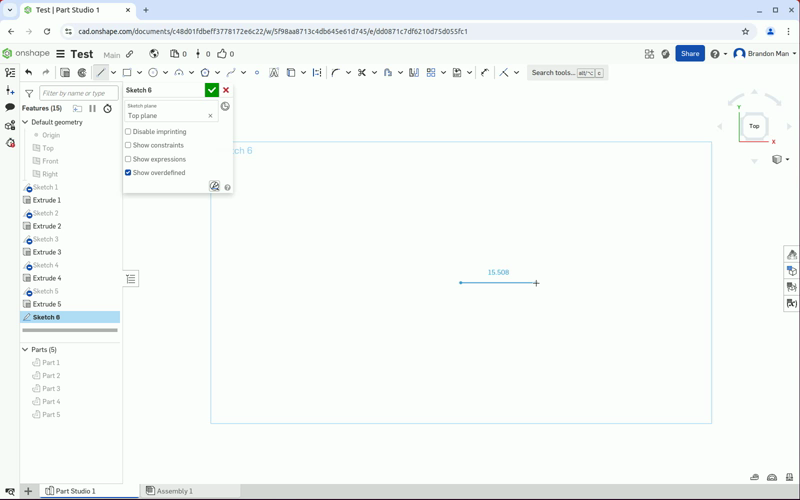
key_up(shift)
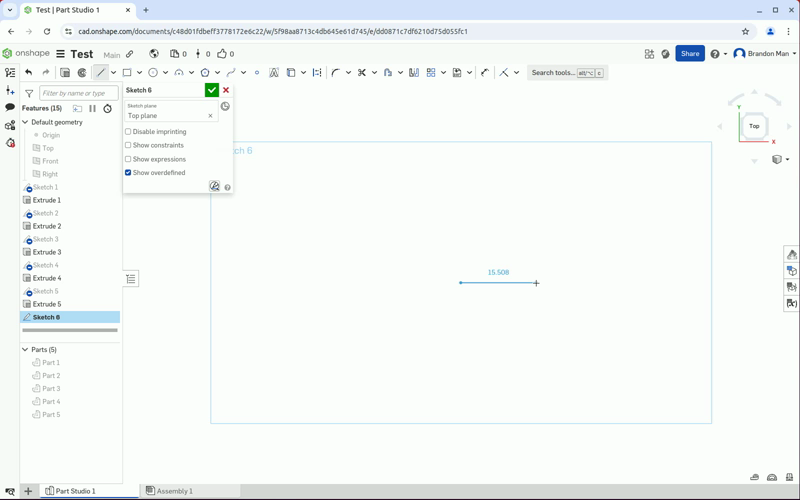
key_down(shift)
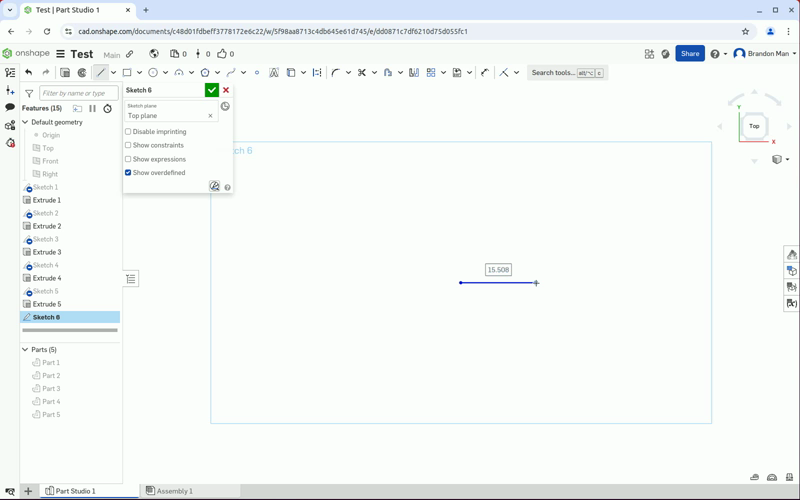
mouse_move(566, 282)
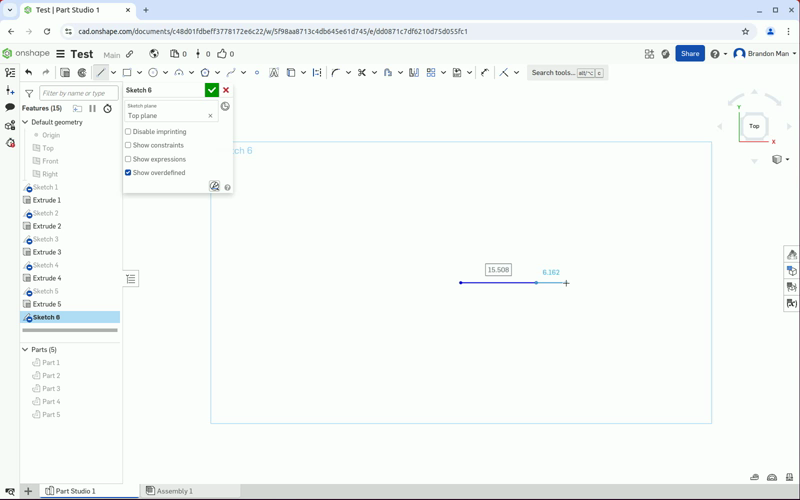
mouse_move(536, 244)
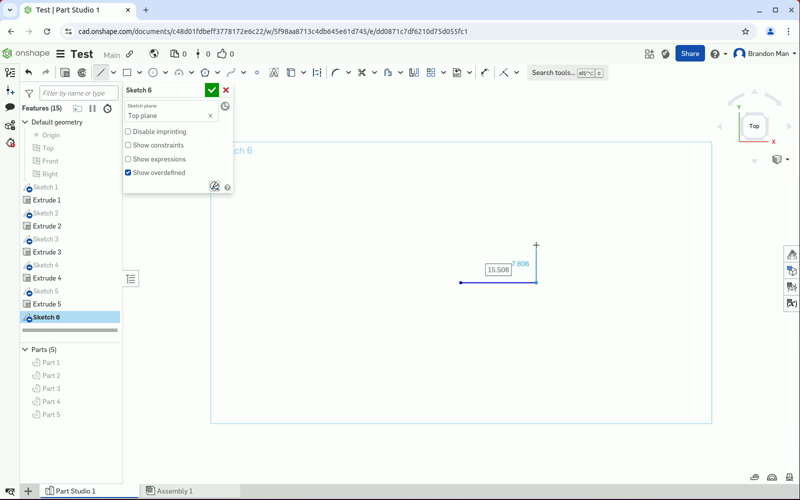
click(536, 244)
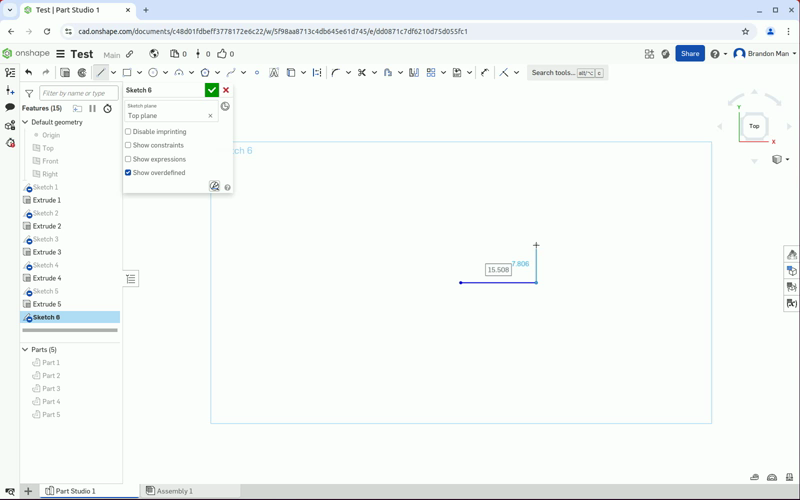
key_up(shift)
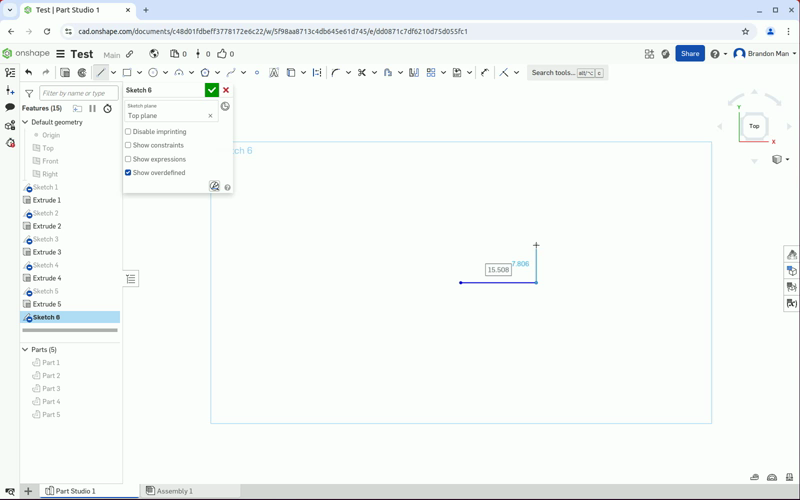
key_down(shift)
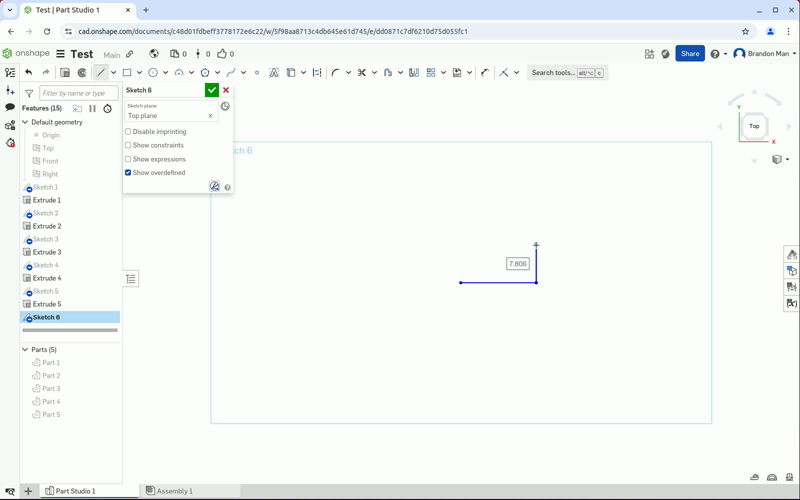
mouse_move(460, 244)
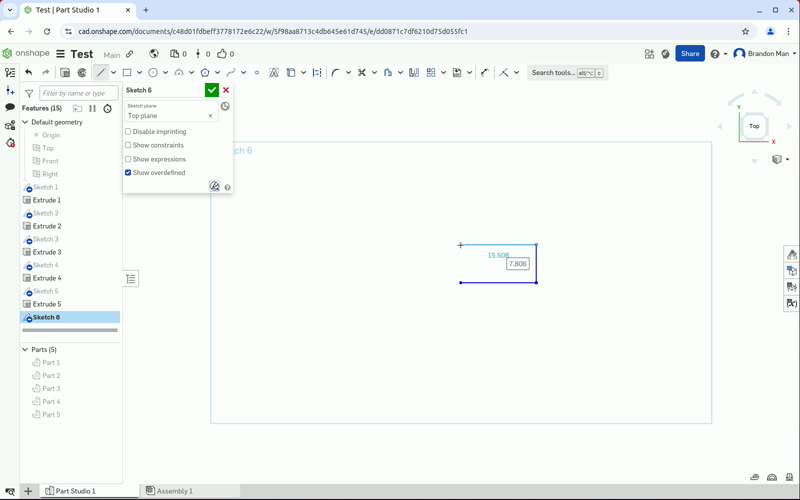
click(460, 244)
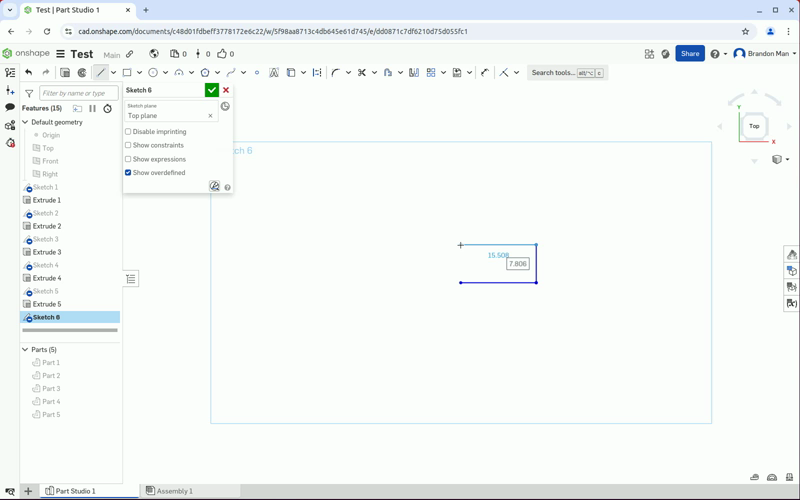
key_up(shift)
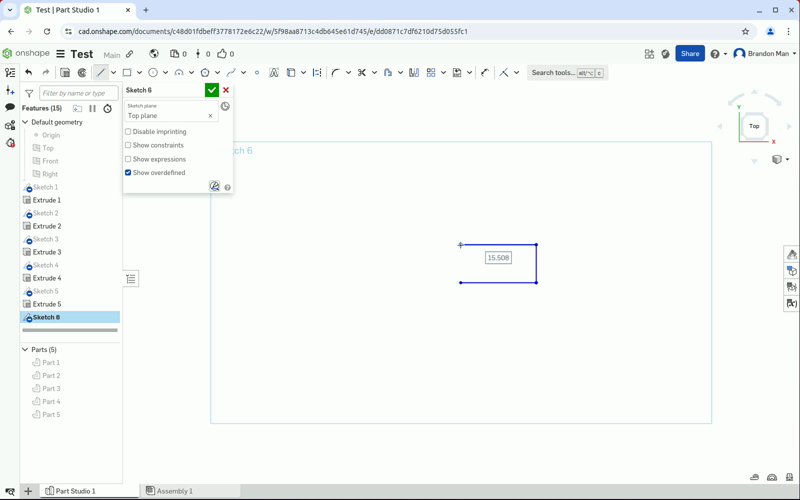
mouse_move(490, 244)
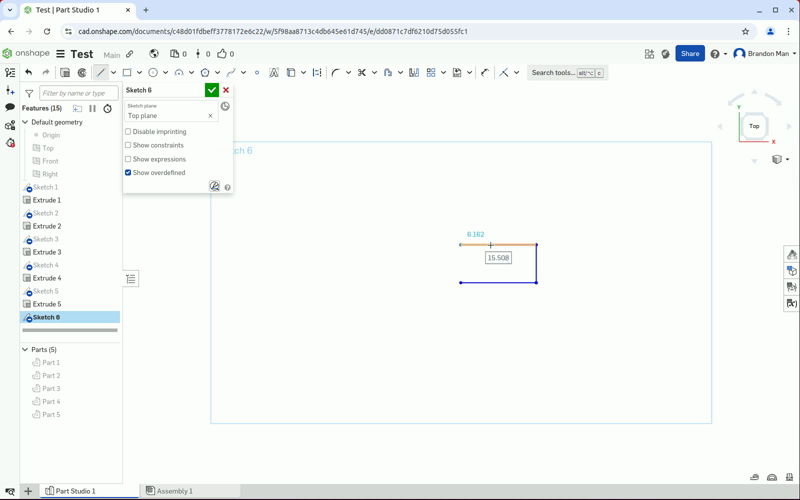
key_down(shift)
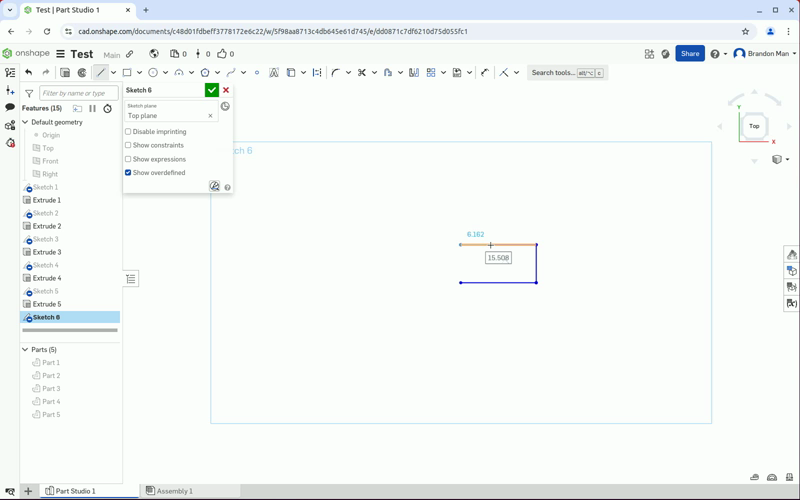
mouse_move(460, 282)
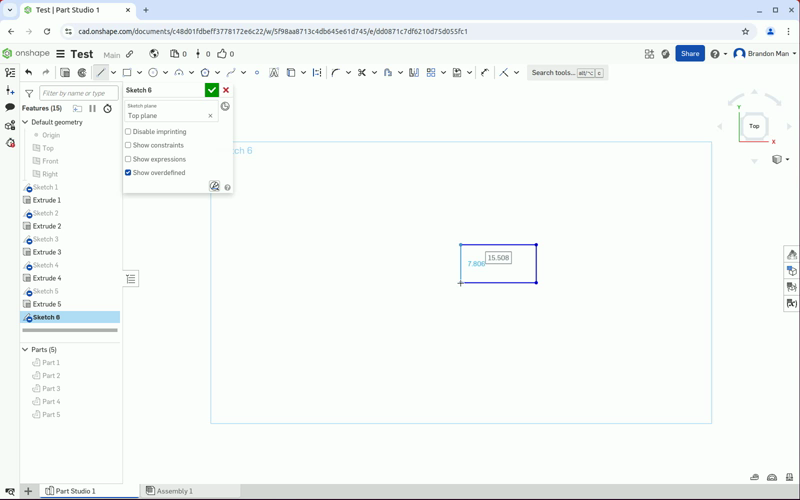
key_up(shift)
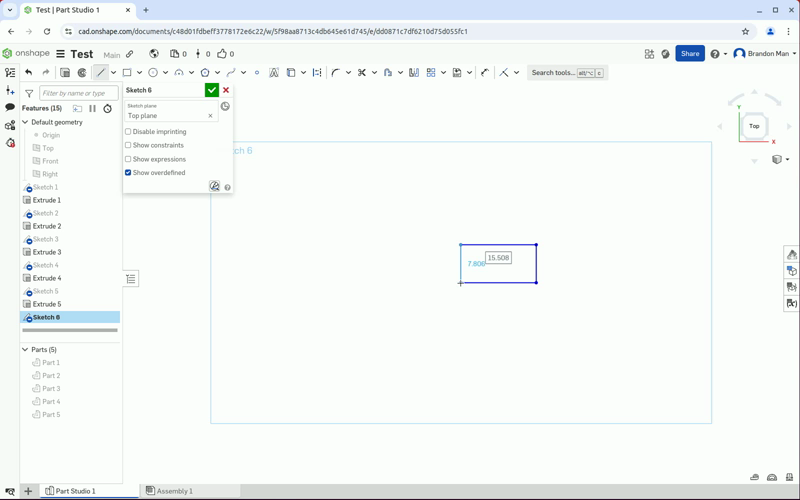
click(460, 282)
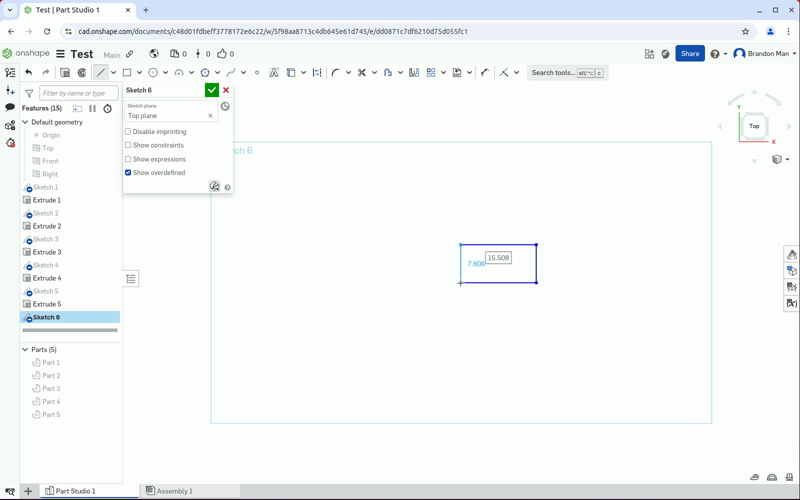
key(esc)
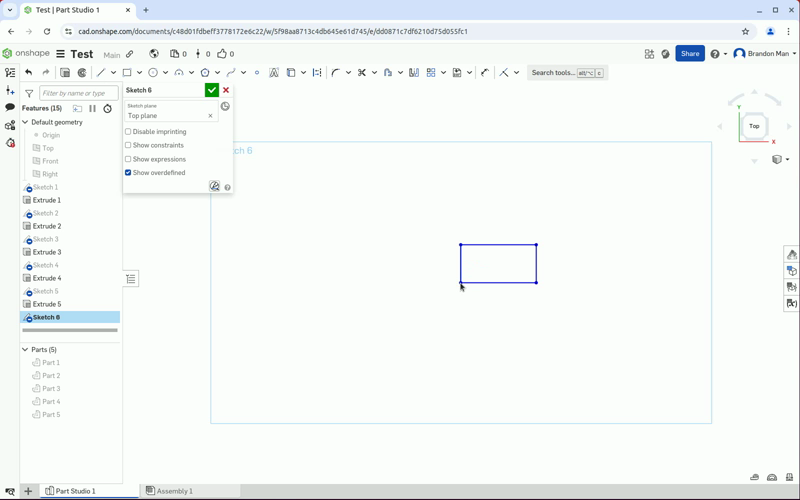
mouse_move(532, 259)
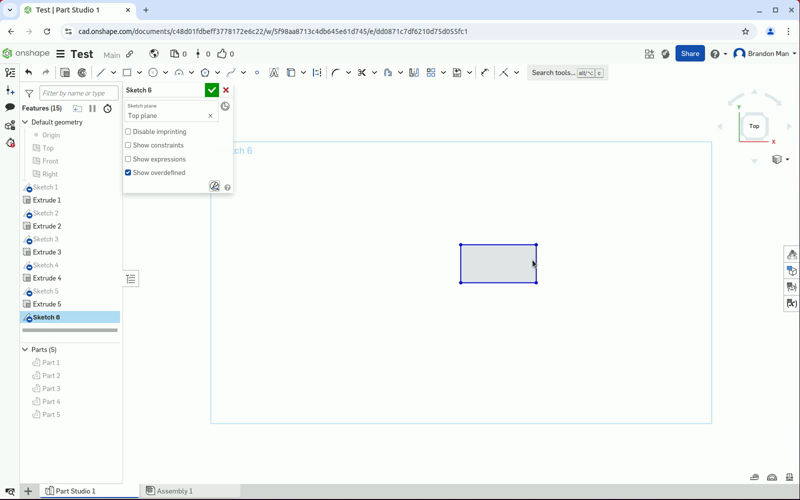
click(532, 259)
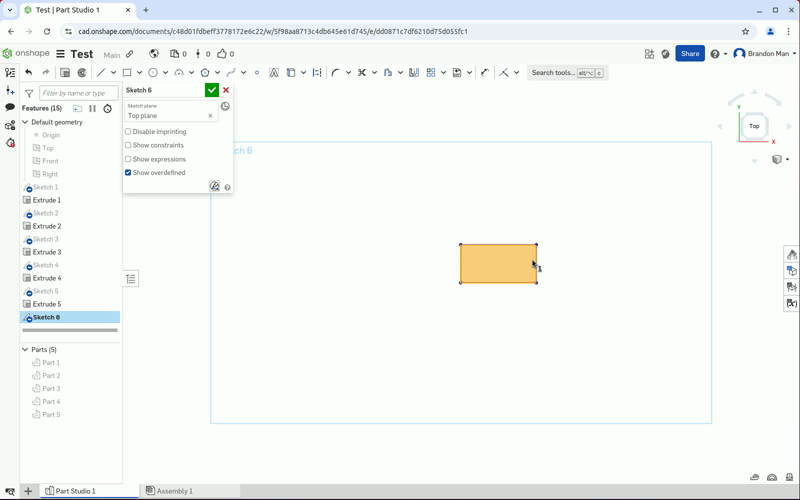
mouse_move(73, 352)
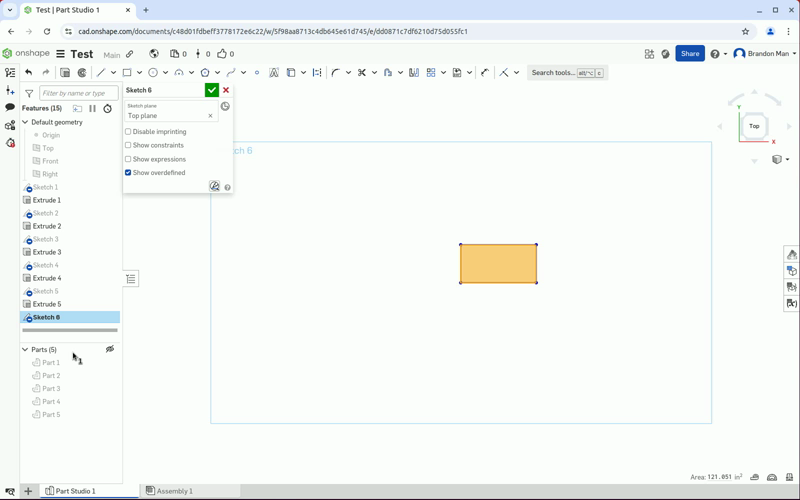
key(shift+y)
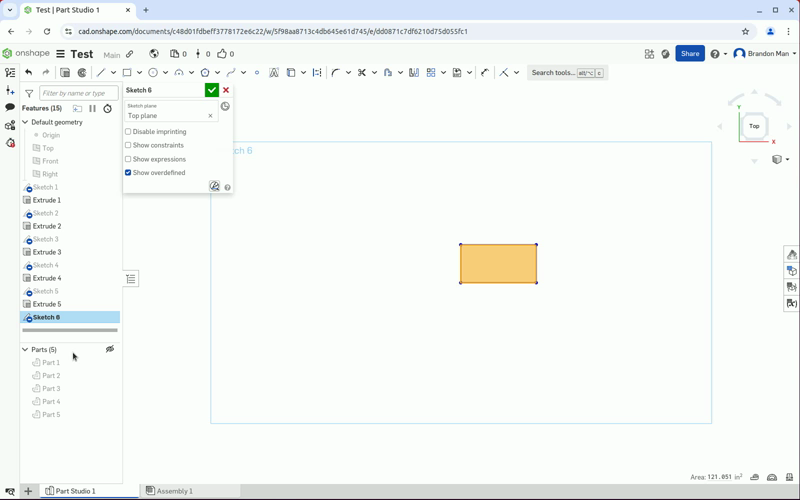
key(shift+e)
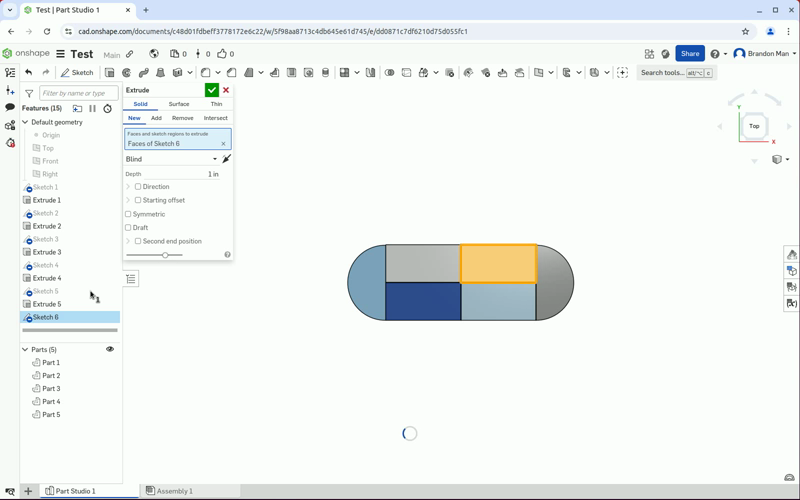
mouse_move(143, 106)
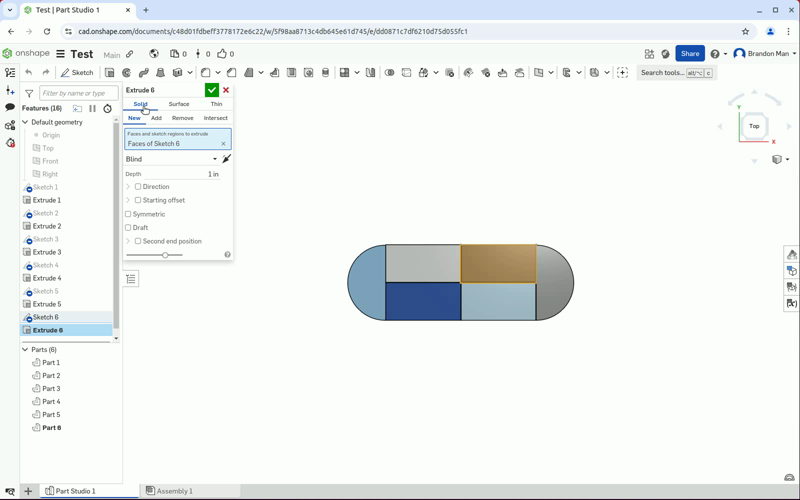
click(143, 106)
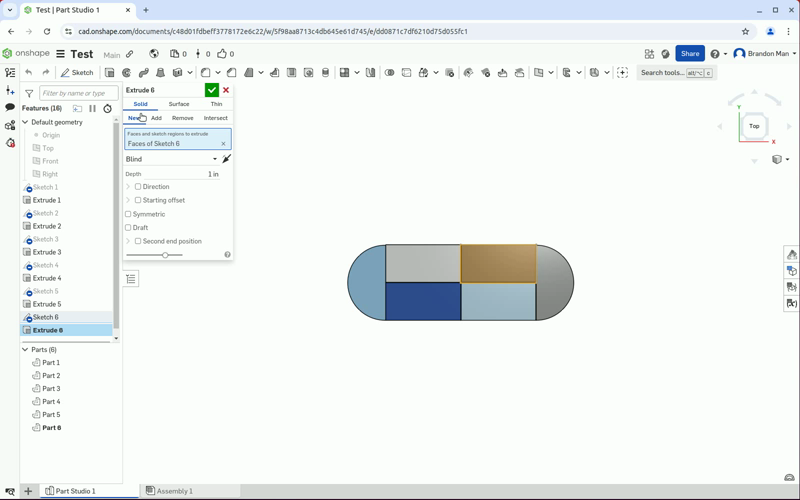
mouse_move(137, 120)
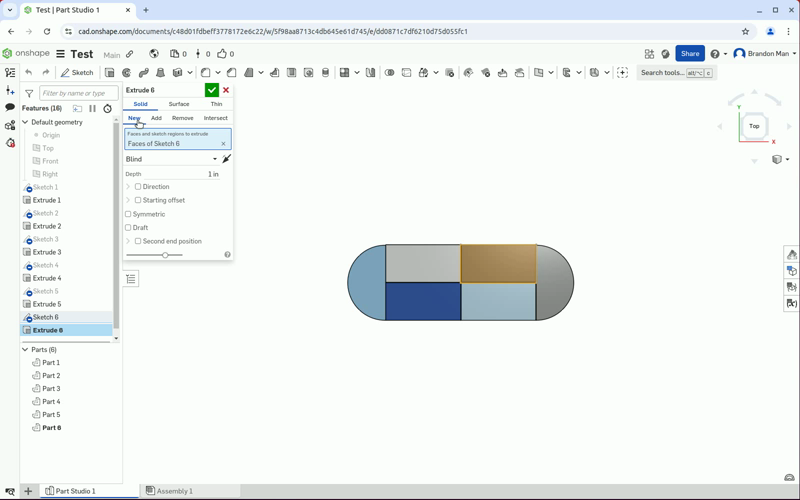
click(137, 120)
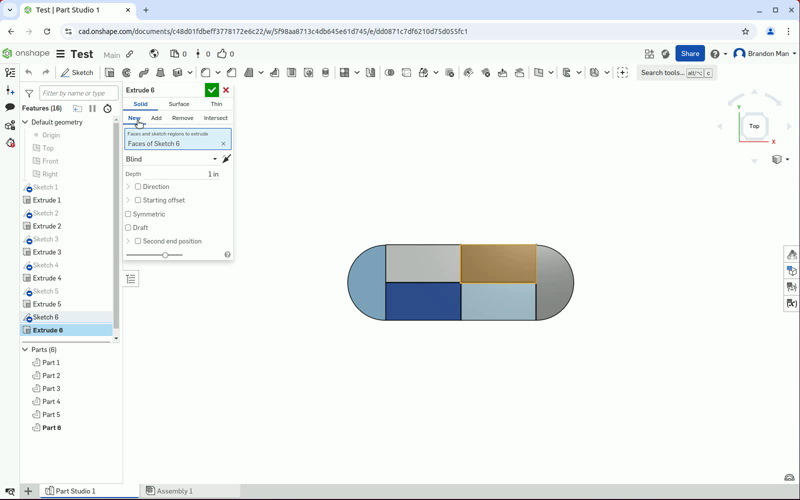
key(tab, 4)
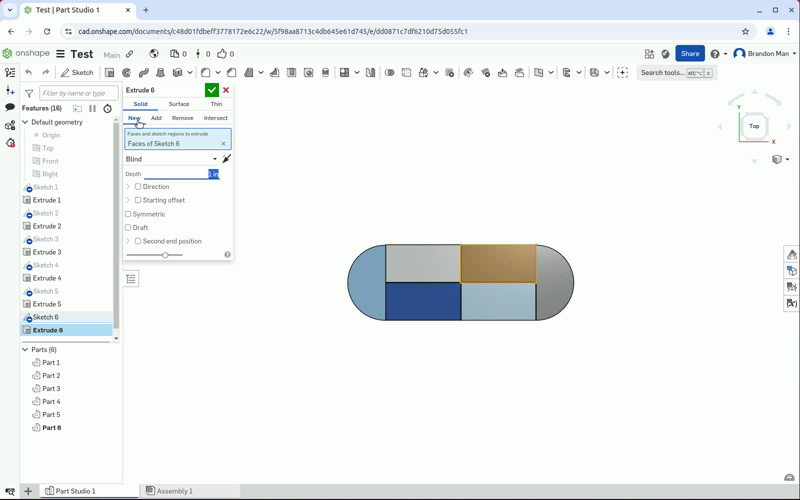
text(2.648)
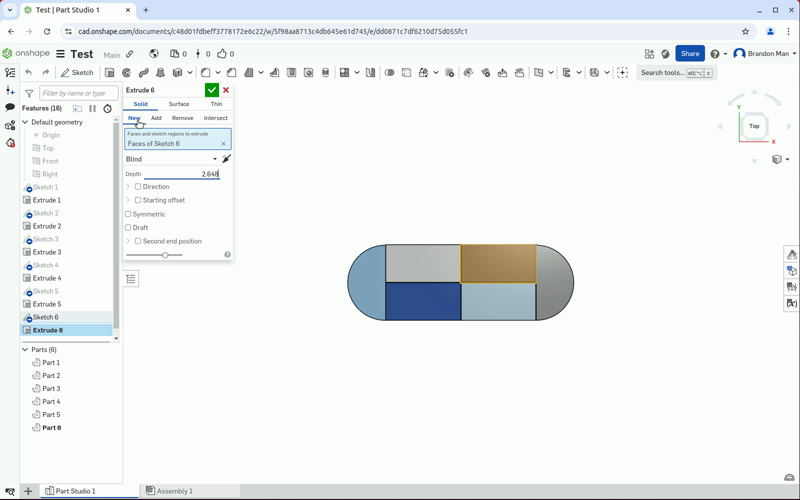
key(enter)
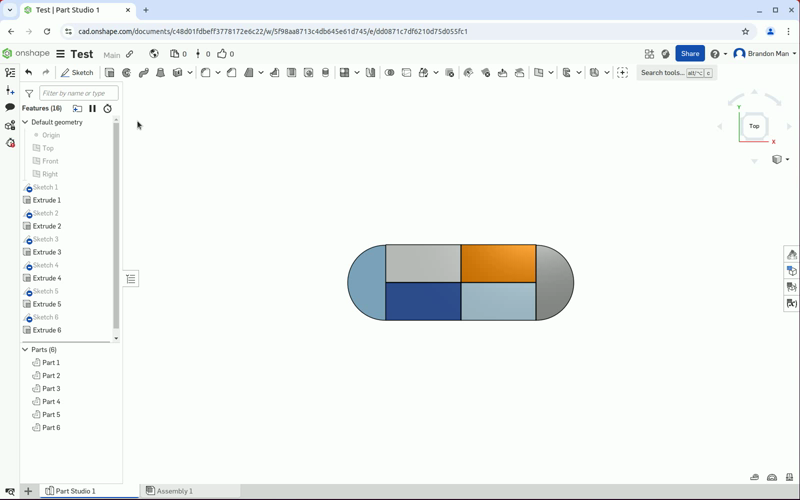
key(shift+h)
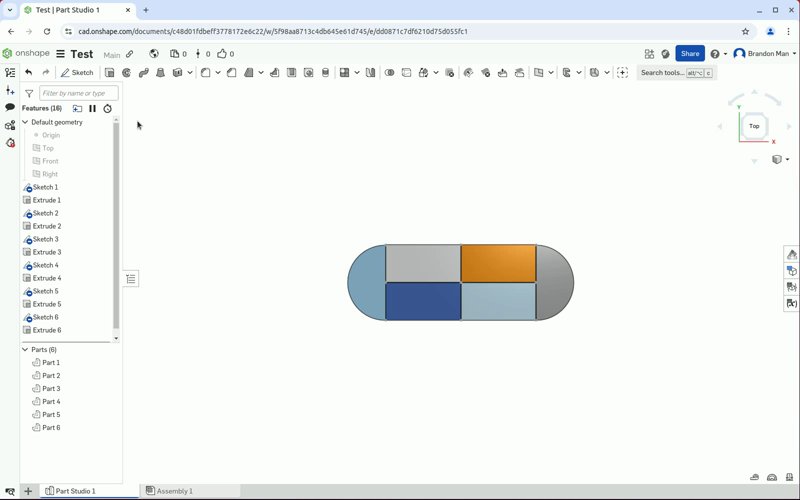
key(shift+h)
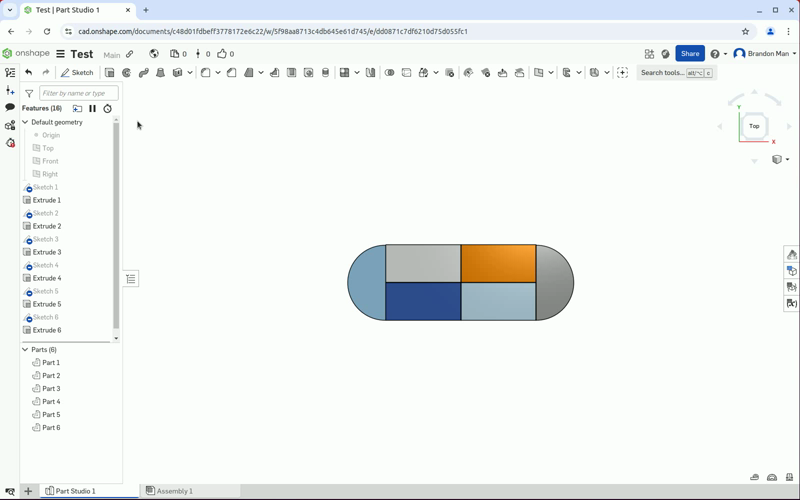
mouse_move(69, 189)
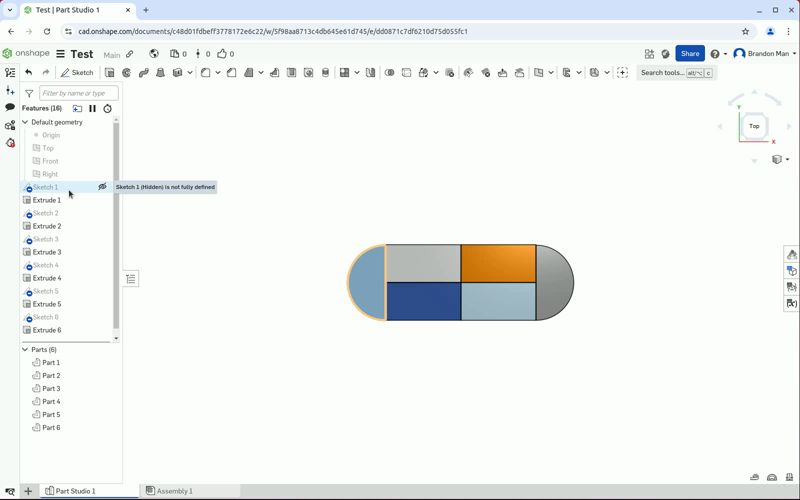
click(69, 189)
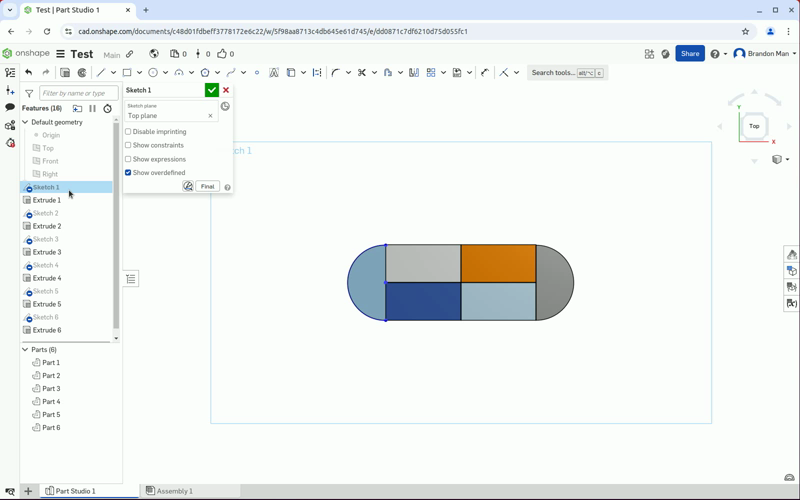
mouse_move(229, 92)
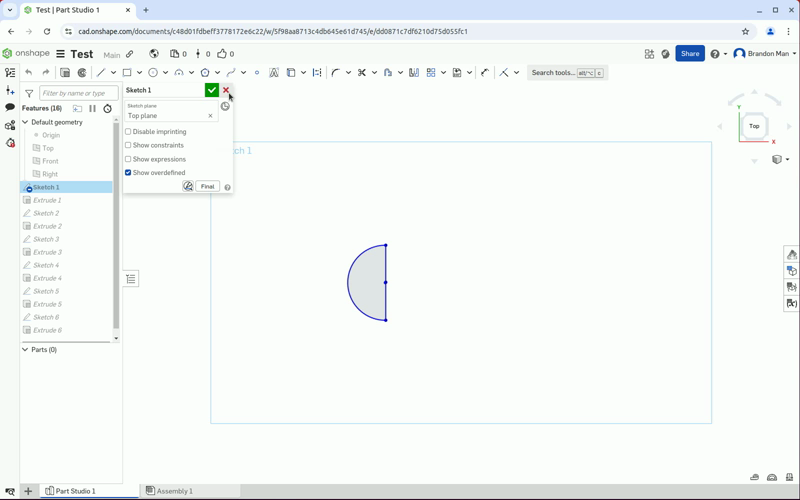
click(229, 92)
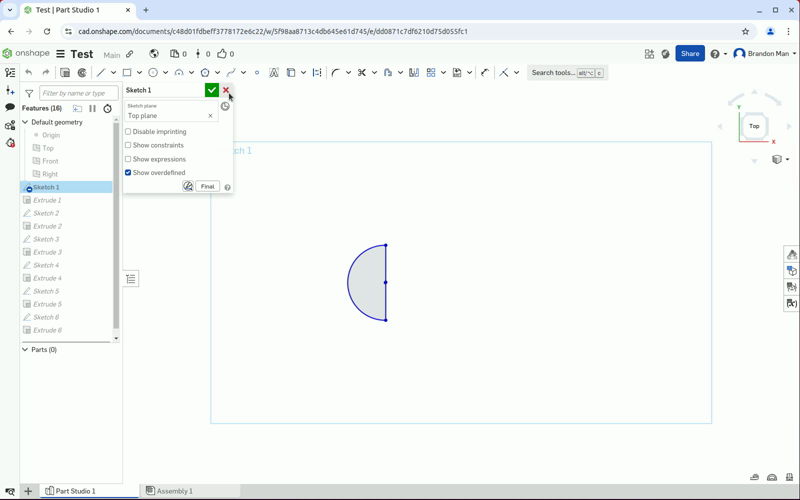
key(shift+s)
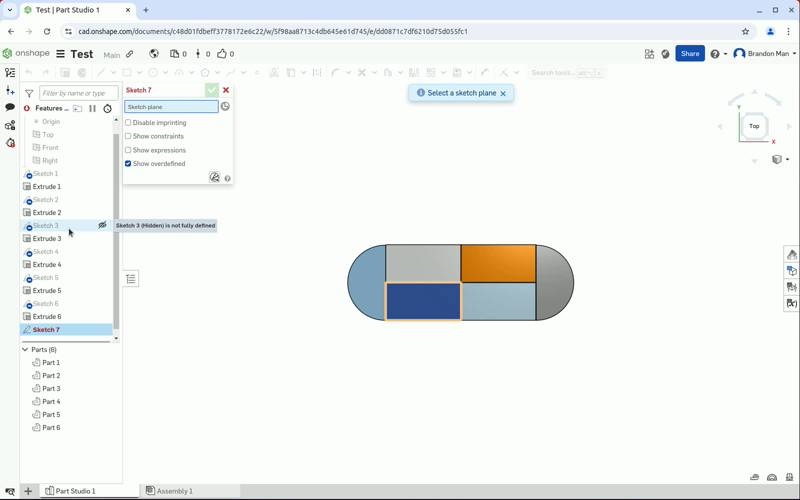
scroll(3)
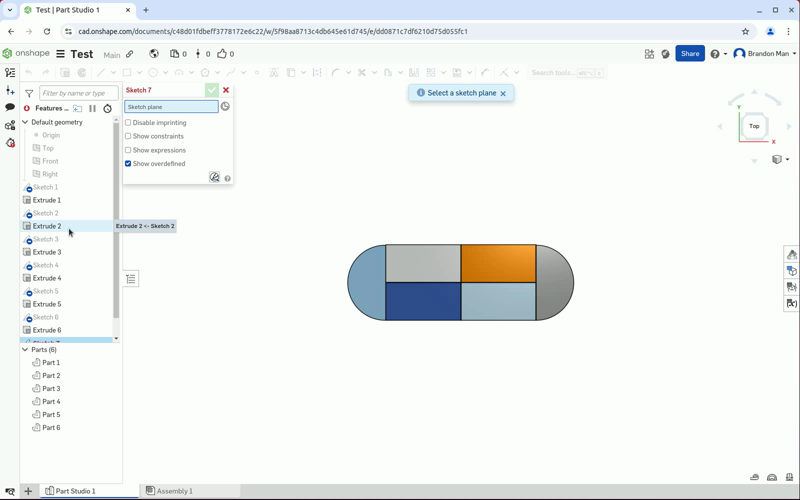
mouse_move(69, 150)
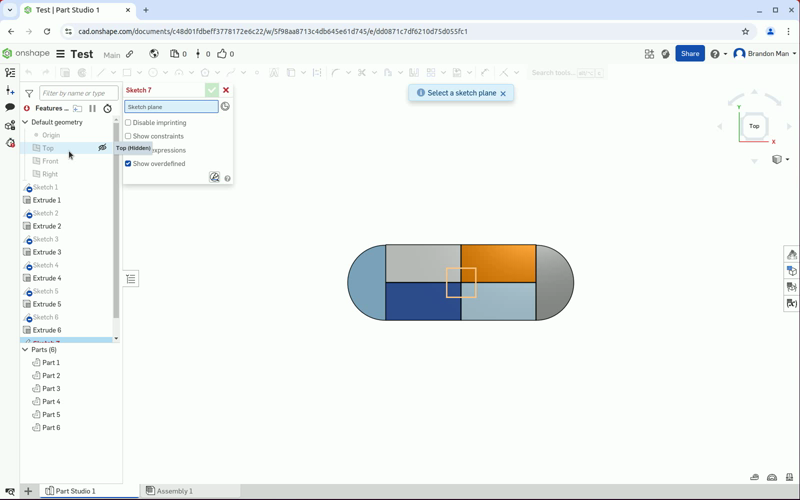
click(69, 150)
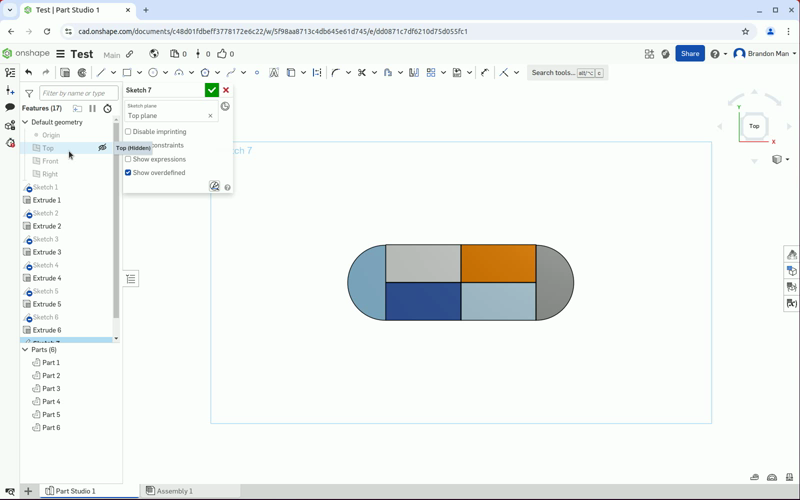
mouse_move(73, 352)
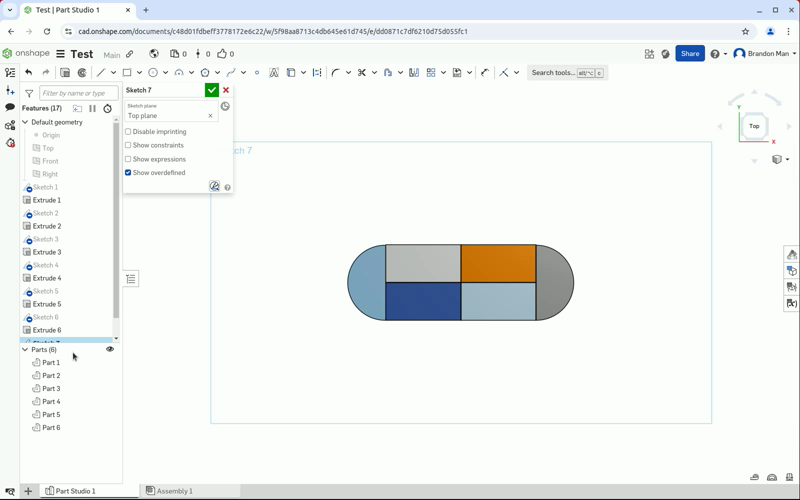
key(y)
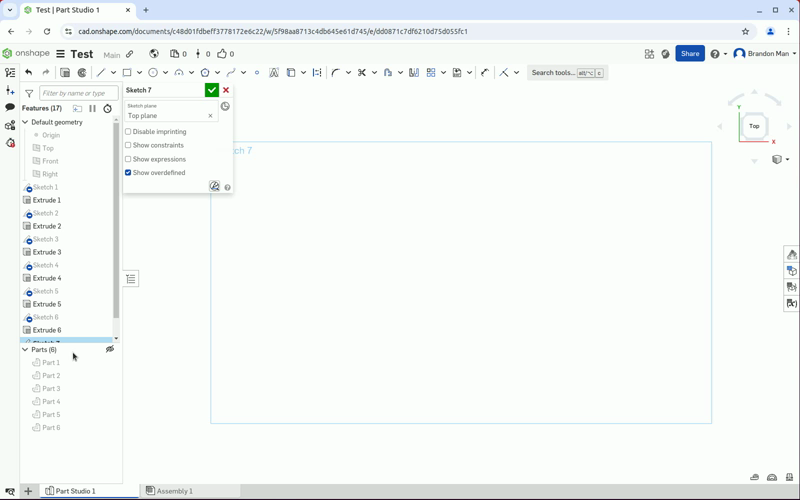
key(c)
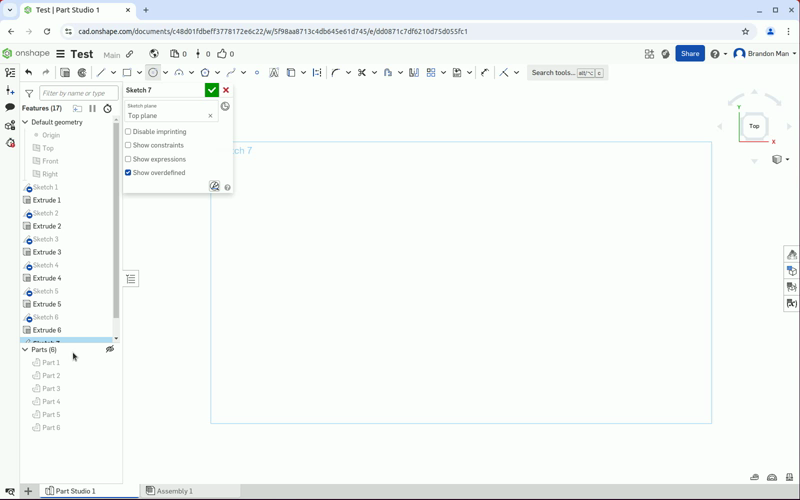
key_down(shift)
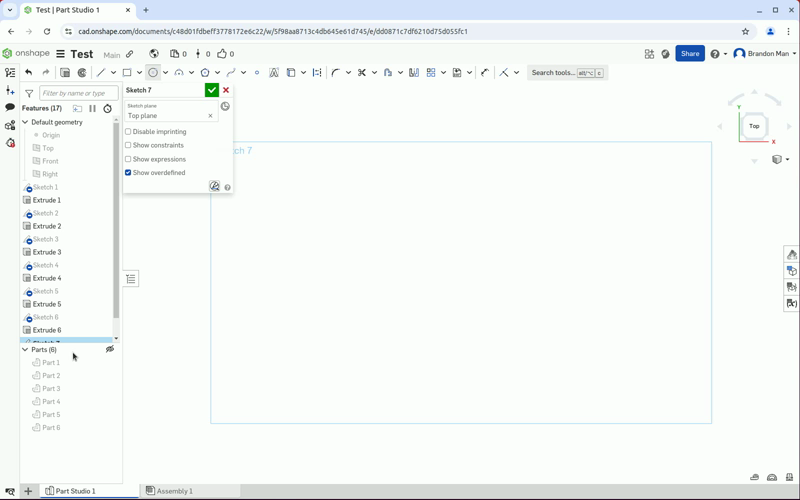
mouse_move(412, 282)
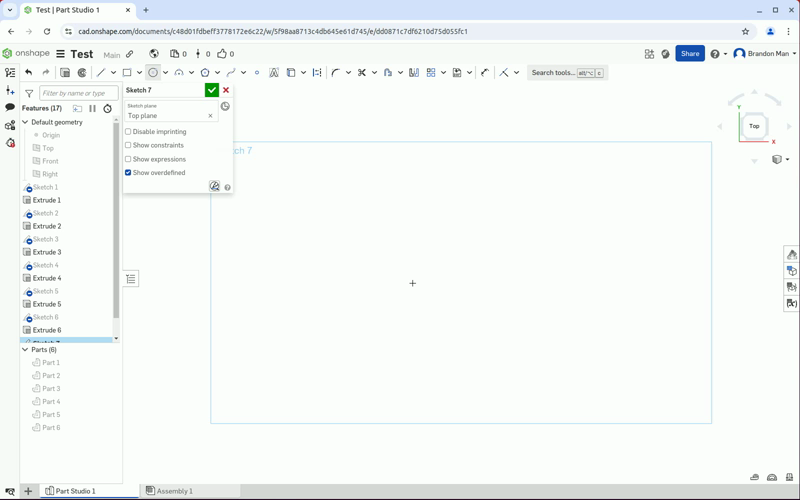
click(412, 282)
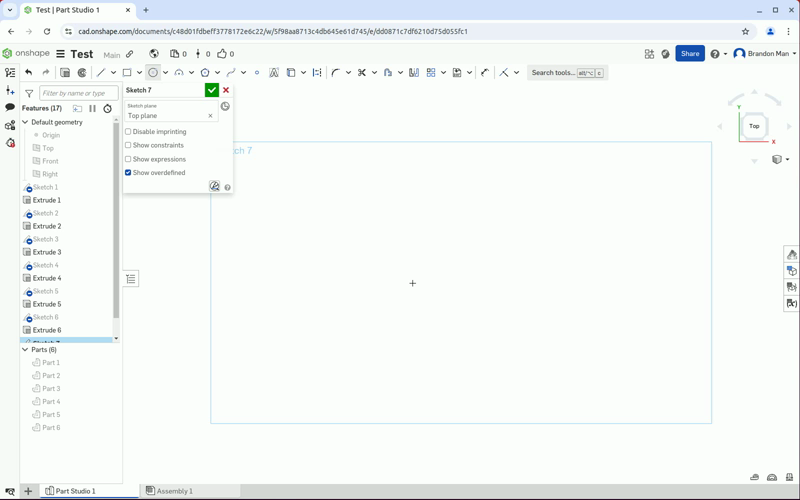
key_up(shift)
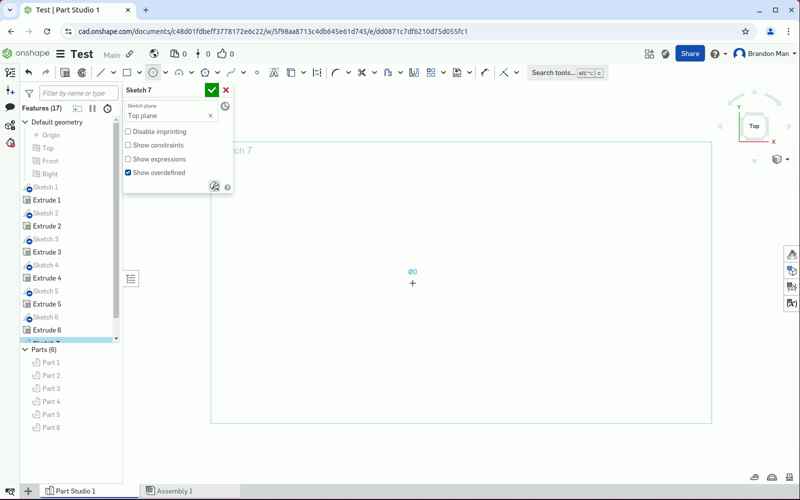
mouse_move(423, 282)
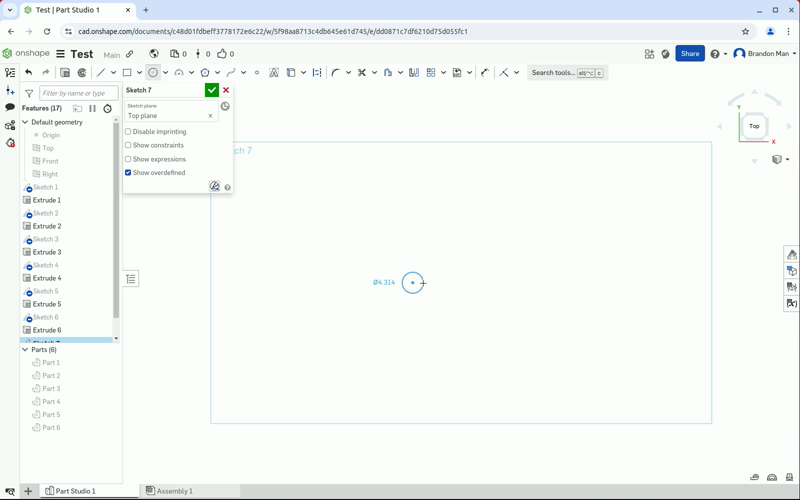
click(423, 282)
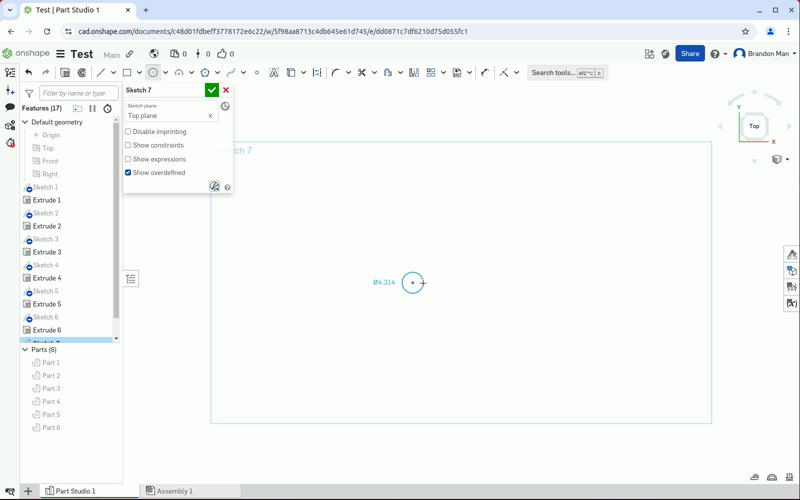
key(esc)
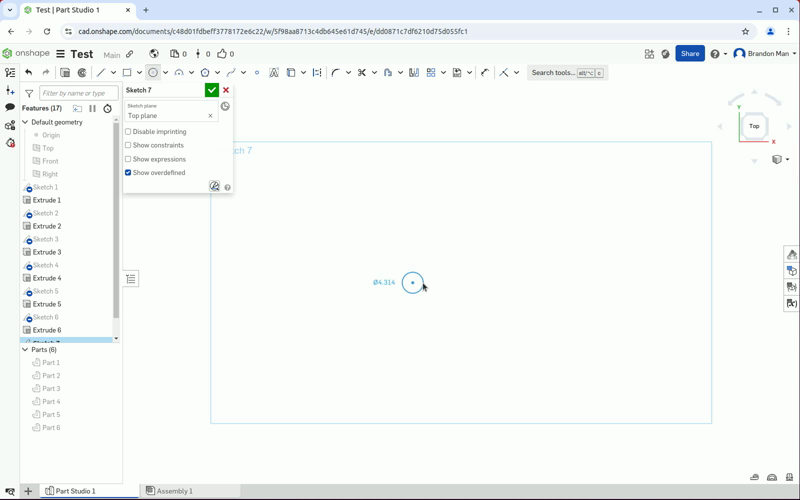
mouse_move(404, 279)
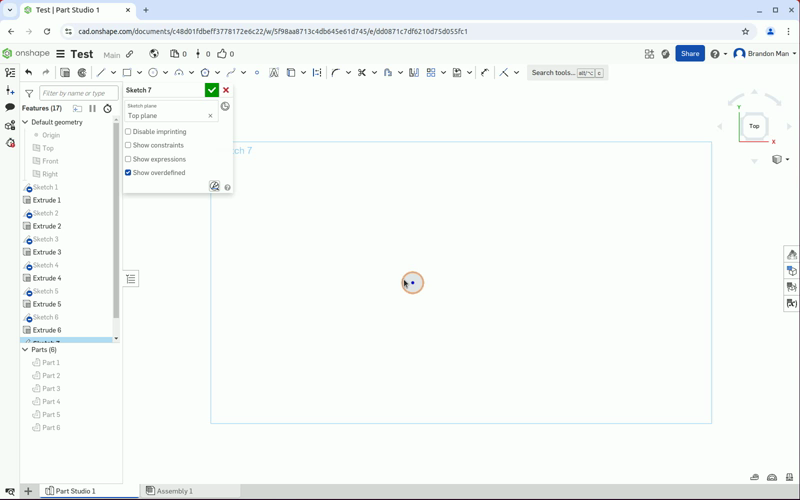
scroll(6)
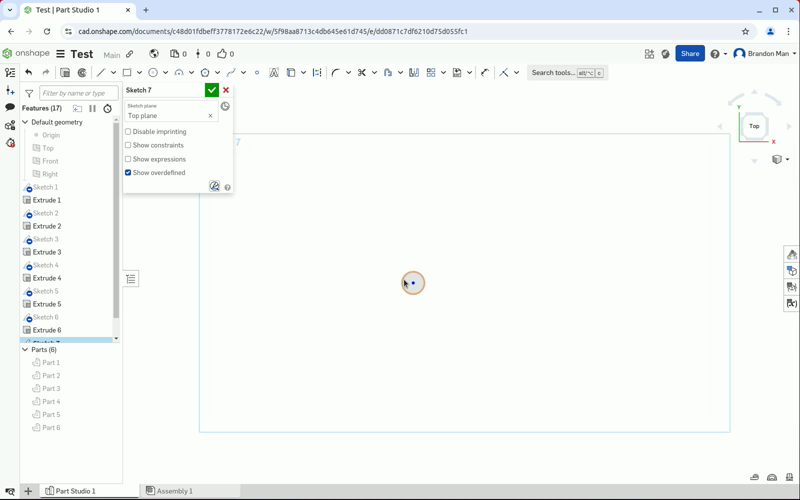
scroll(6)
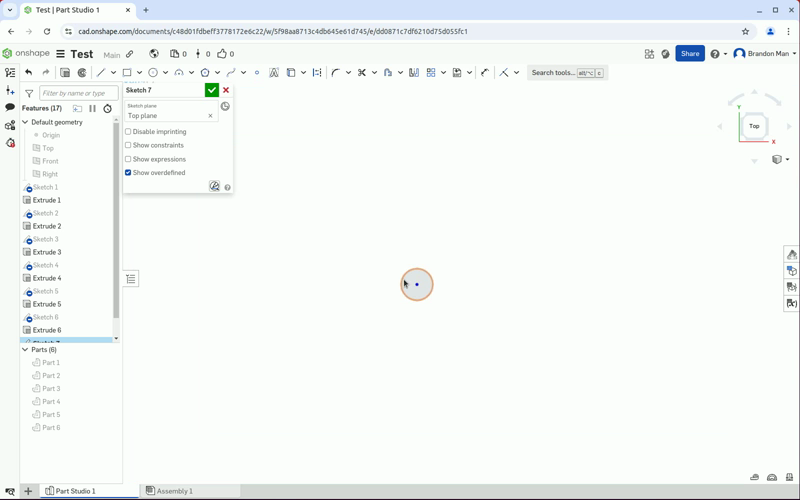
scroll(6)
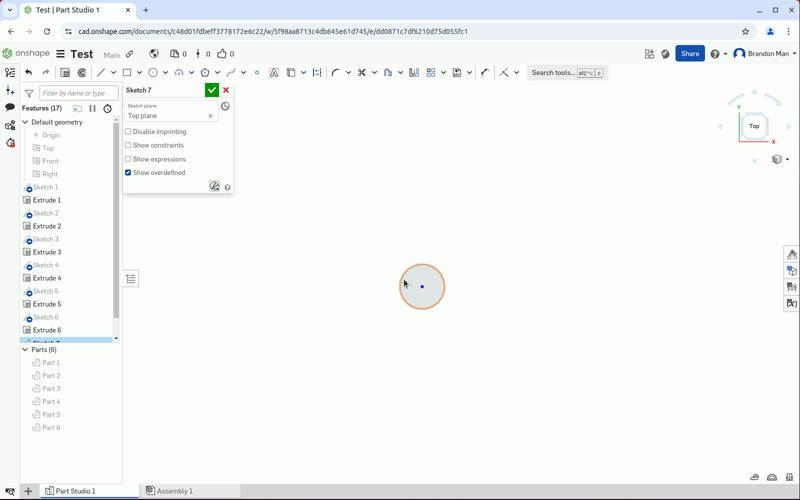
scroll(6)
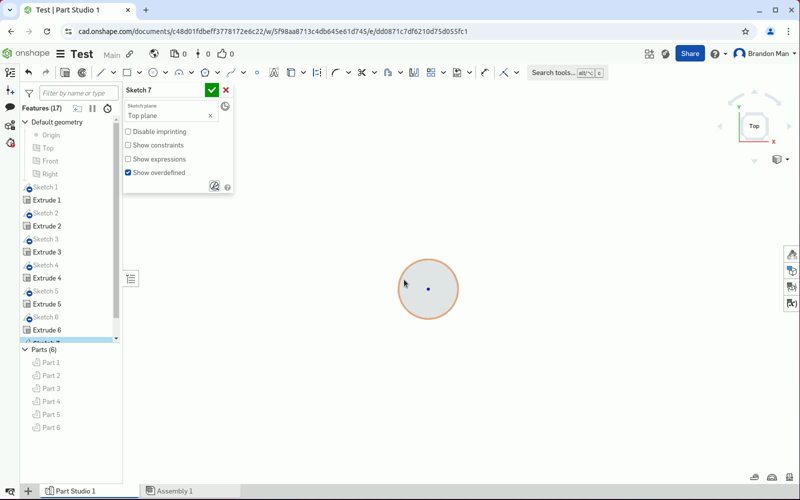
scroll(6)
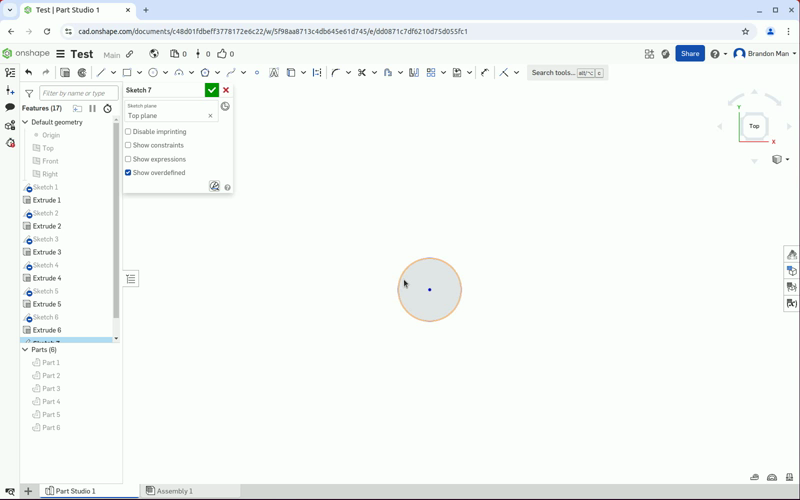
scroll(6)
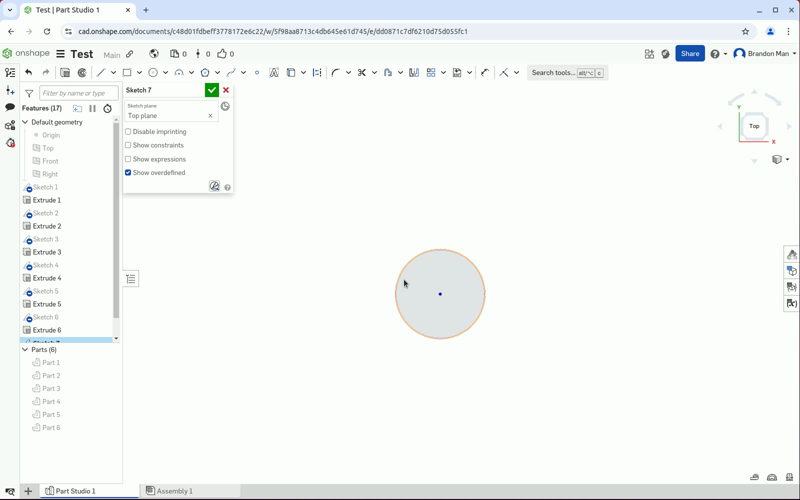
scroll(6)
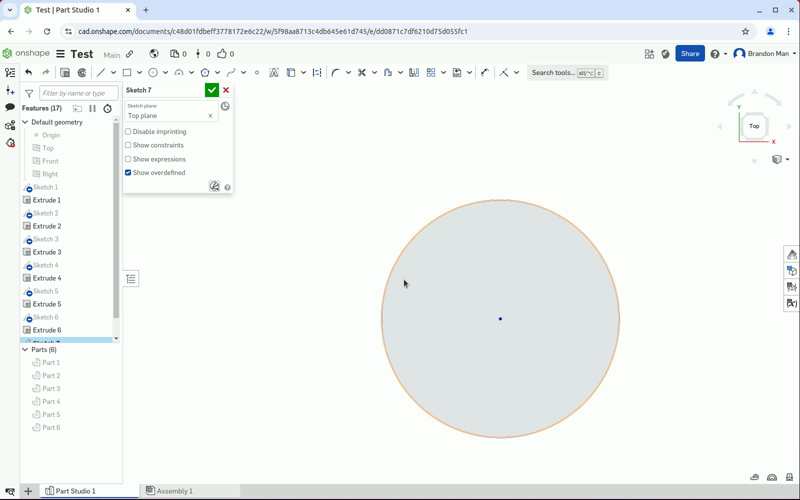
click(404, 279)
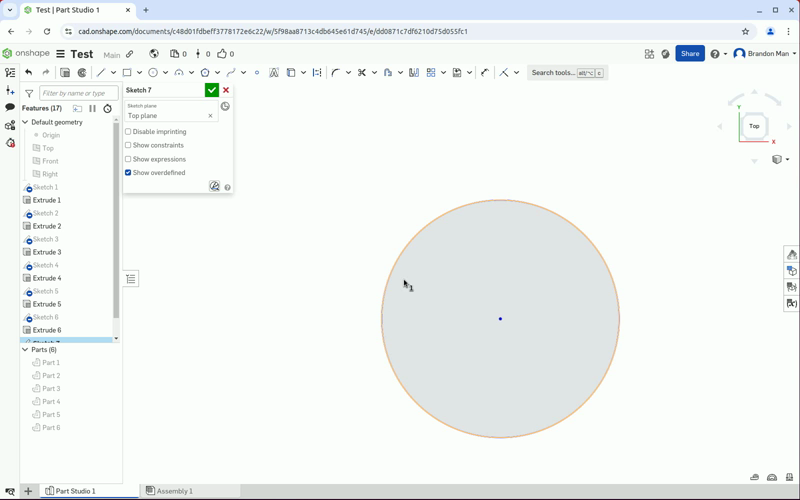
scroll(-6)
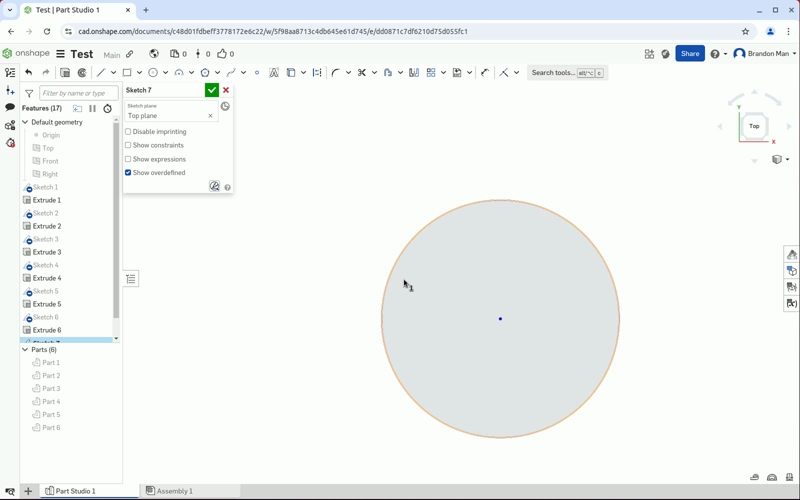
scroll(-6)
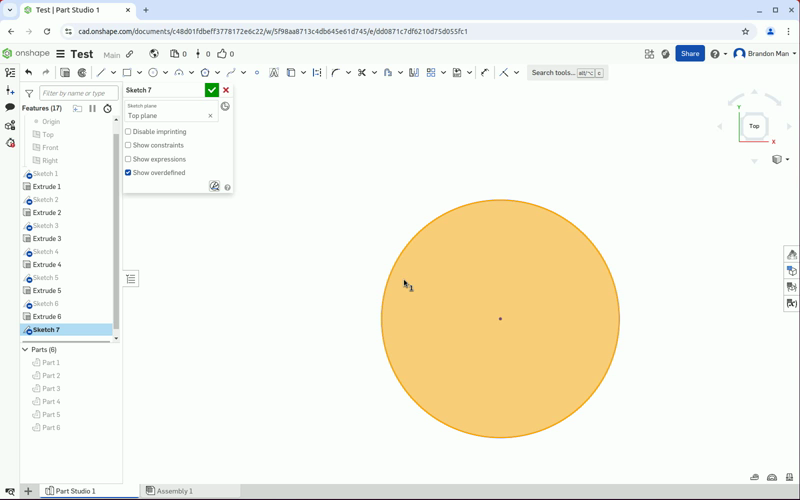
scroll(-6)
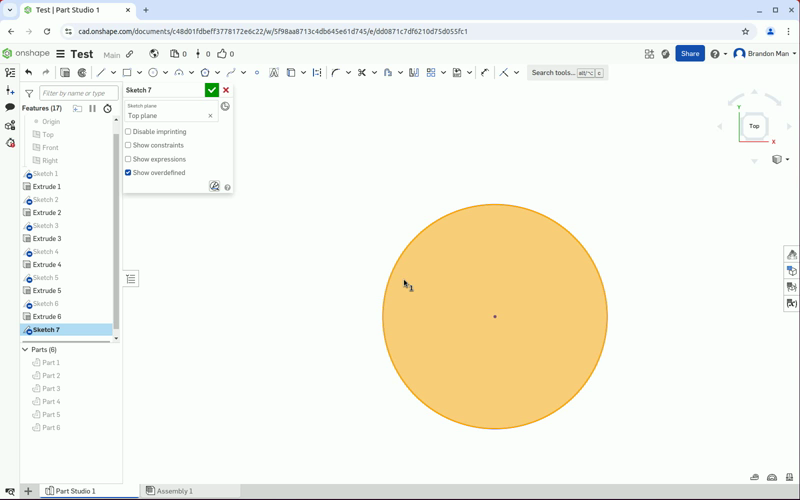
scroll(-6)
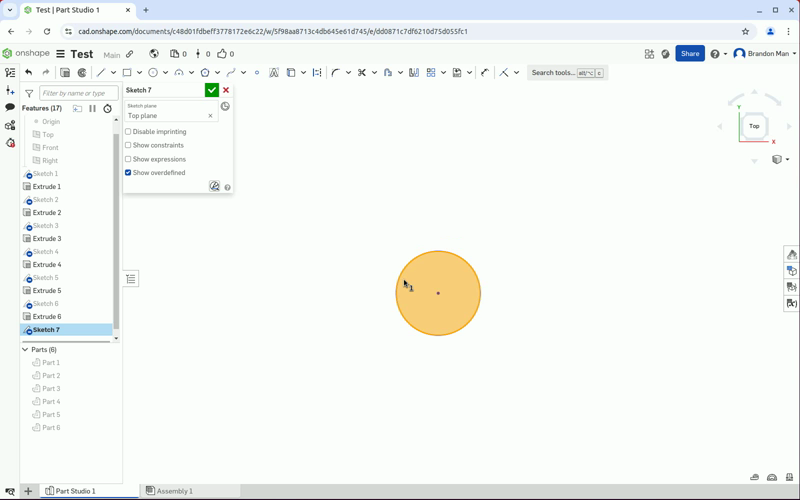
scroll(-6)
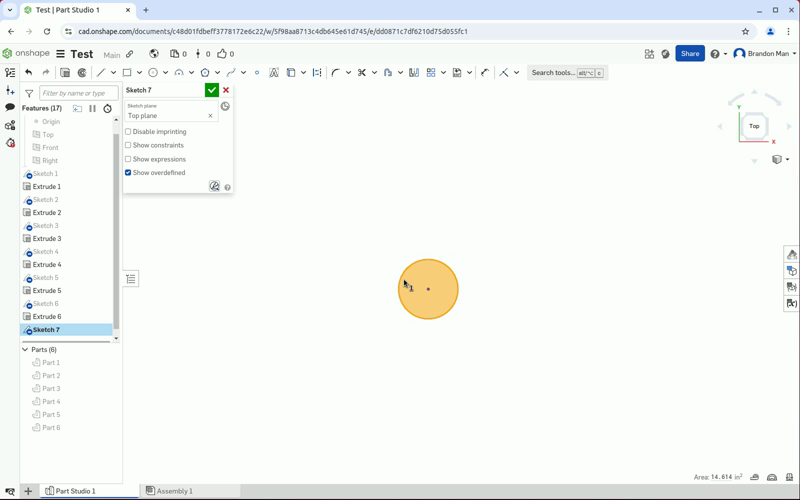
scroll(-6)
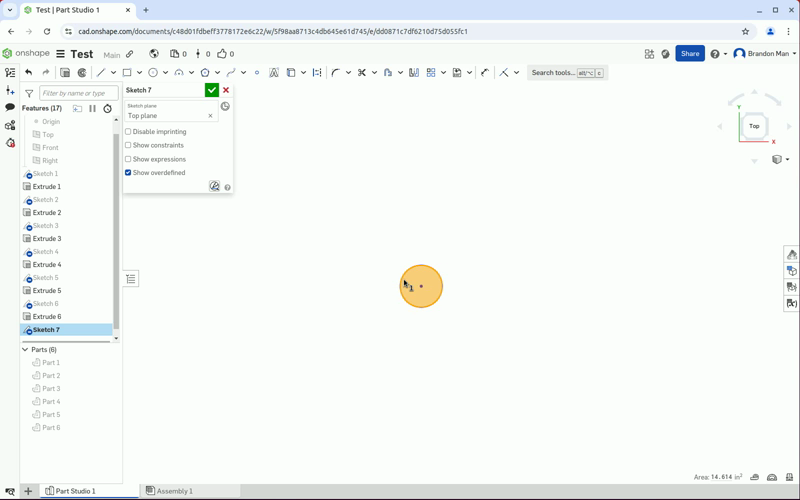
scroll(-6)
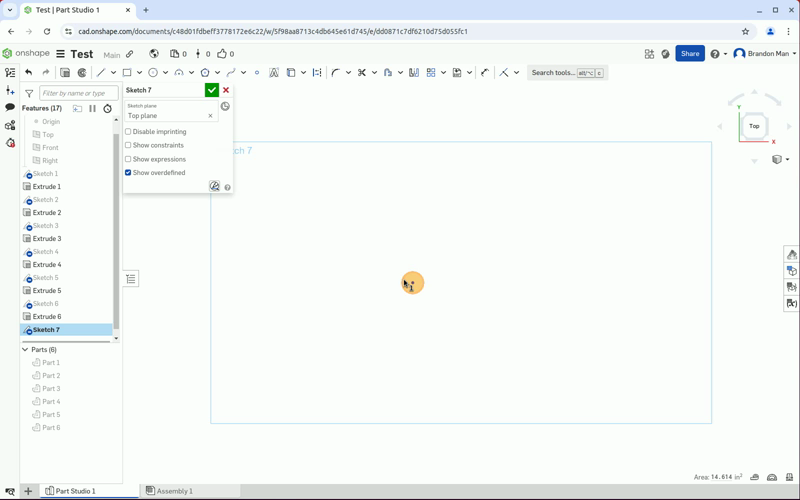
mouse_move(73, 352)
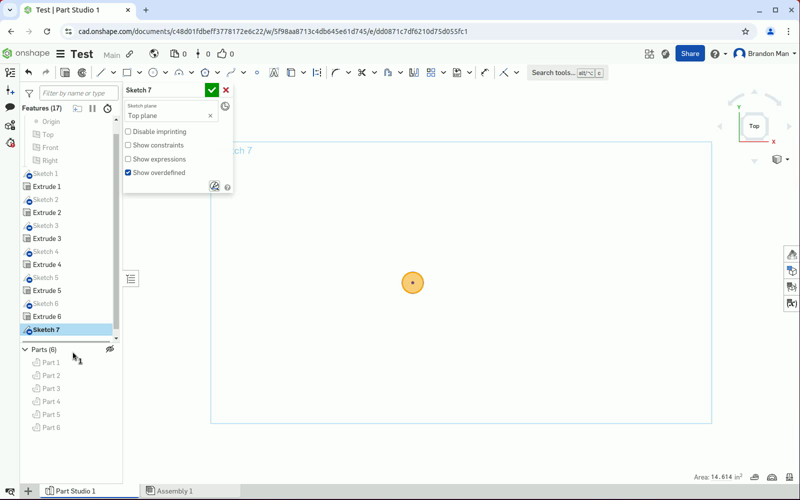
key(shift+y)
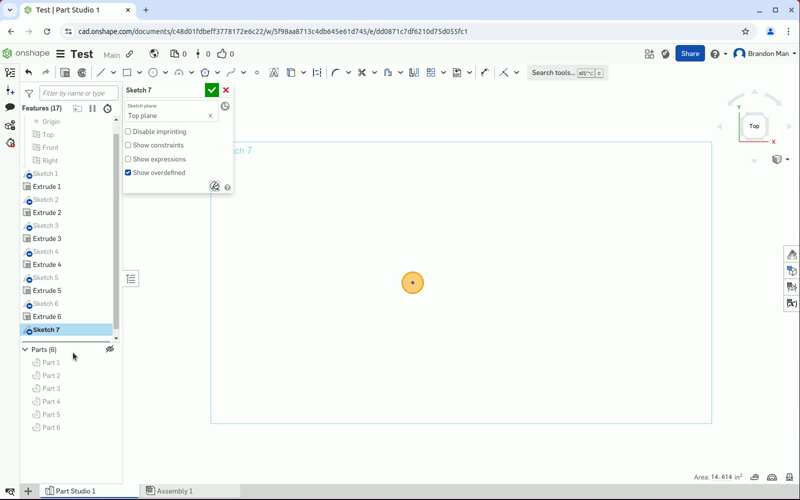
key(shift+e)
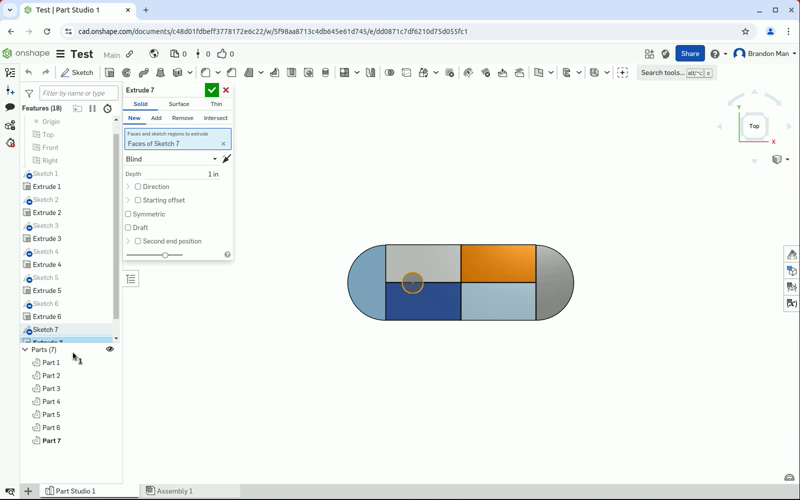
mouse_move(143, 106)
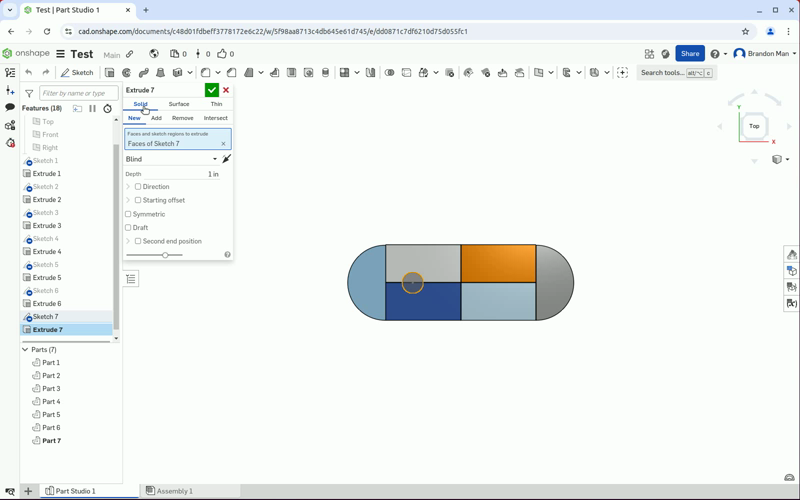
click(143, 106)
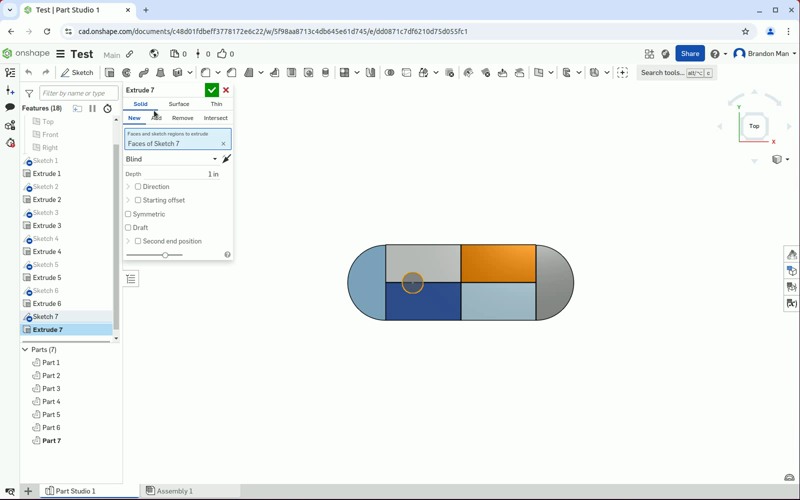
mouse_move(186, 120)
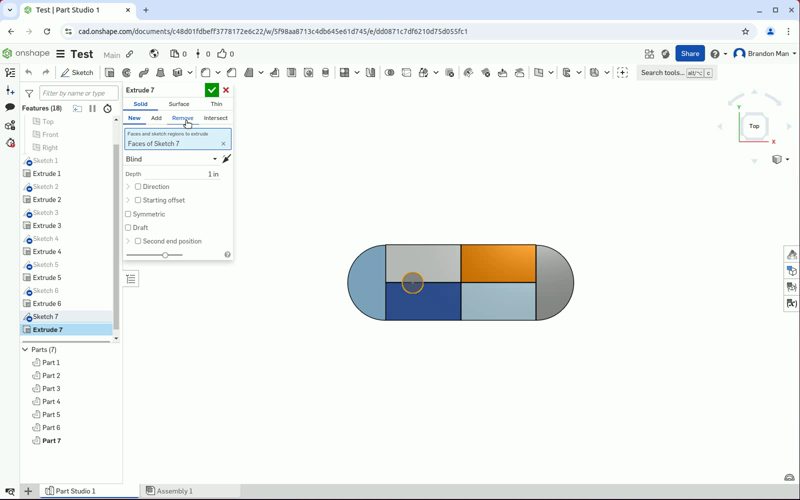
click(186, 120)
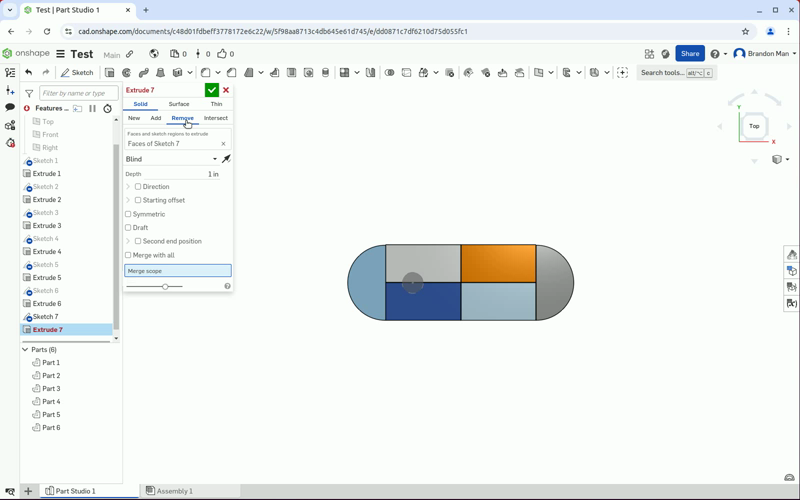
key(tab, 4)
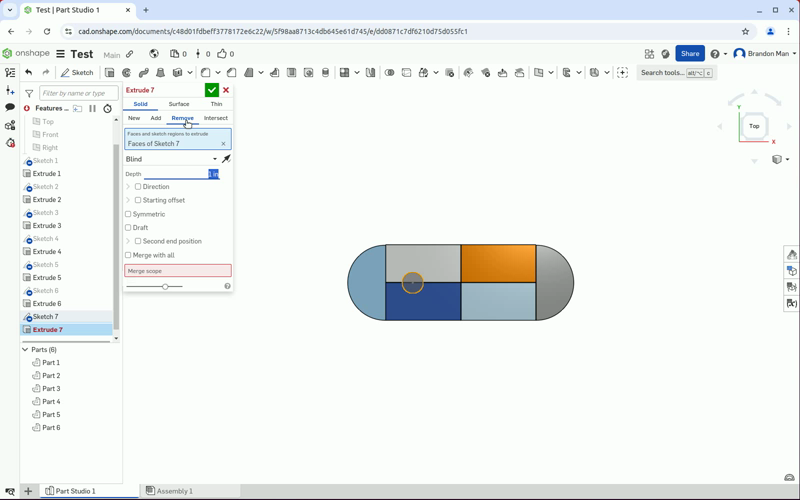
text(-5.296)
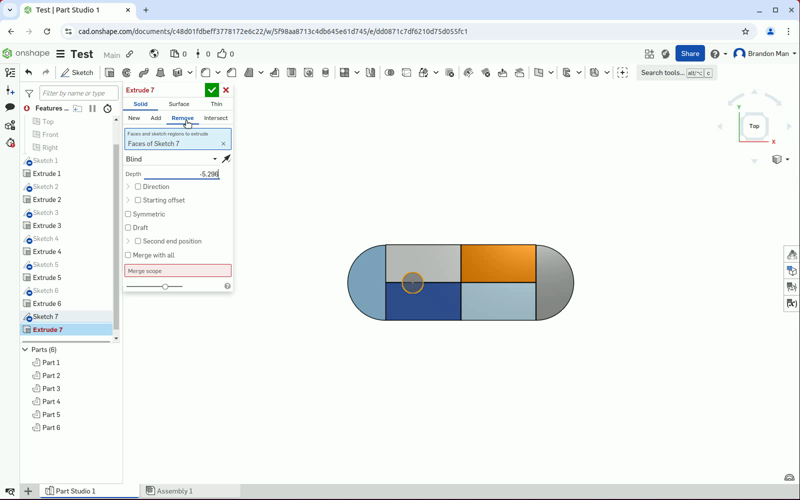
key(tab, 6)
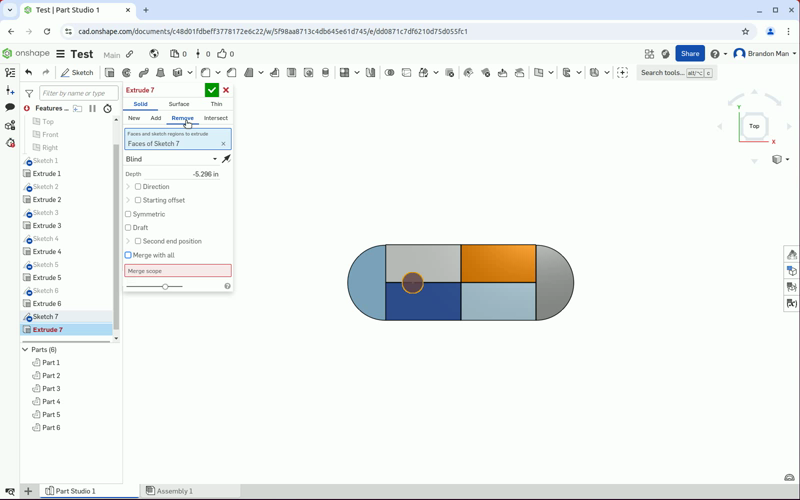
key(space)
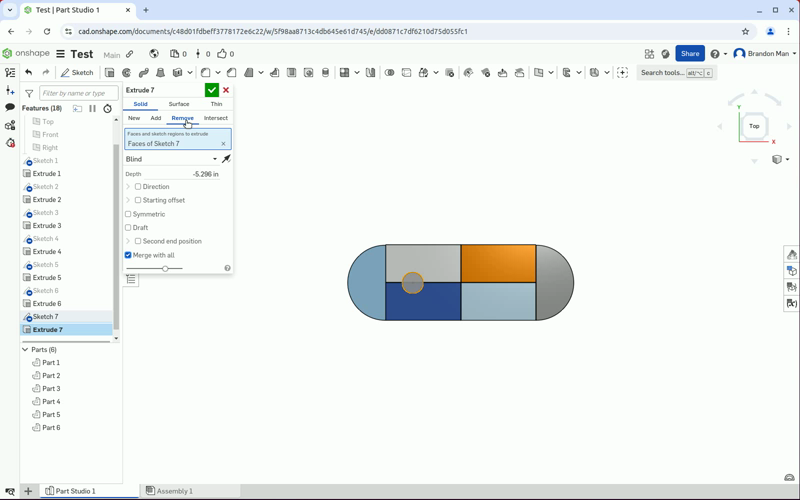
key(enter)
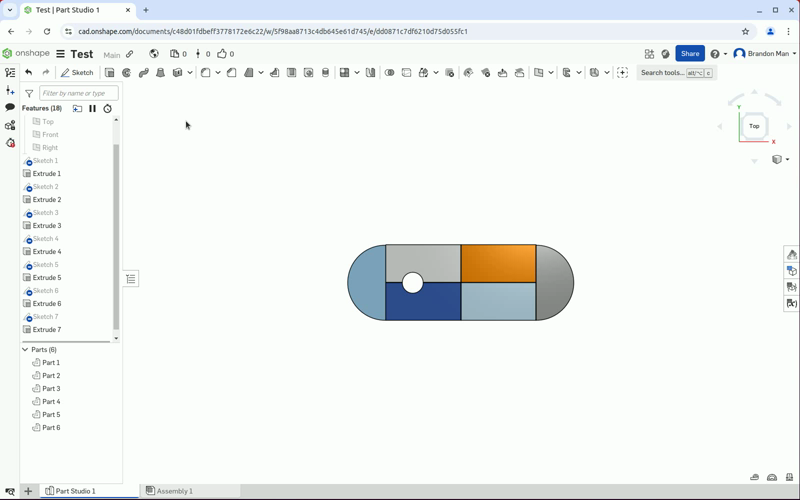
key(shift+h)
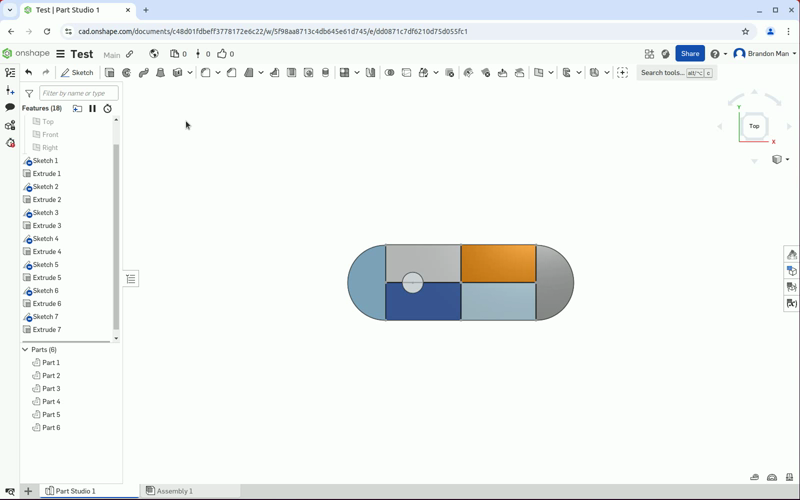
key(shift+h)
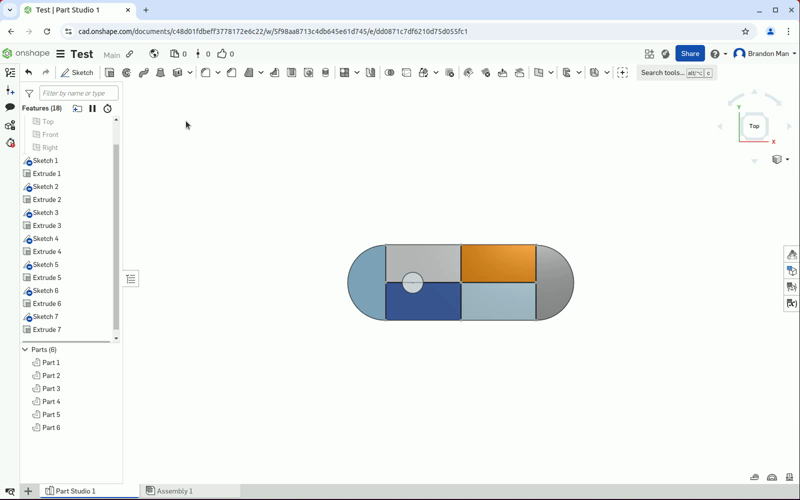
key(shift+7)
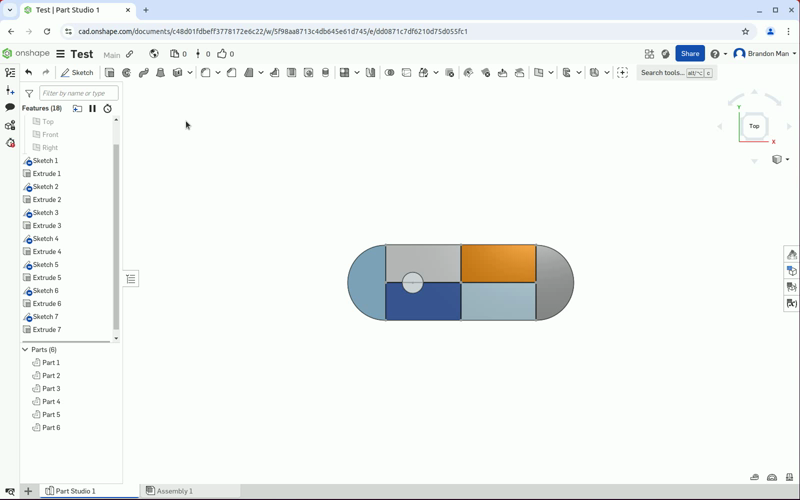
key(up, 3)
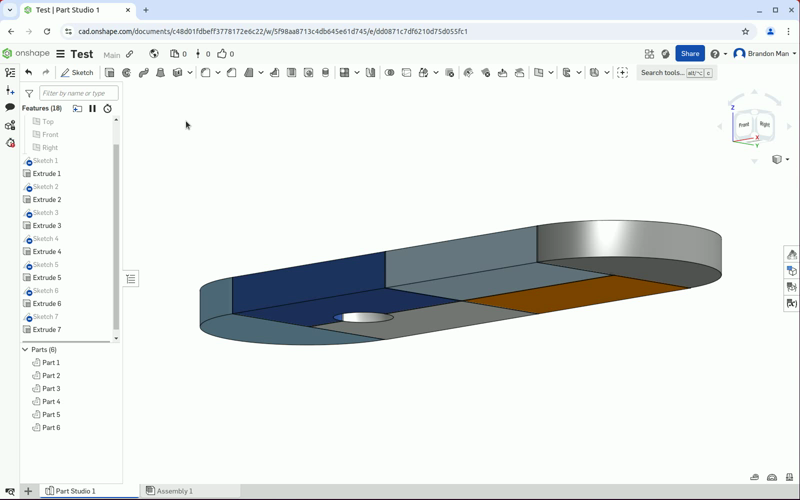
key(left, 3)
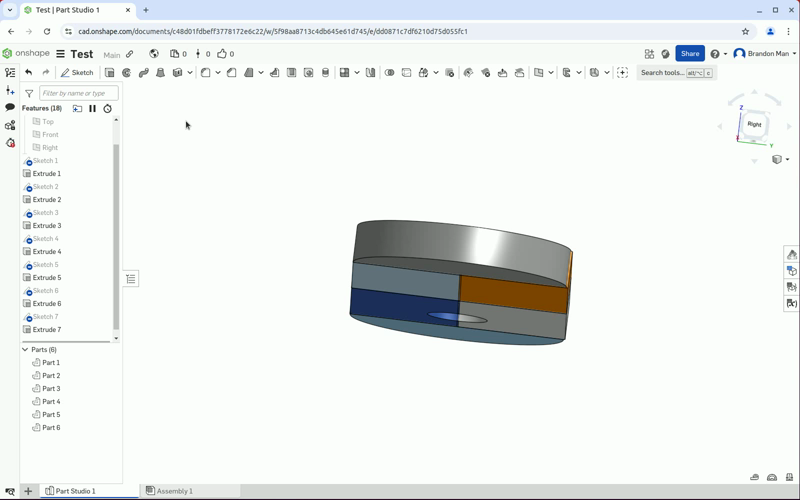
key(right, 3)
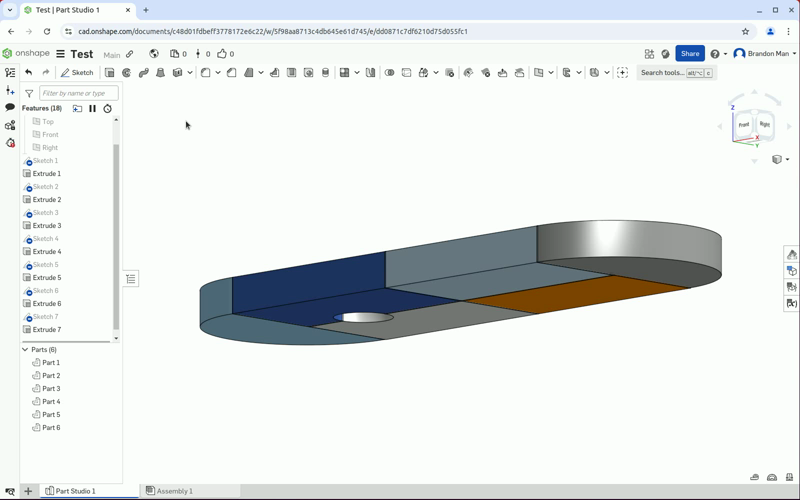
key(down, 3)
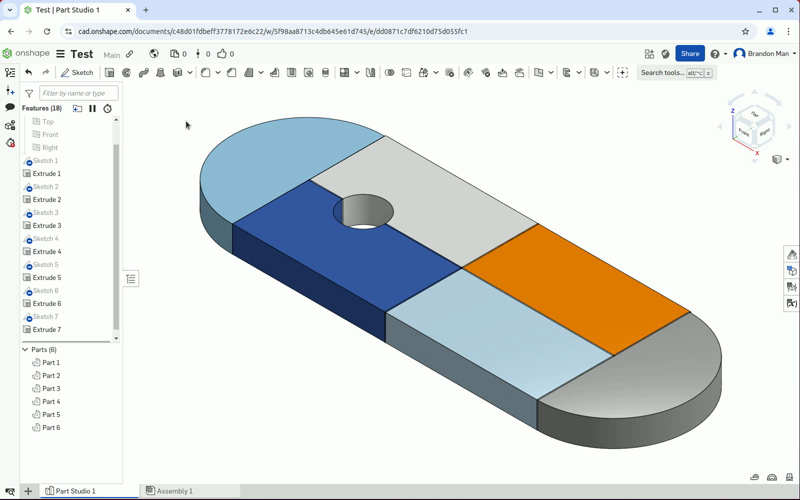
mouse_move(69, 163)
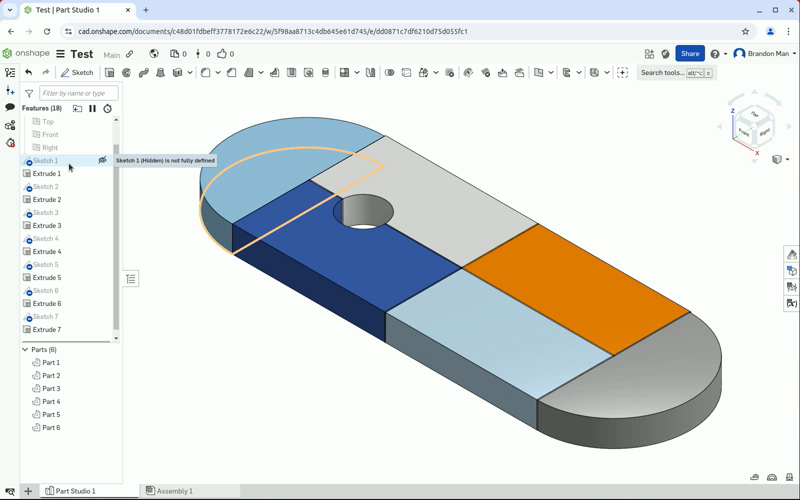
click(69, 163)